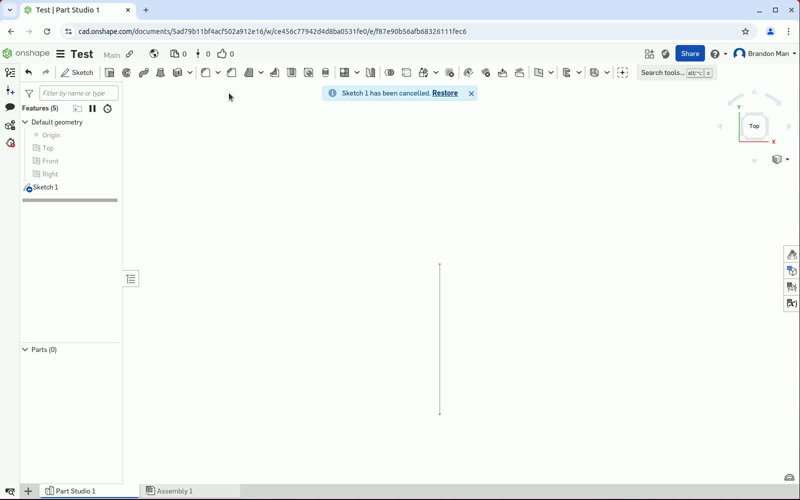
key(shift+h)
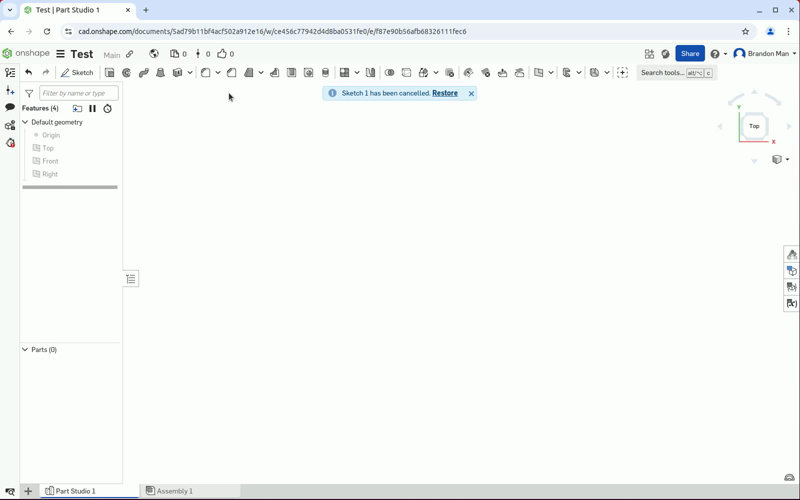
mouse_move(73, 352)
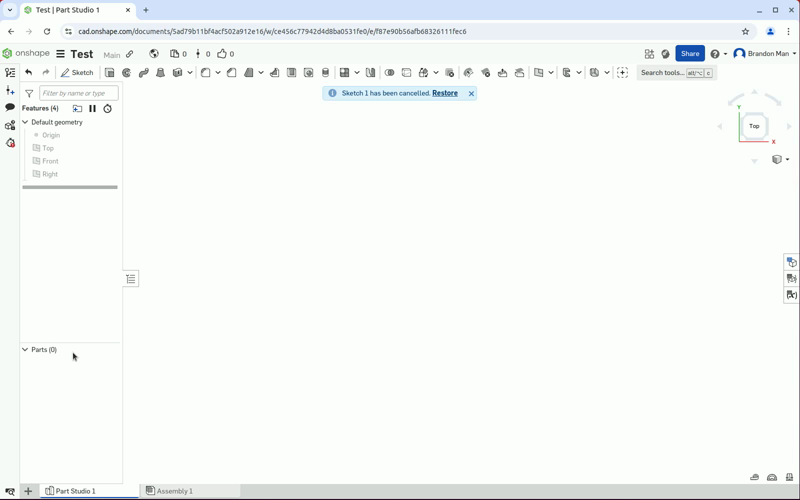
key(y)
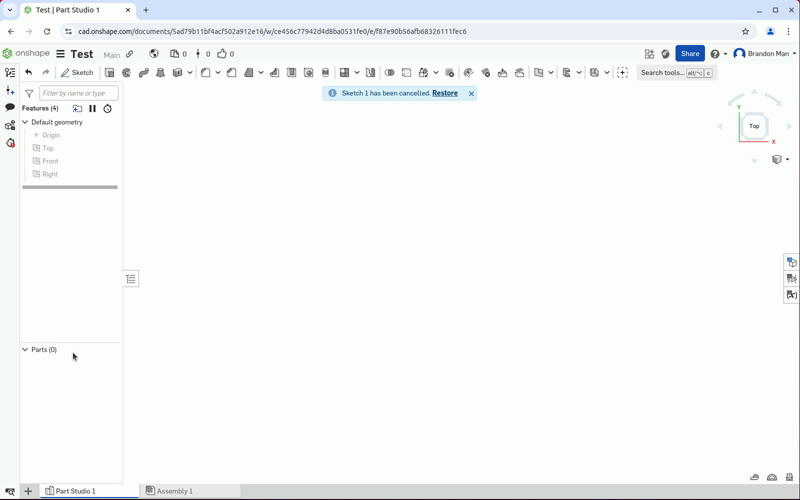
key(shift+p)
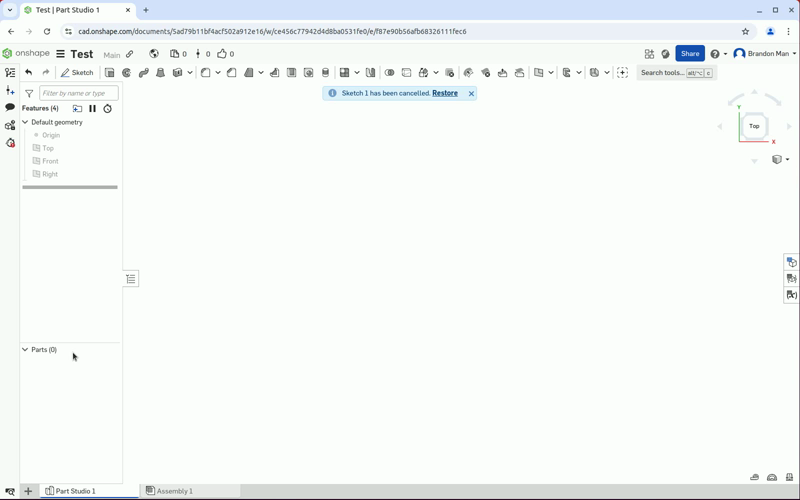
key(space)
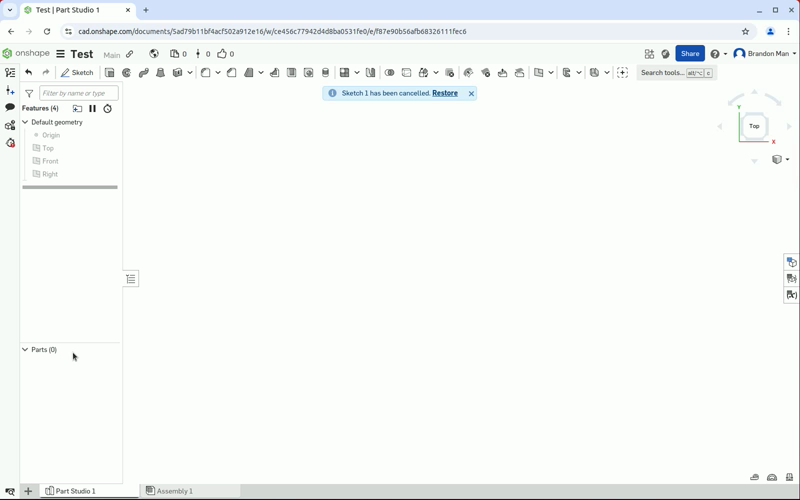
key_down(shift)
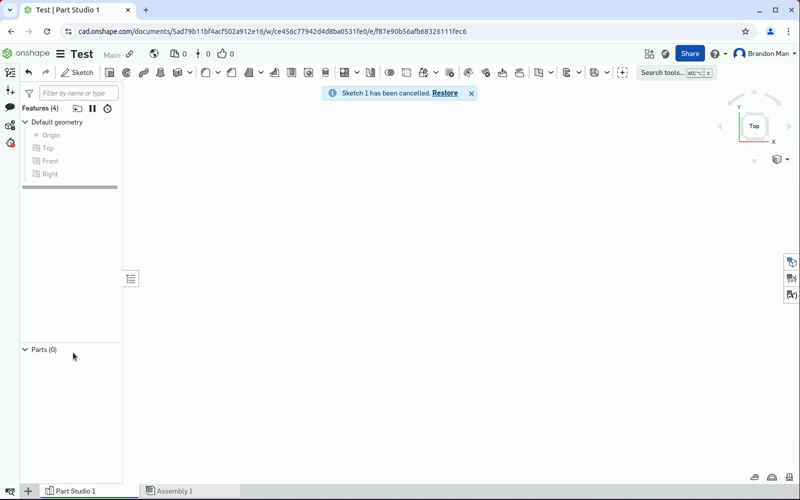
key(up)
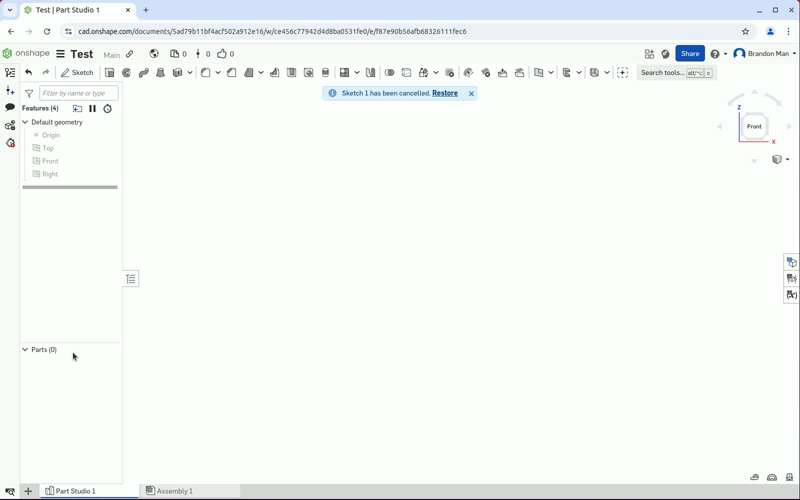
key_up(shift)
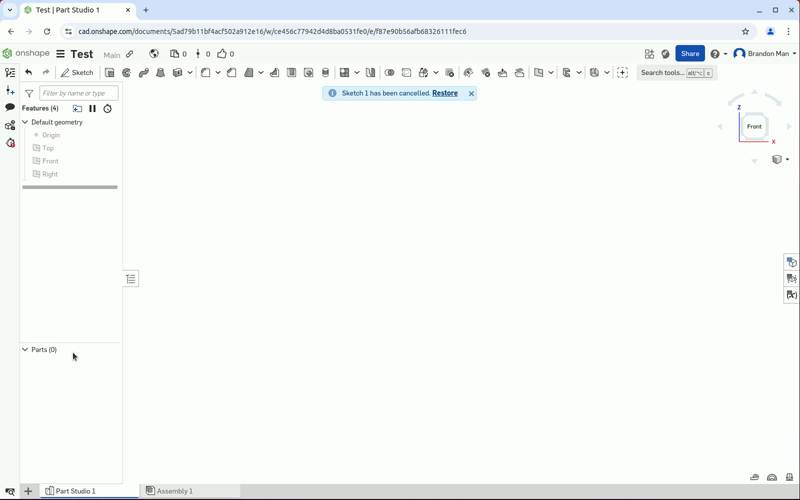
mouse_move(73, 352)
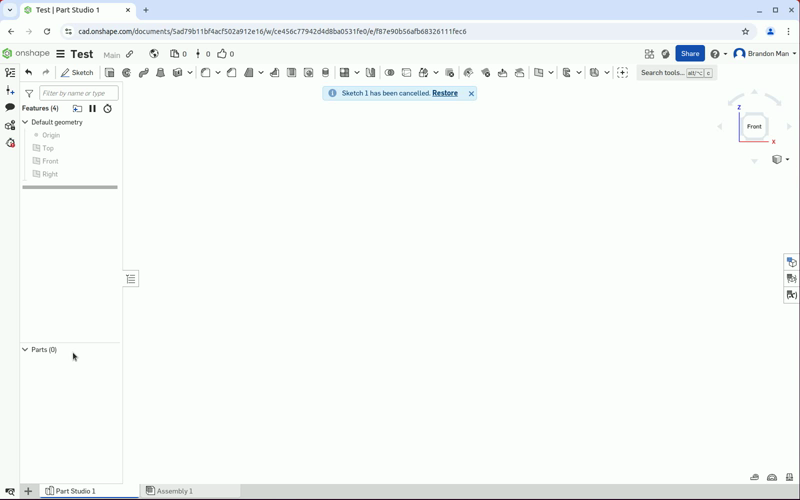
key(shift+y)
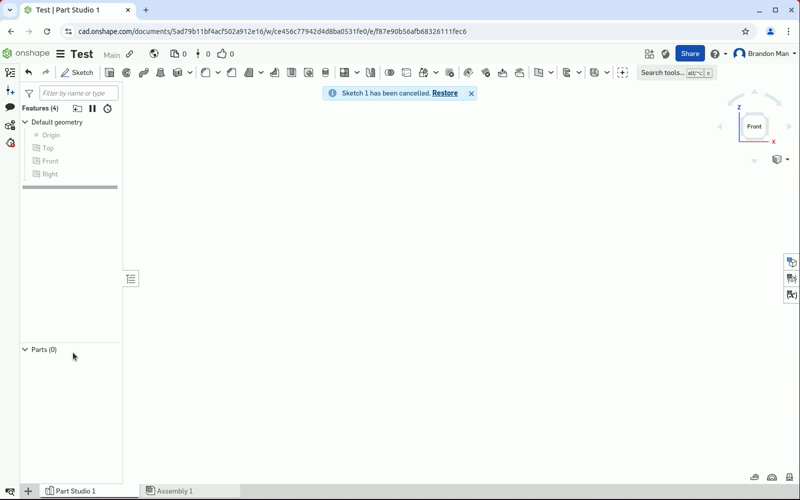
key(shift+s)
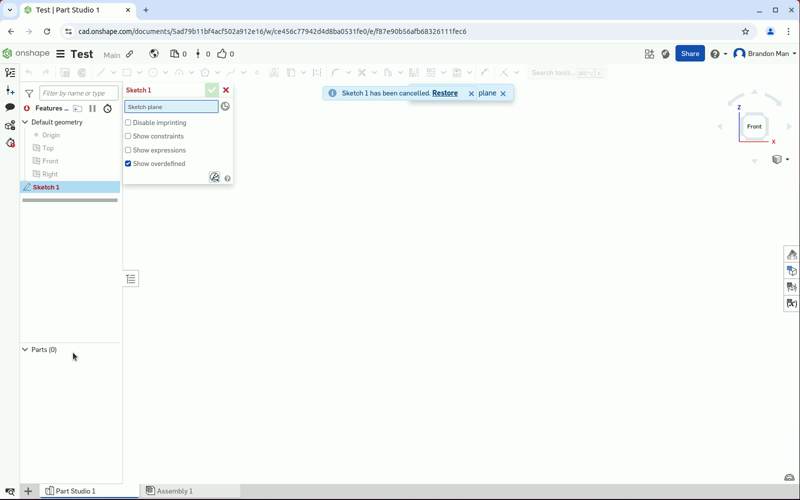
mouse_move(73, 163)
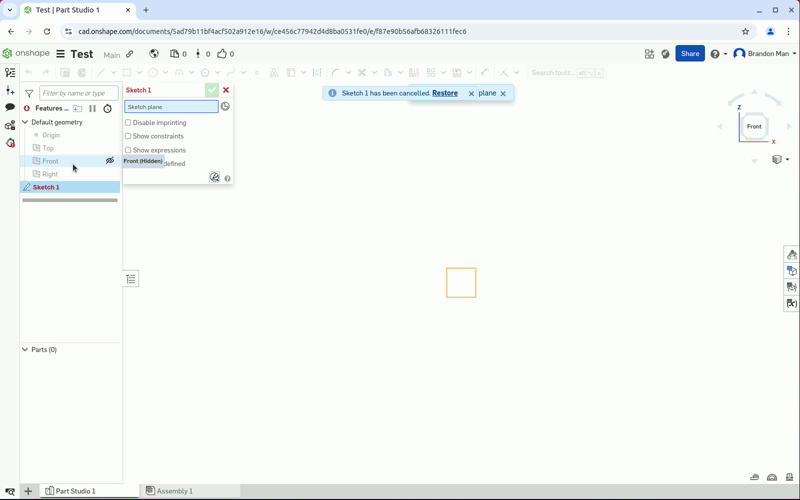
click(73, 163)
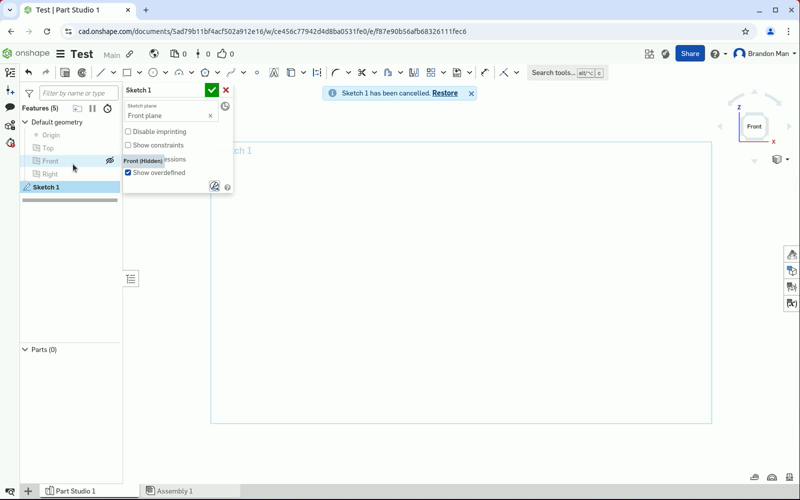
mouse_move(73, 352)
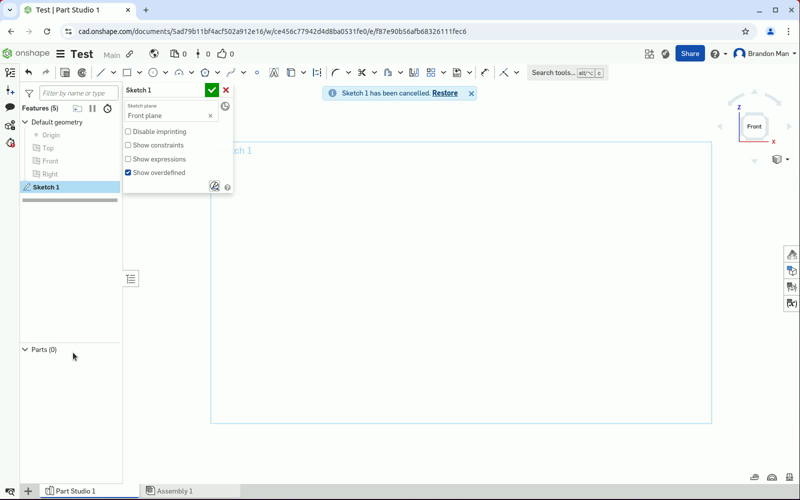
key(y)
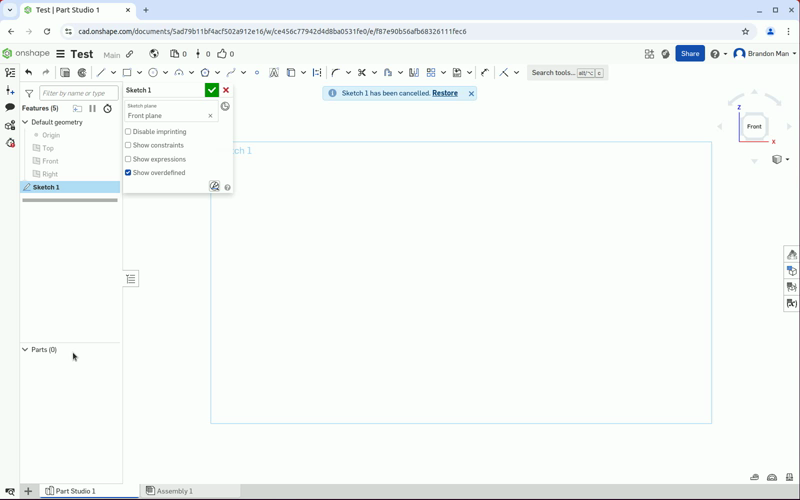
key(l)
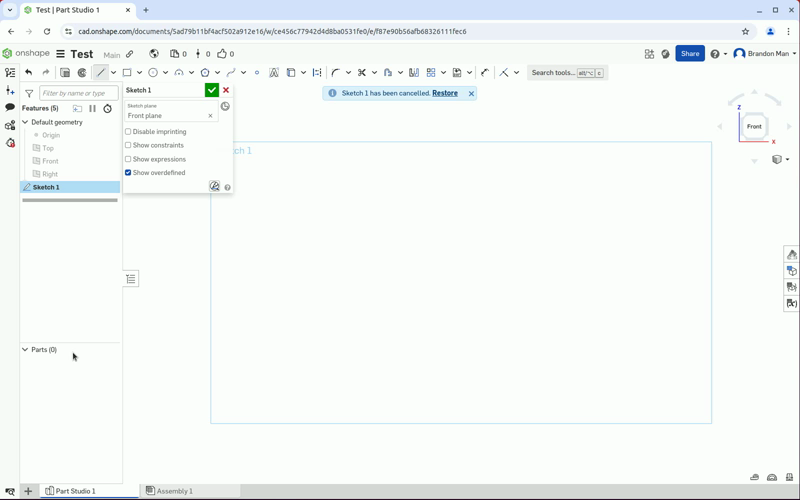
key_down(shift)
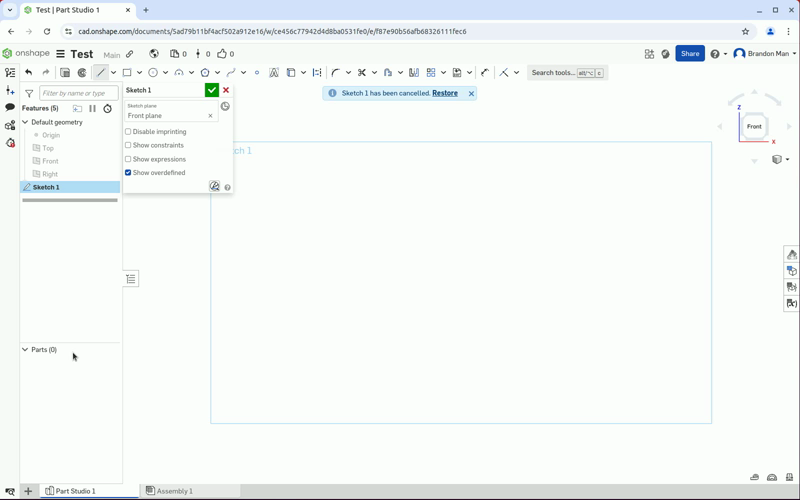
mouse_move(426, 292)
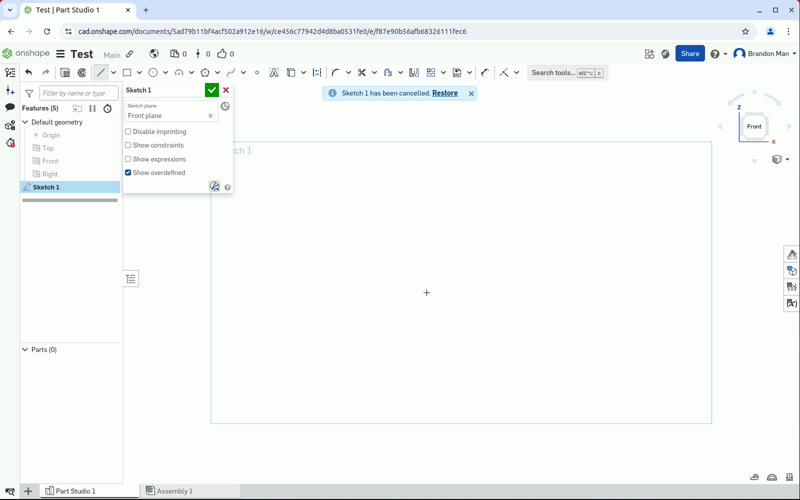
click(426, 292)
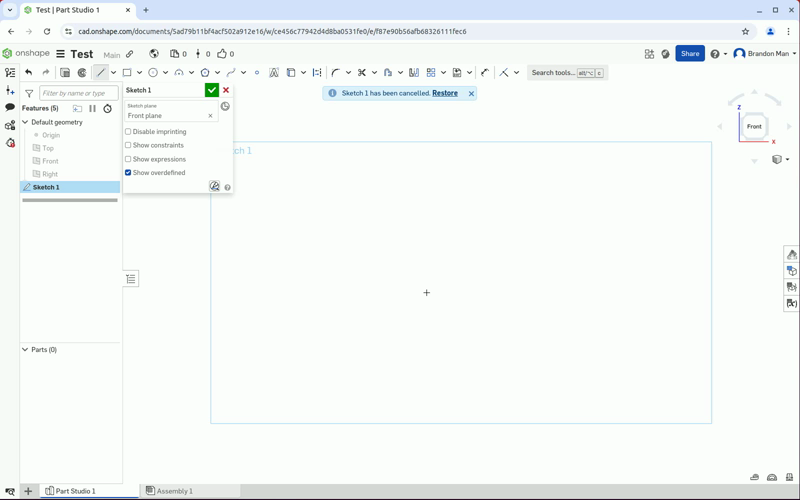
key_up(shift)
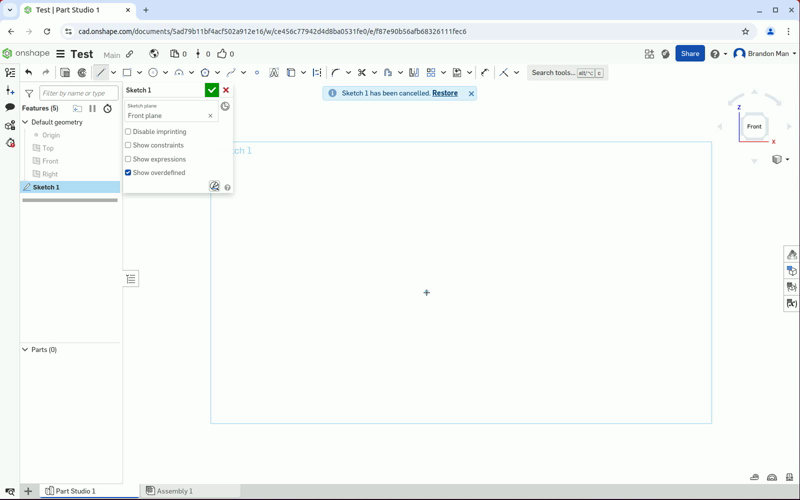
key_down(shift)
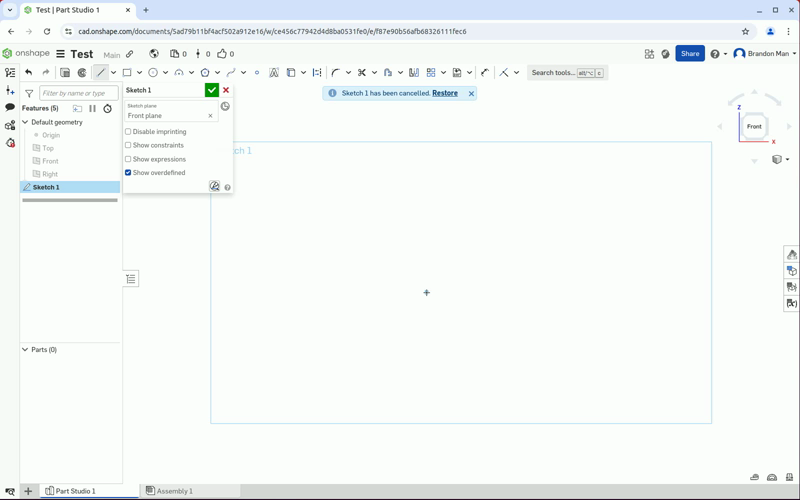
mouse_move(456, 292)
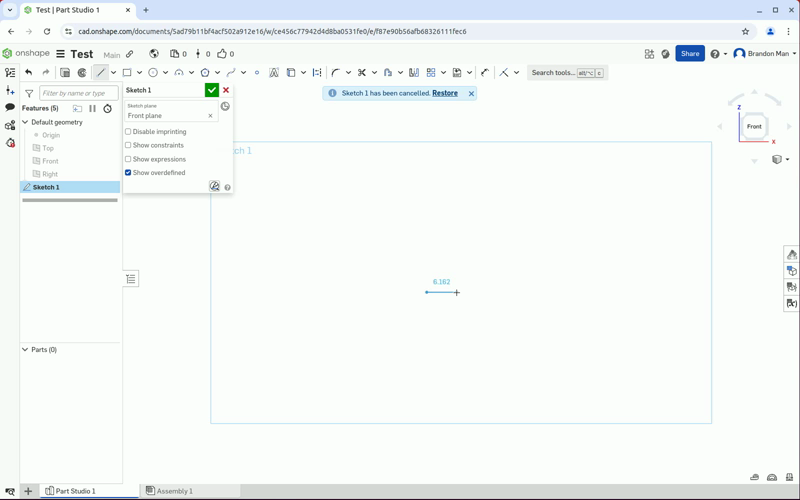
mouse_move(431, 292)
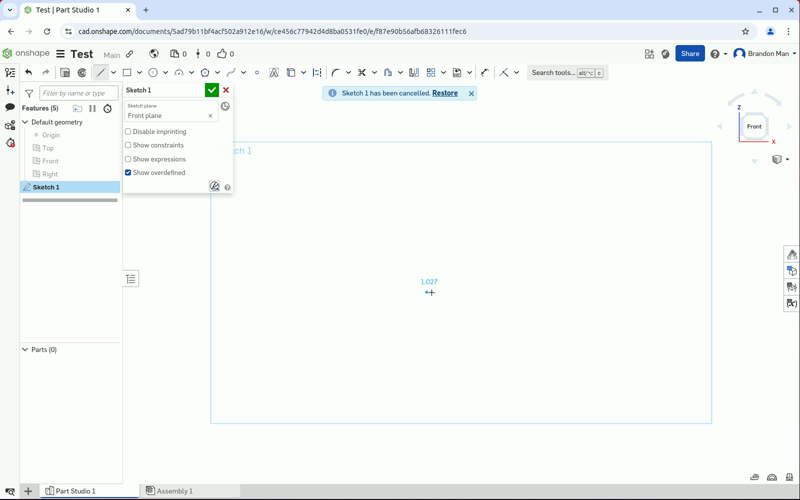
scroll(6)
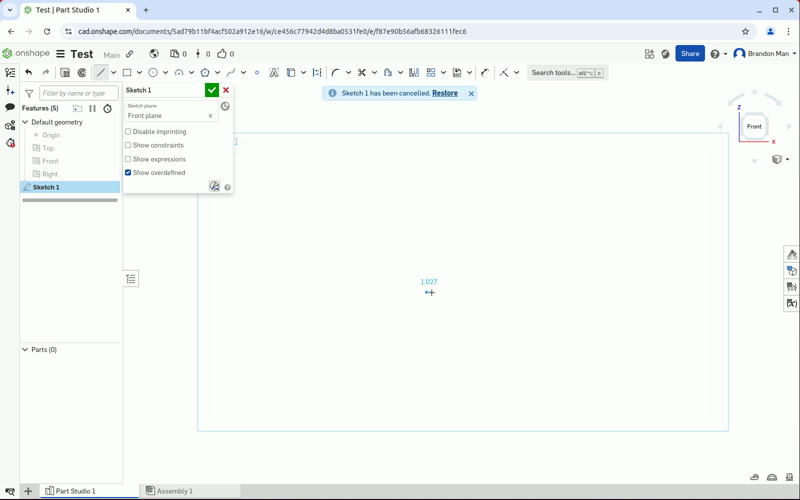
scroll(6)
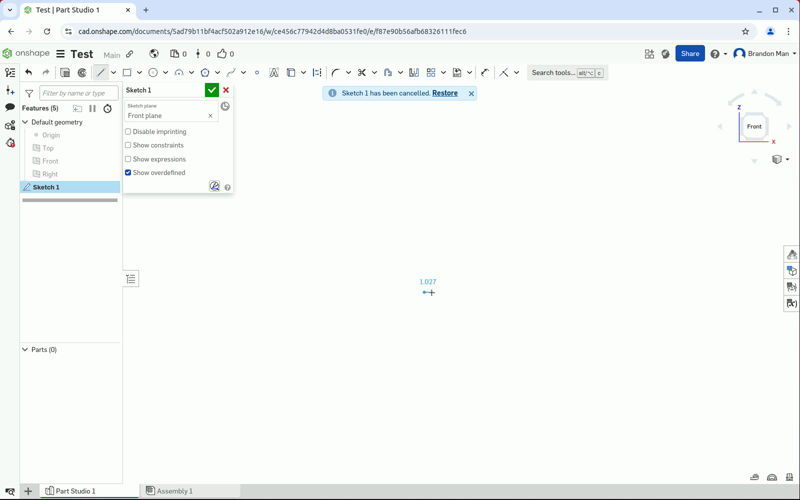
scroll(6)
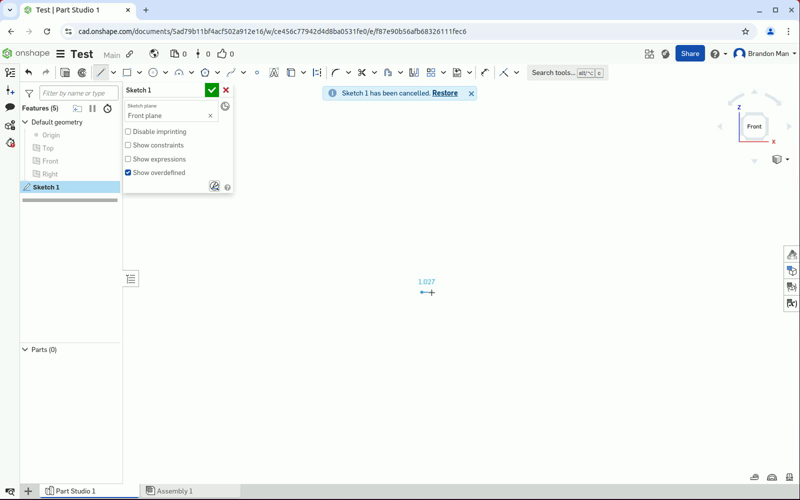
scroll(6)
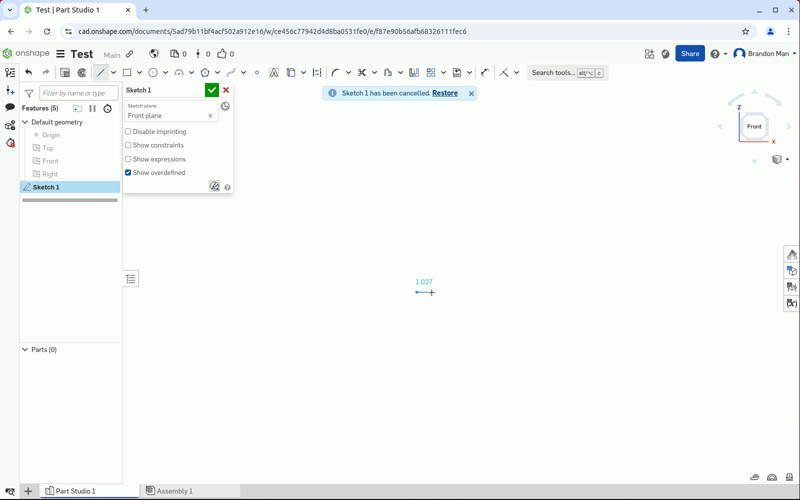
scroll(6)
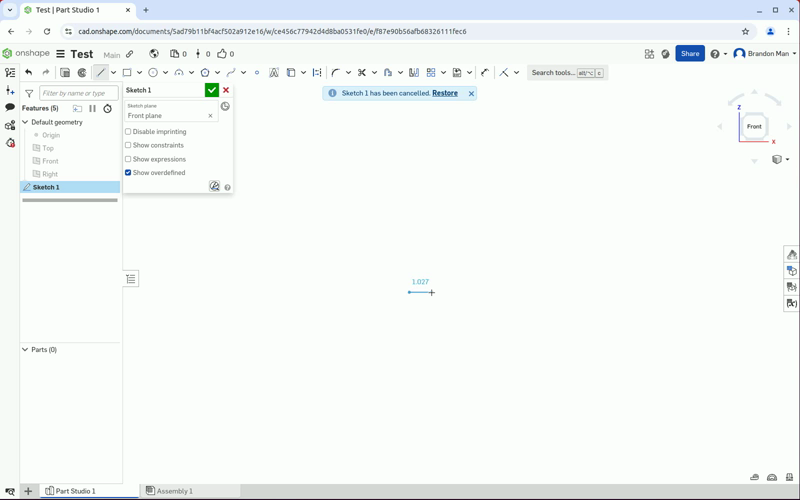
scroll(6)
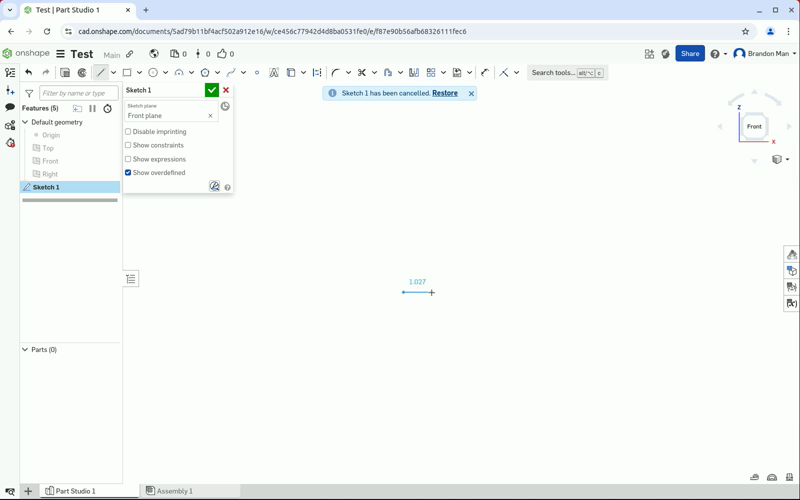
scroll(6)
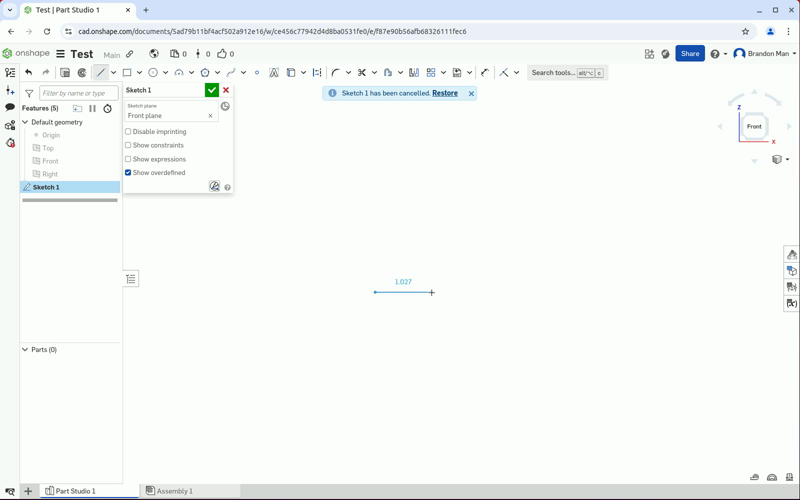
click(431, 292)
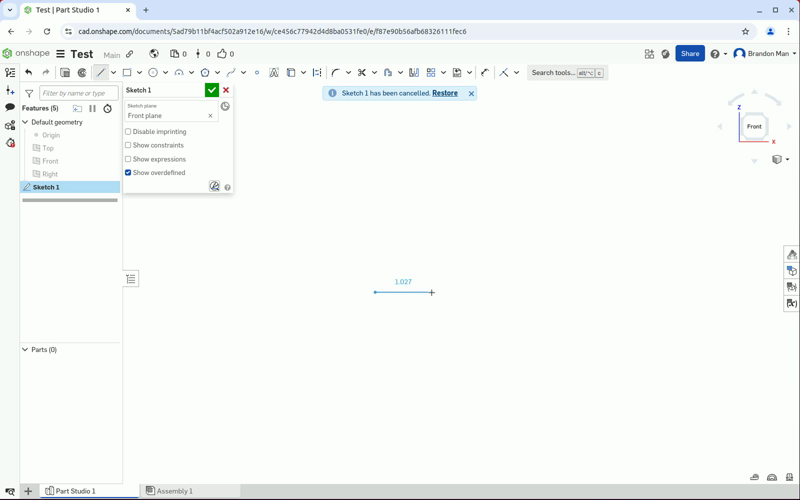
scroll(-6)
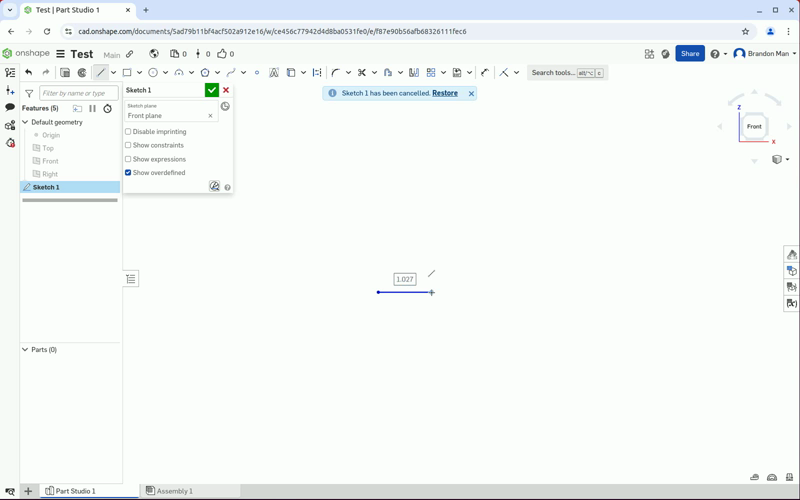
scroll(-6)
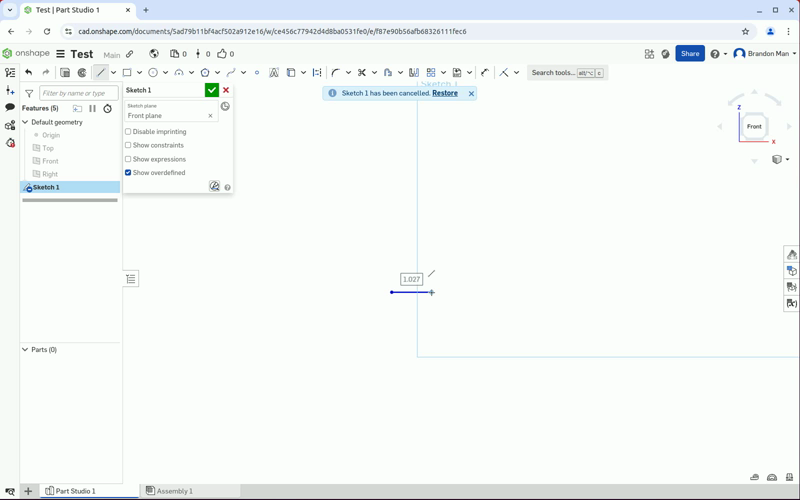
scroll(-6)
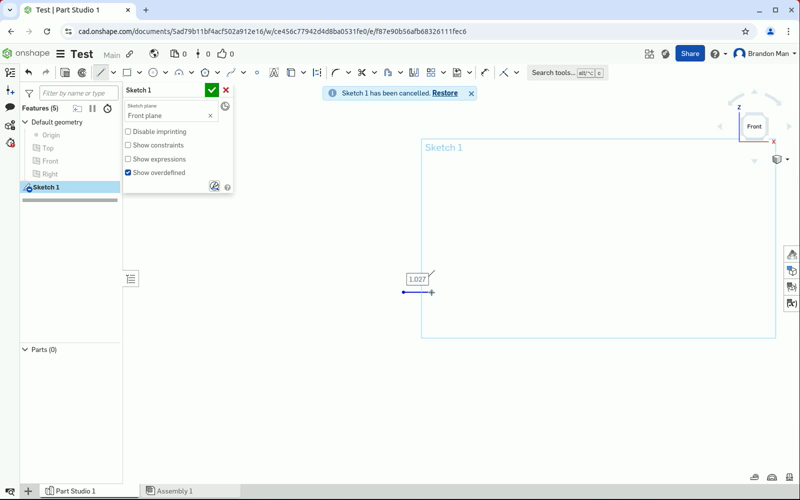
scroll(-6)
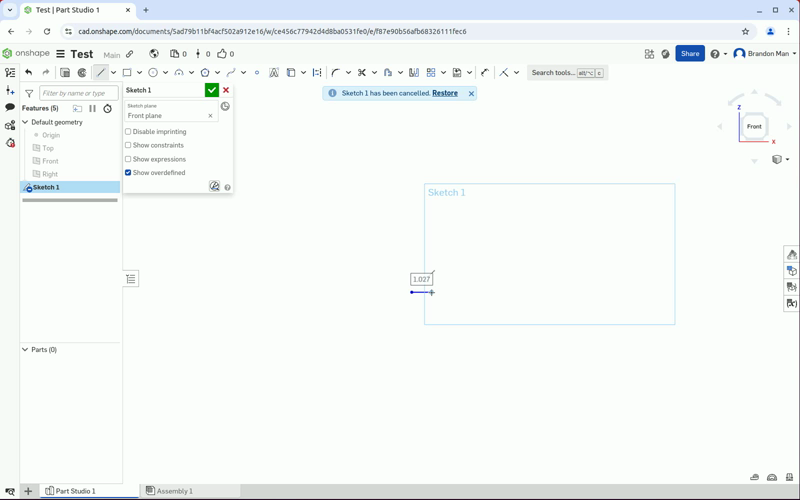
scroll(-6)
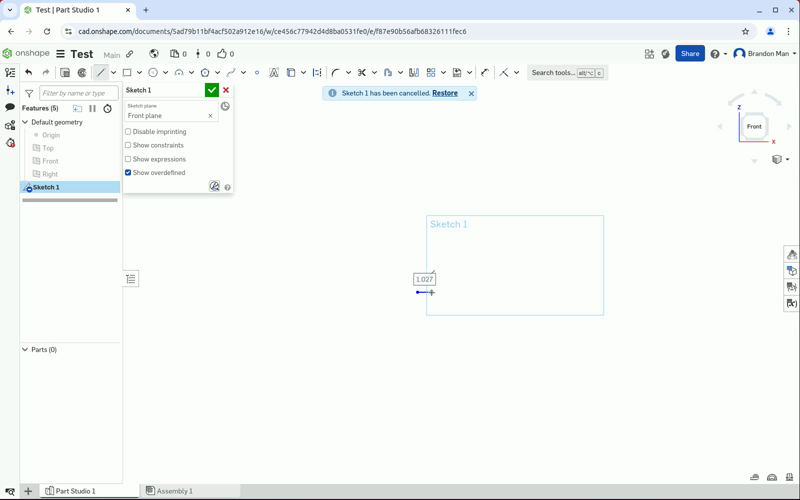
scroll(-6)
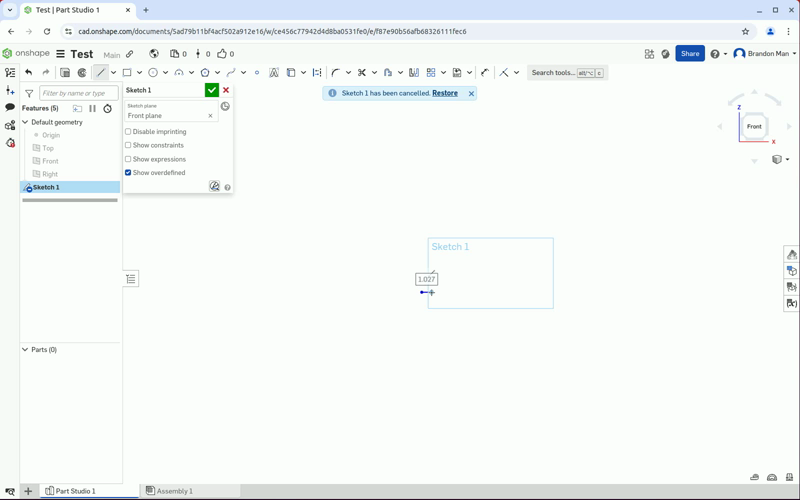
scroll(-6)
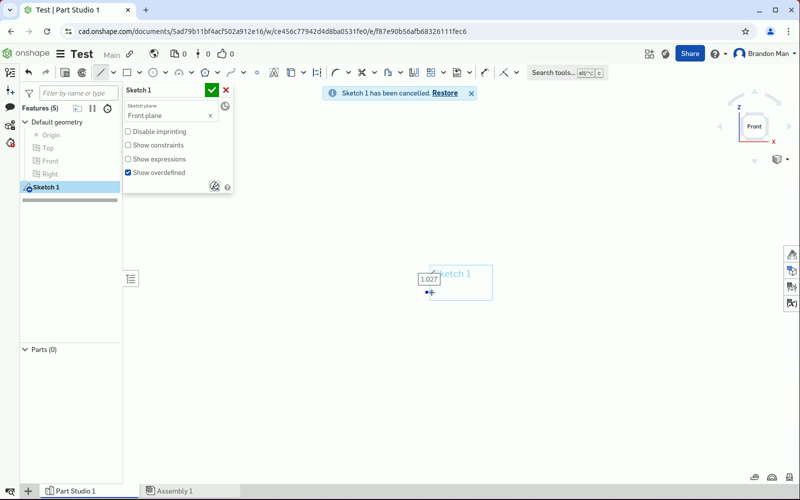
key_up(shift)
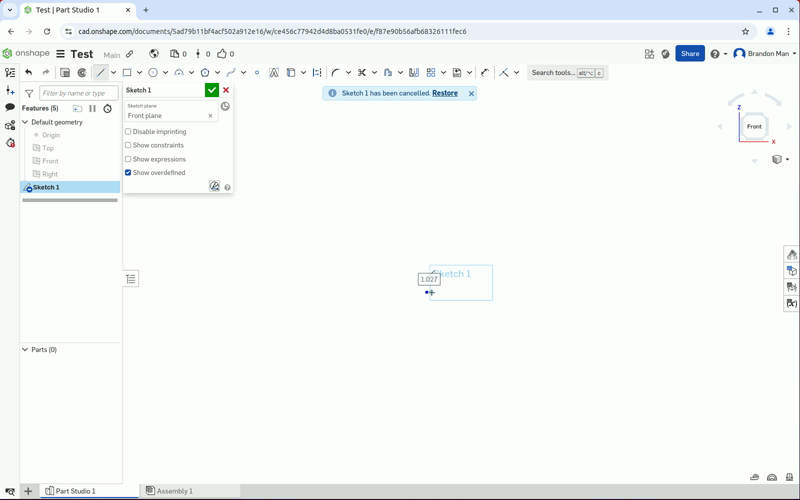
key_down(shift)
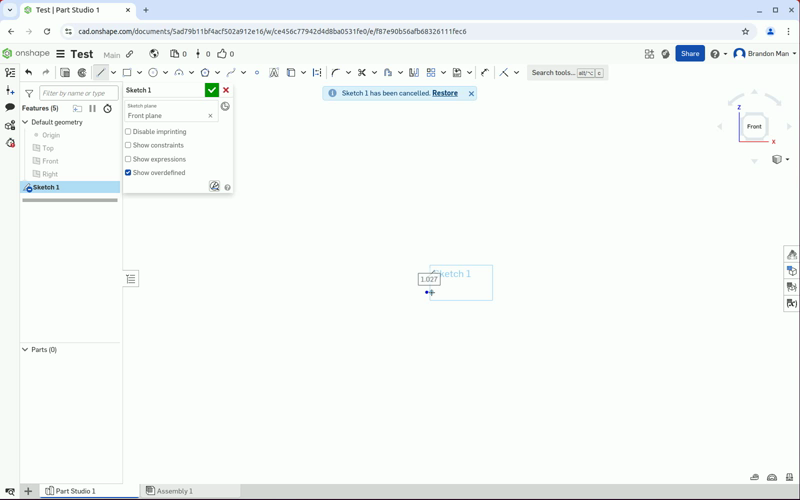
mouse_move(461, 292)
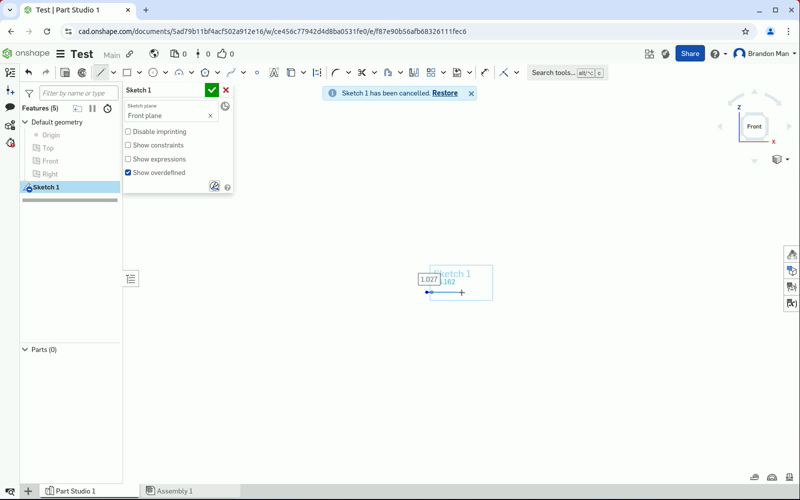
mouse_move(431, 272)
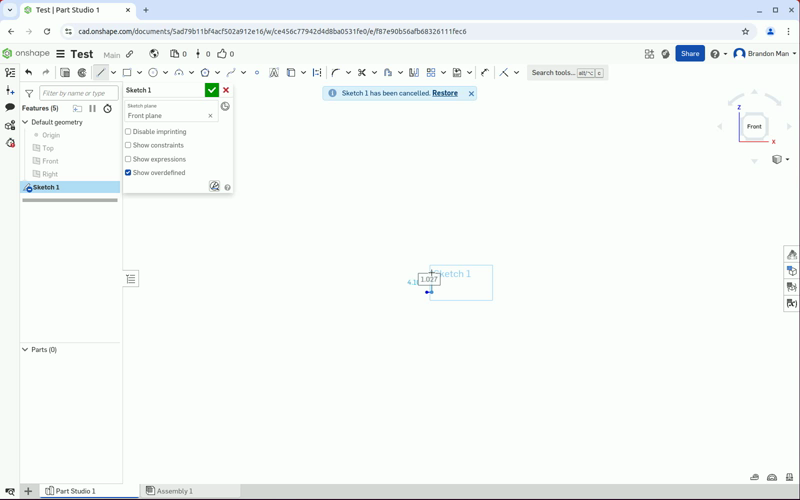
click(431, 272)
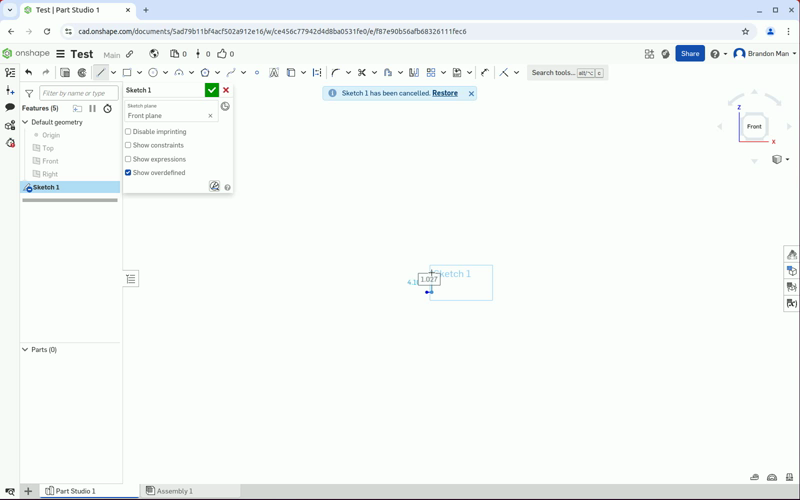
key_up(shift)
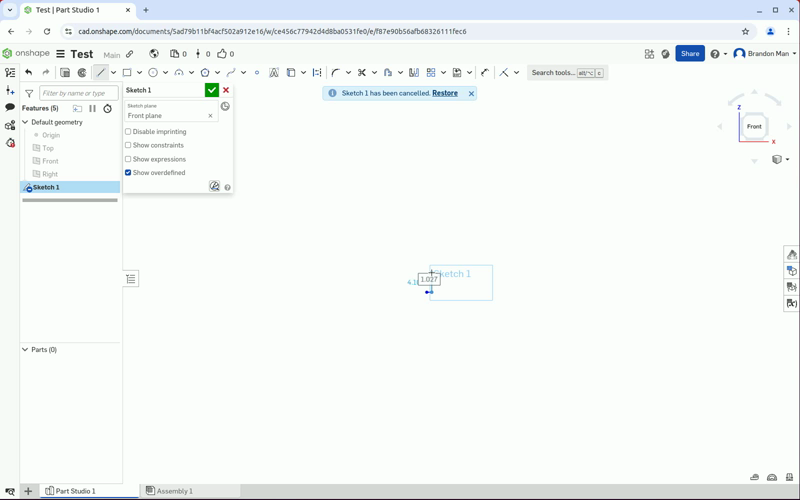
key_down(shift)
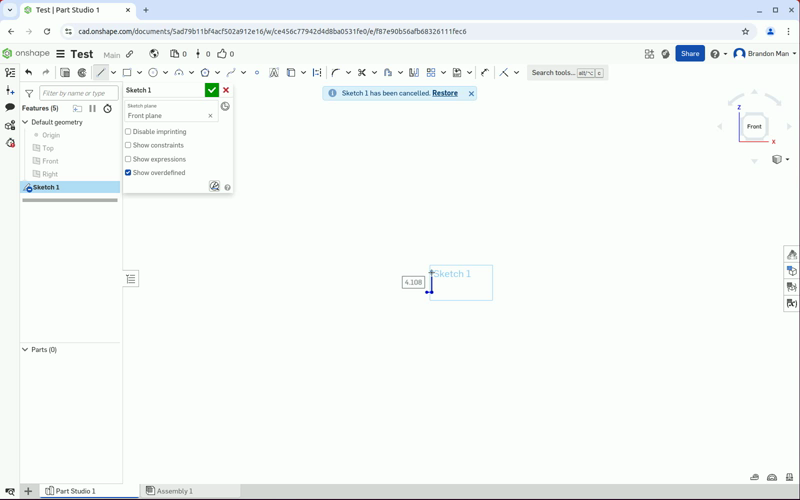
mouse_move(461, 272)
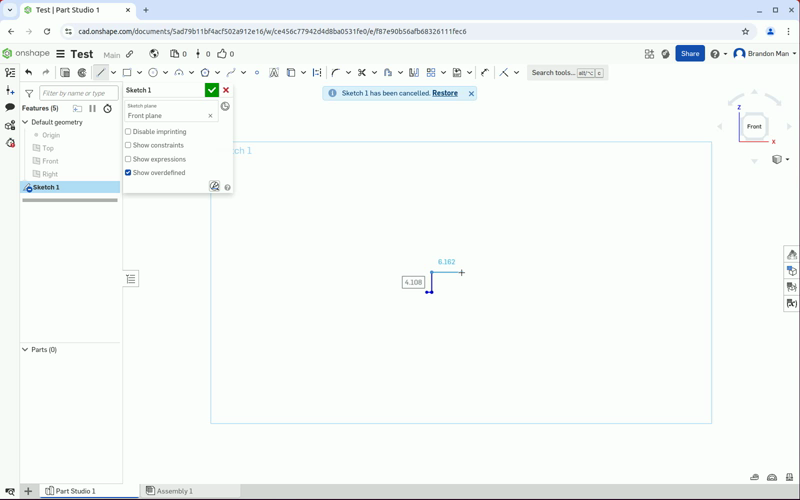
mouse_move(426, 272)
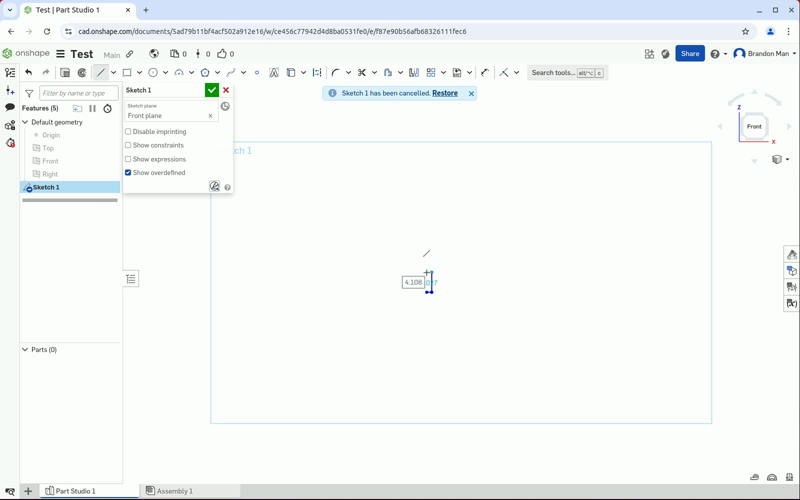
scroll(6)
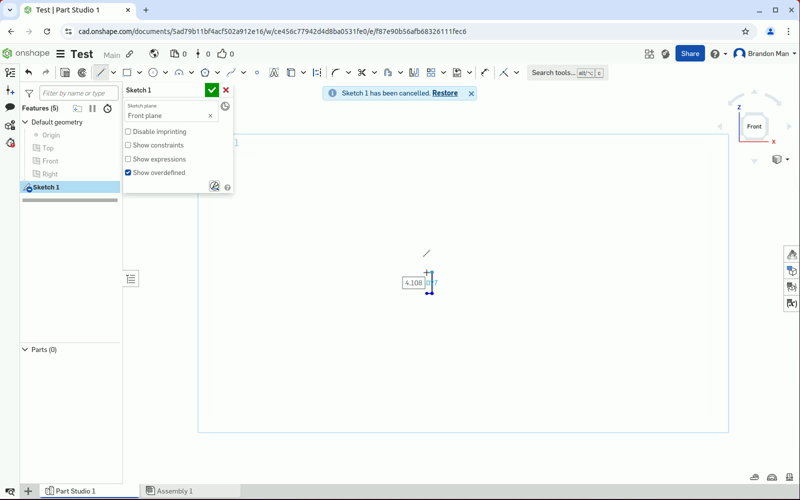
scroll(6)
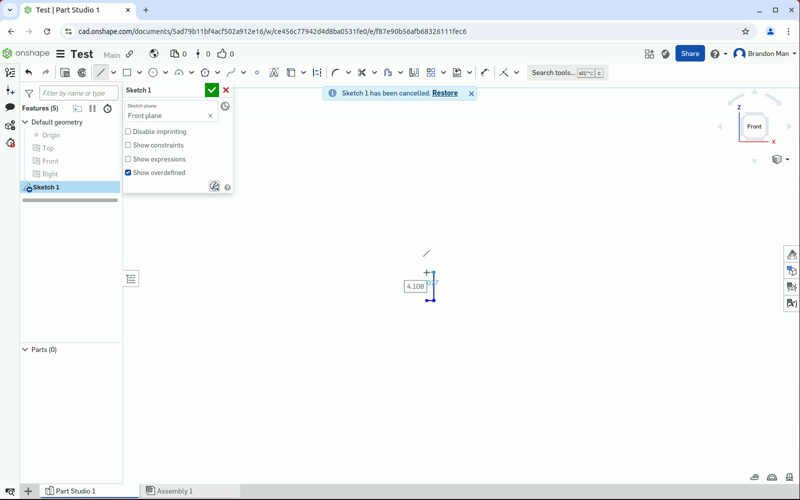
scroll(6)
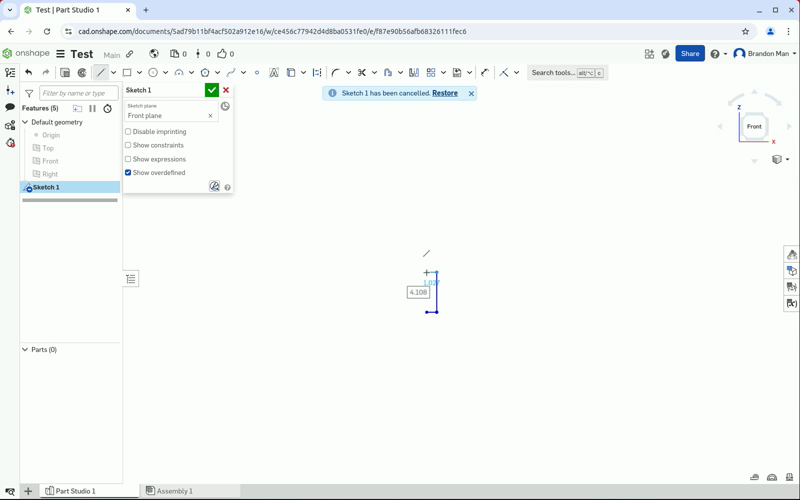
scroll(6)
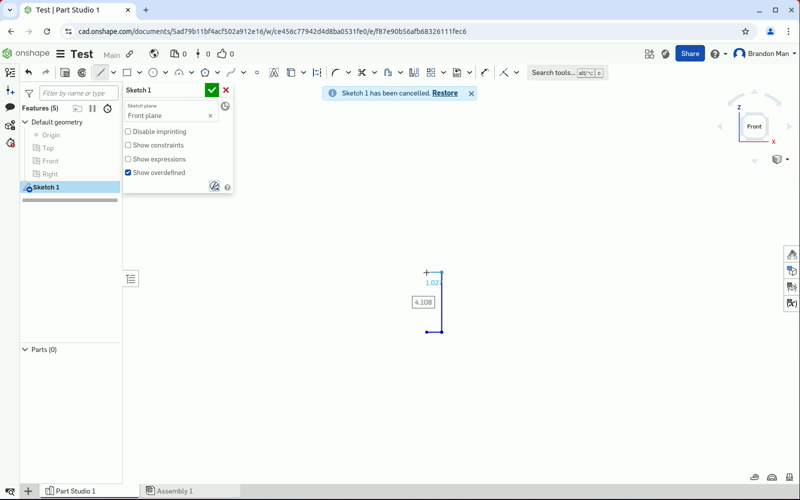
scroll(6)
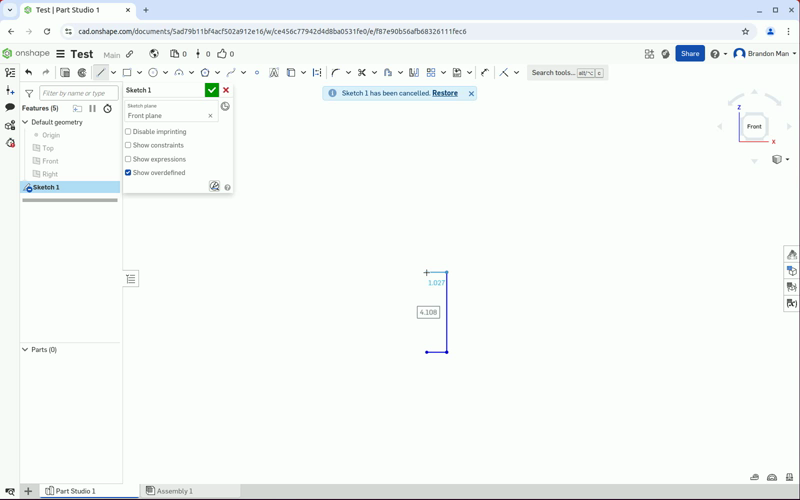
scroll(6)
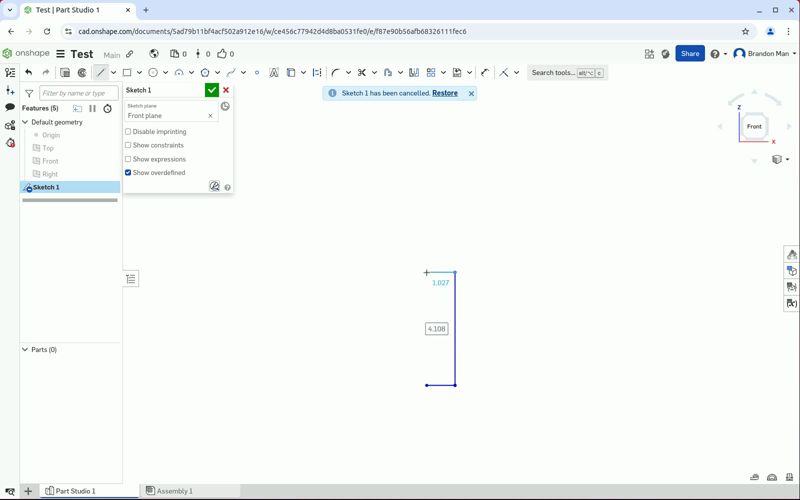
scroll(6)
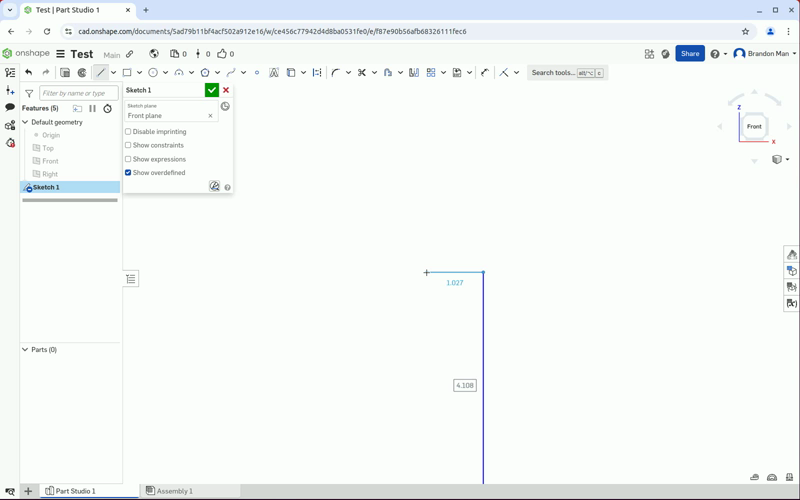
click(426, 272)
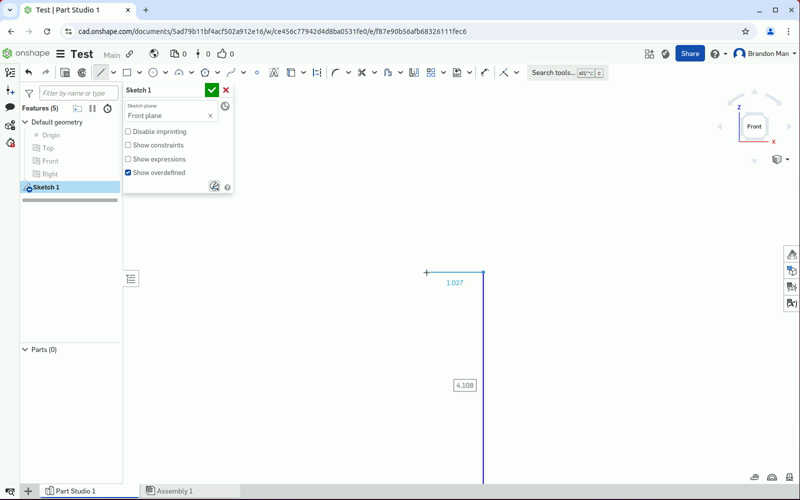
scroll(-6)
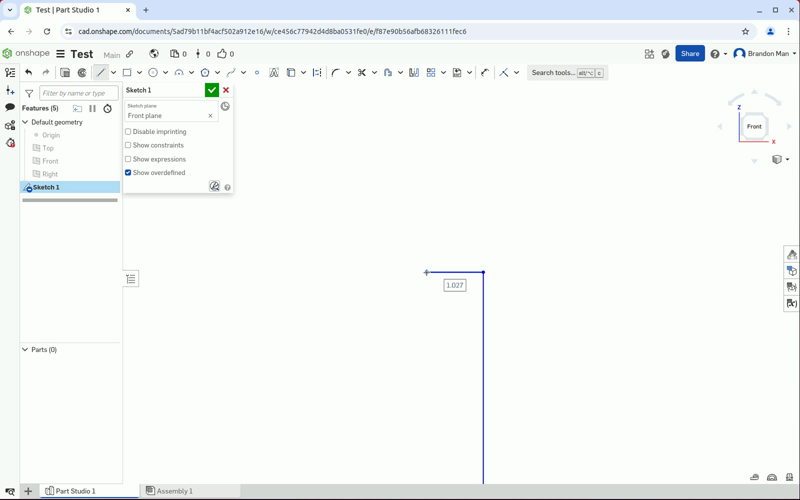
scroll(-6)
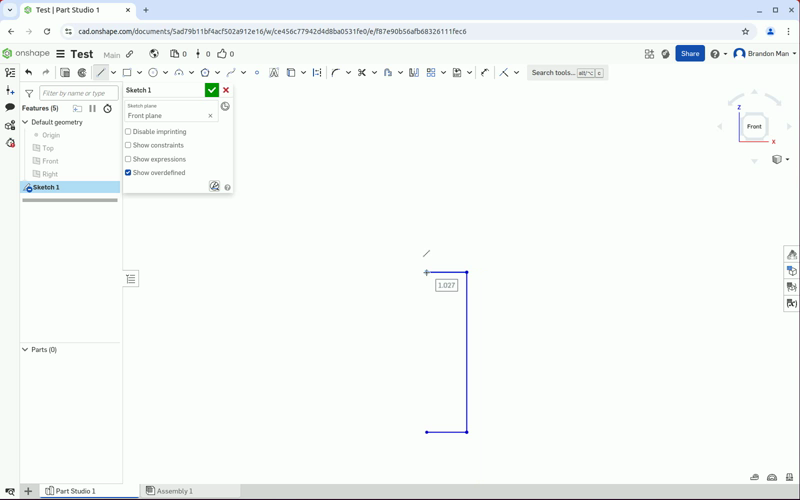
scroll(-6)
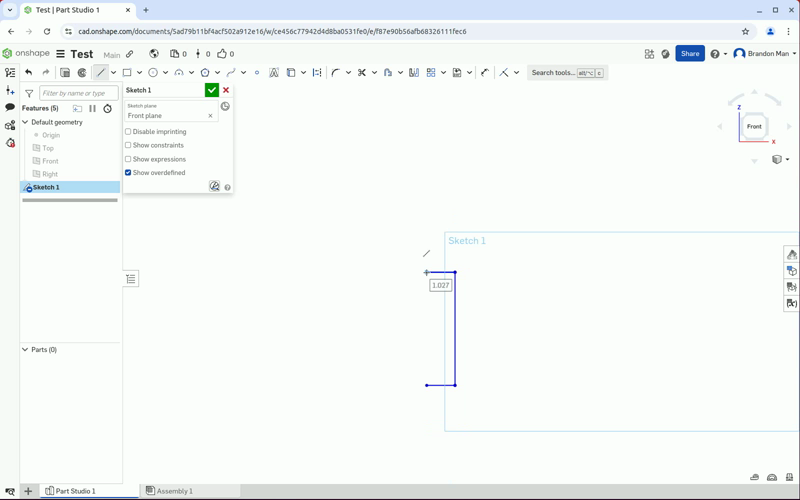
scroll(-6)
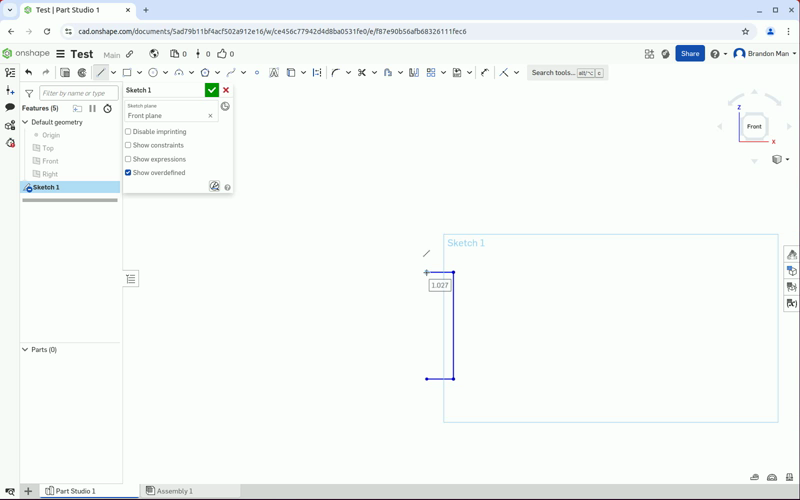
scroll(-6)
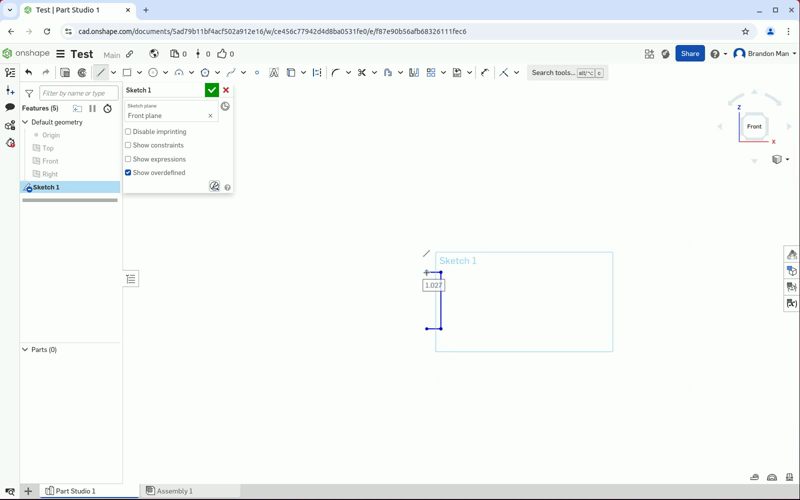
scroll(-6)
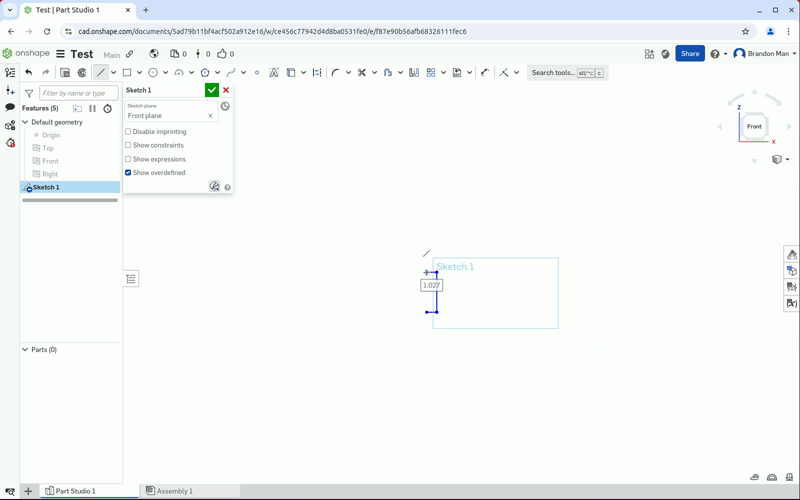
scroll(-6)
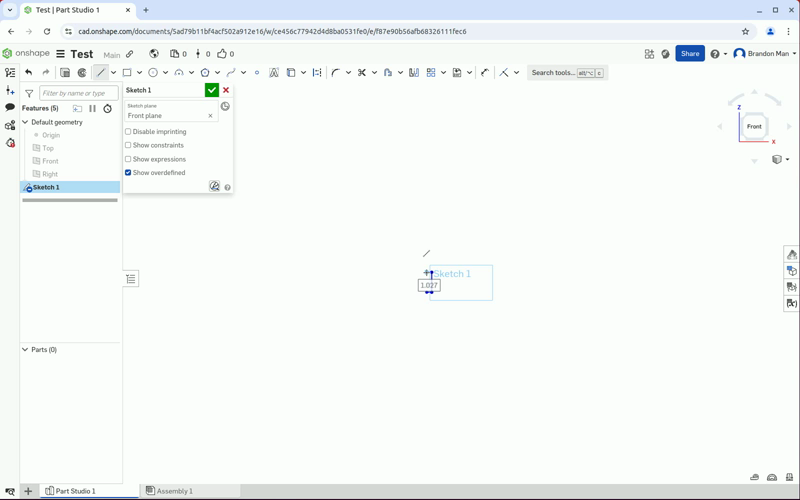
key_up(shift)
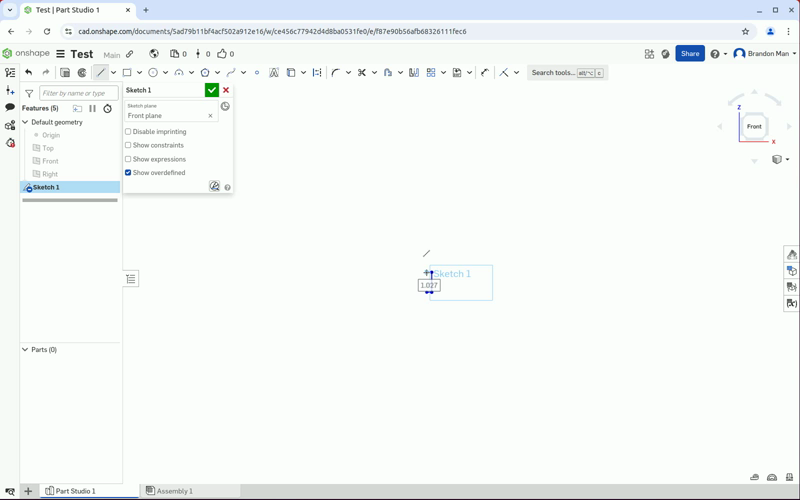
mouse_move(456, 272)
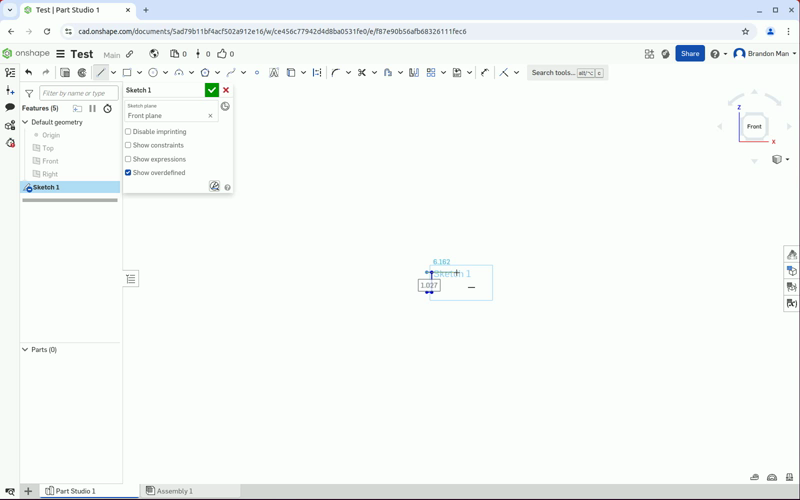
key_down(shift)
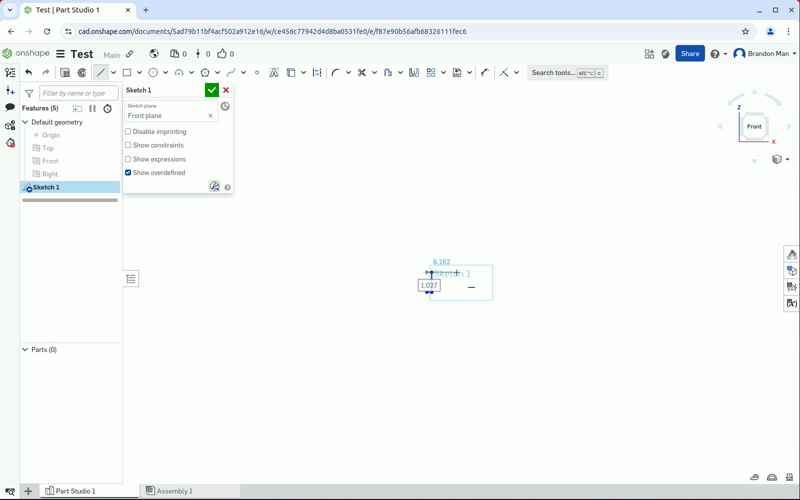
mouse_move(426, 292)
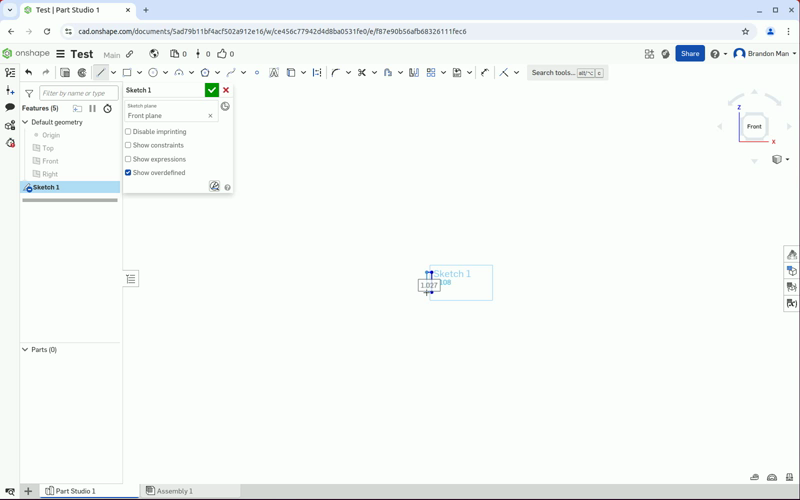
key_up(shift)
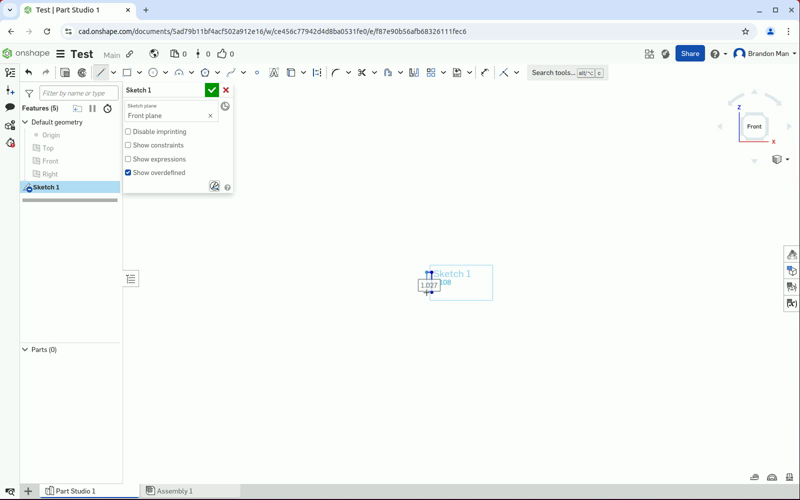
click(426, 292)
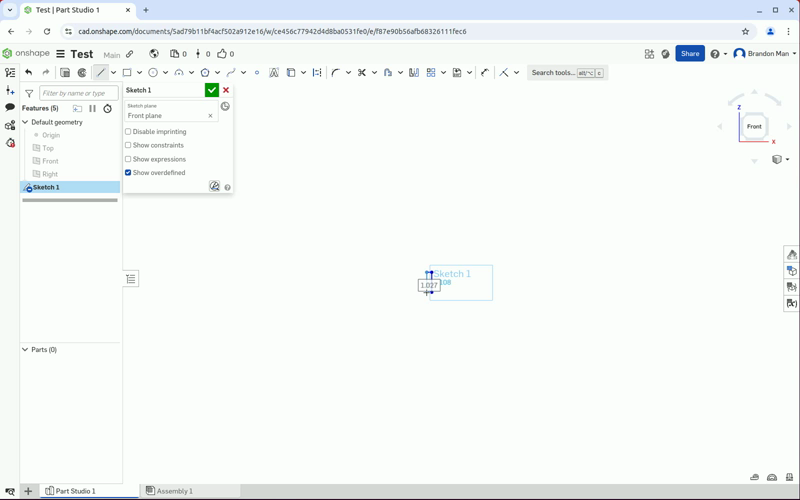
key(esc)
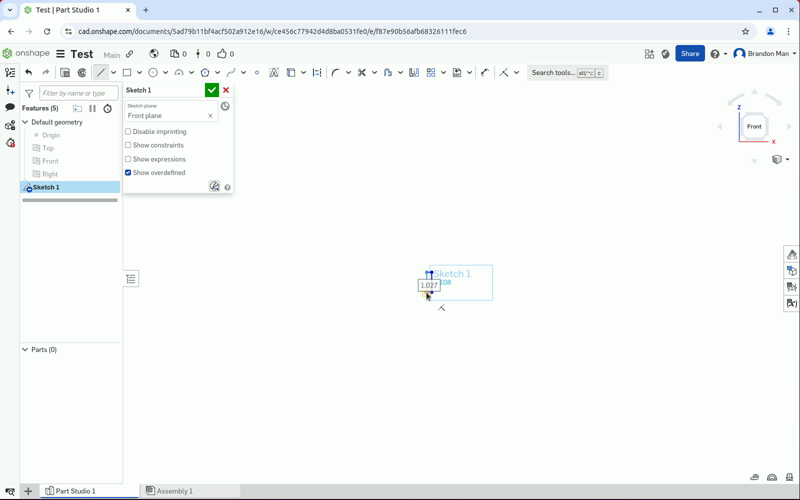
mouse_move(427, 287)
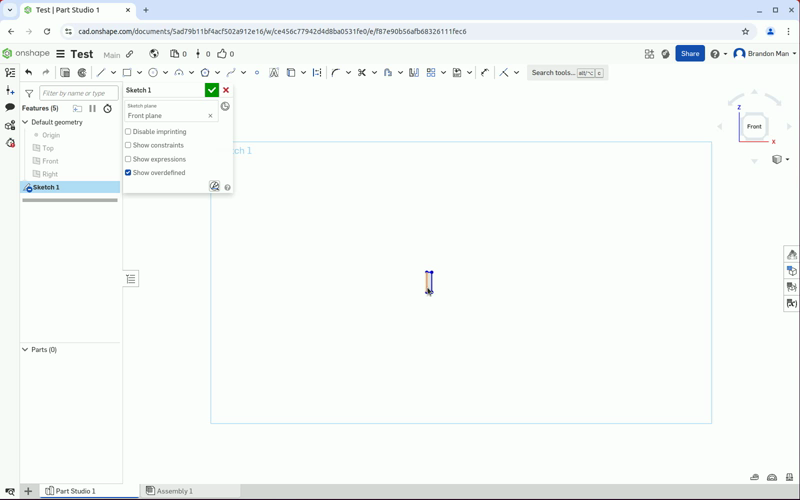
scroll(6)
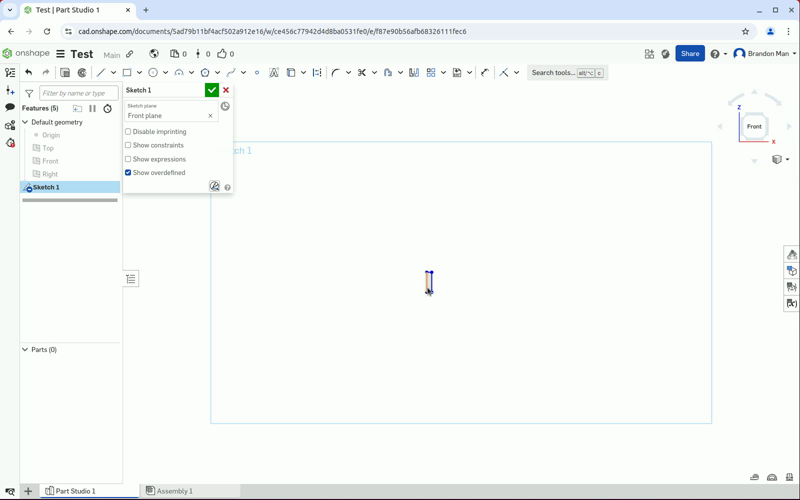
scroll(6)
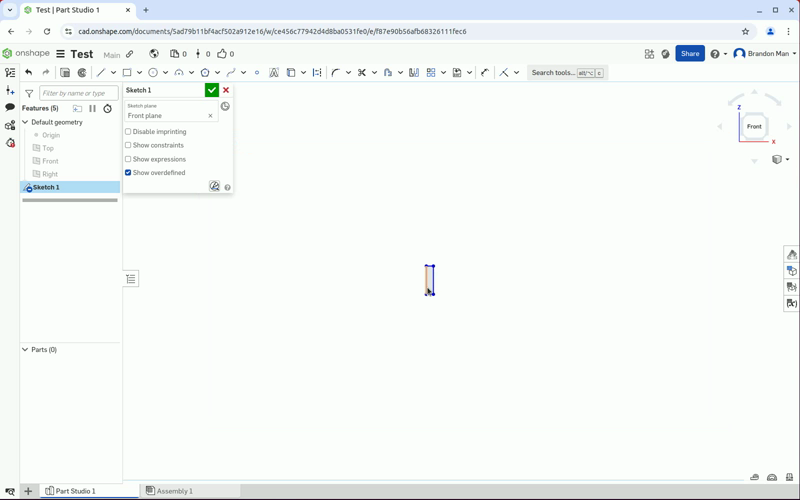
scroll(6)
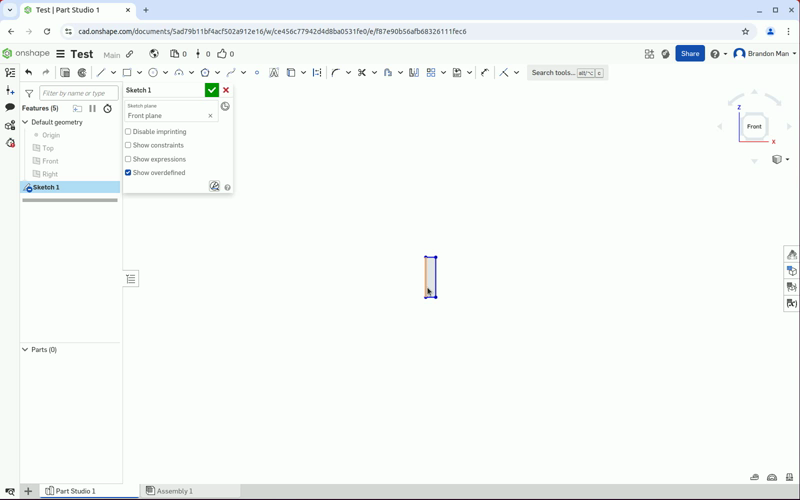
scroll(6)
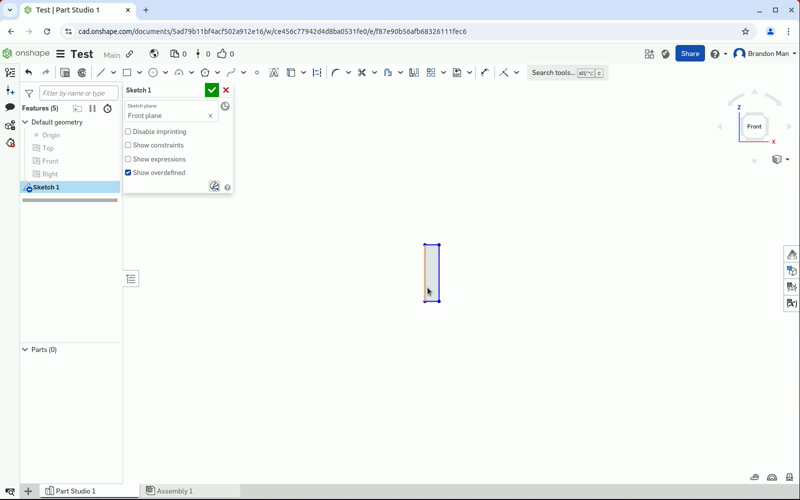
scroll(6)
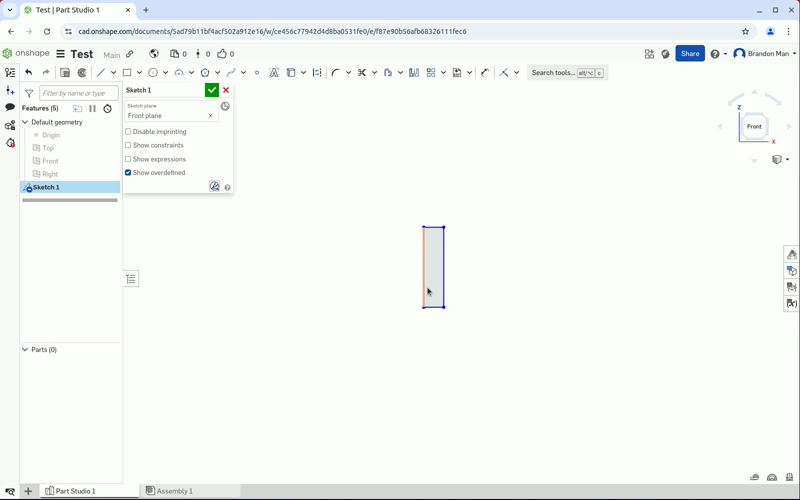
scroll(6)
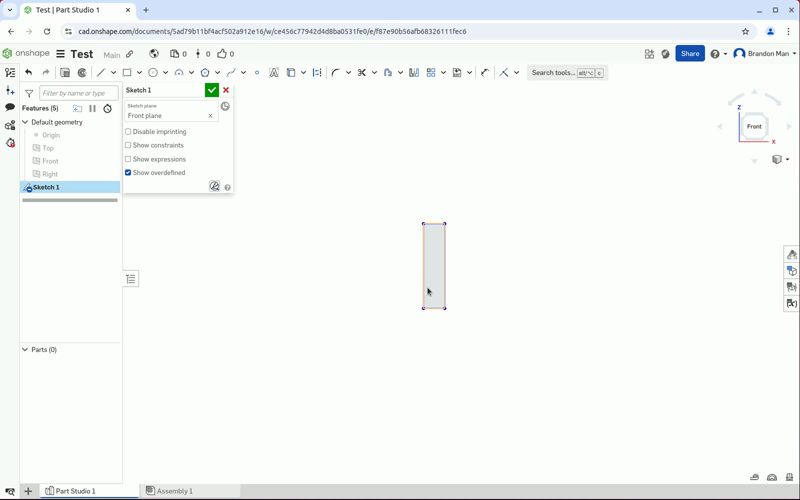
scroll(6)
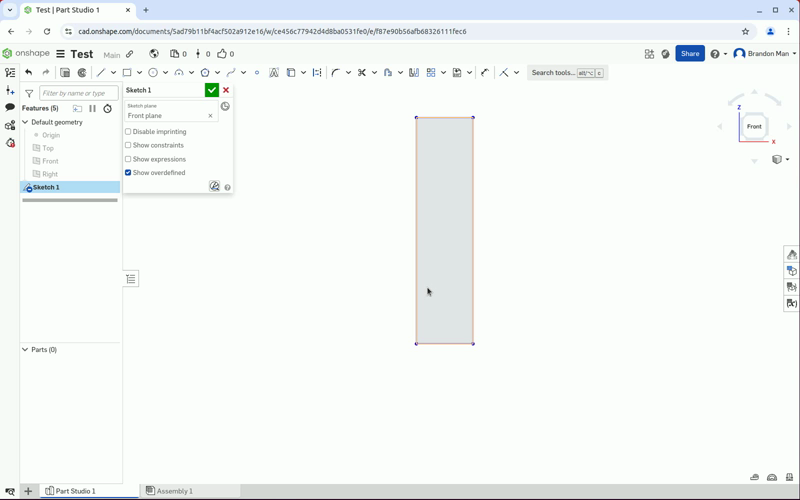
click(427, 287)
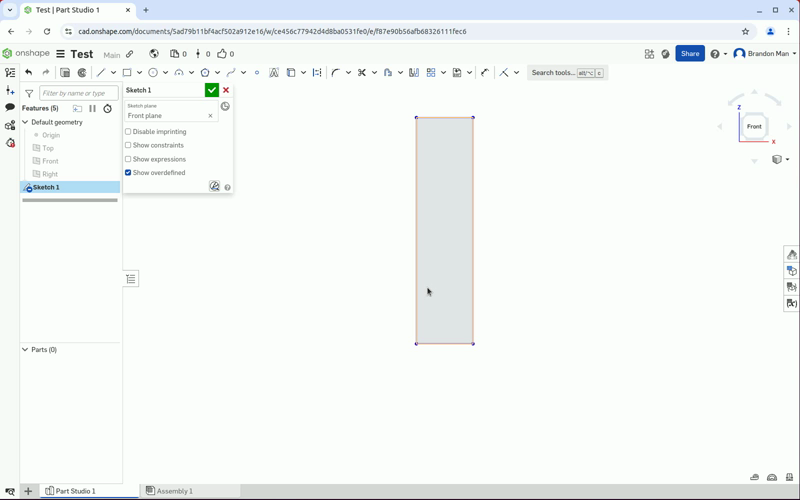
scroll(-6)
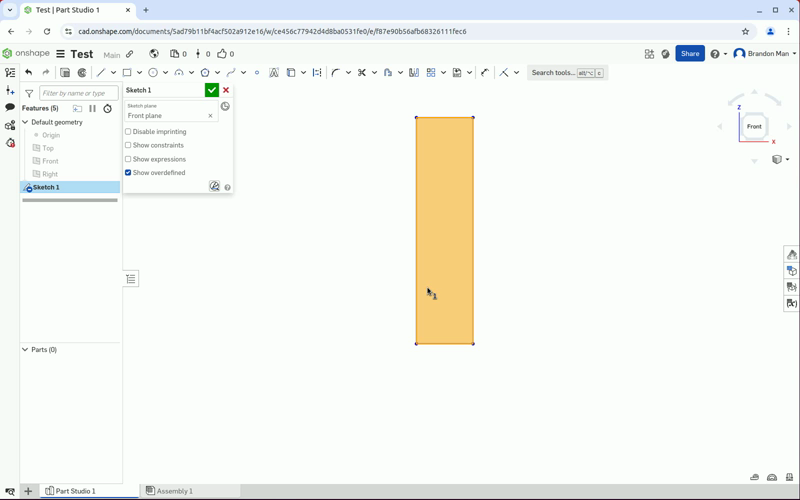
scroll(-6)
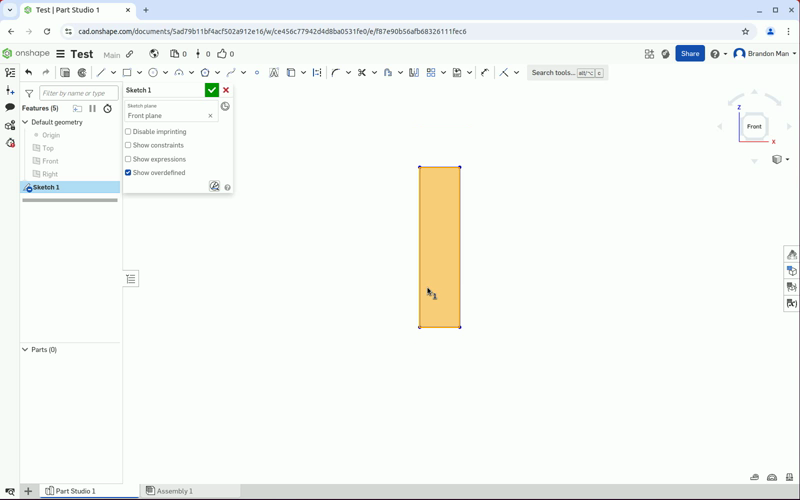
scroll(-6)
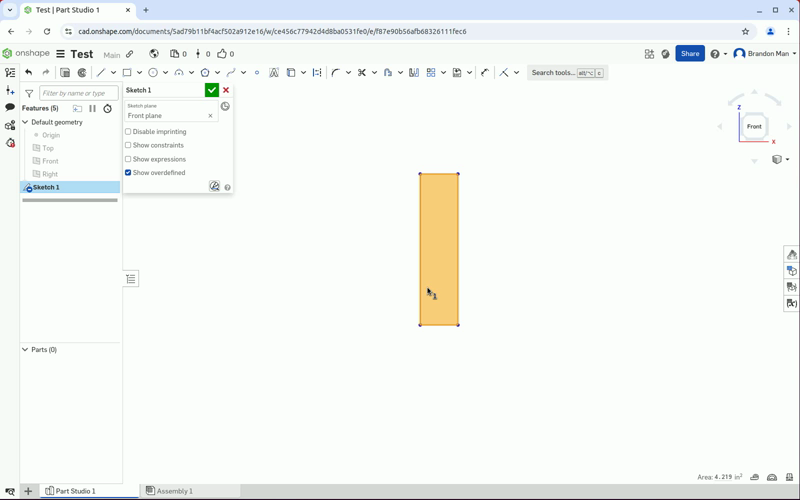
scroll(-6)
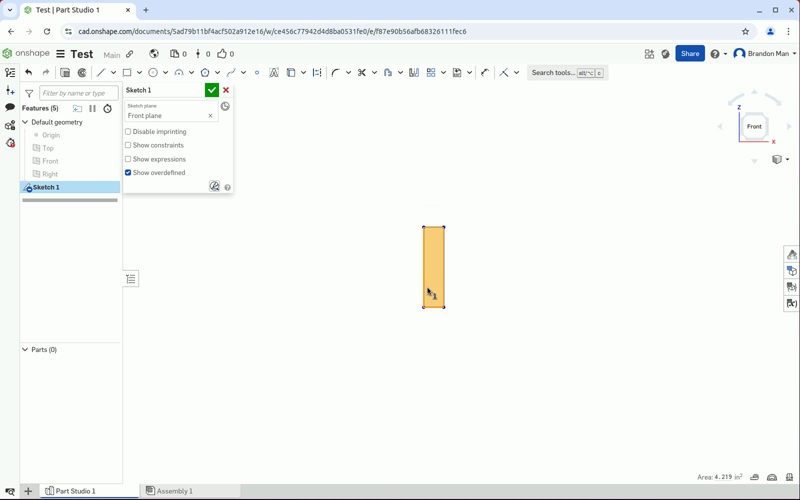
scroll(-6)
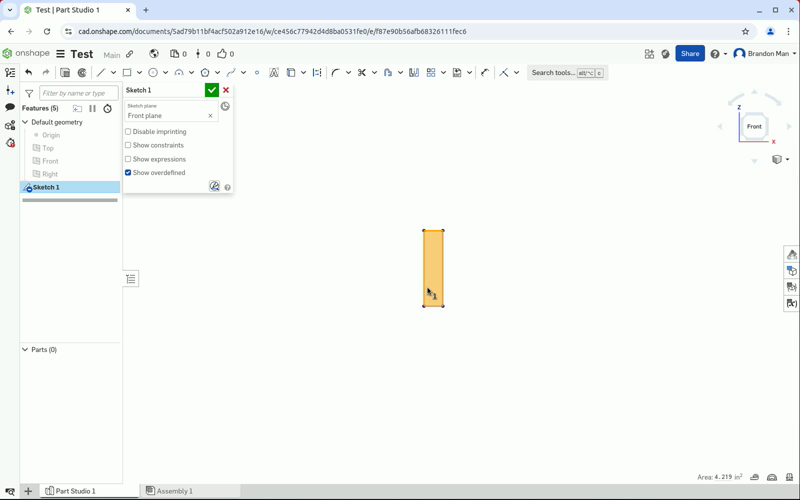
scroll(-6)
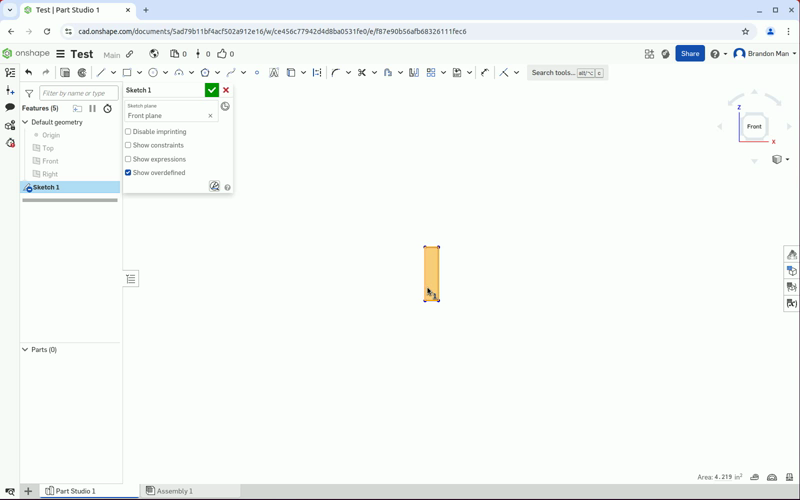
scroll(-6)
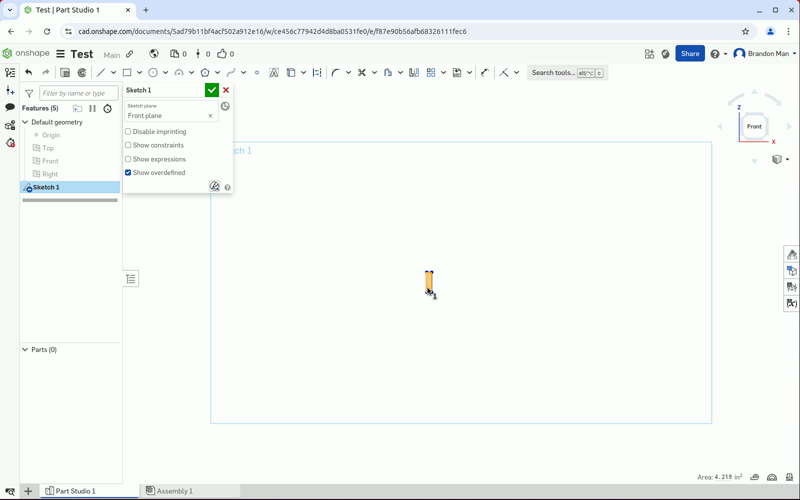
mouse_move(73, 352)
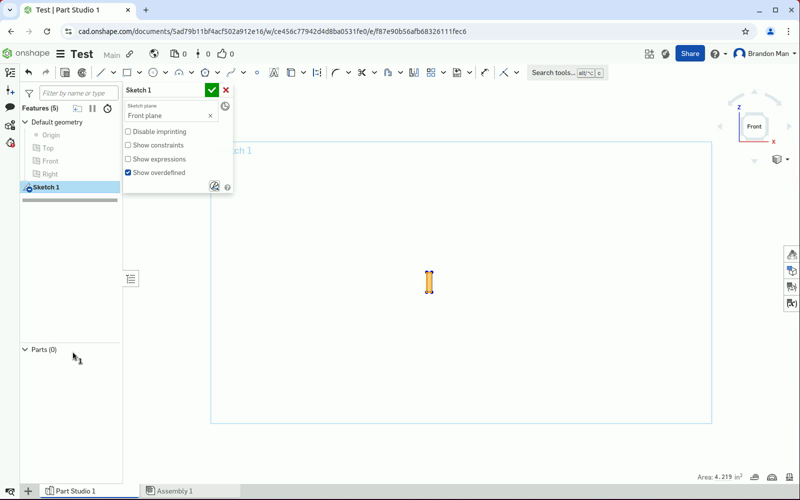
key(shift+y)
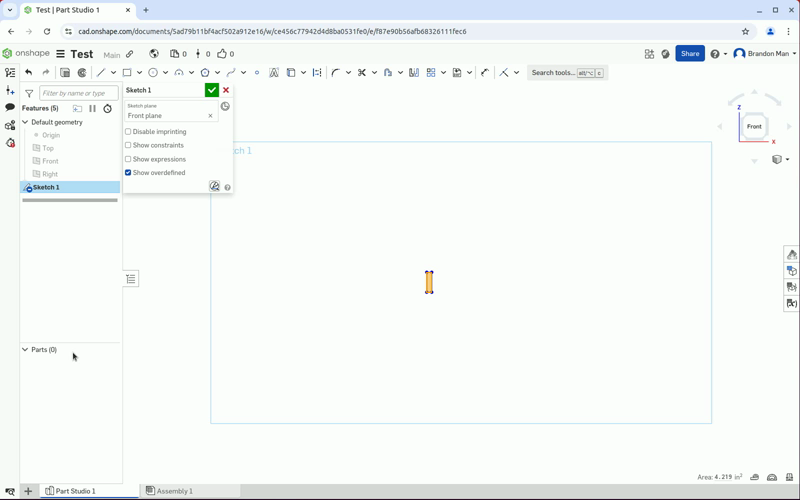
key(shift+e)
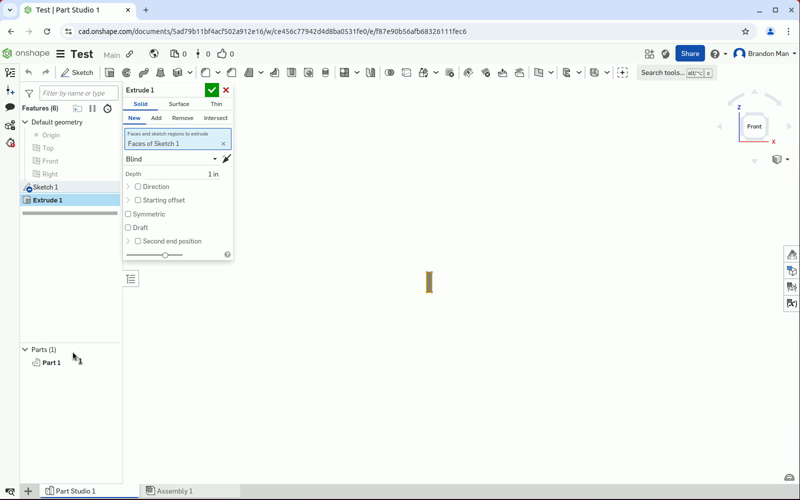
mouse_move(143, 106)
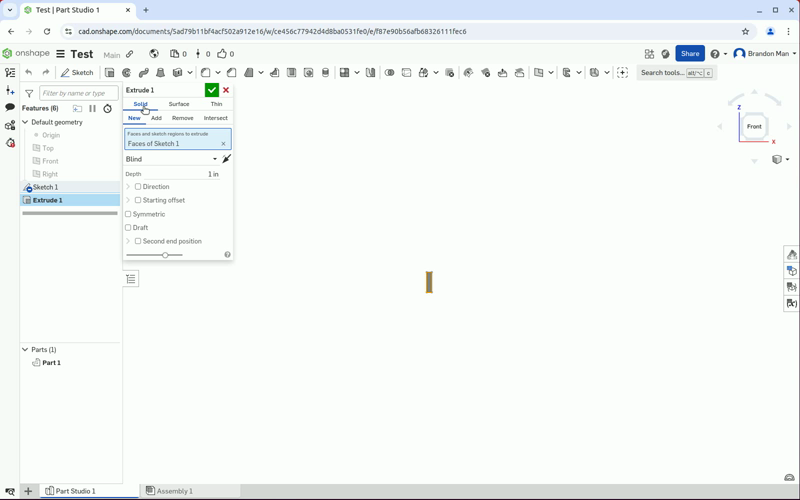
click(143, 106)
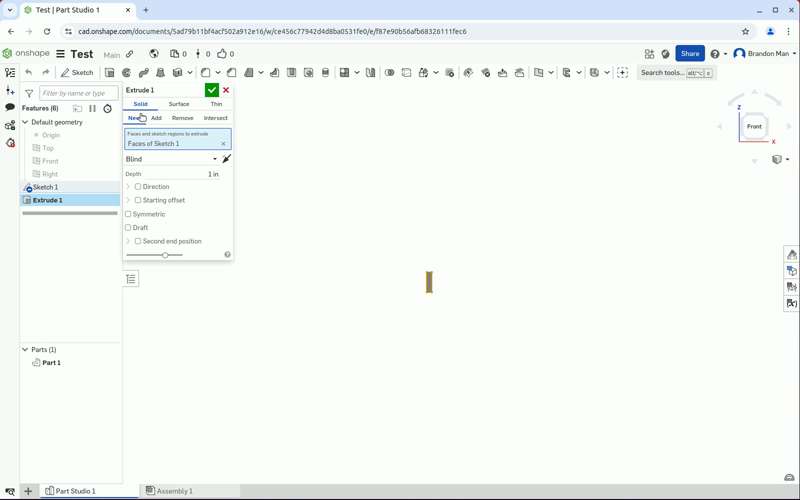
mouse_move(137, 120)
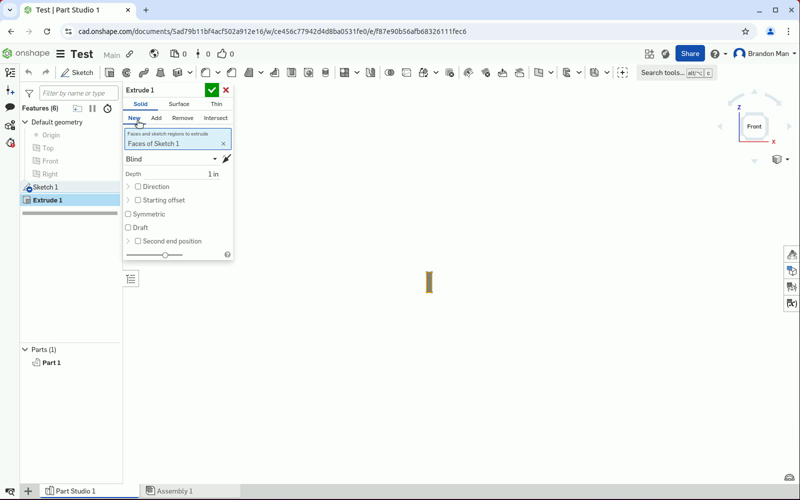
click(137, 120)
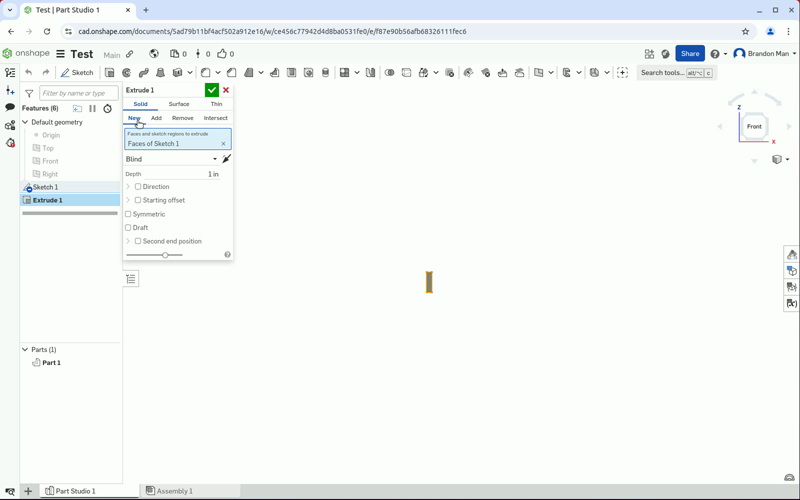
key(tab, 4)
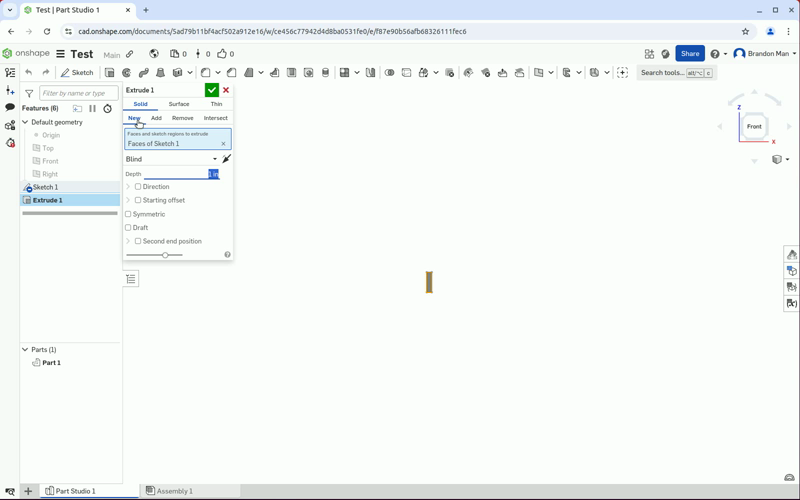
text(23.108)
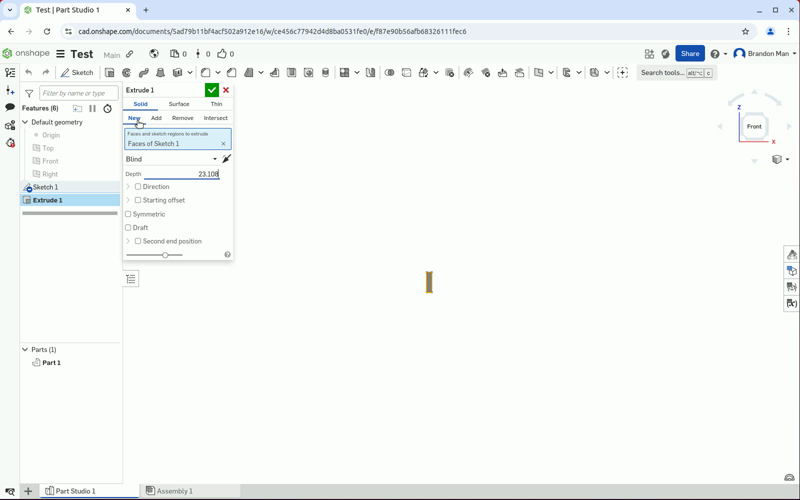
key(enter)
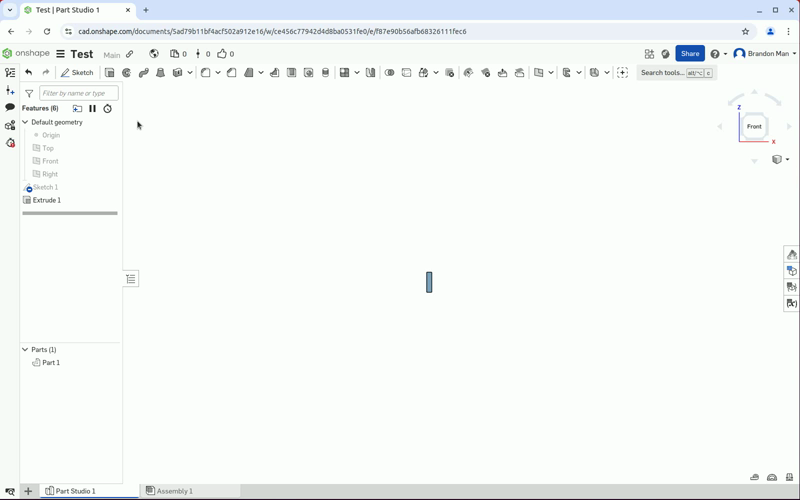
key(shift+h)
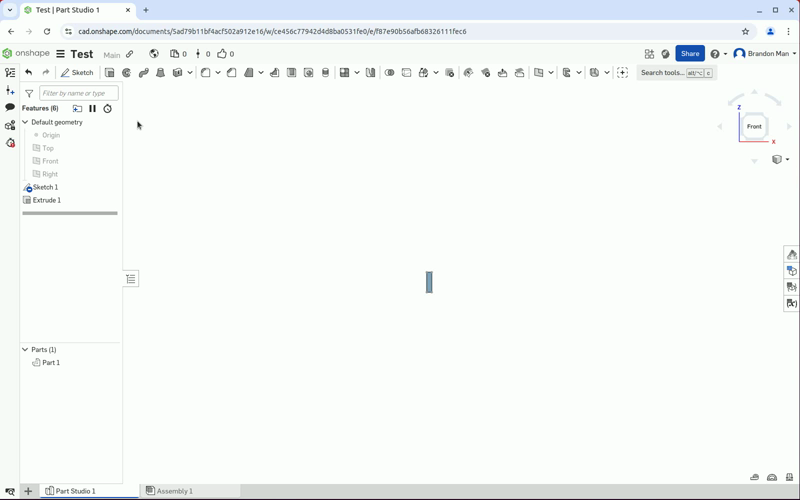
key(shift+h)
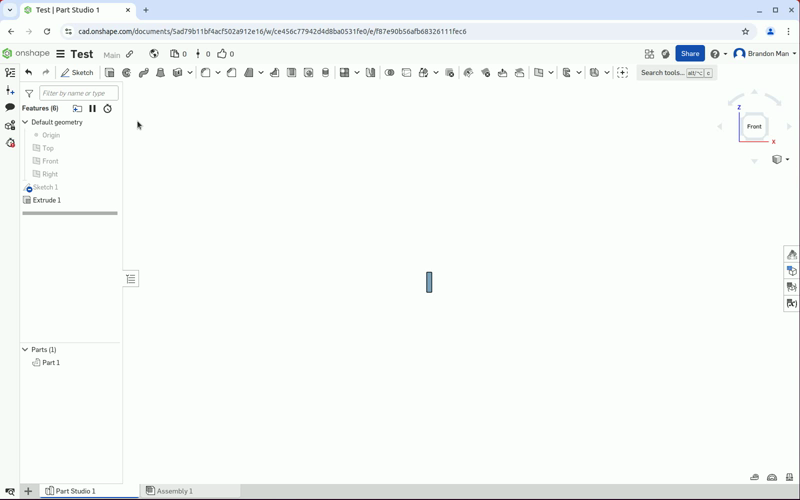
mouse_move(73, 189)
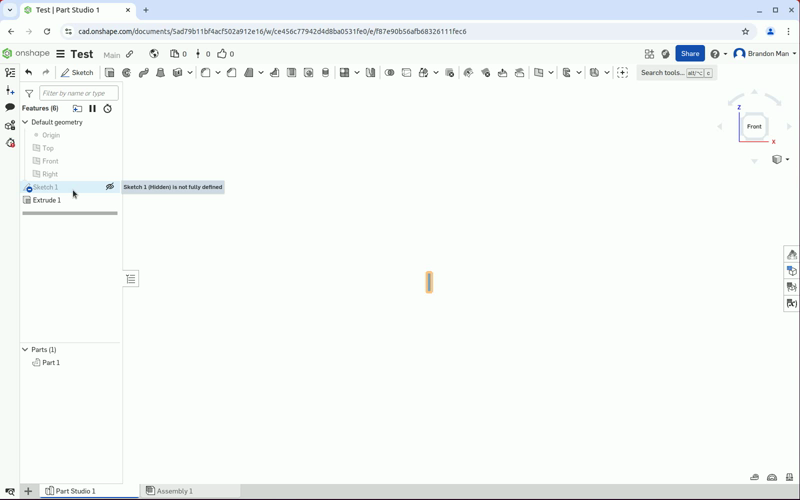
click(73, 189)
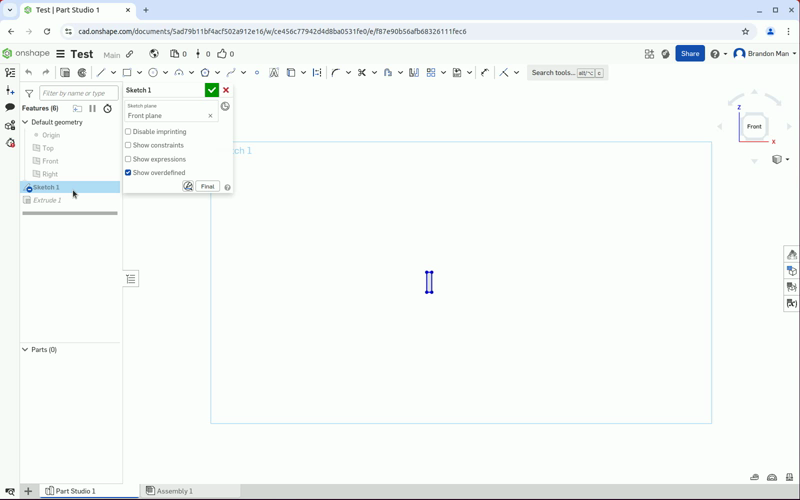
mouse_move(229, 92)
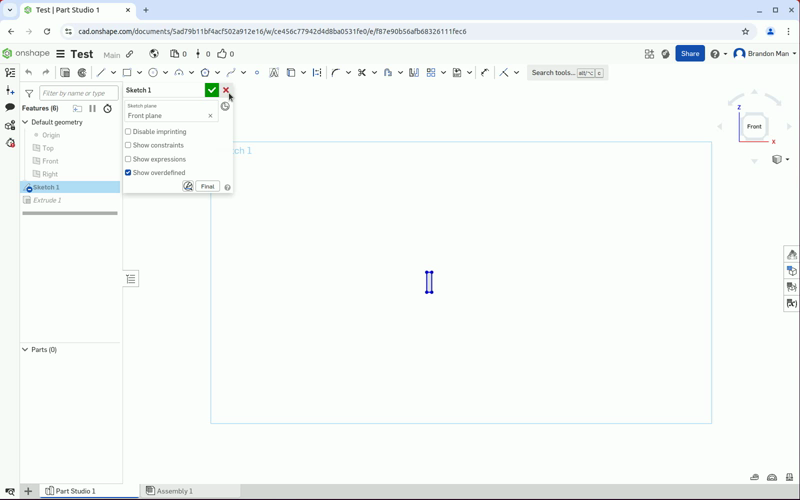
click(229, 92)
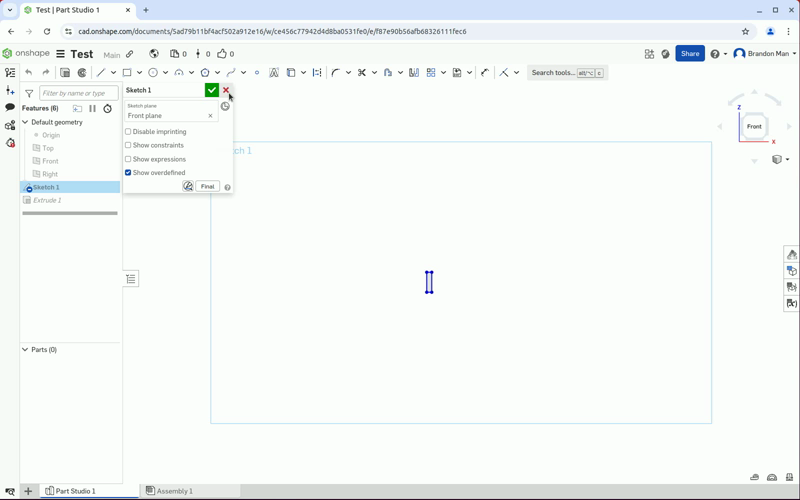
key(shift+s)
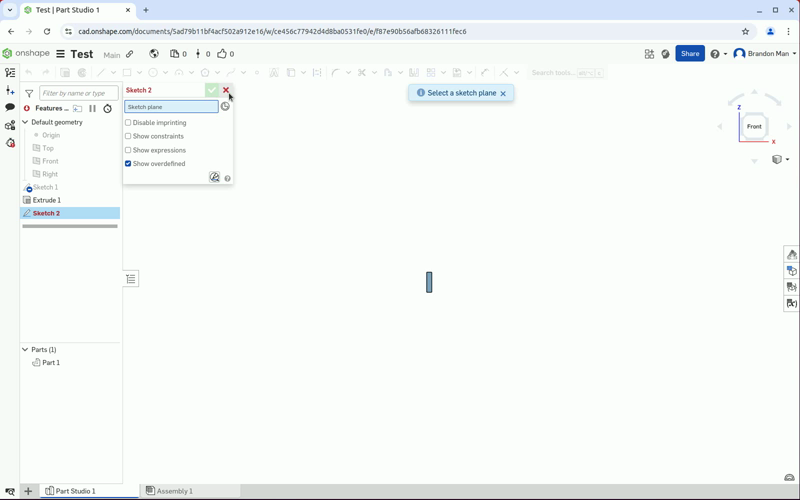
mouse_move(73, 163)
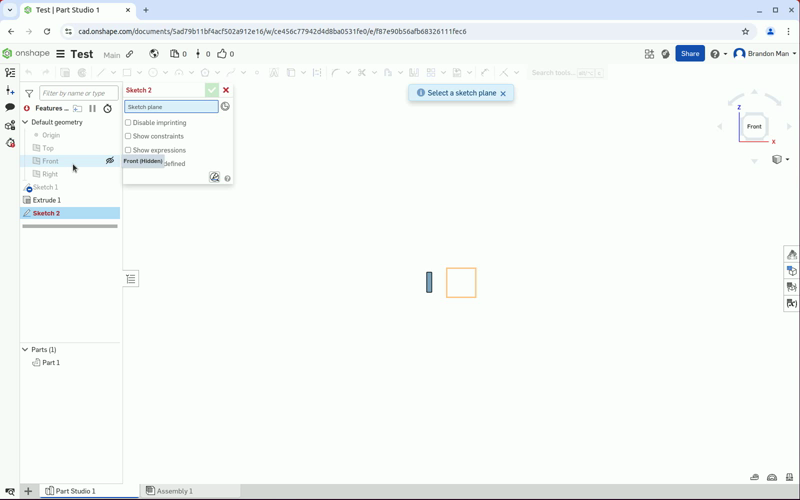
click(73, 163)
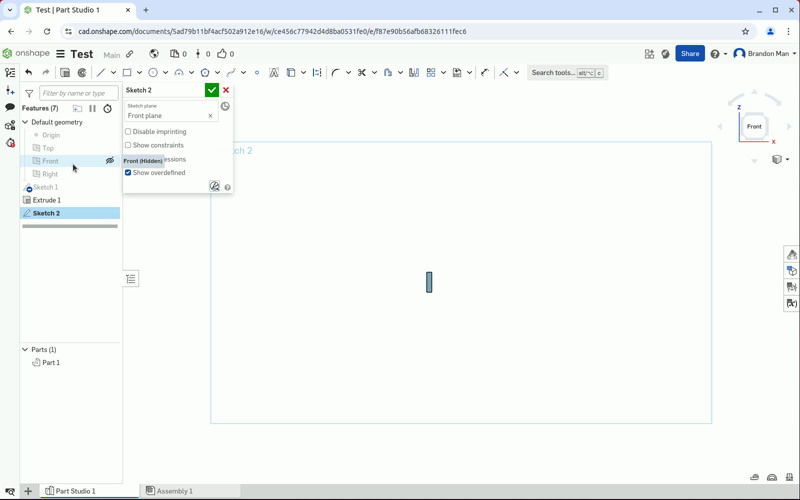
mouse_move(73, 352)
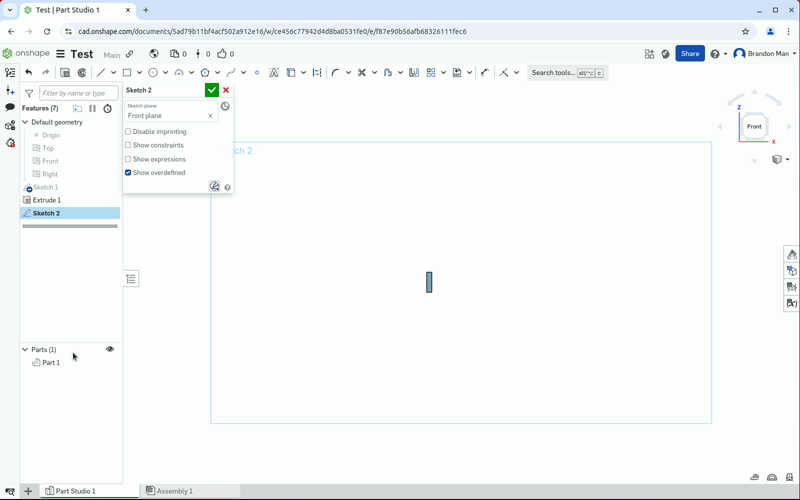
key(y)
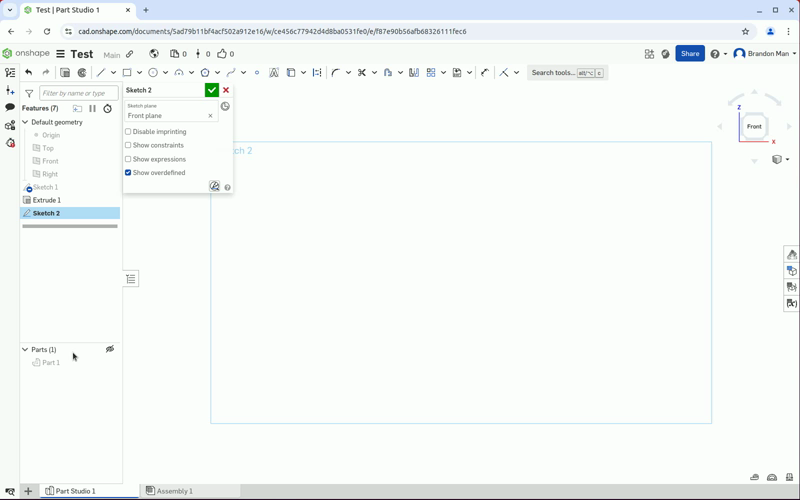
key(l)
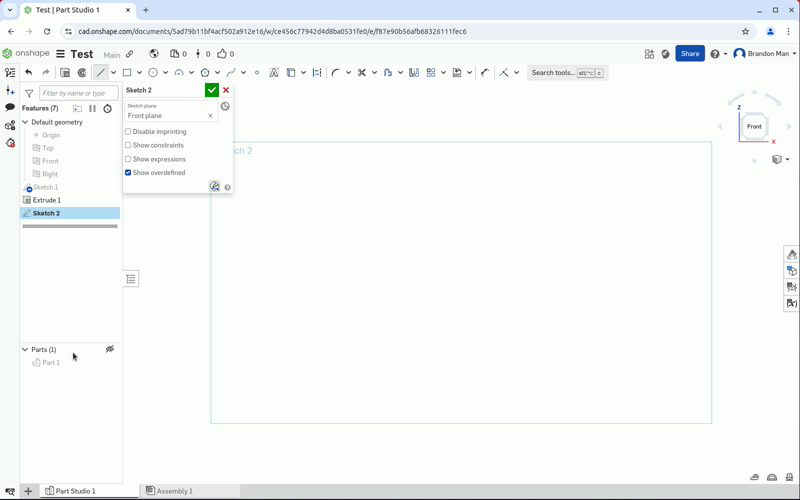
key_down(shift)
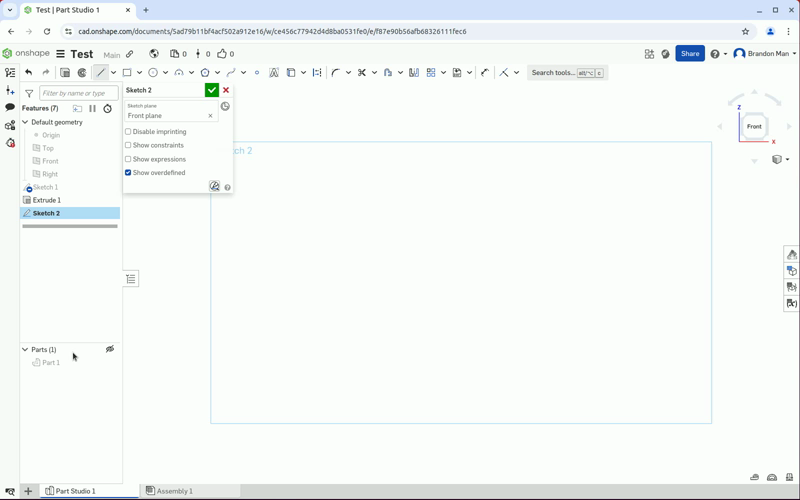
mouse_move(427, 271)
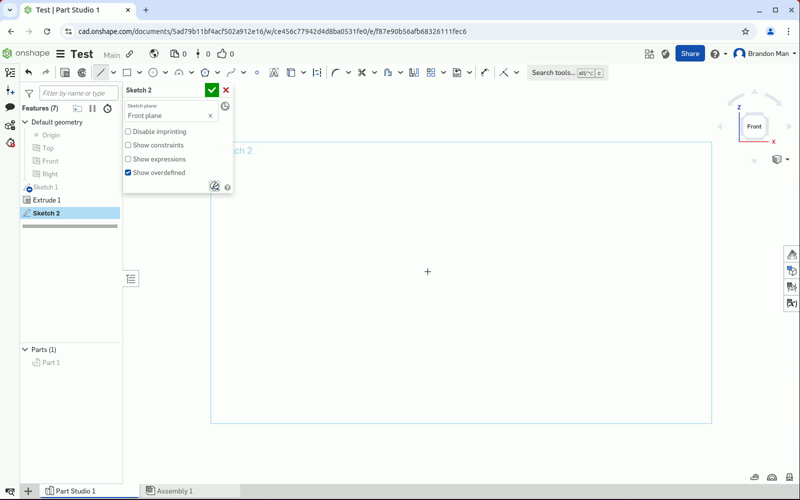
click(427, 271)
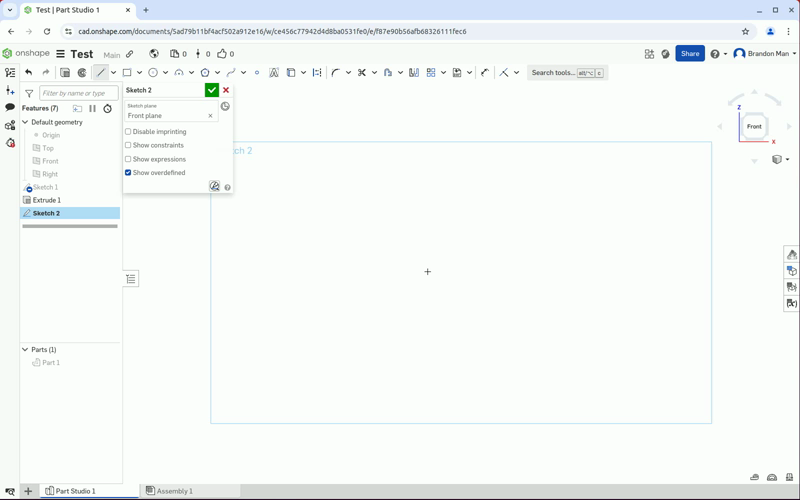
key_up(shift)
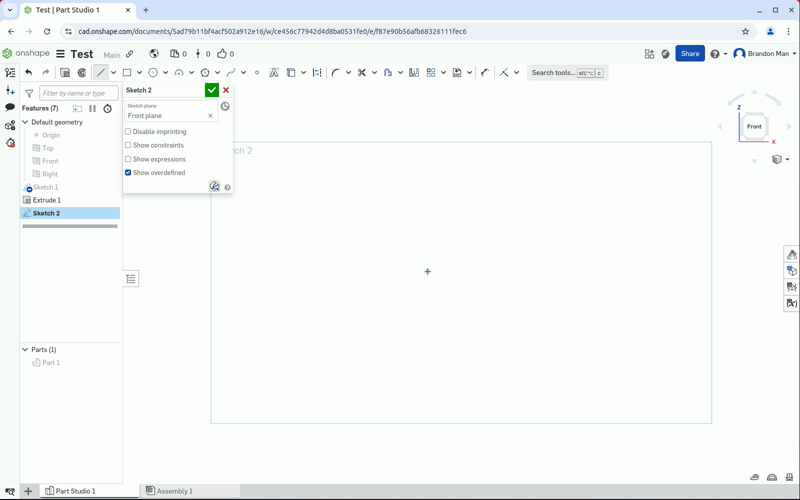
key_down(shift)
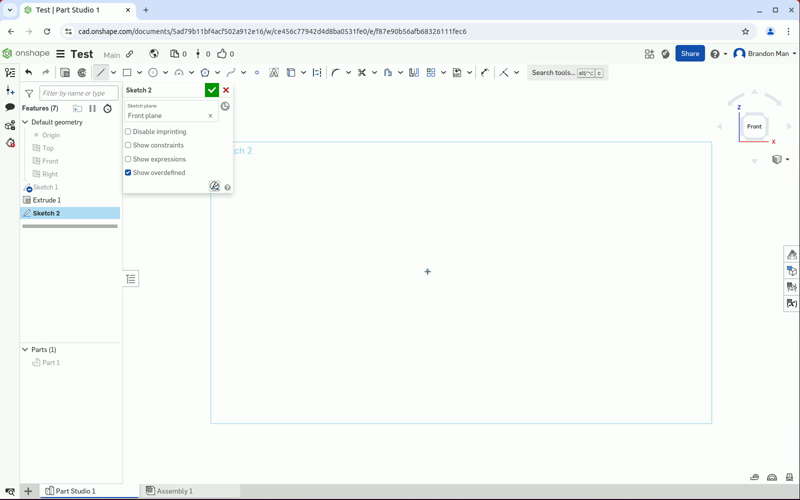
mouse_move(457, 271)
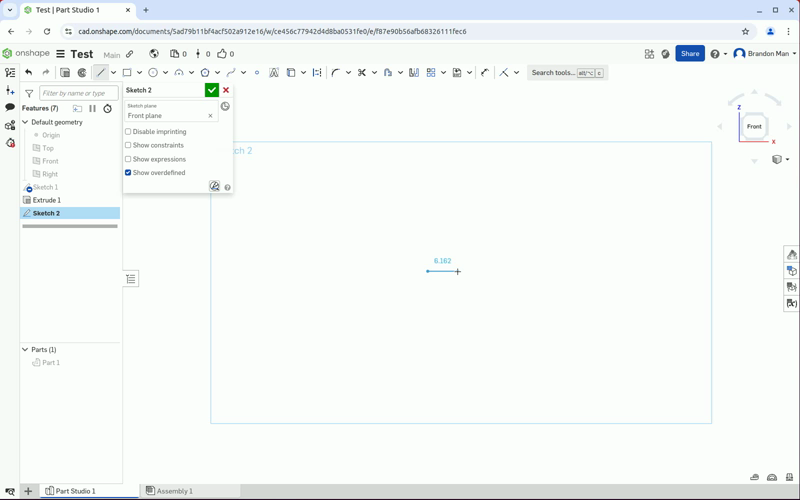
mouse_move(431, 274)
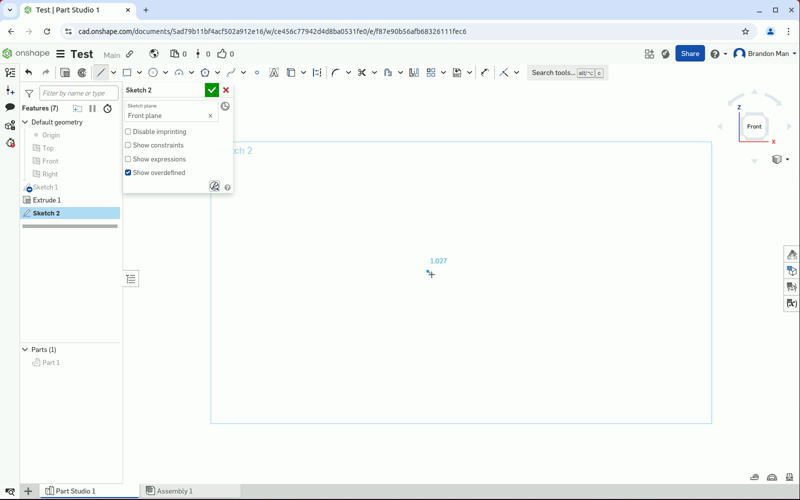
scroll(6)
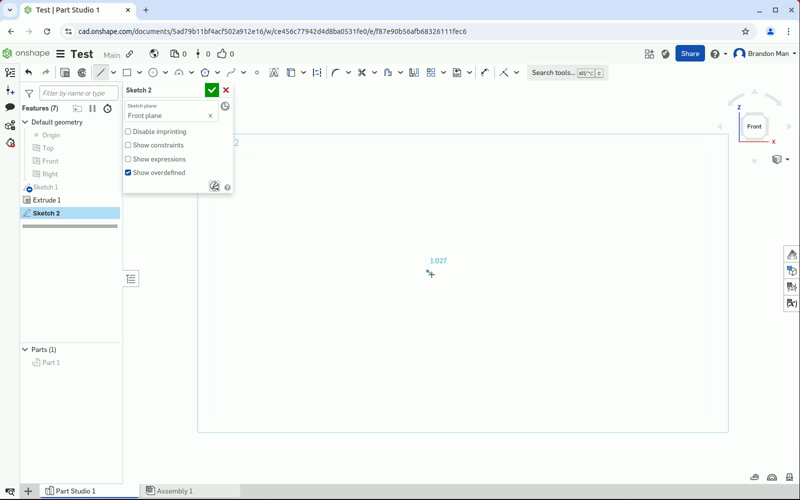
scroll(6)
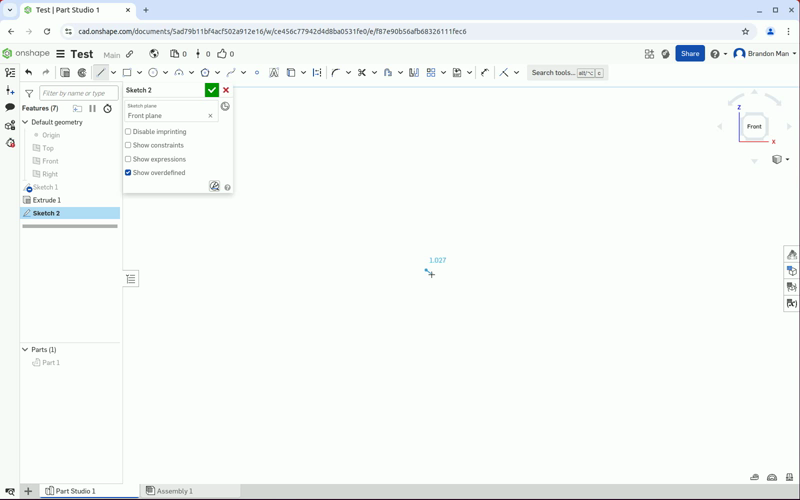
scroll(6)
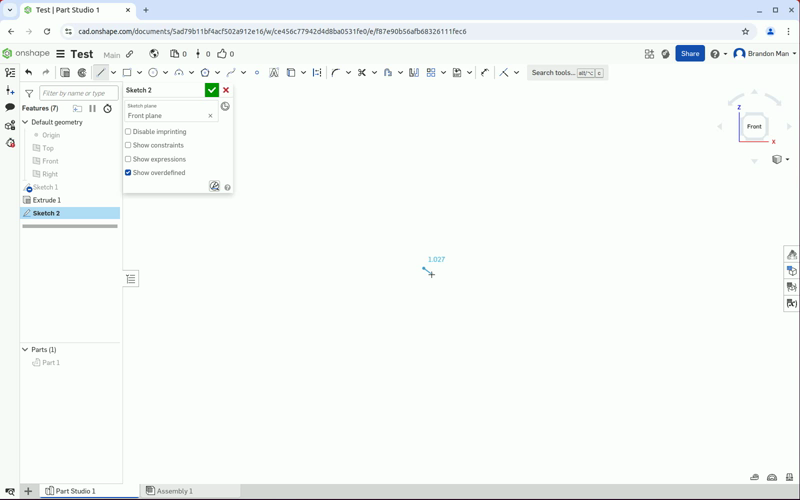
scroll(6)
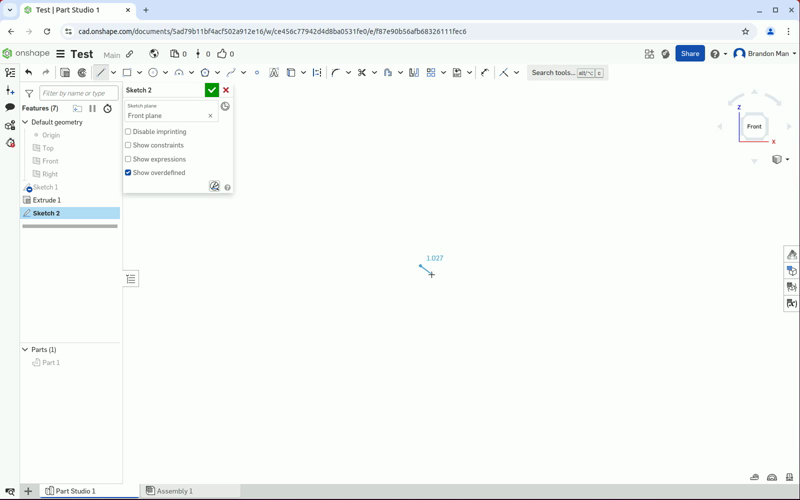
scroll(6)
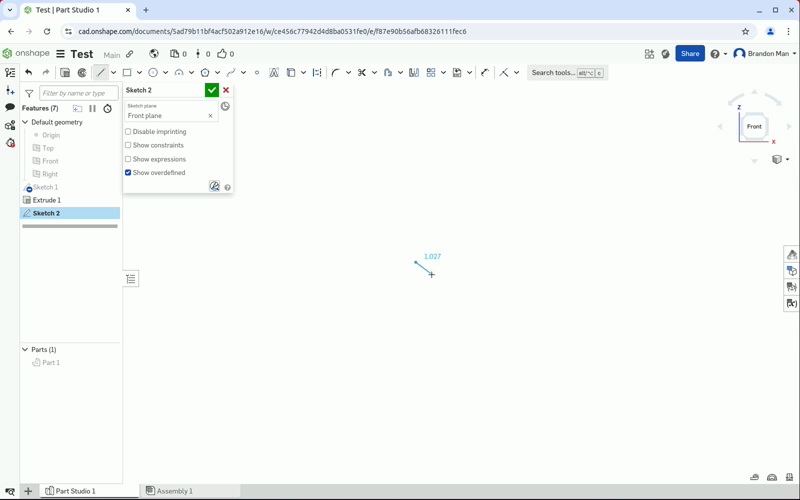
scroll(6)
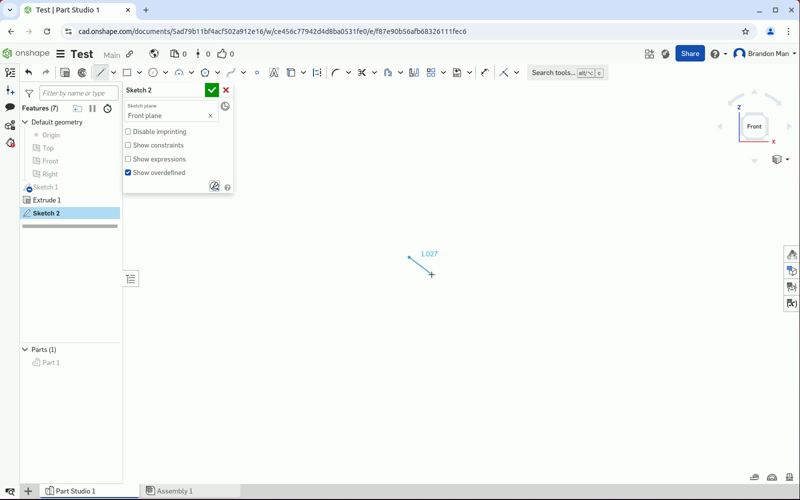
scroll(6)
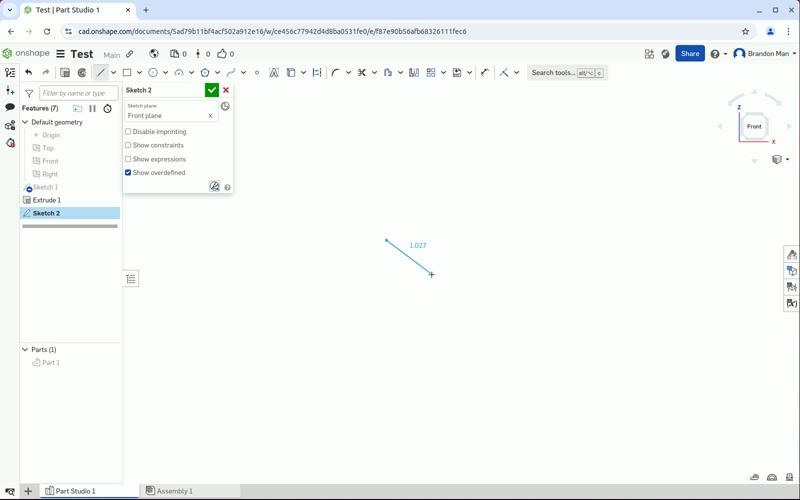
click(431, 274)
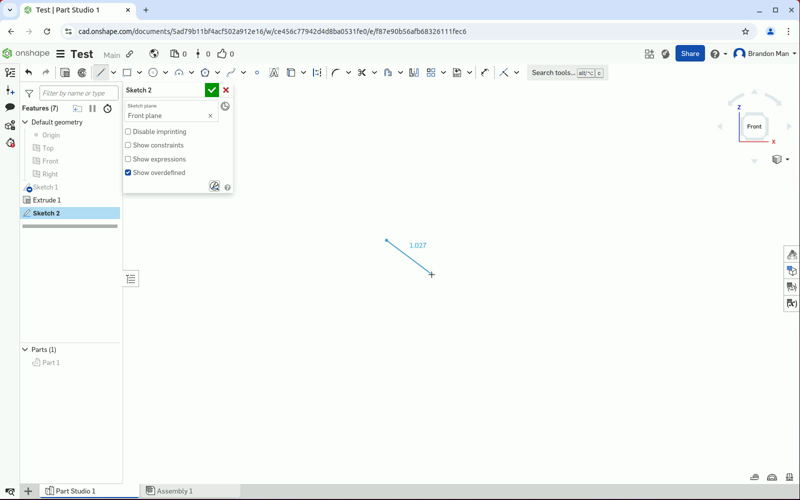
scroll(-6)
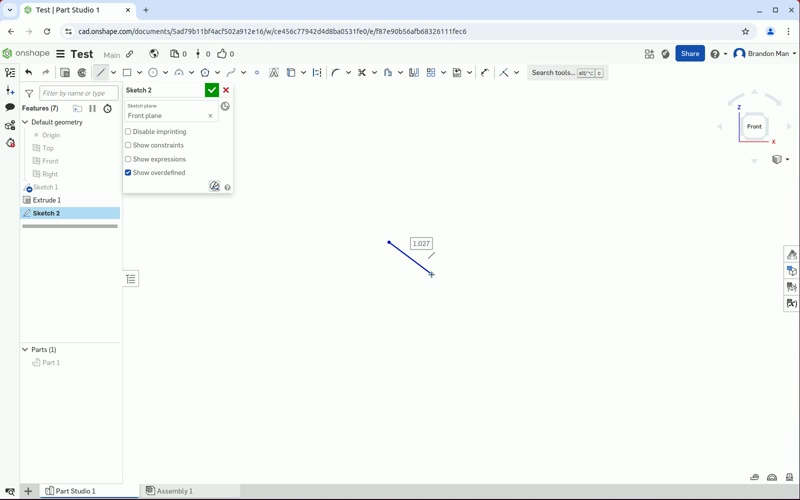
scroll(-6)
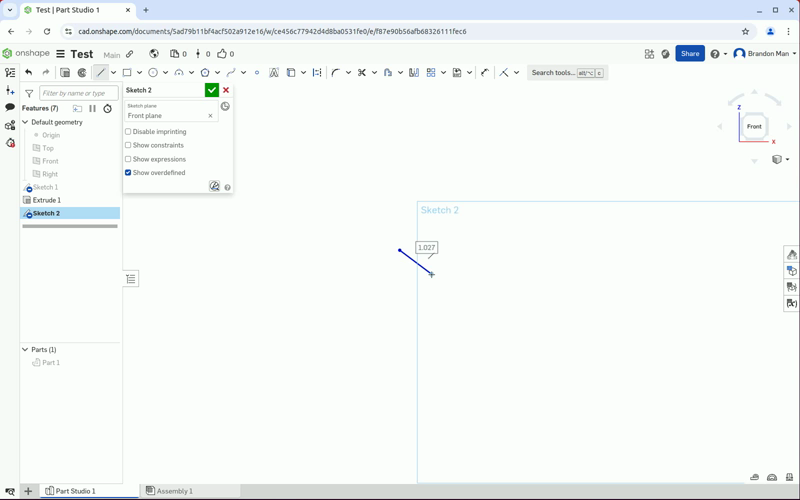
scroll(-6)
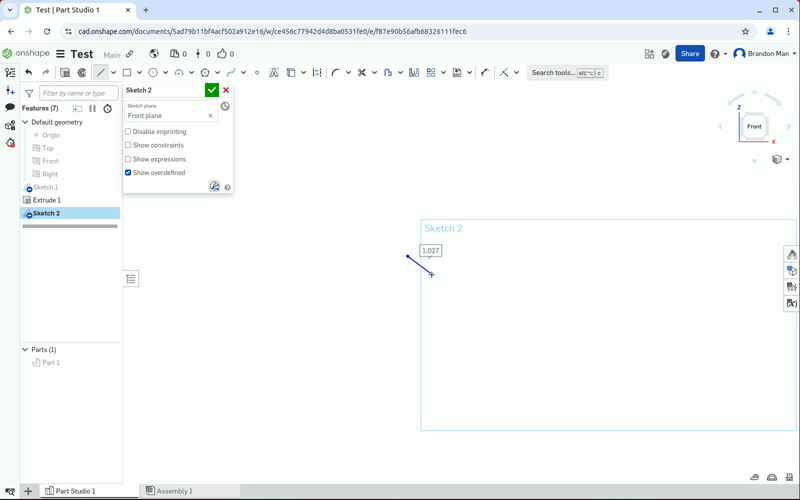
scroll(-6)
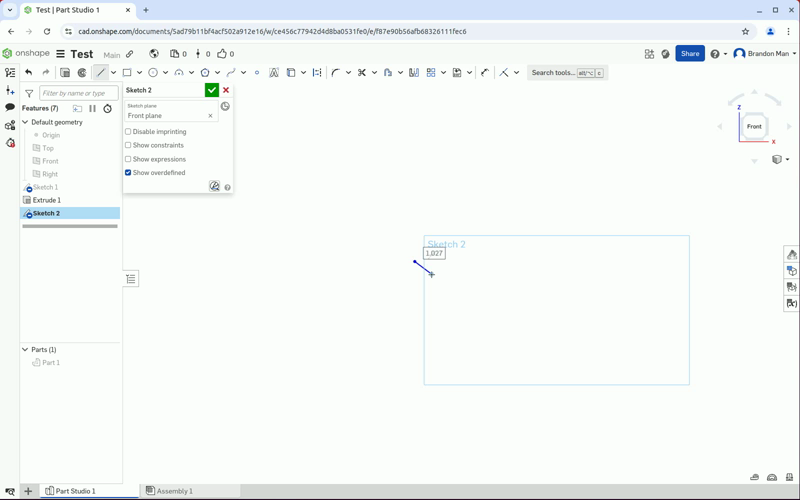
scroll(-6)
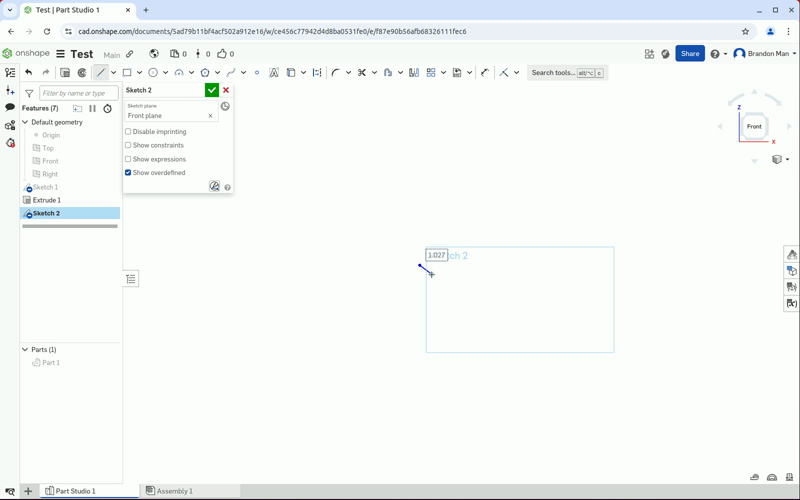
scroll(-6)
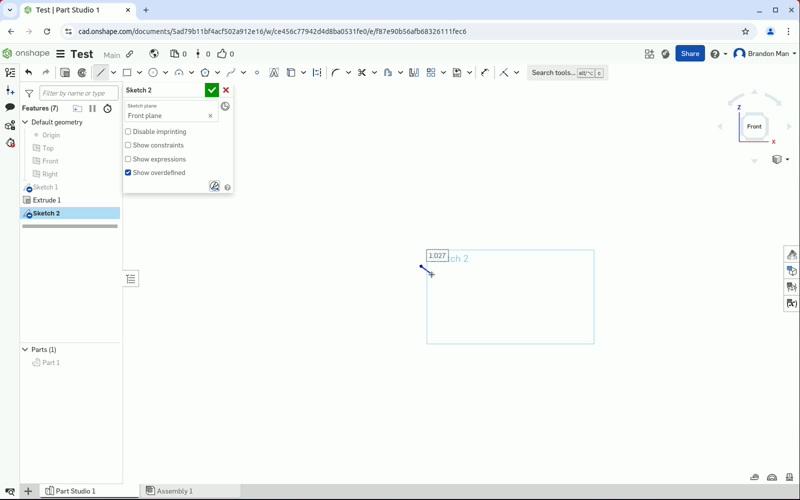
scroll(-6)
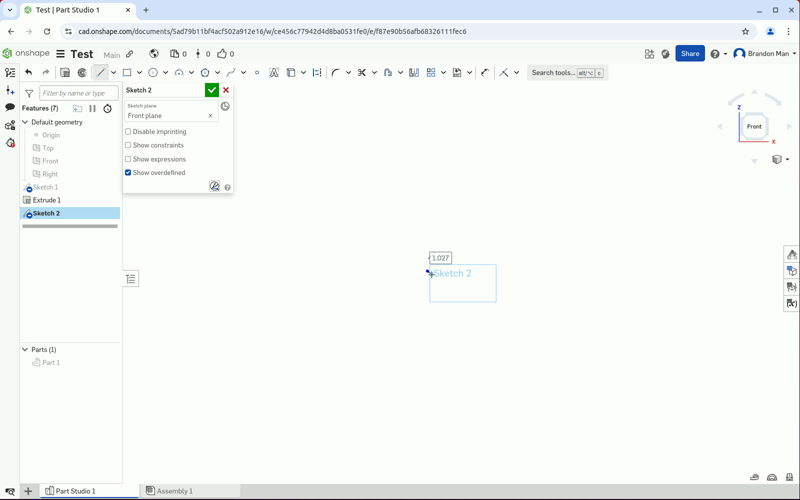
key_up(shift)
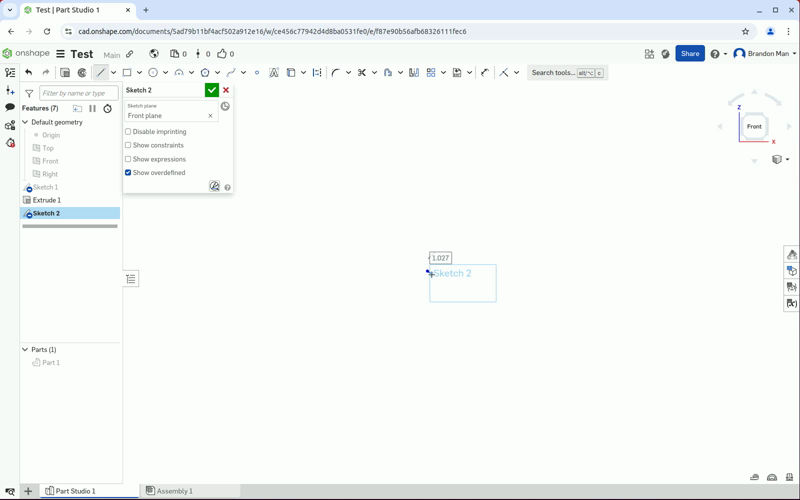
key_down(shift)
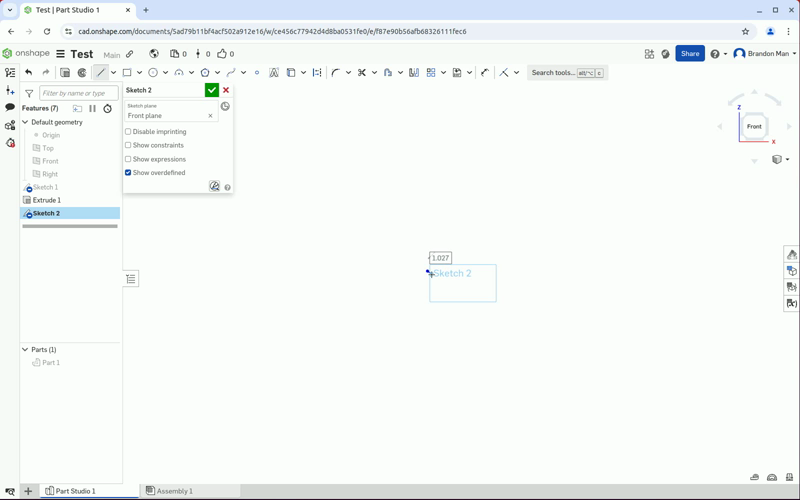
mouse_move(461, 274)
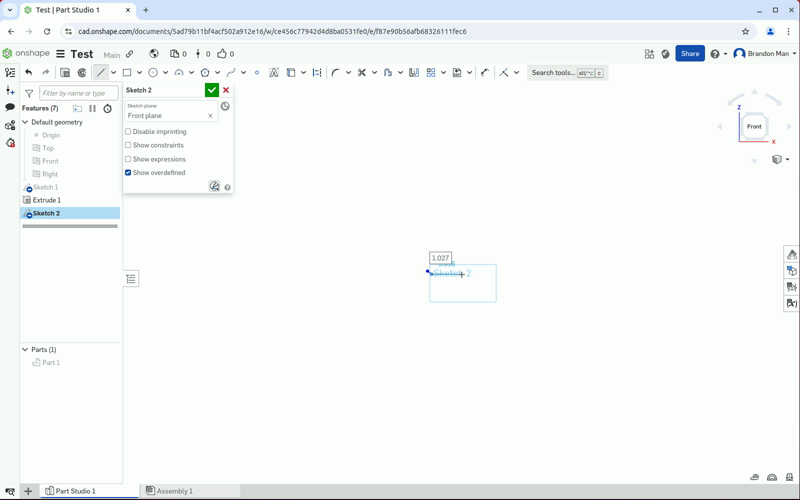
mouse_move(443, 258)
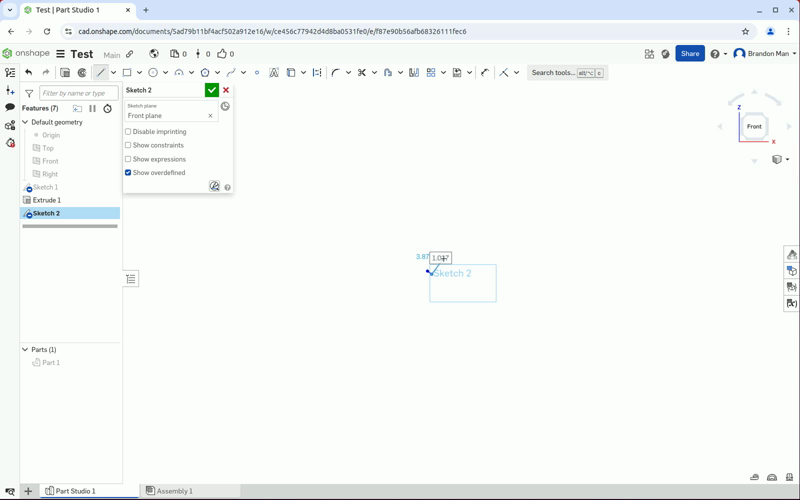
click(443, 258)
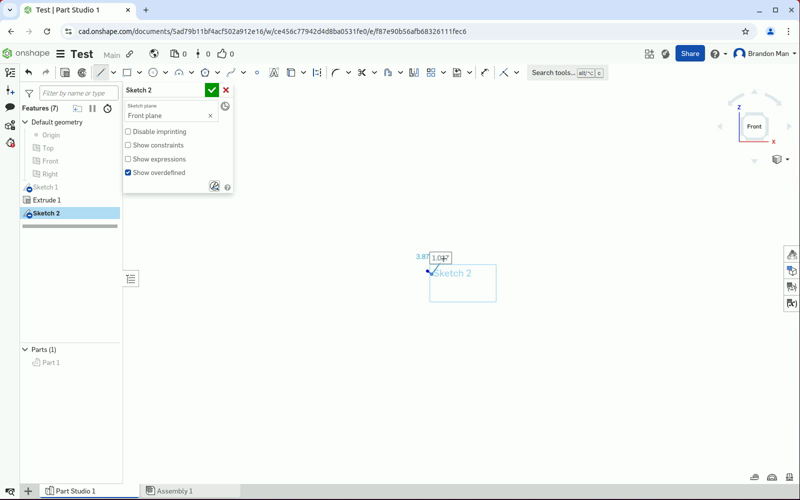
key_up(shift)
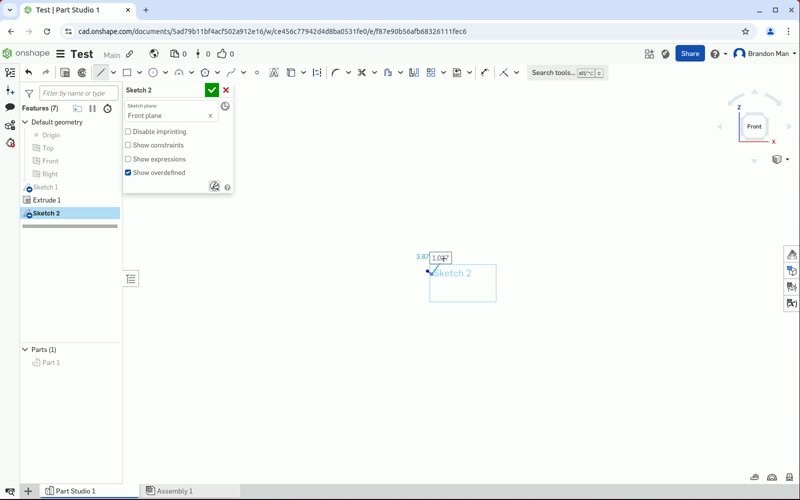
key_down(shift)
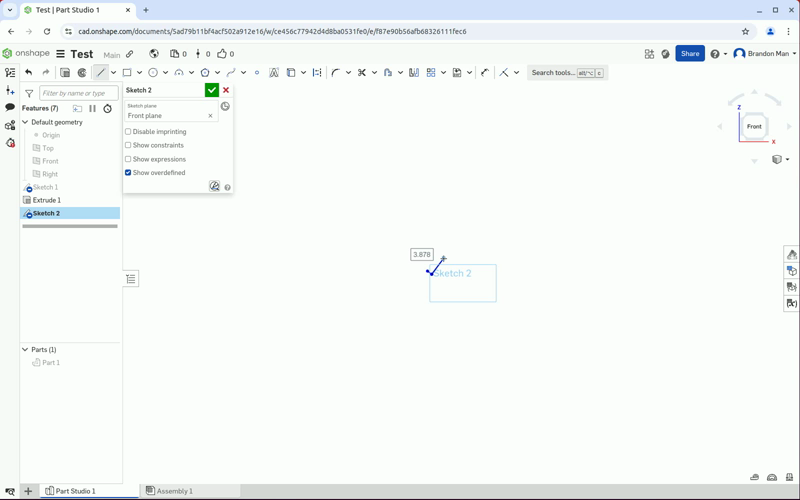
mouse_move(473, 258)
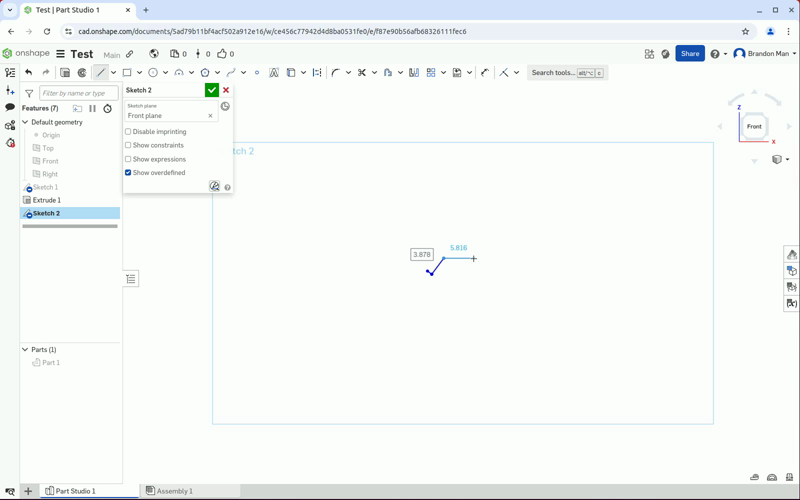
mouse_move(439, 255)
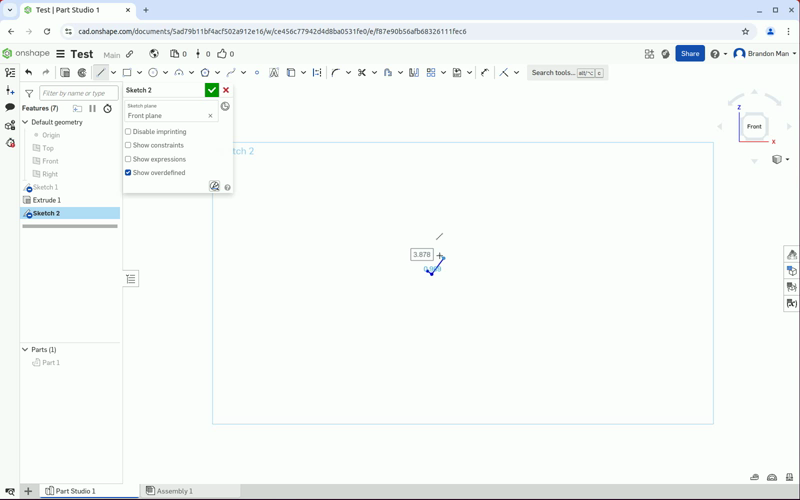
scroll(6)
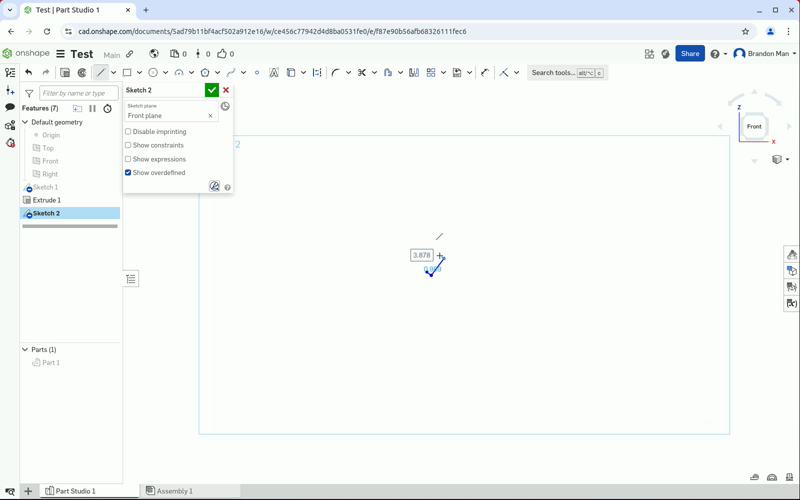
scroll(6)
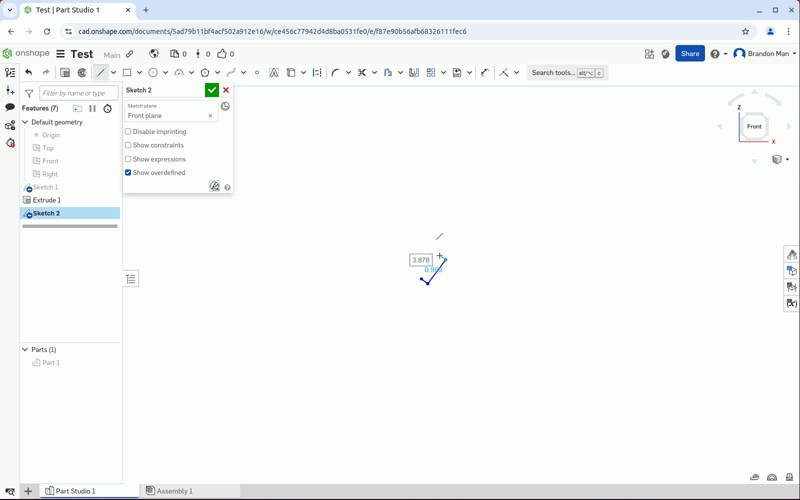
scroll(6)
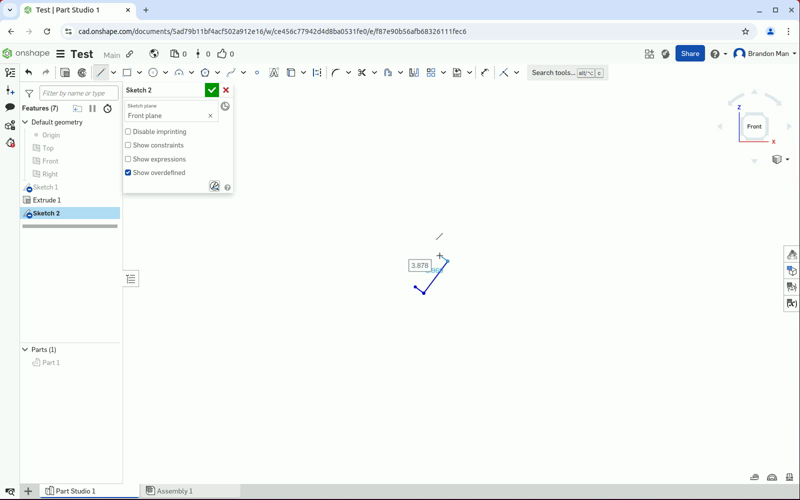
scroll(6)
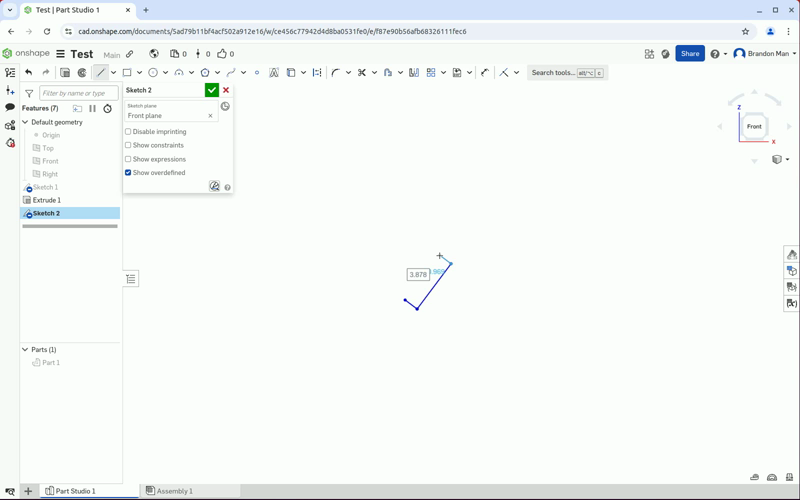
scroll(6)
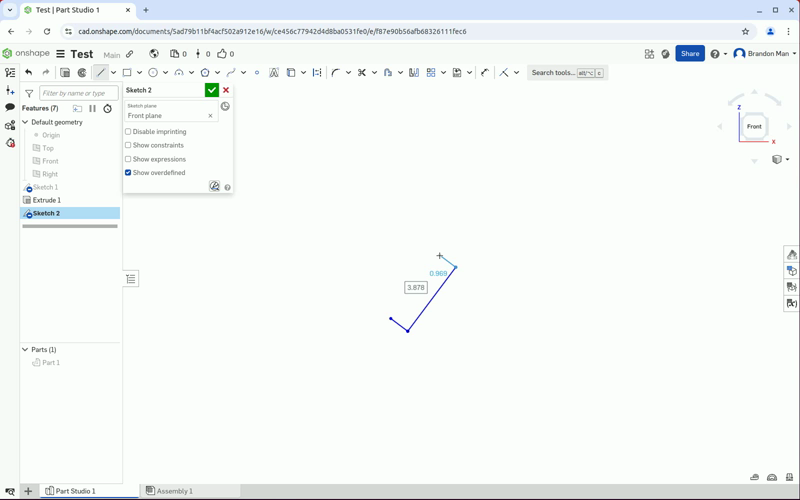
scroll(6)
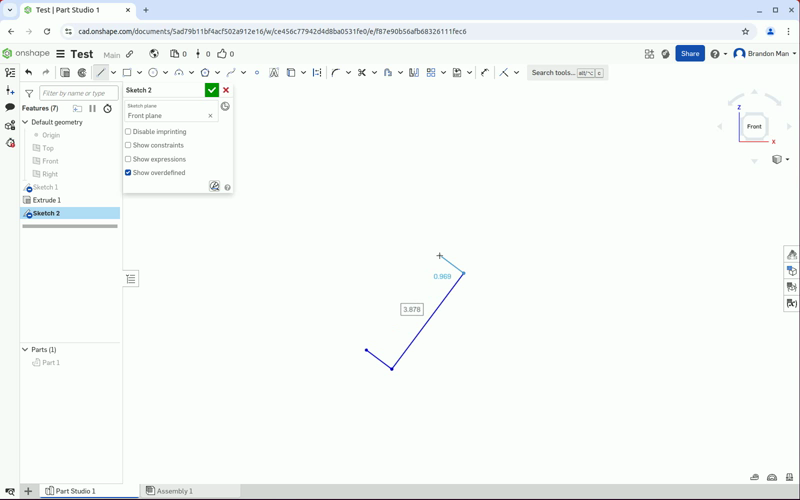
scroll(6)
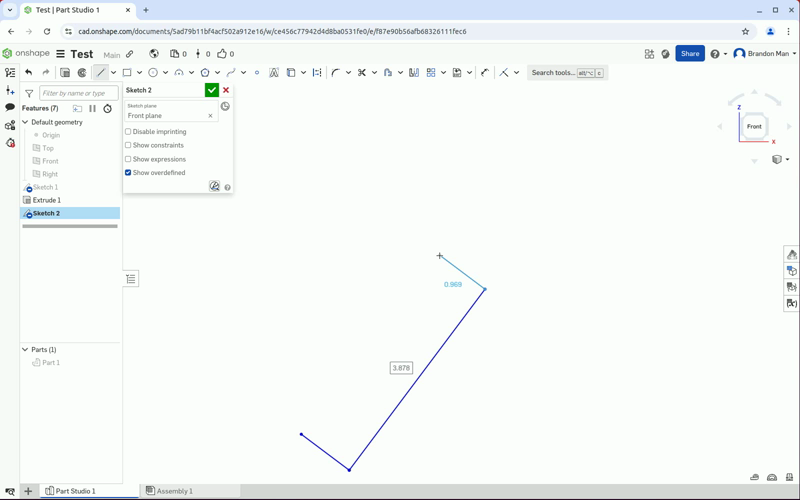
click(439, 255)
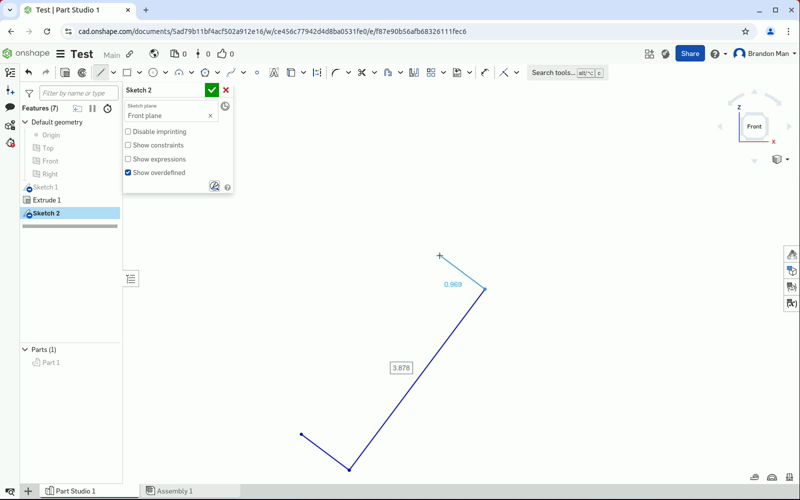
scroll(-6)
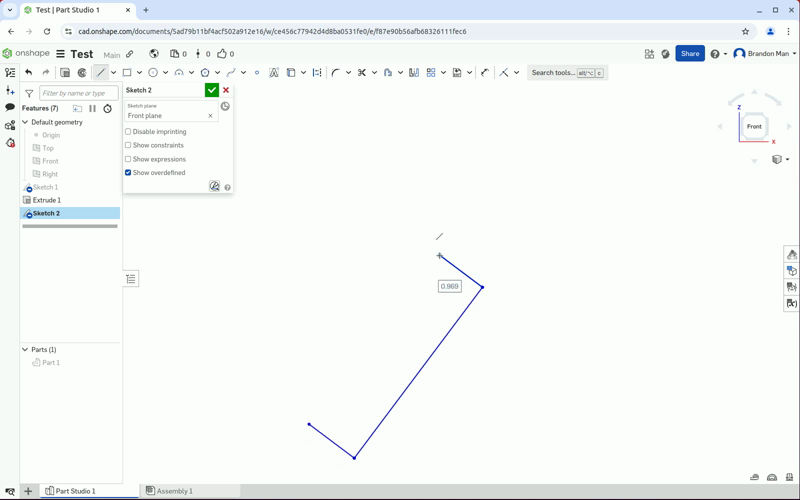
scroll(-6)
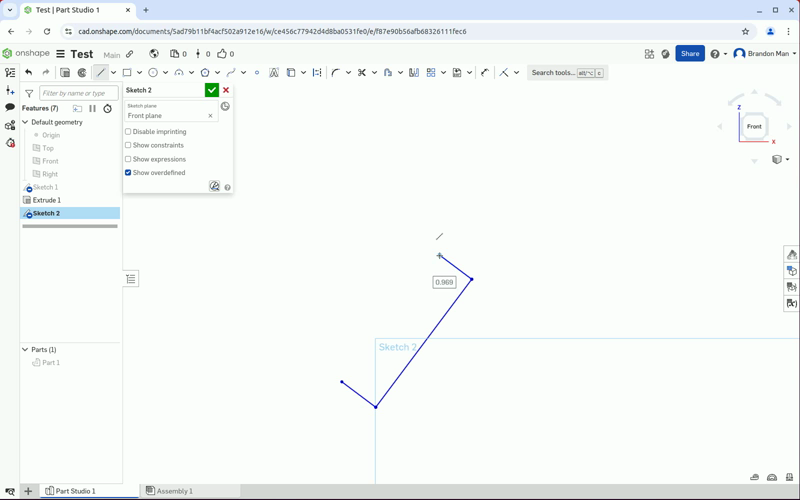
scroll(-6)
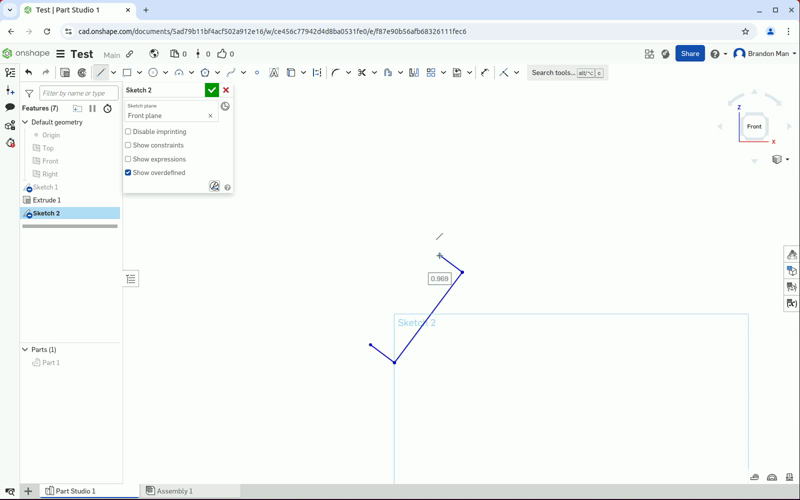
scroll(-6)
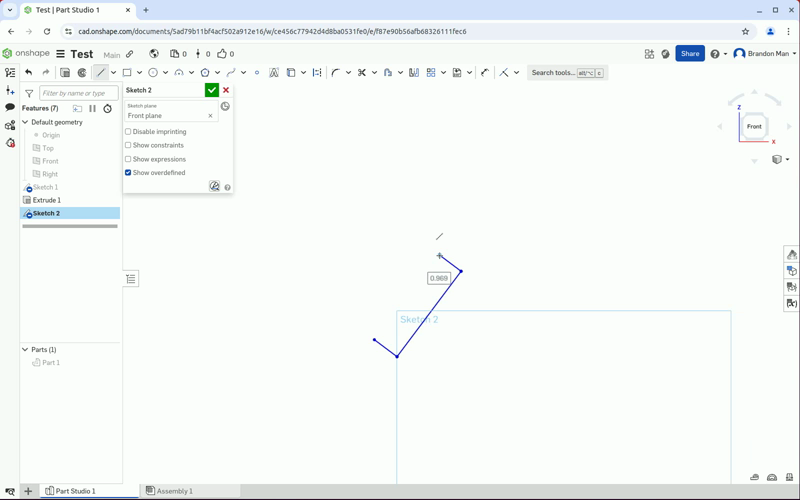
scroll(-6)
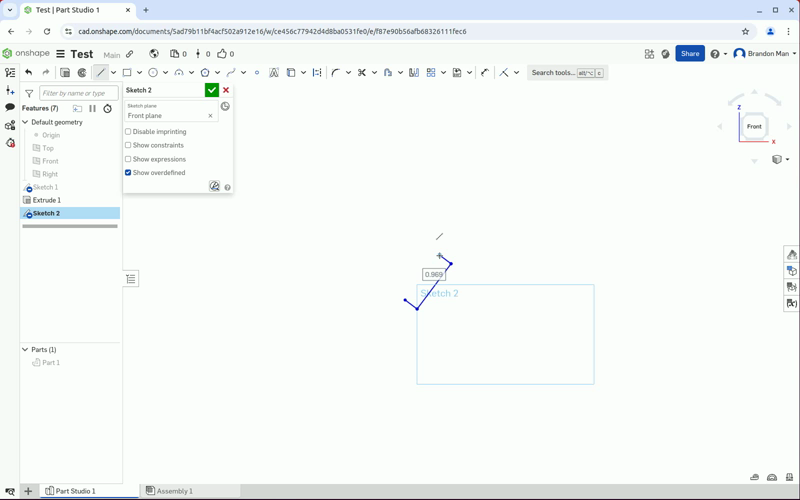
scroll(-6)
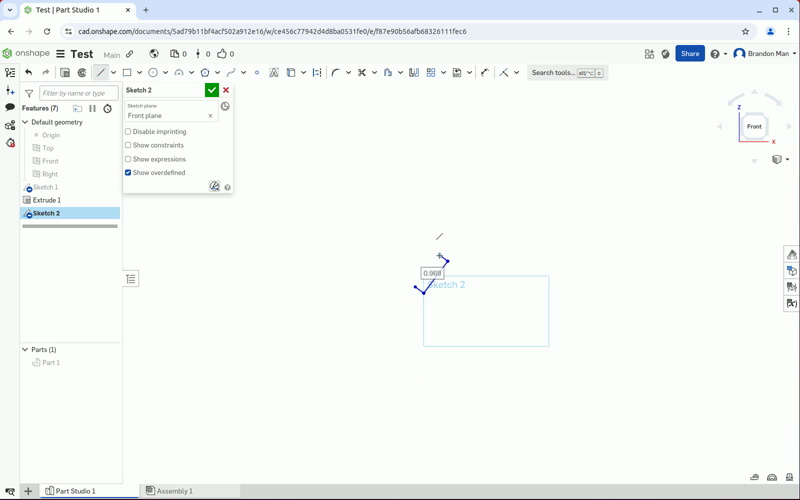
scroll(-6)
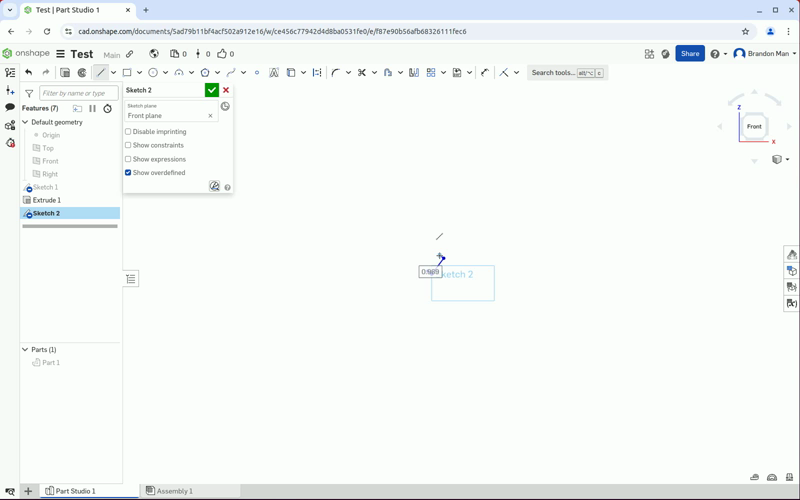
key_up(shift)
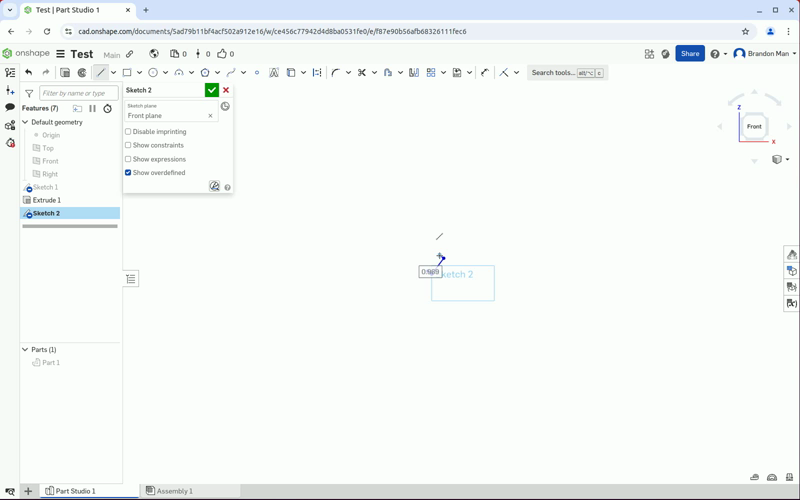
mouse_move(469, 255)
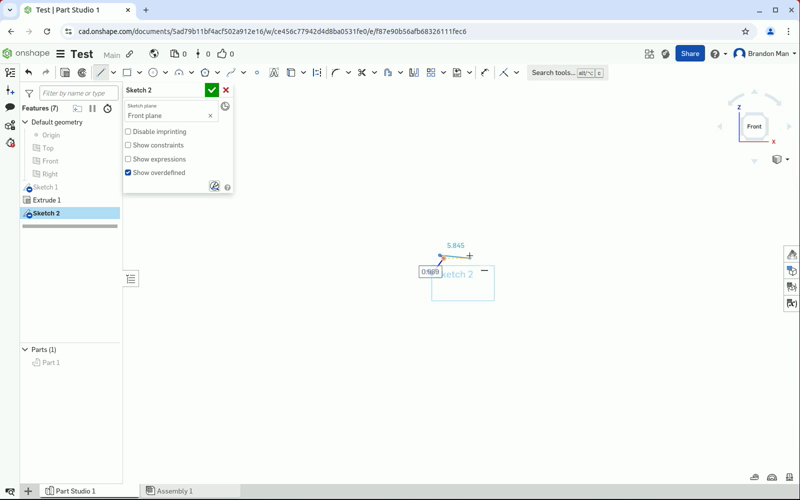
key_down(shift)
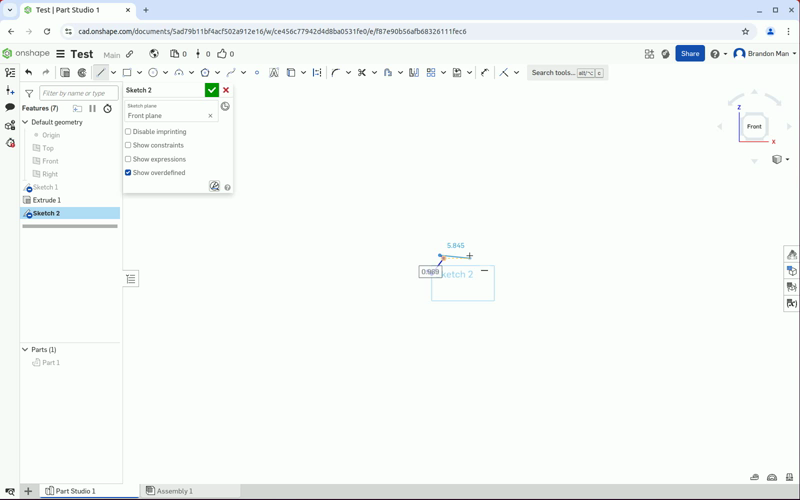
mouse_move(427, 271)
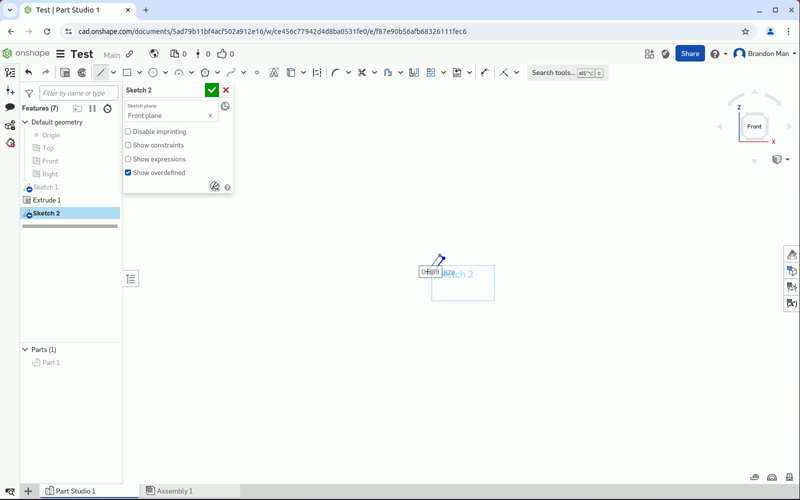
key_up(shift)
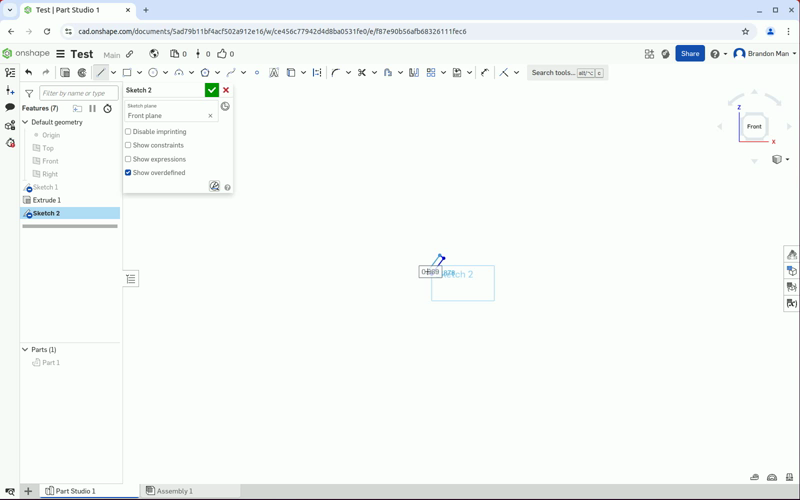
click(427, 271)
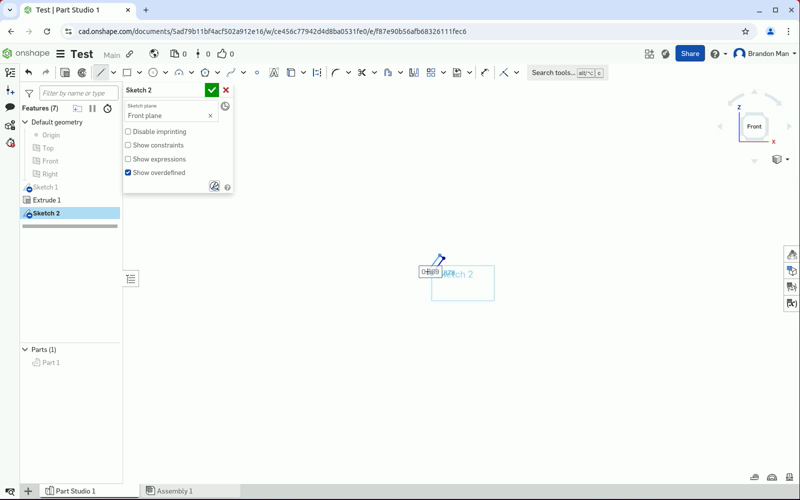
key(esc)
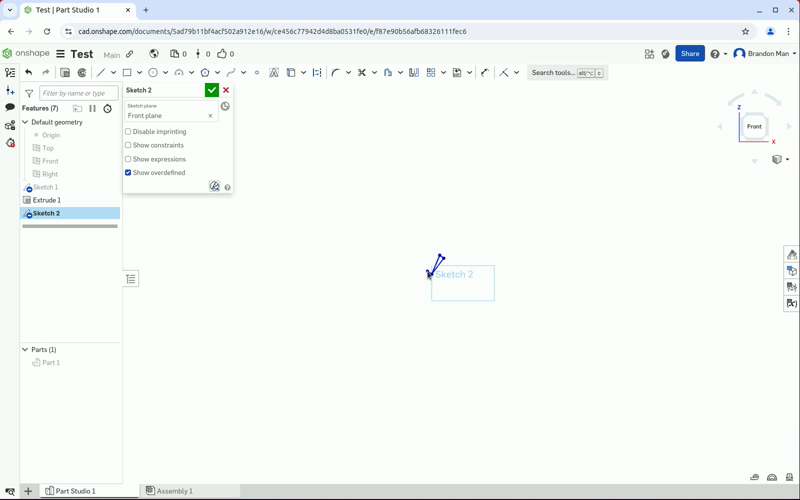
mouse_move(436, 261)
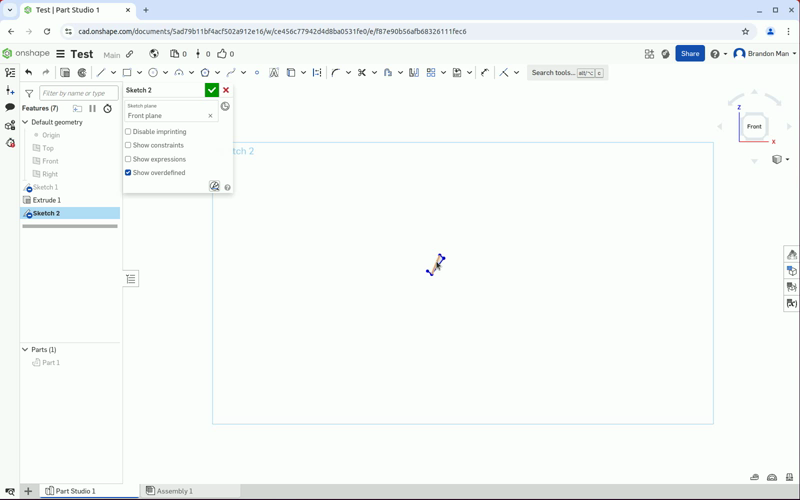
scroll(6)
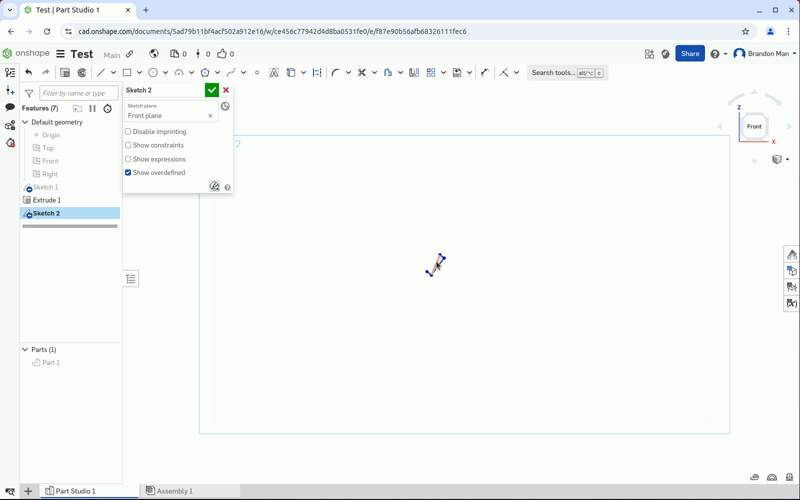
scroll(6)
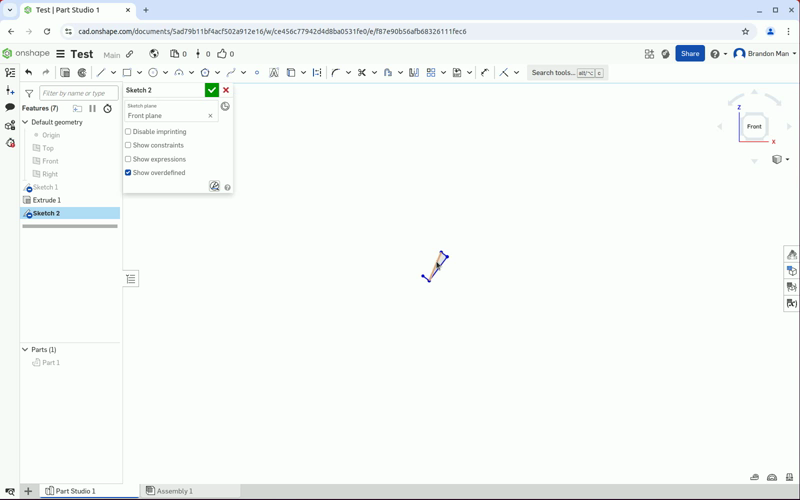
scroll(6)
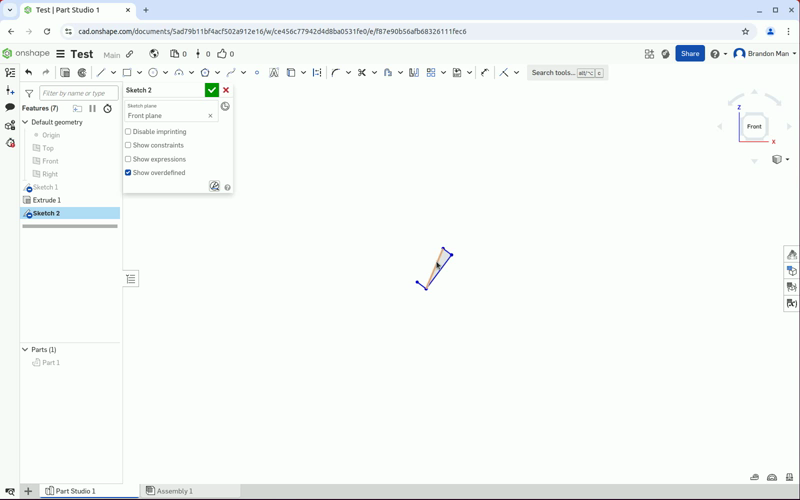
scroll(6)
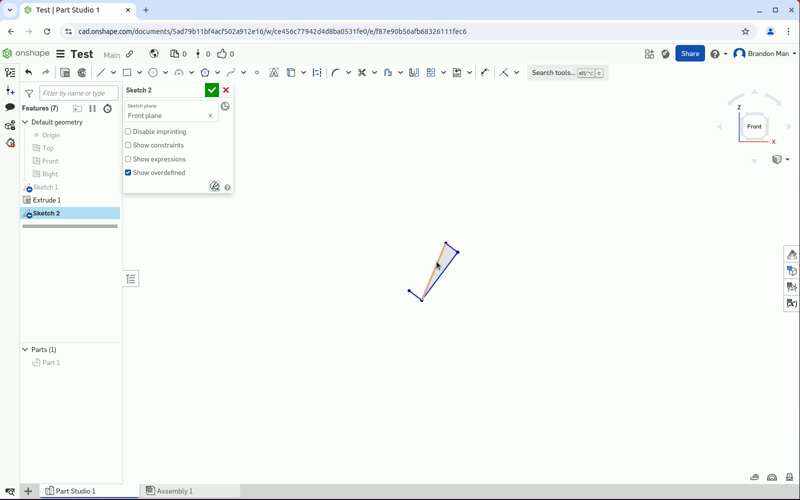
scroll(6)
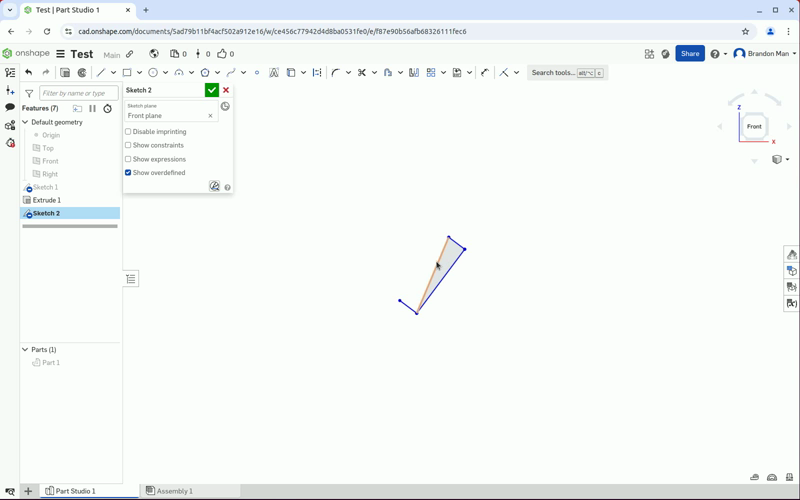
scroll(6)
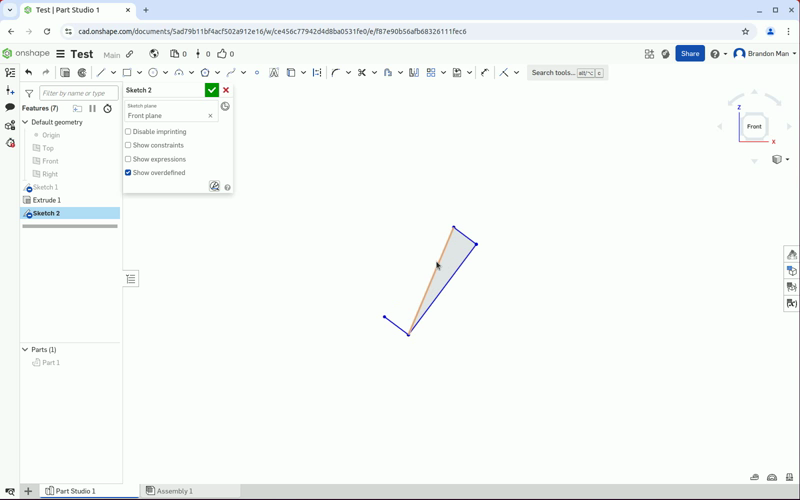
scroll(6)
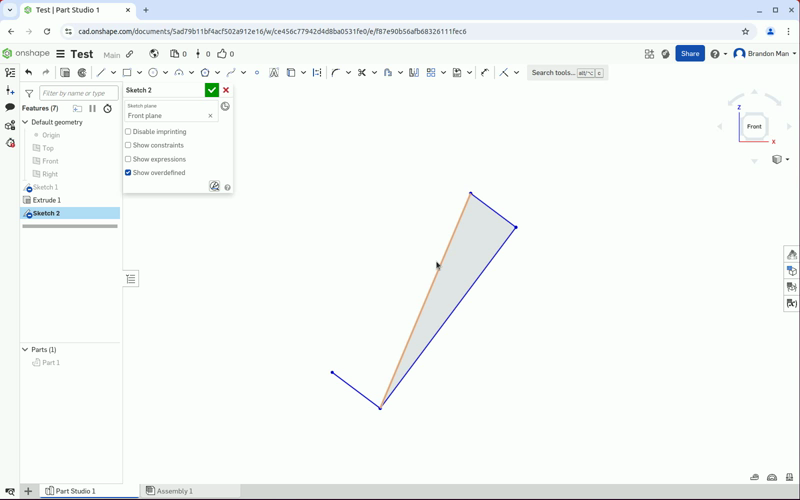
click(436, 261)
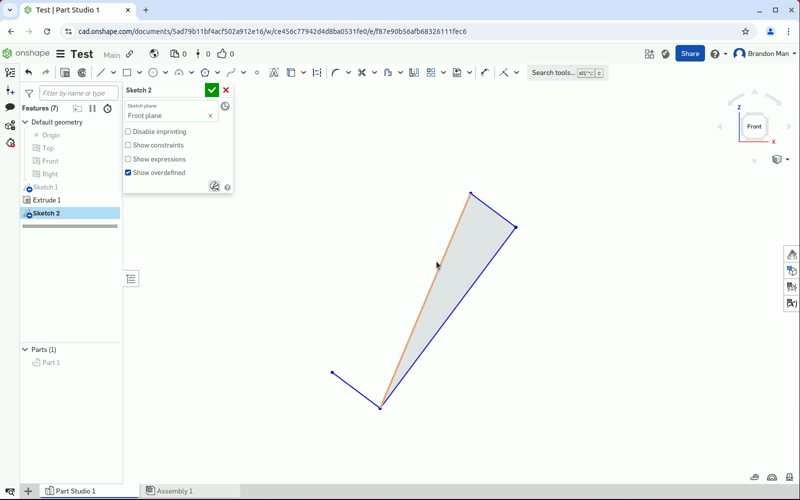
scroll(-6)
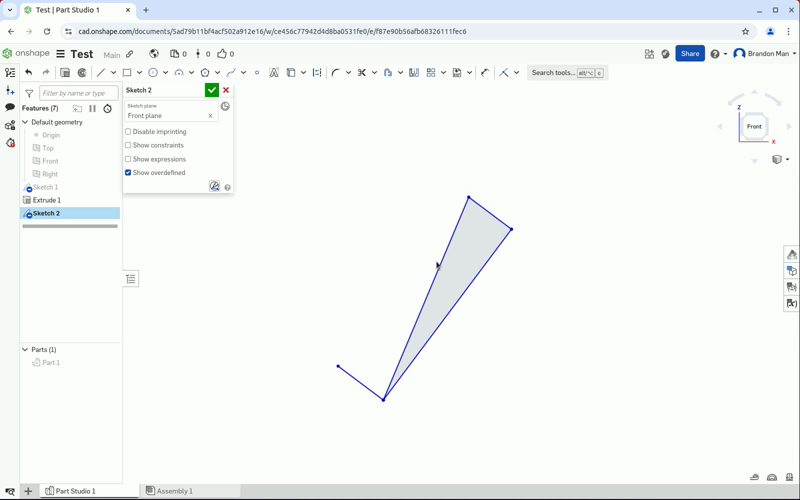
scroll(-6)
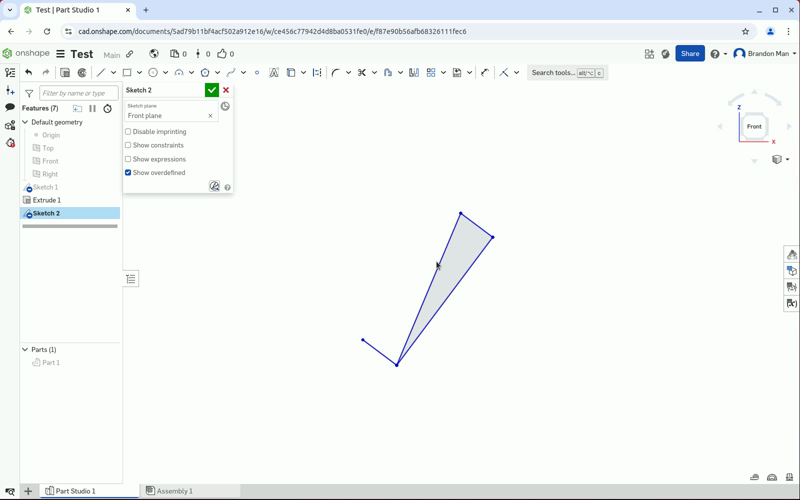
scroll(-6)
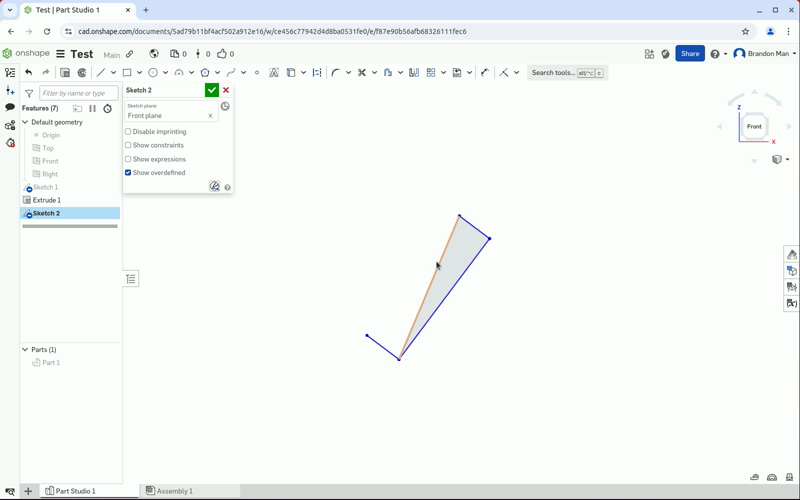
scroll(-6)
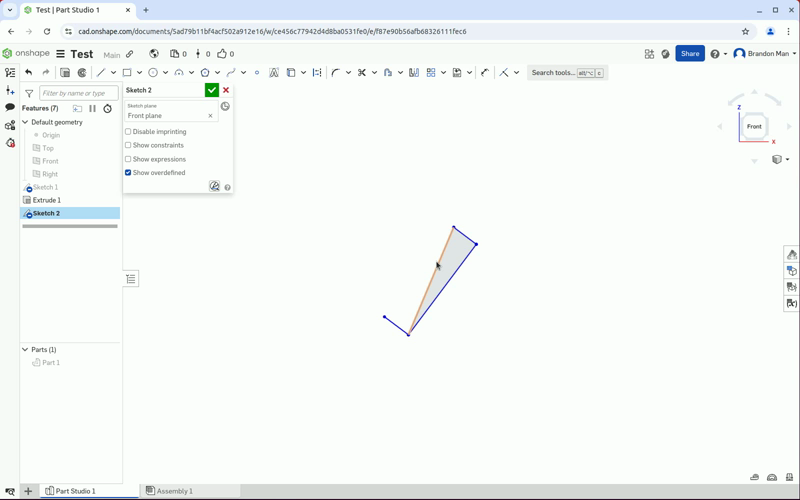
scroll(-6)
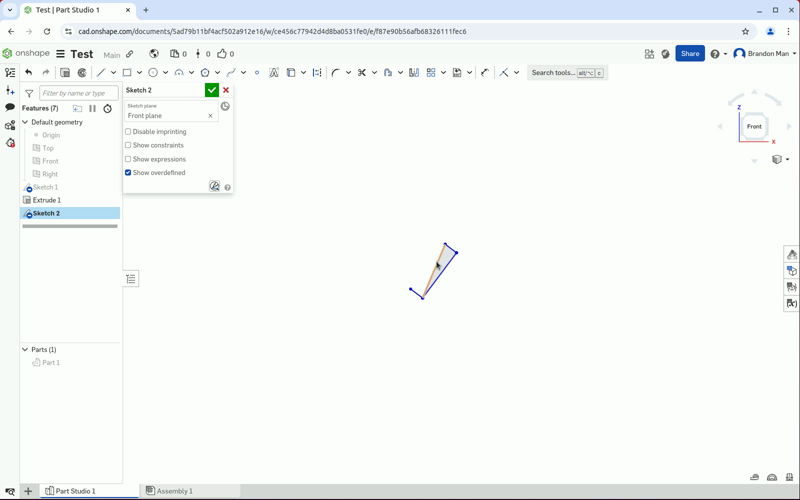
scroll(-6)
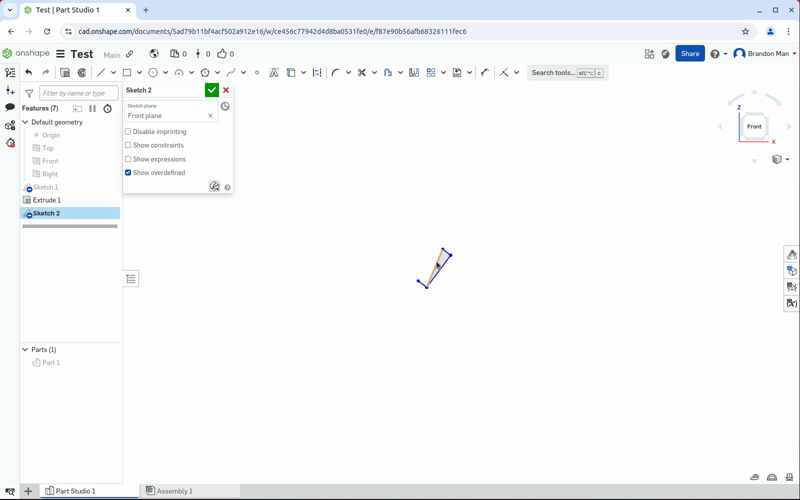
scroll(-6)
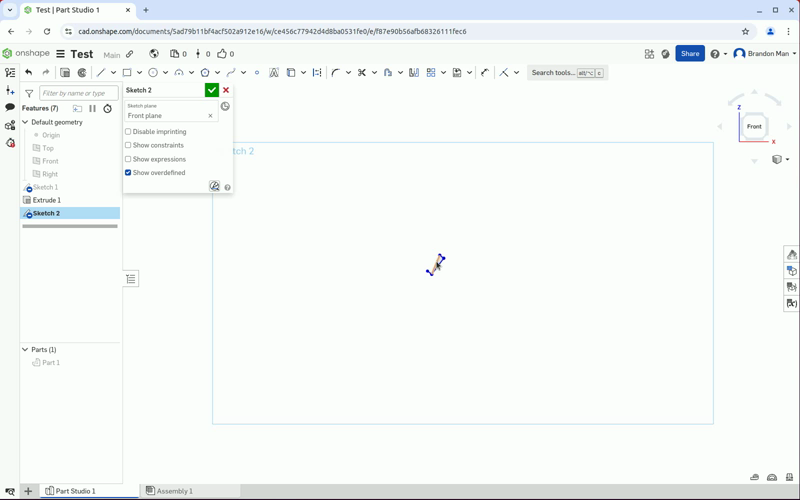
mouse_move(73, 352)
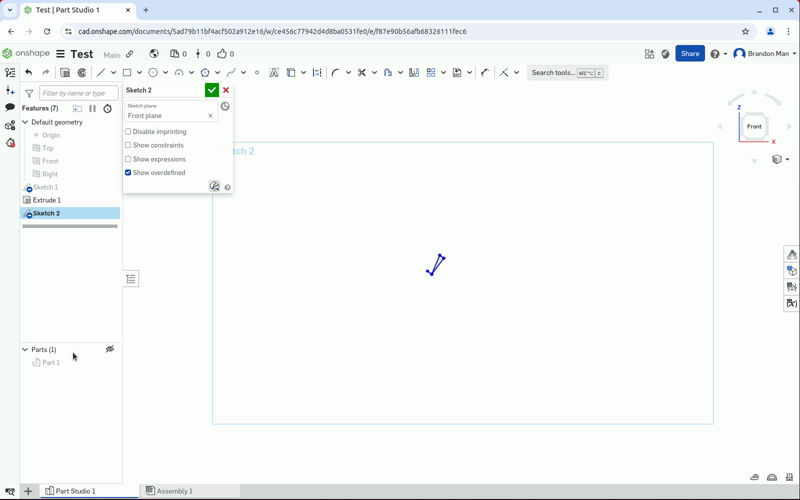
key(shift+y)
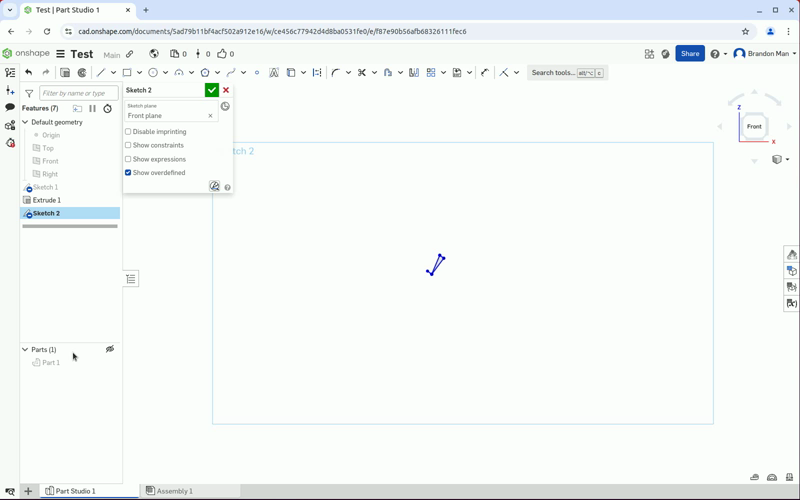
key(shift+e)
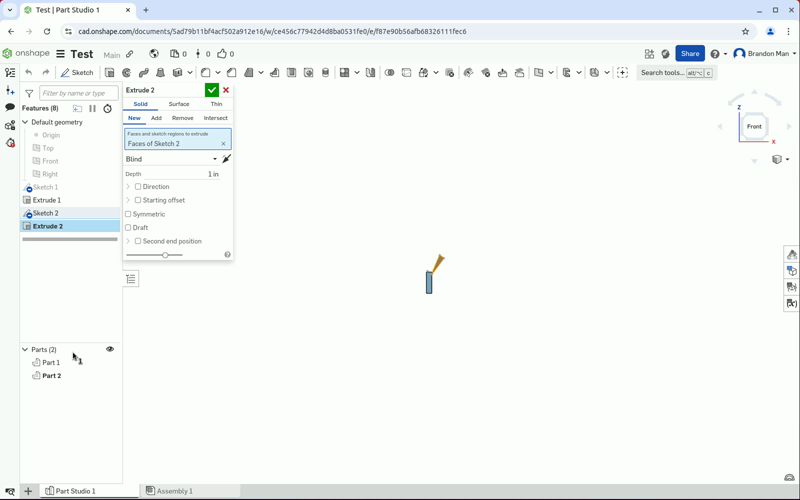
mouse_move(143, 106)
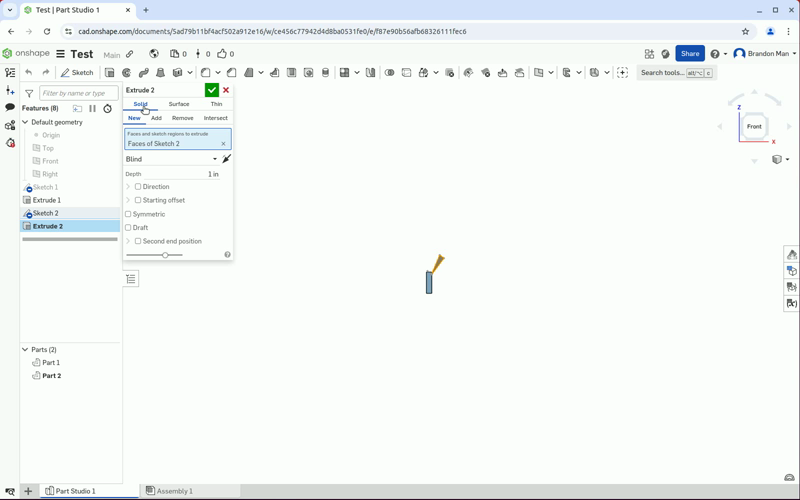
click(143, 106)
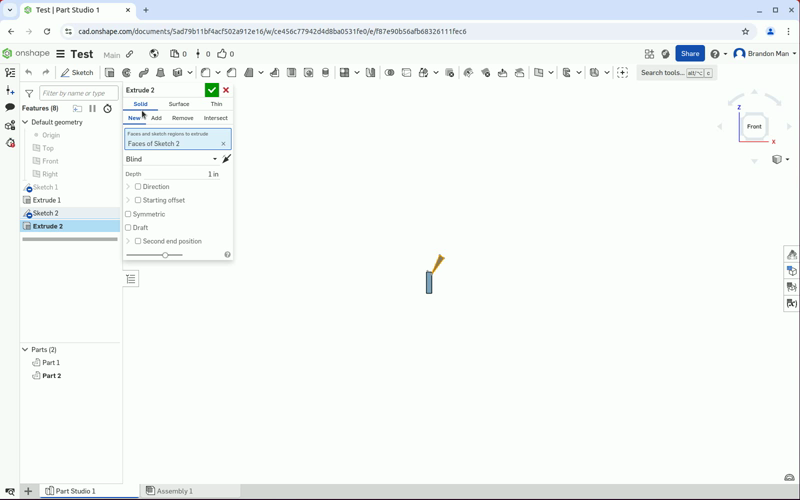
mouse_move(137, 120)
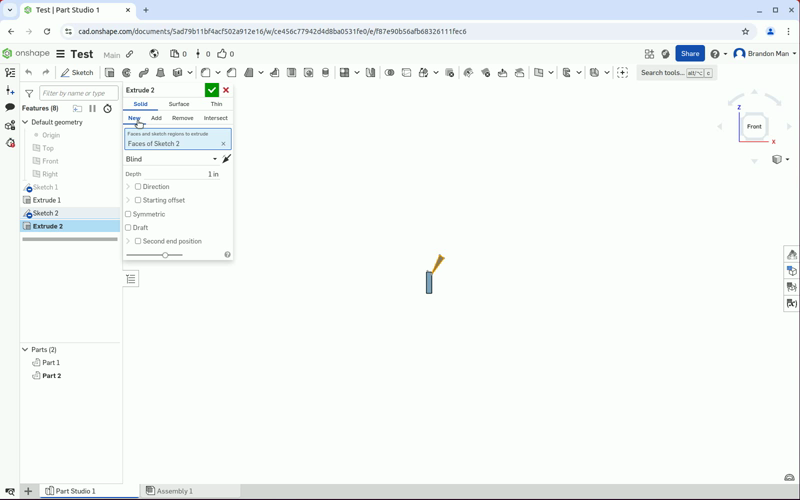
click(137, 120)
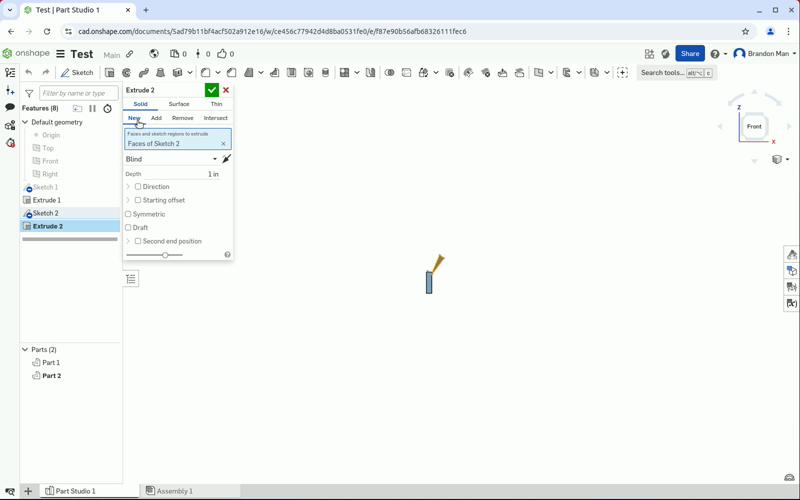
key(tab, 4)
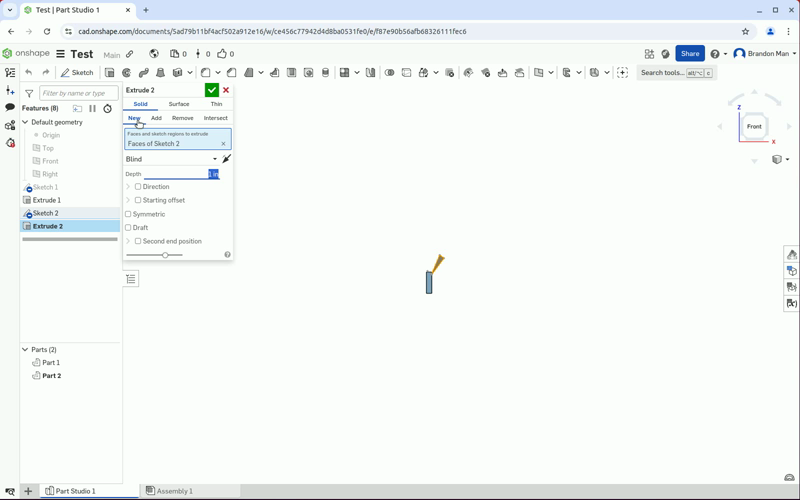
text(23.108)
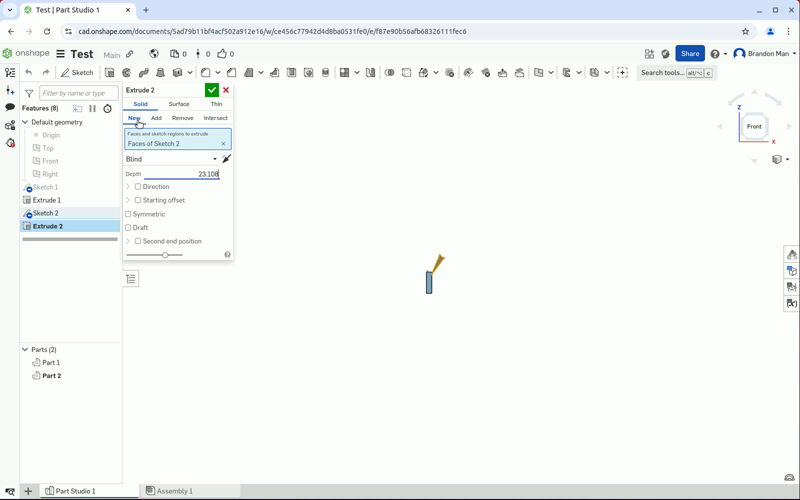
key(enter)
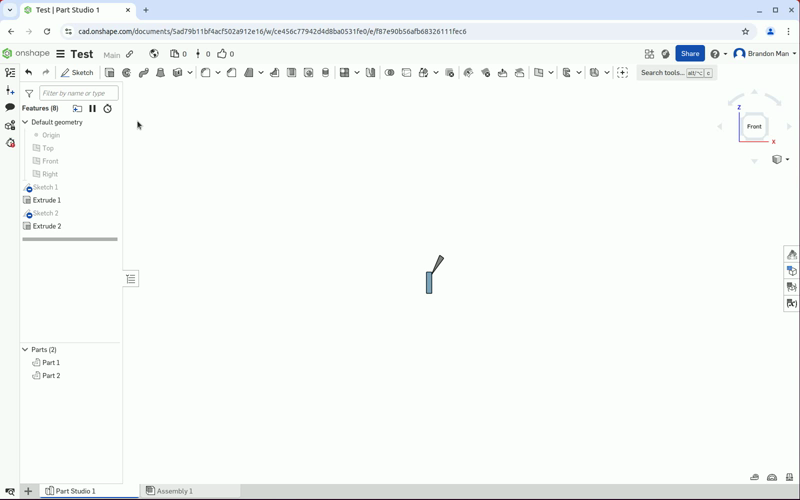
key(shift+h)
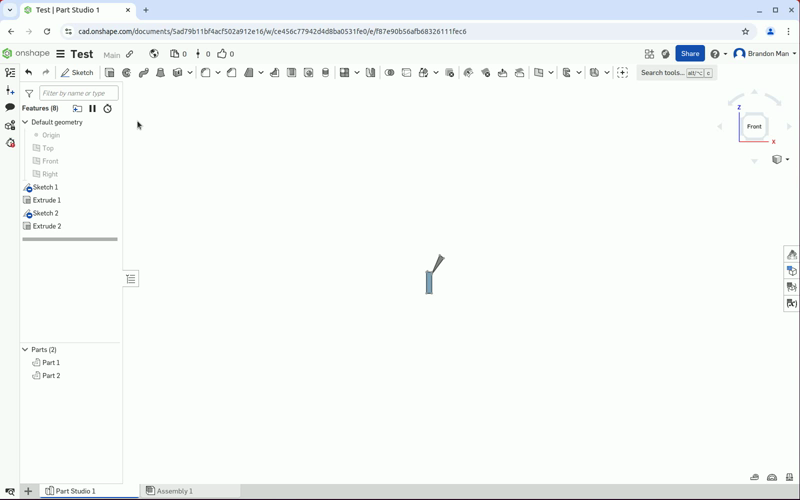
key(shift+h)
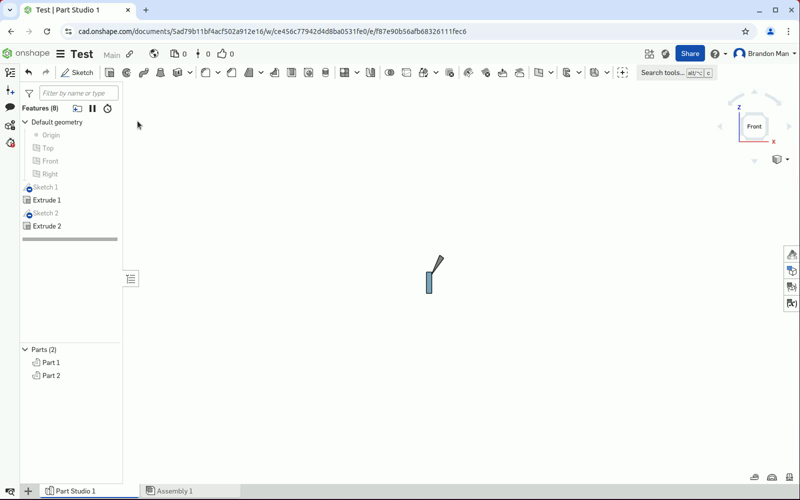
mouse_move(73, 189)
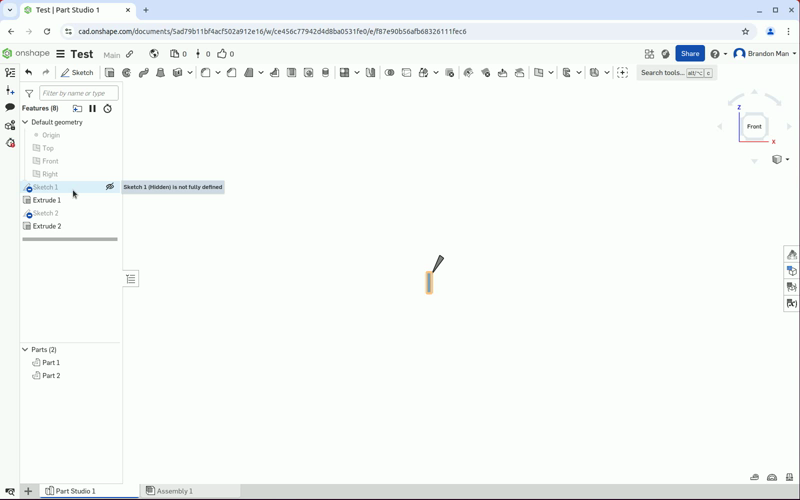
click(73, 189)
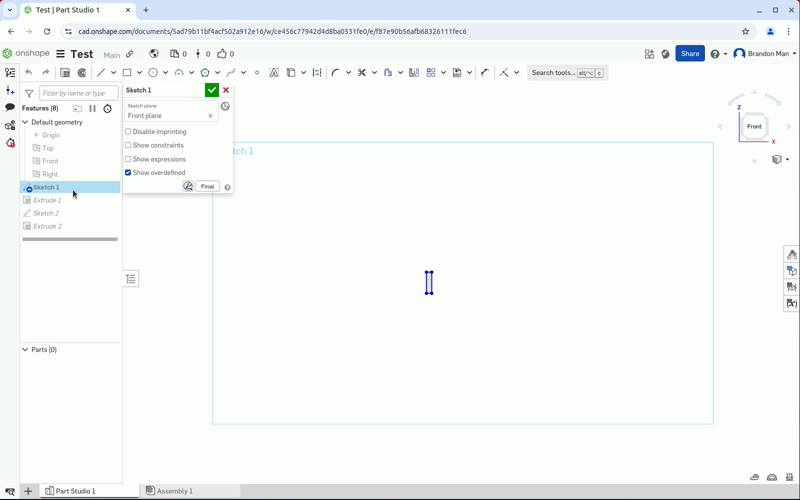
mouse_move(229, 92)
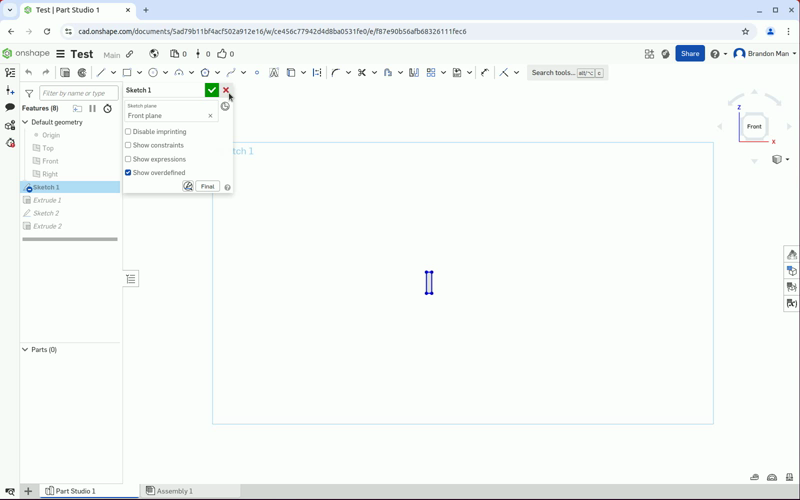
click(229, 92)
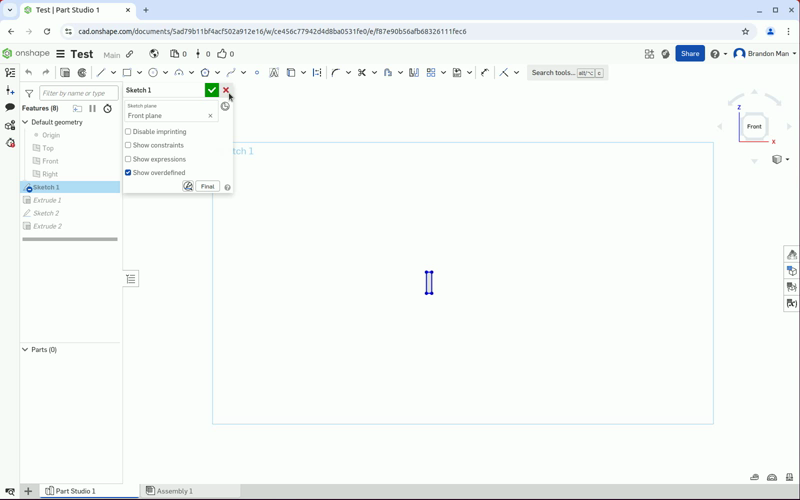
key(shift+s)
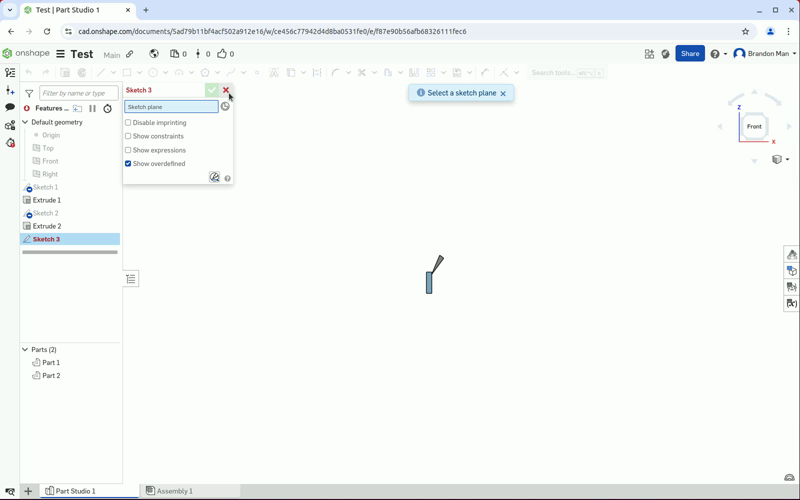
mouse_move(73, 163)
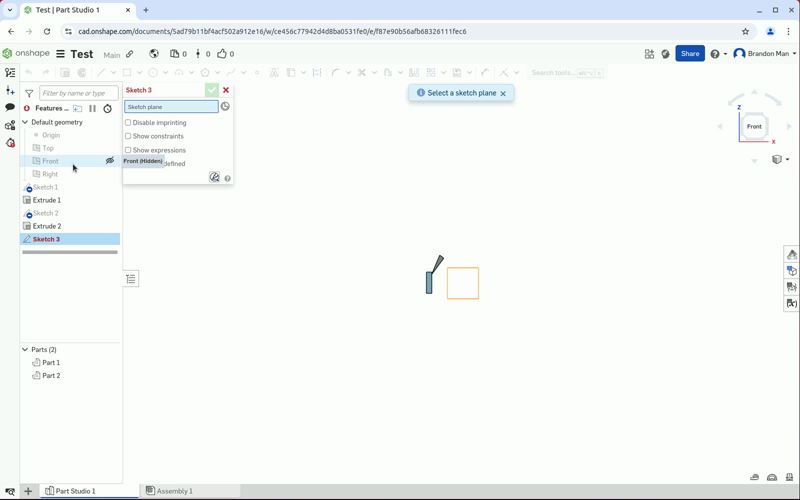
click(73, 163)
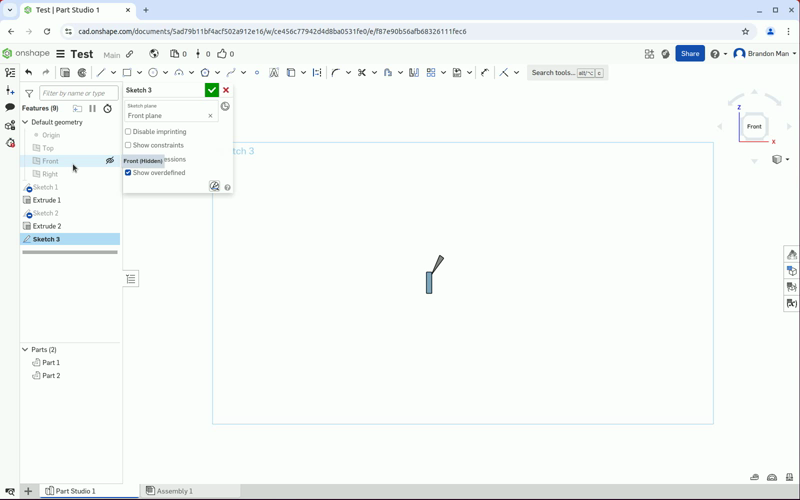
mouse_move(73, 352)
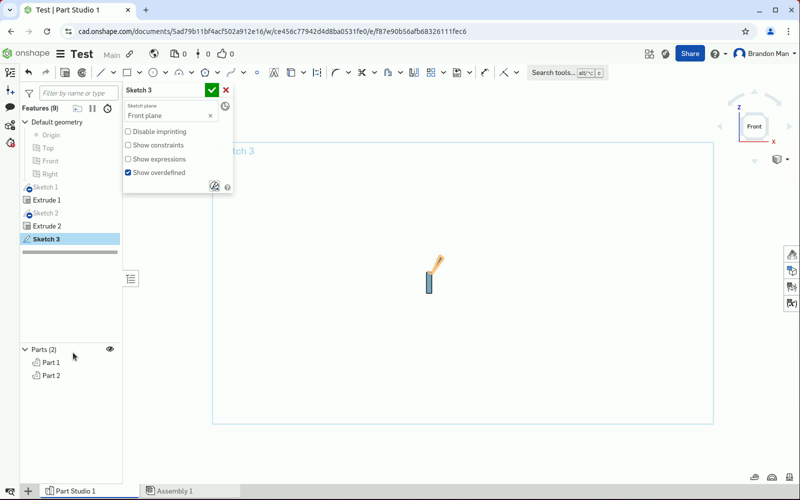
key(y)
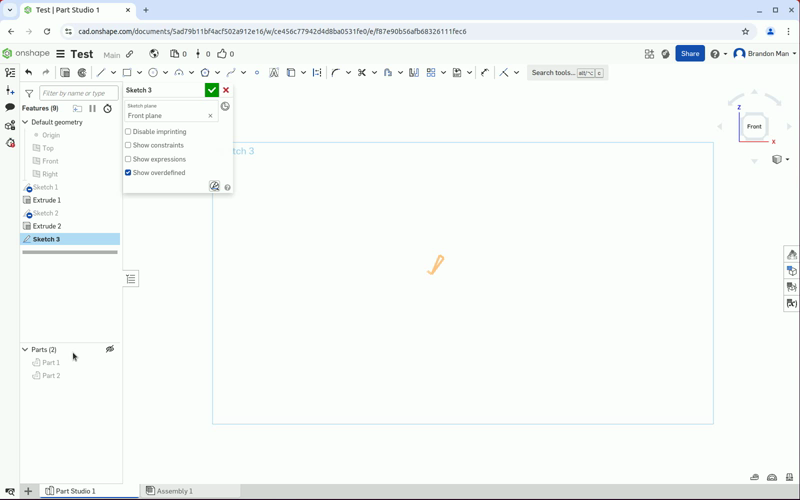
key(l)
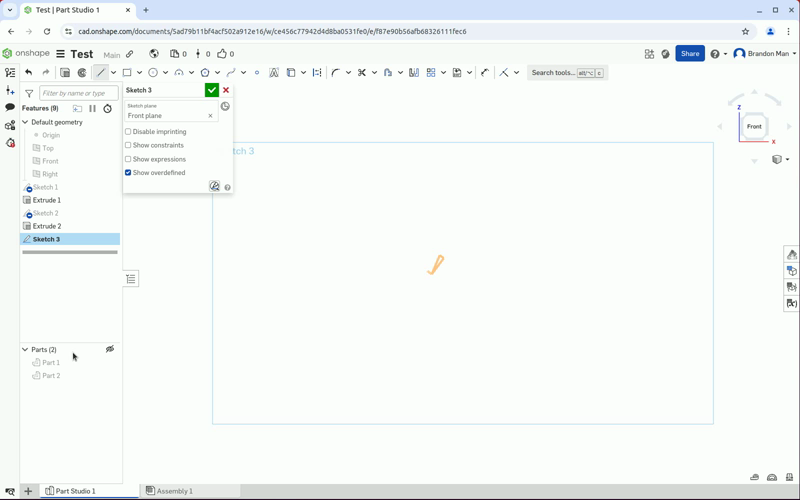
key_down(shift)
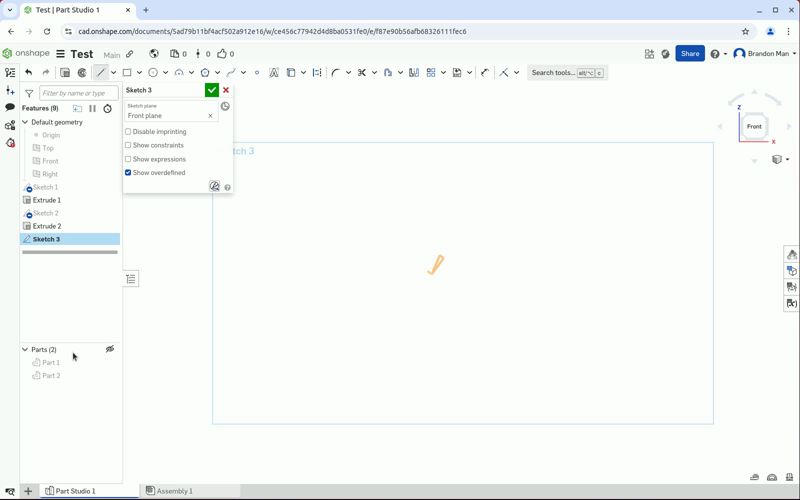
mouse_move(441, 253)
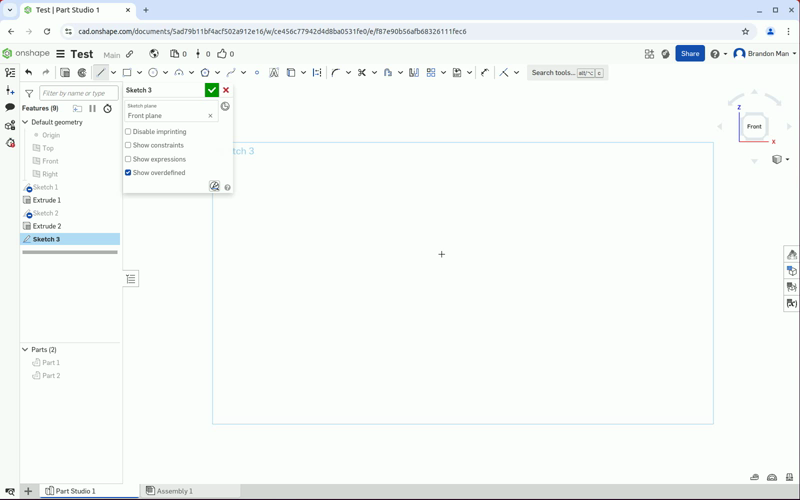
click(441, 253)
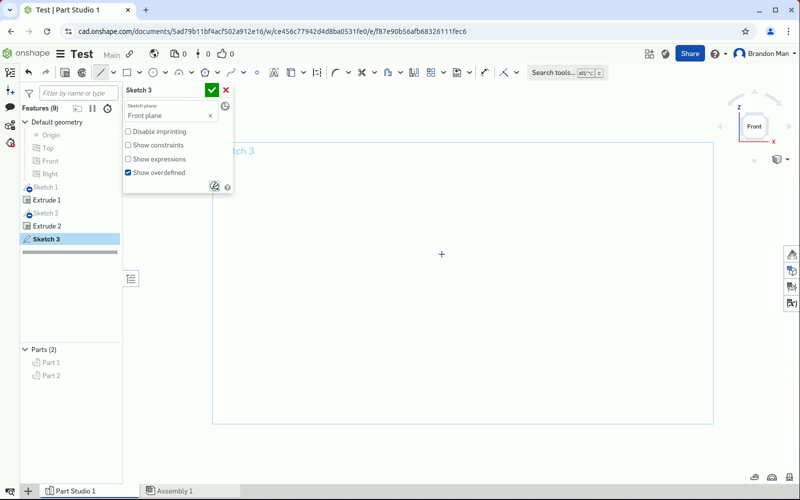
key_up(shift)
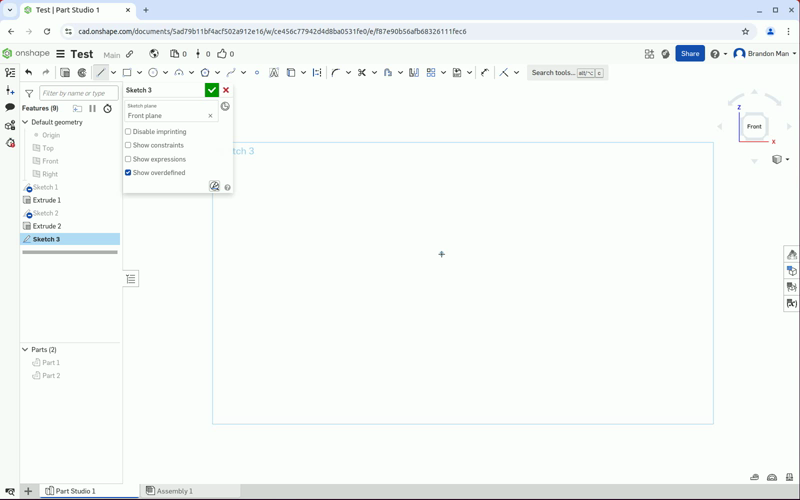
key_down(shift)
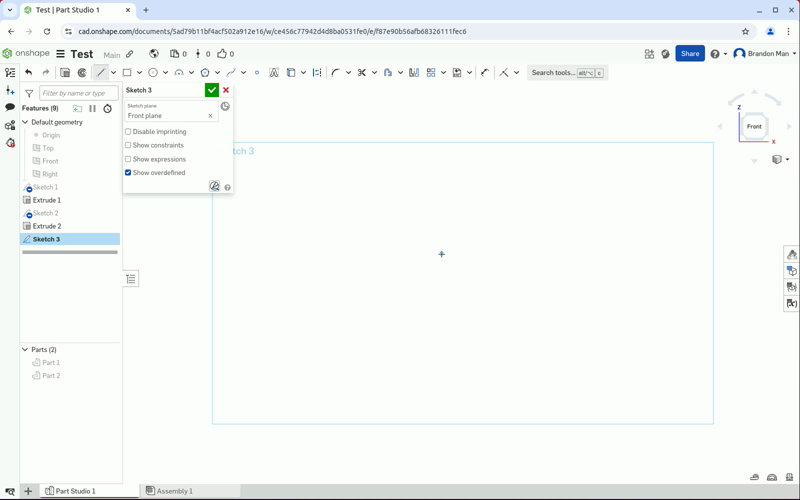
mouse_move(471, 253)
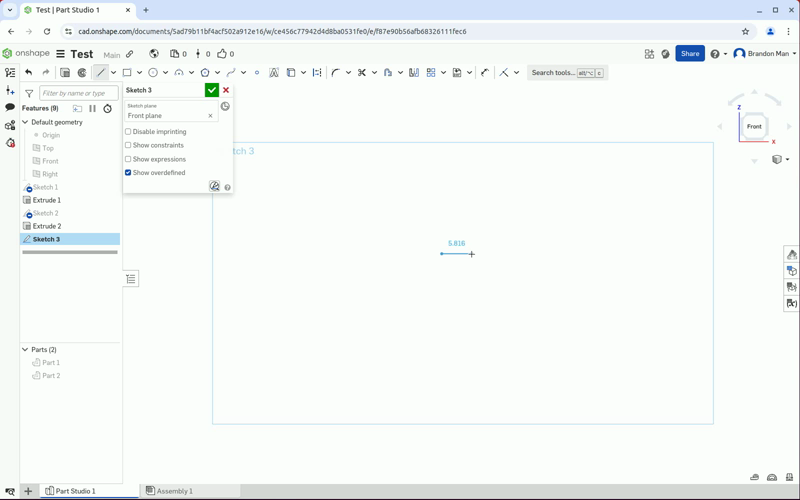
mouse_move(443, 258)
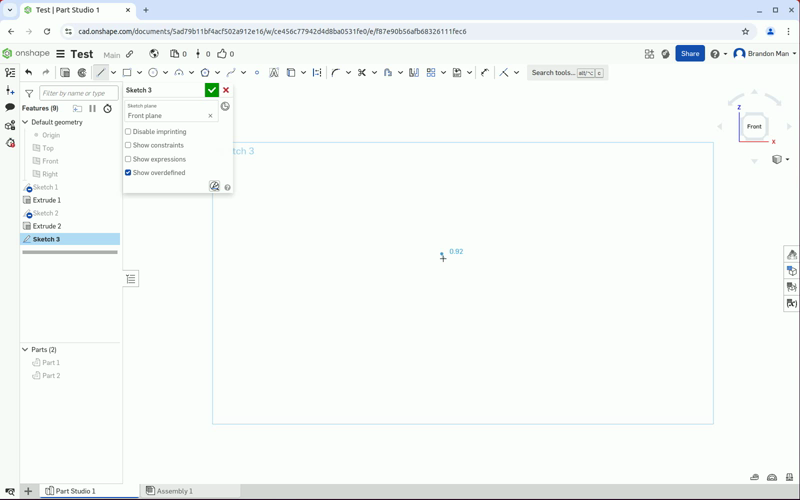
scroll(6)
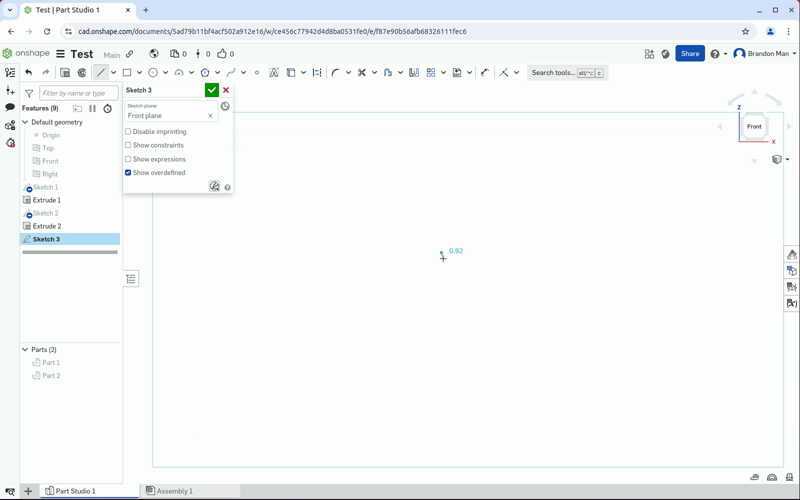
scroll(6)
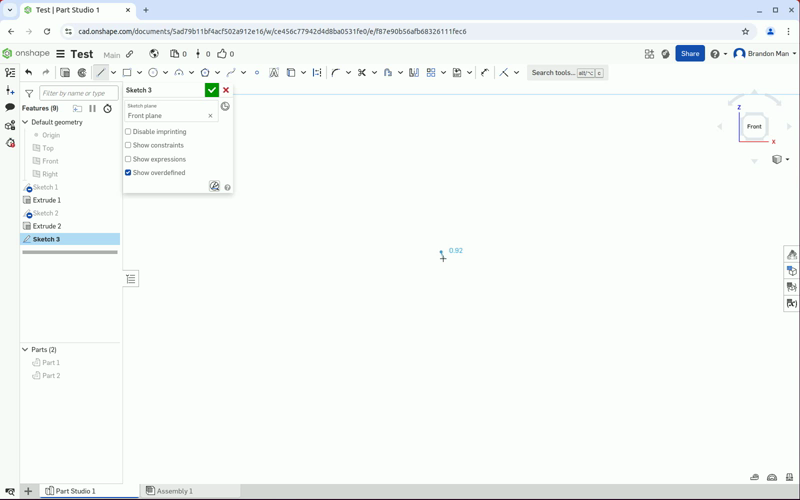
scroll(6)
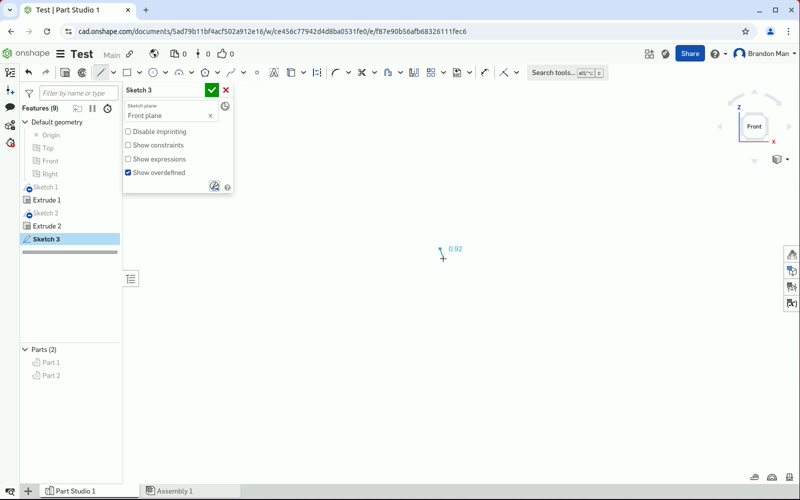
scroll(6)
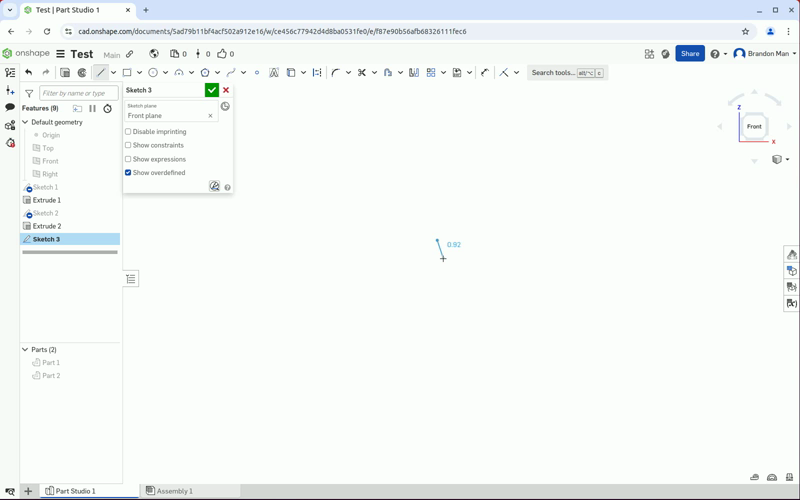
scroll(6)
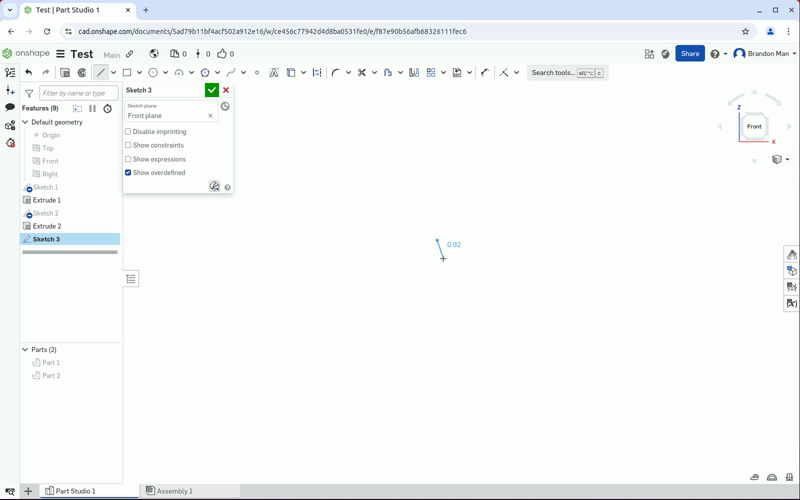
scroll(6)
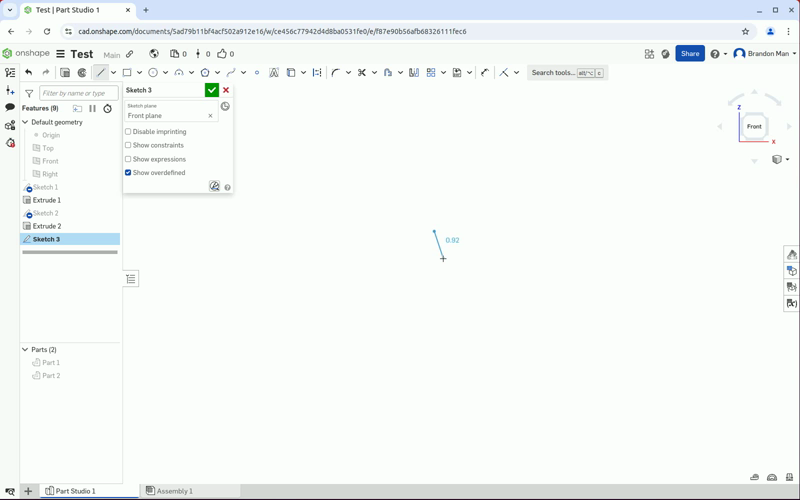
scroll(6)
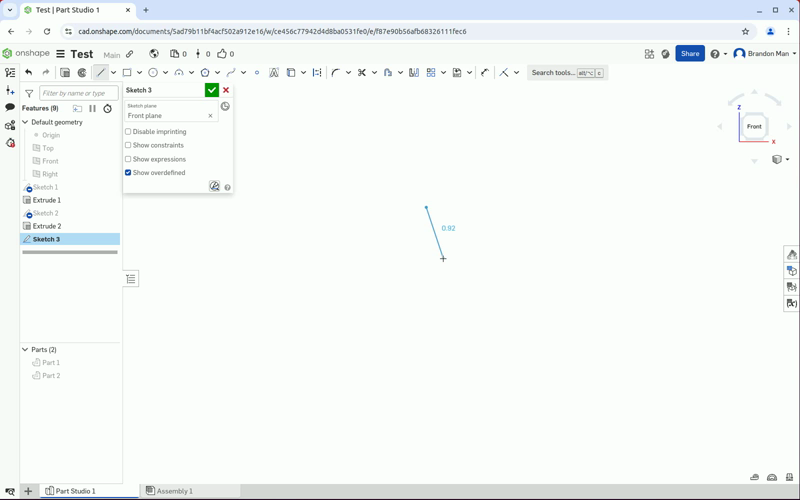
click(443, 258)
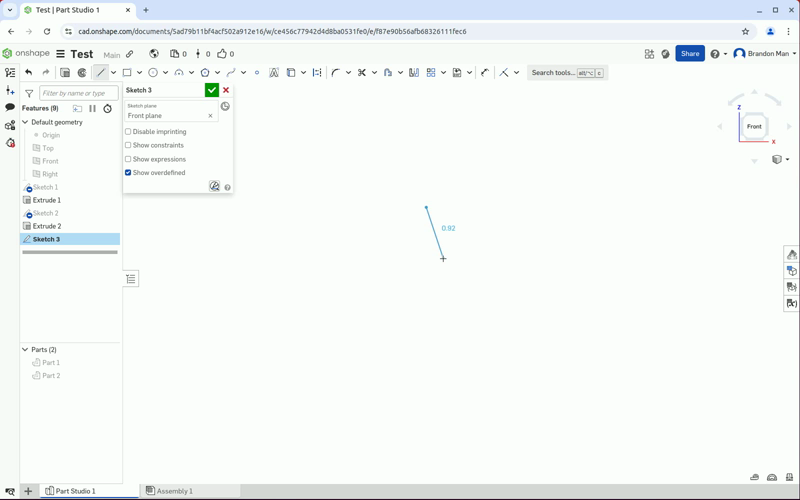
scroll(-6)
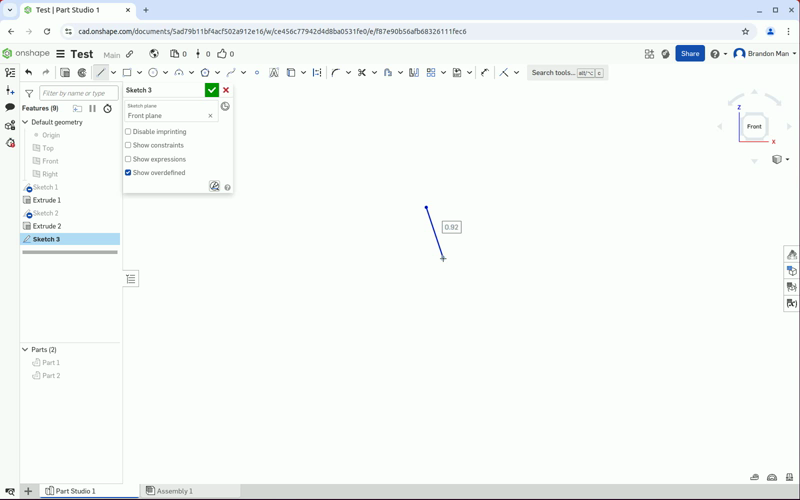
scroll(-6)
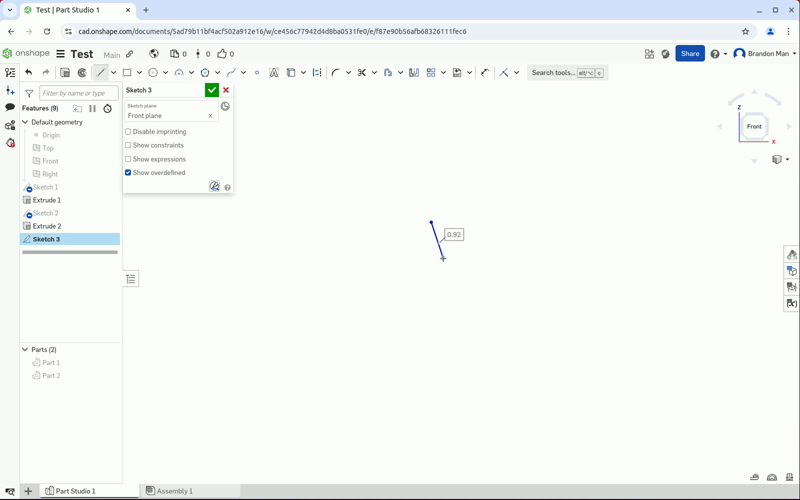
scroll(-6)
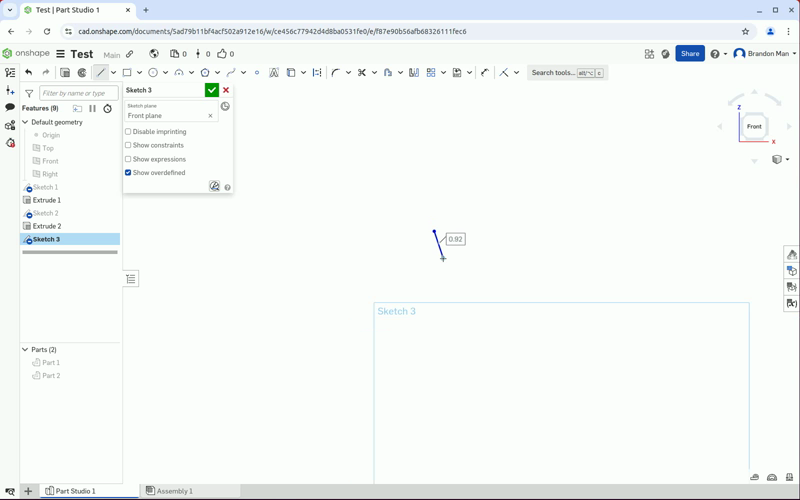
scroll(-6)
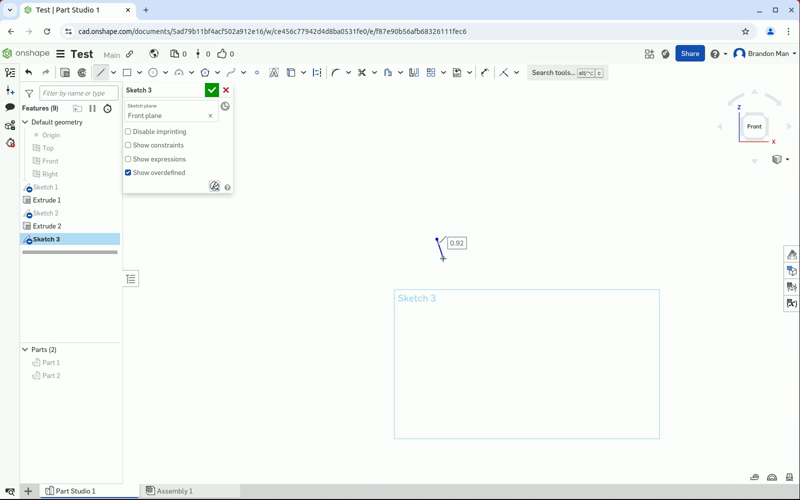
scroll(-6)
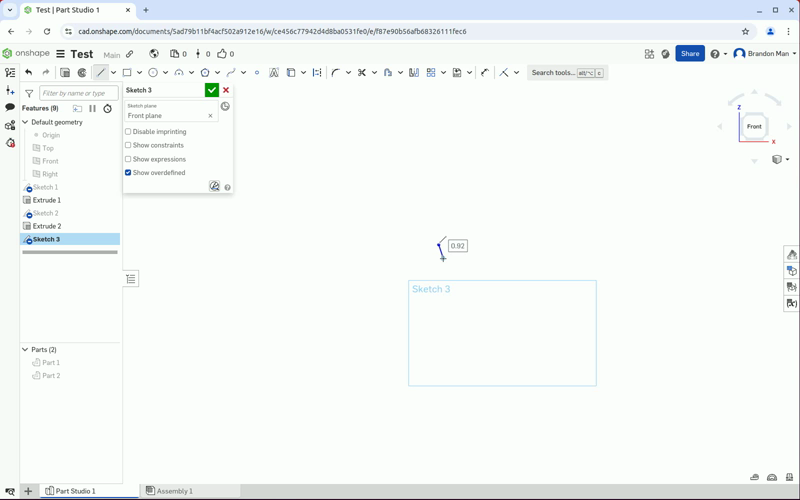
scroll(-6)
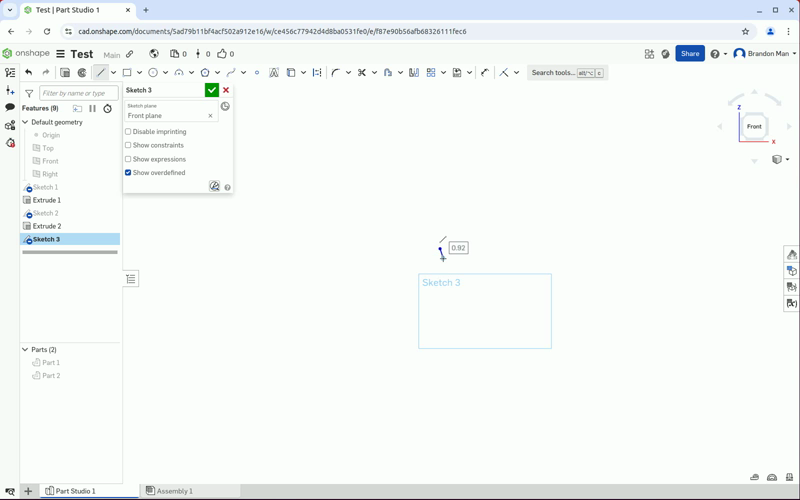
scroll(-6)
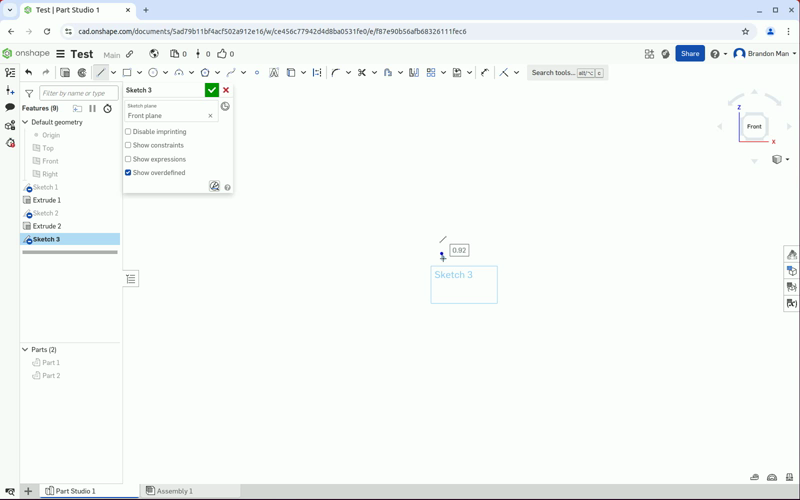
key_up(shift)
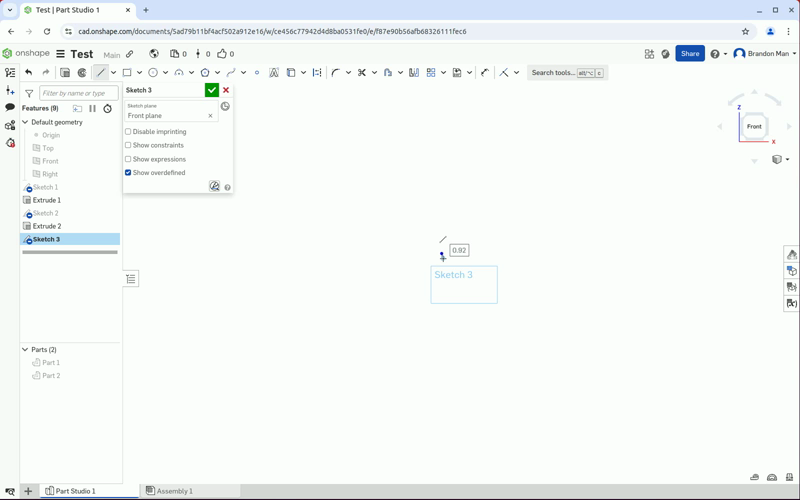
key_down(shift)
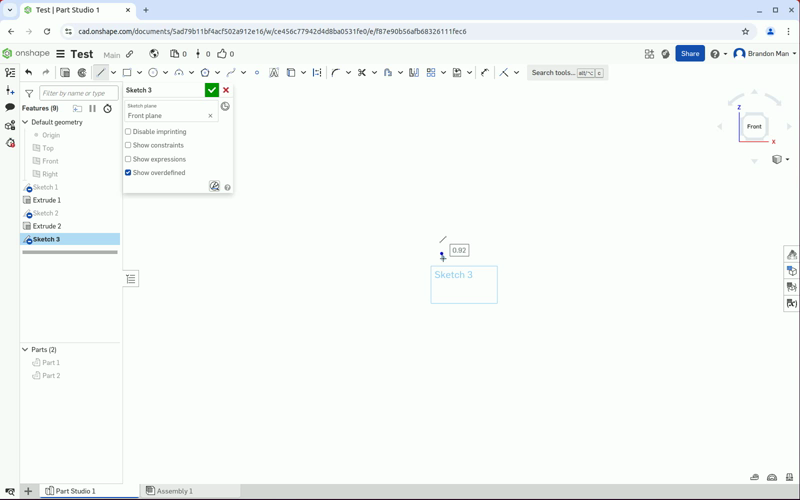
mouse_move(473, 258)
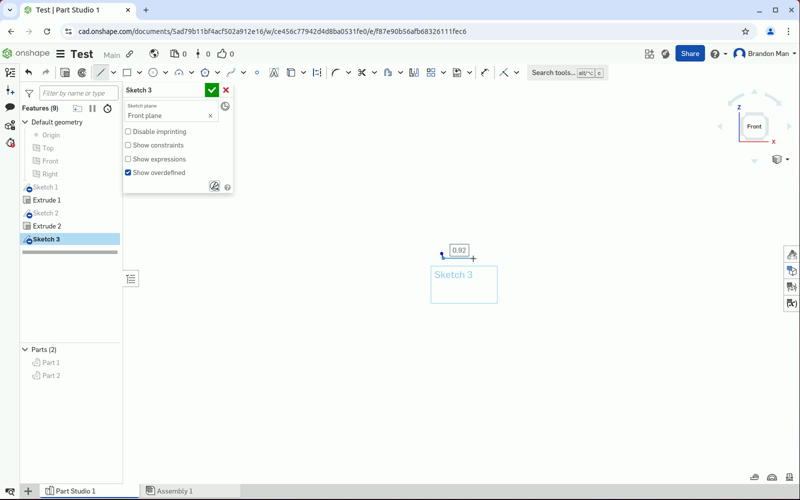
mouse_move(461, 252)
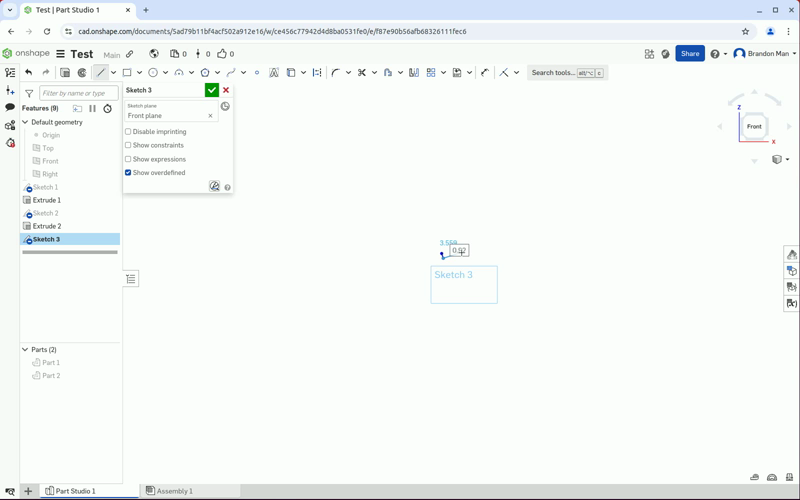
click(461, 252)
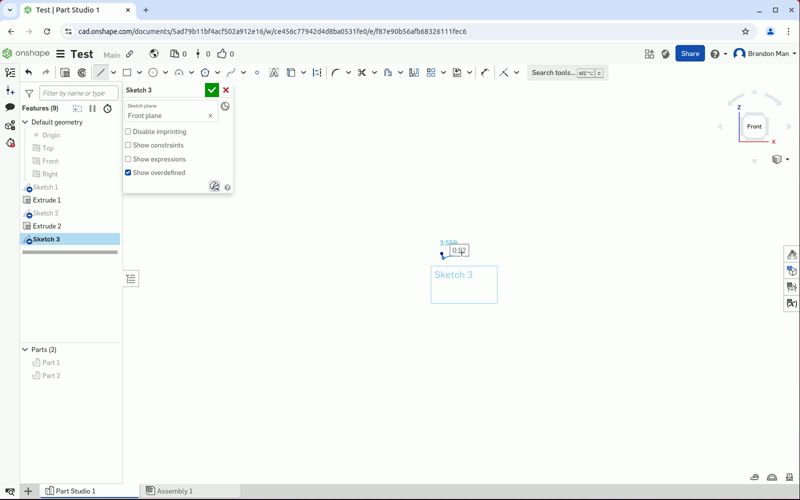
key_up(shift)
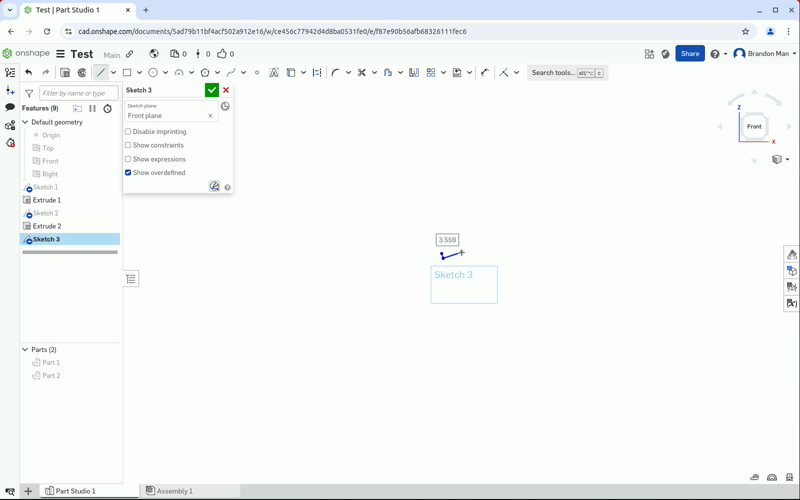
key_down(shift)
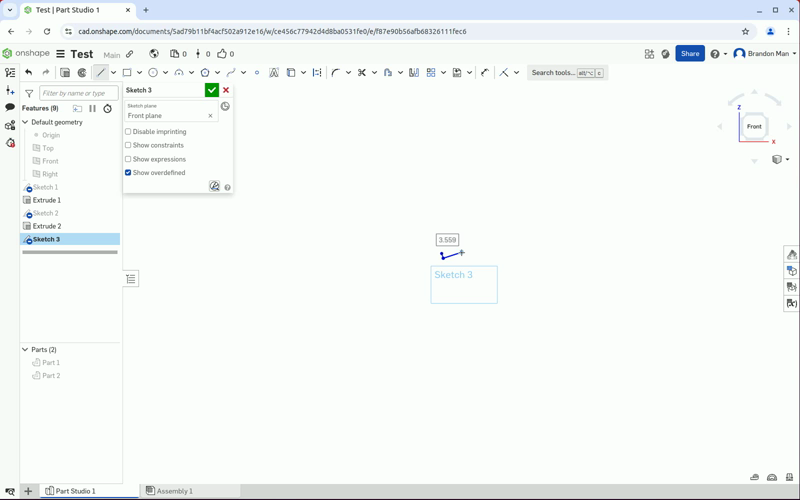
mouse_move(491, 252)
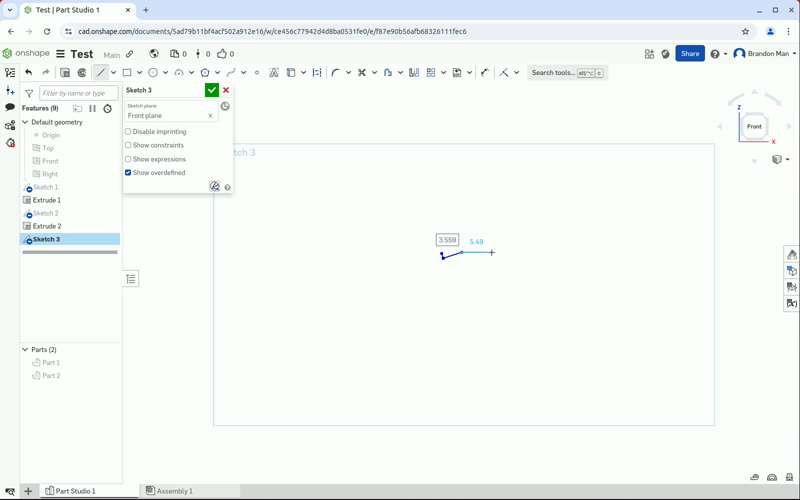
mouse_move(460, 247)
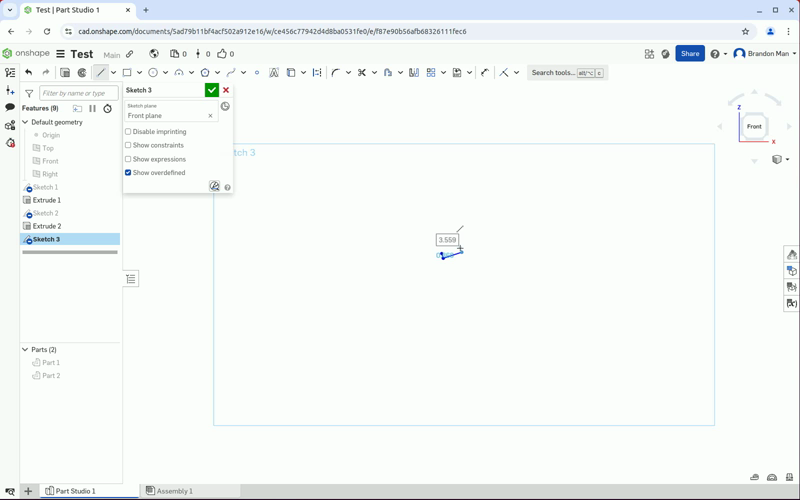
scroll(6)
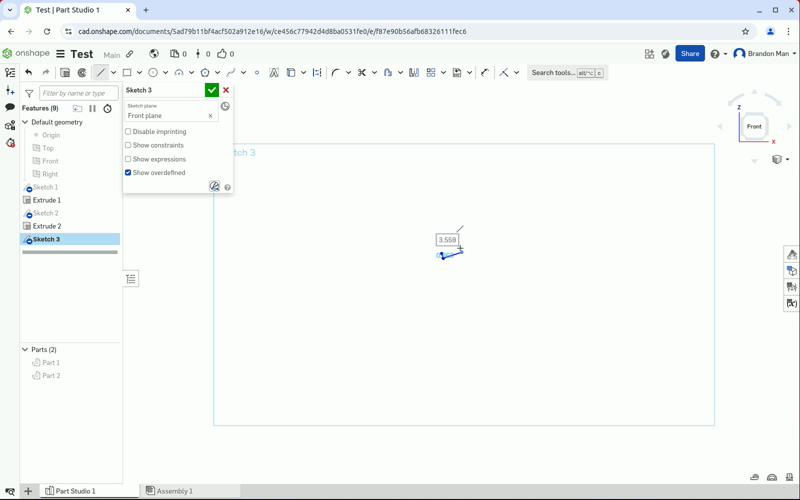
scroll(6)
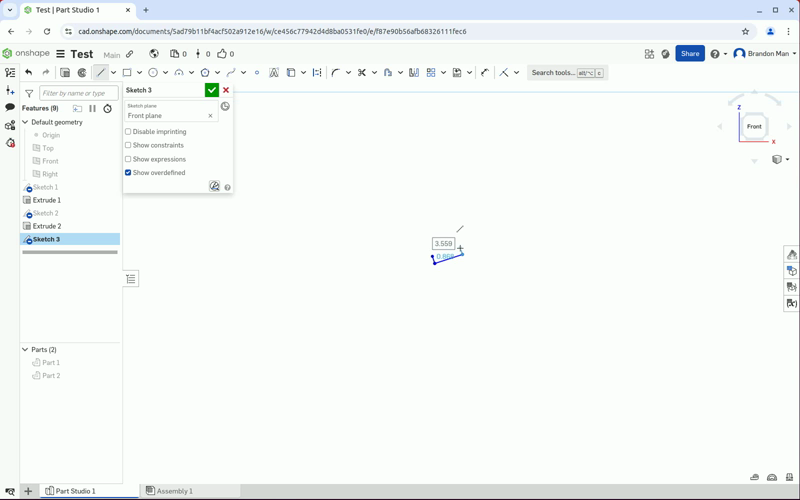
scroll(6)
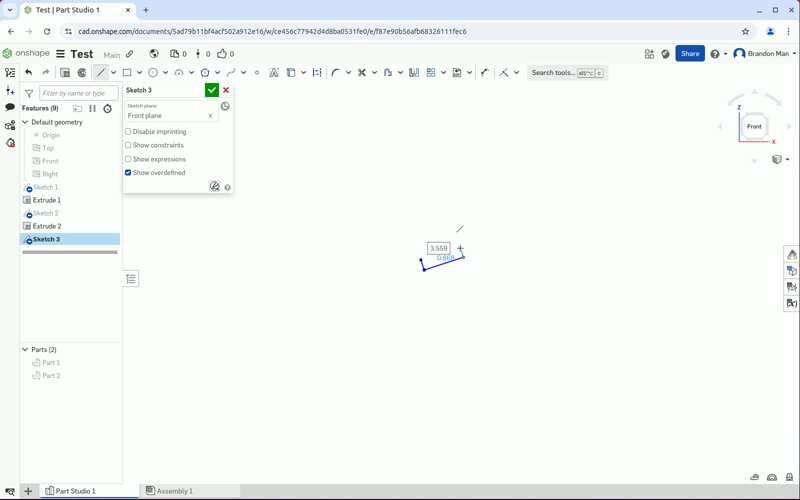
scroll(6)
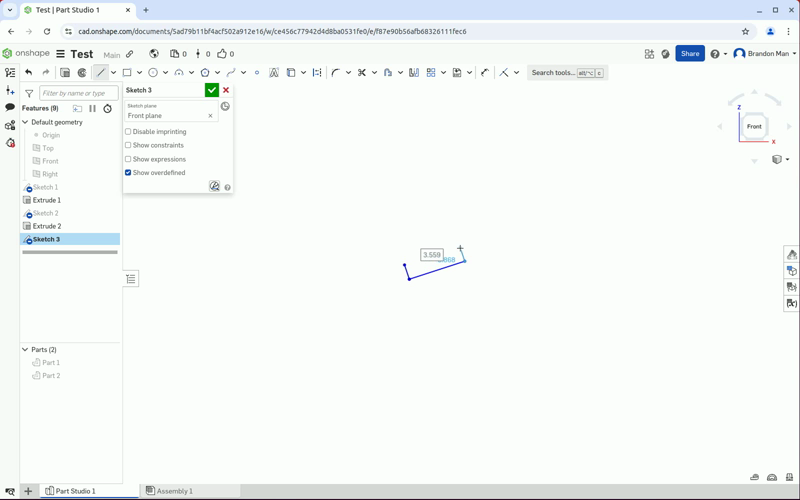
scroll(6)
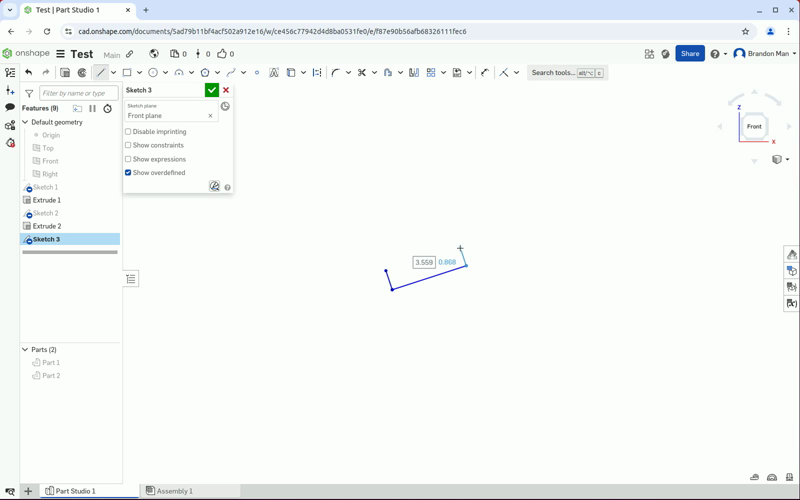
scroll(6)
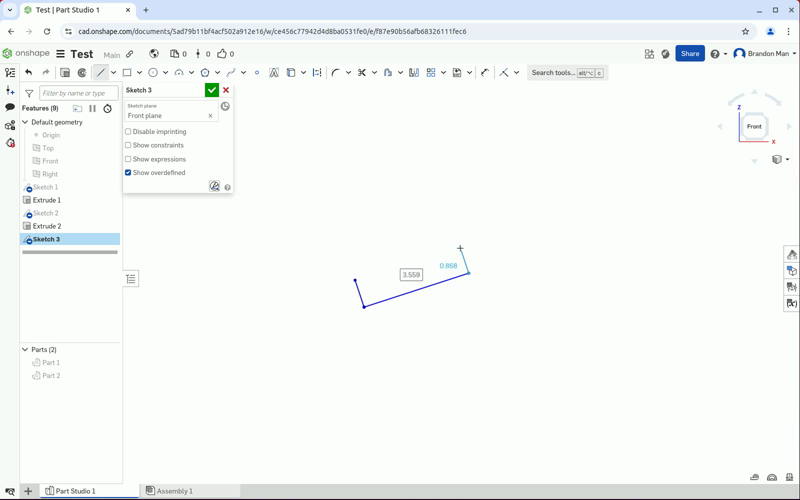
scroll(6)
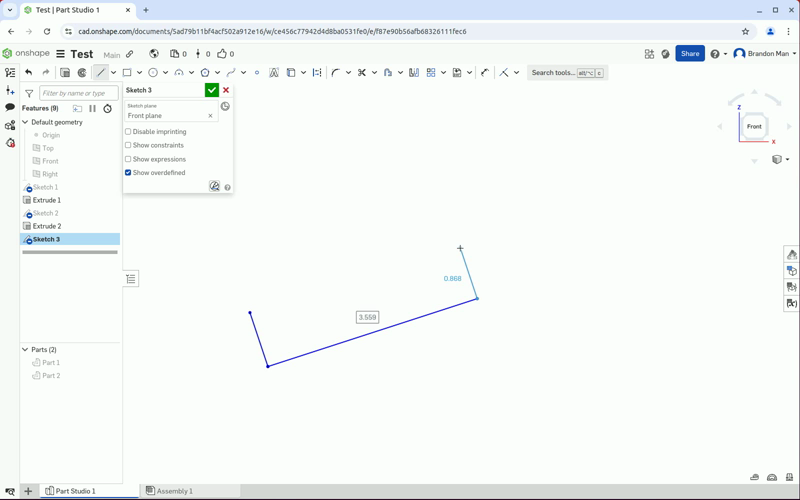
click(460, 247)
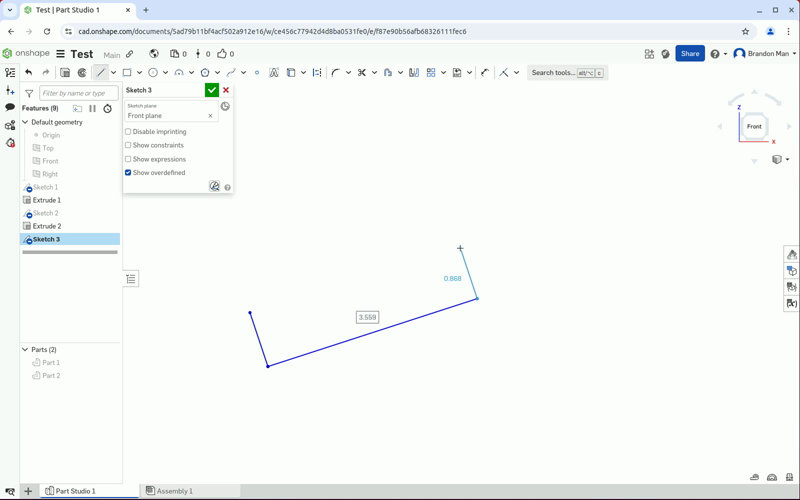
scroll(-6)
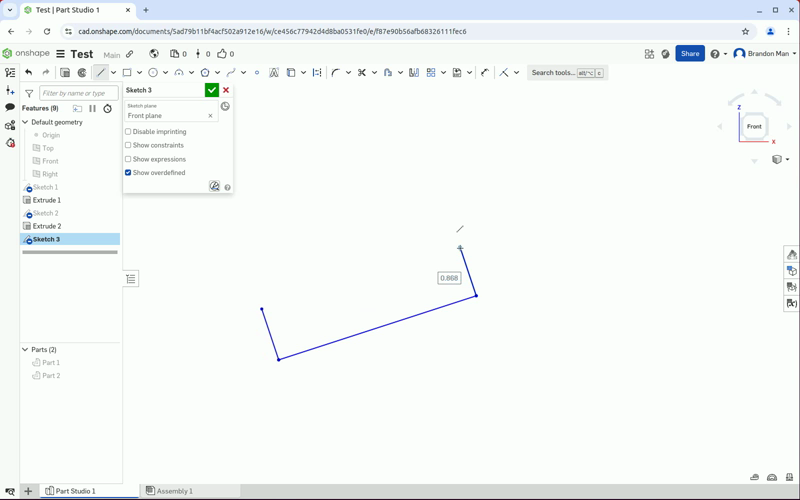
scroll(-6)
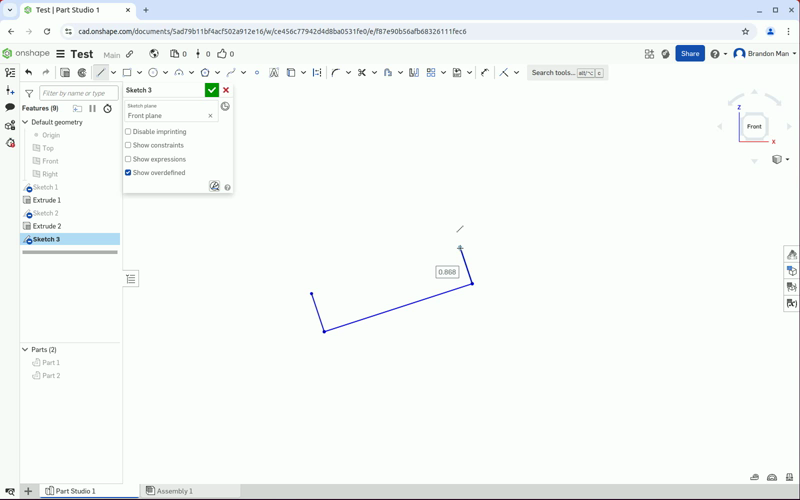
scroll(-6)
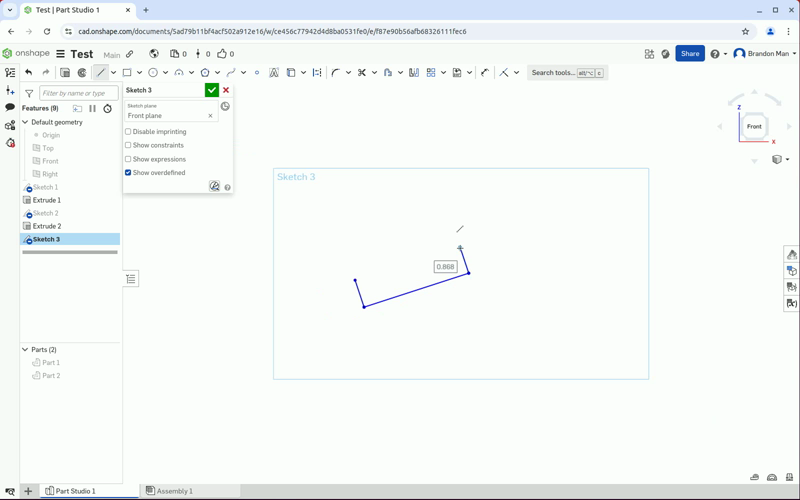
scroll(-6)
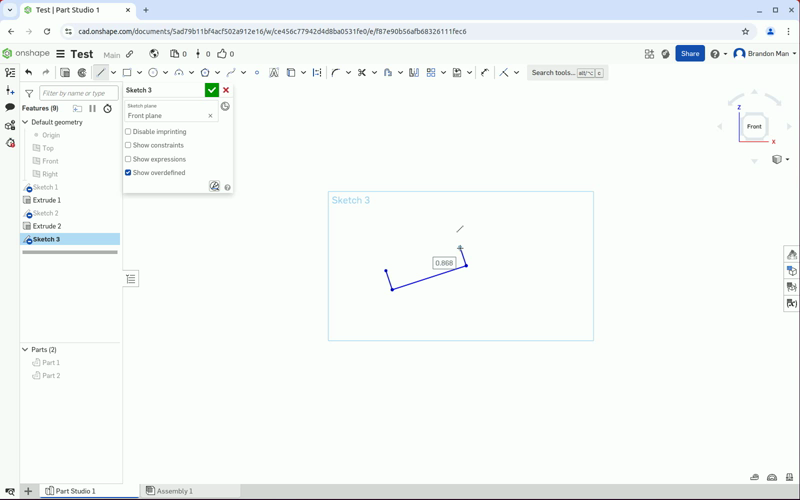
scroll(-6)
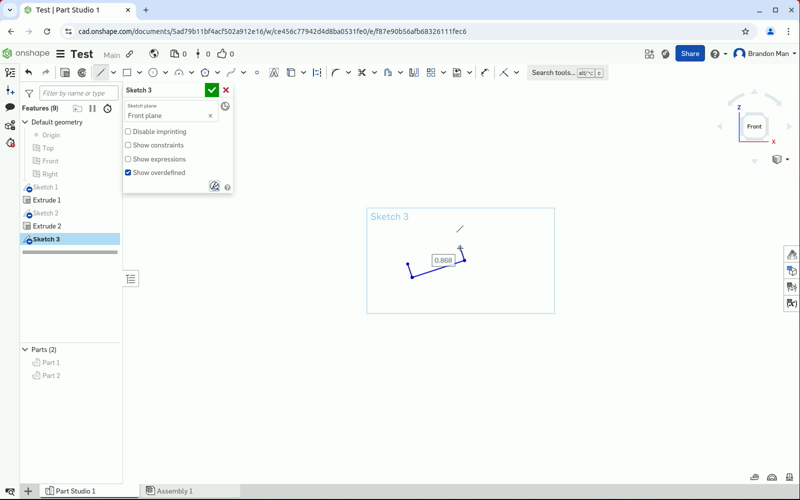
scroll(-6)
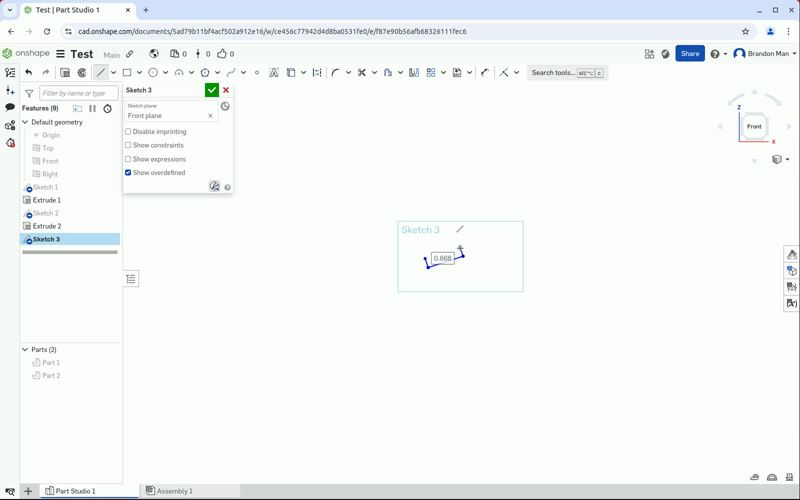
scroll(-6)
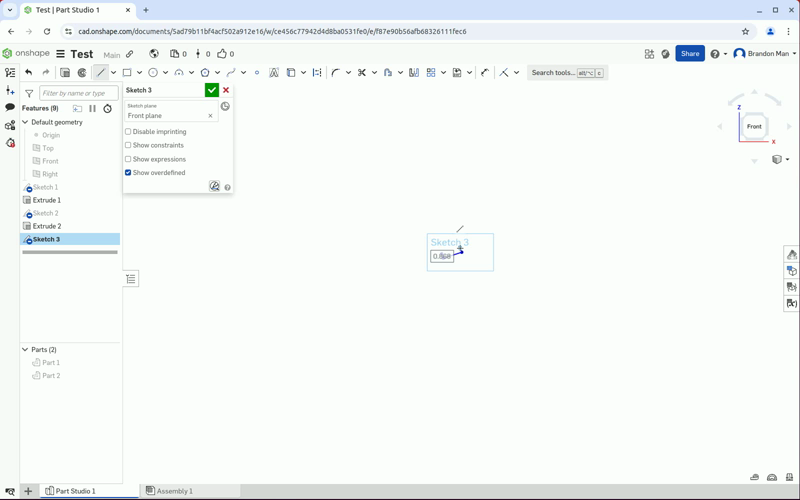
key_up(shift)
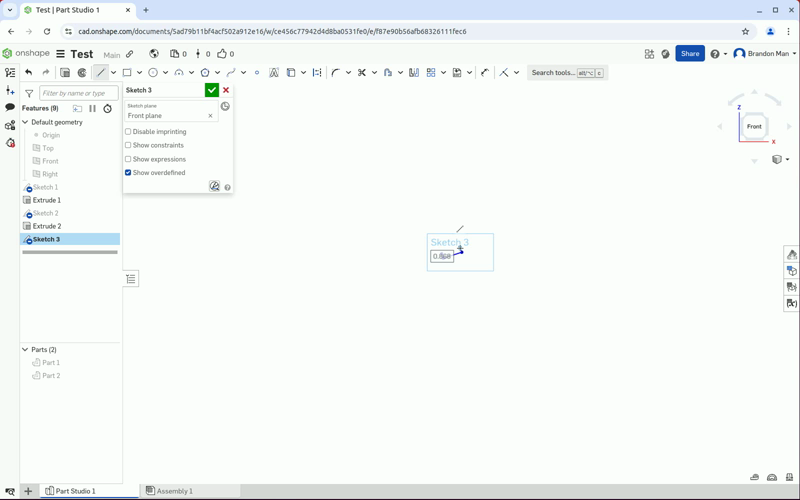
mouse_move(490, 247)
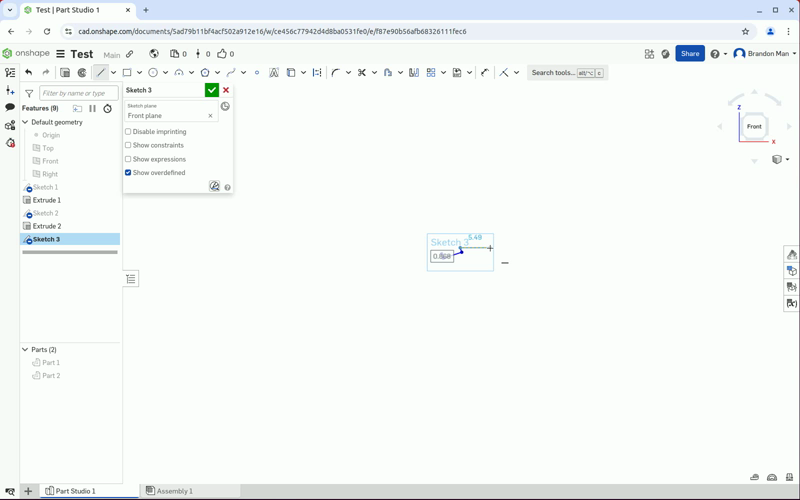
key_down(shift)
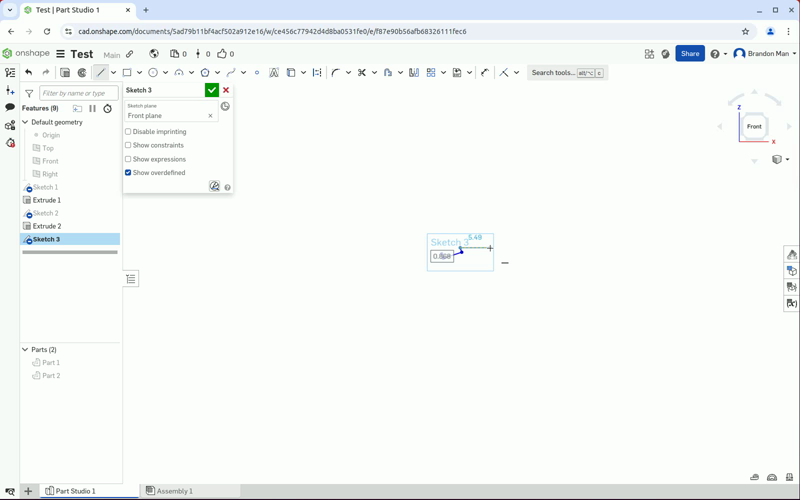
mouse_move(441, 253)
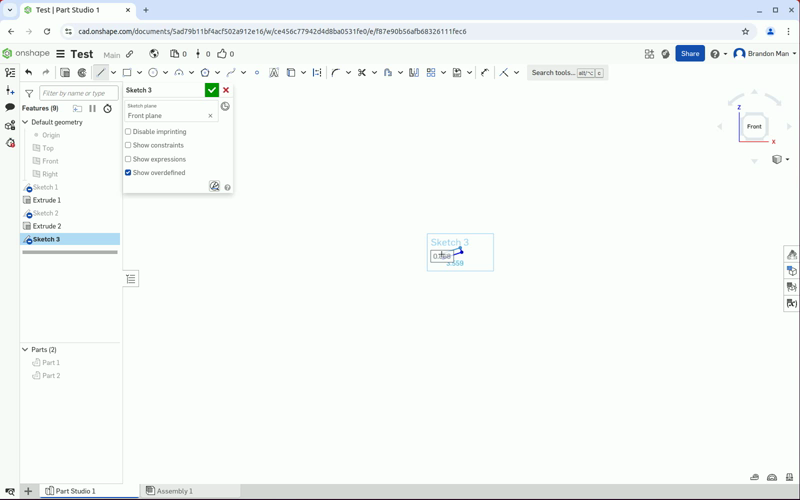
key_up(shift)
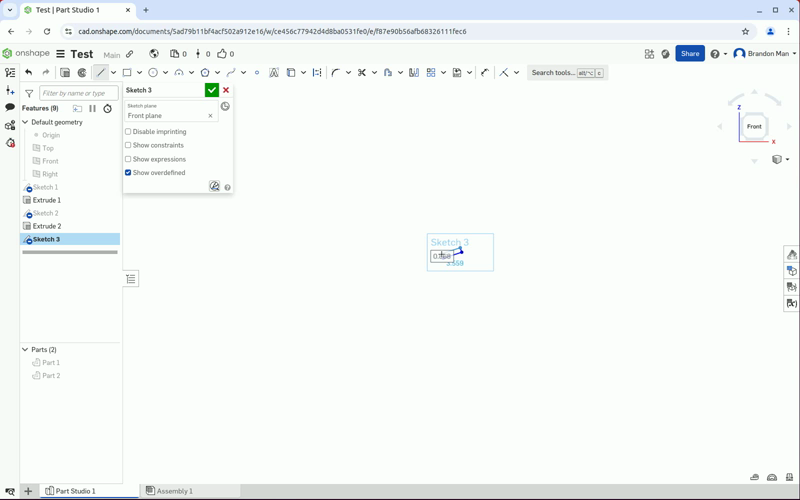
click(441, 253)
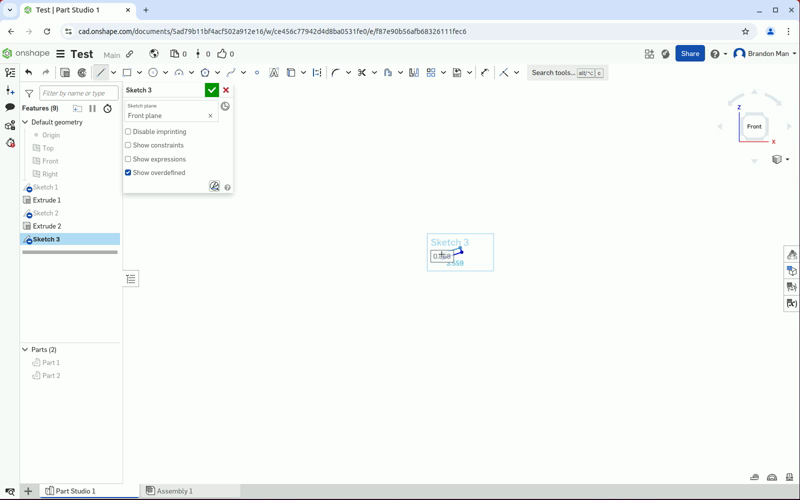
key(esc)
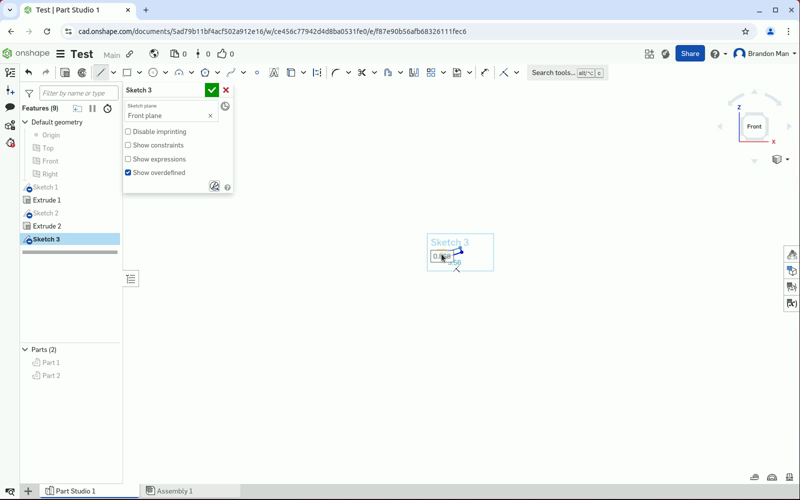
mouse_move(458, 250)
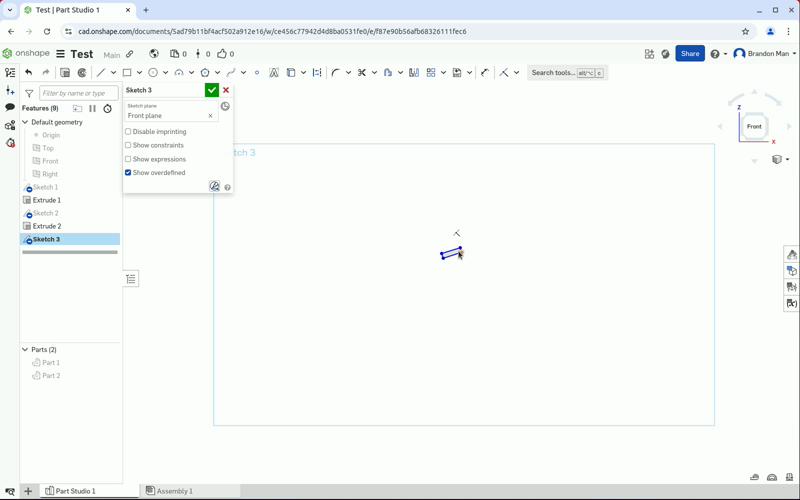
scroll(6)
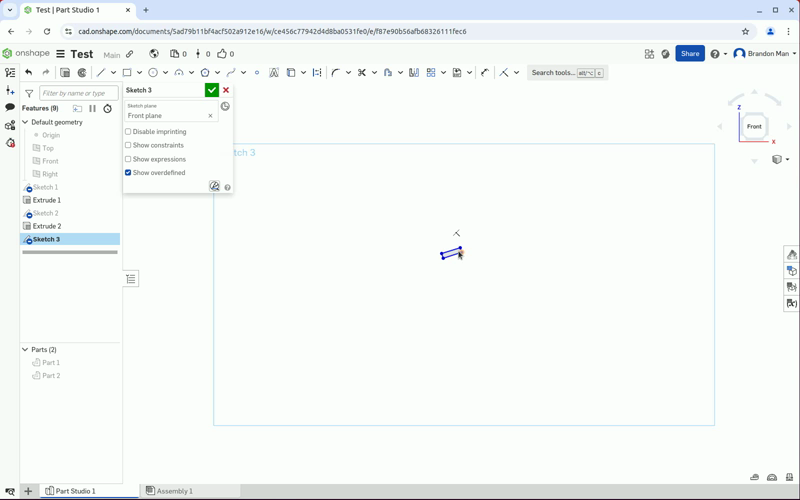
scroll(6)
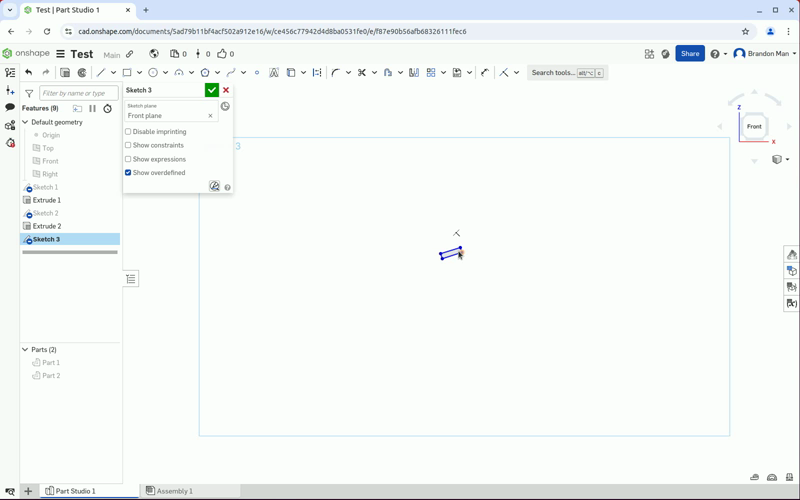
scroll(6)
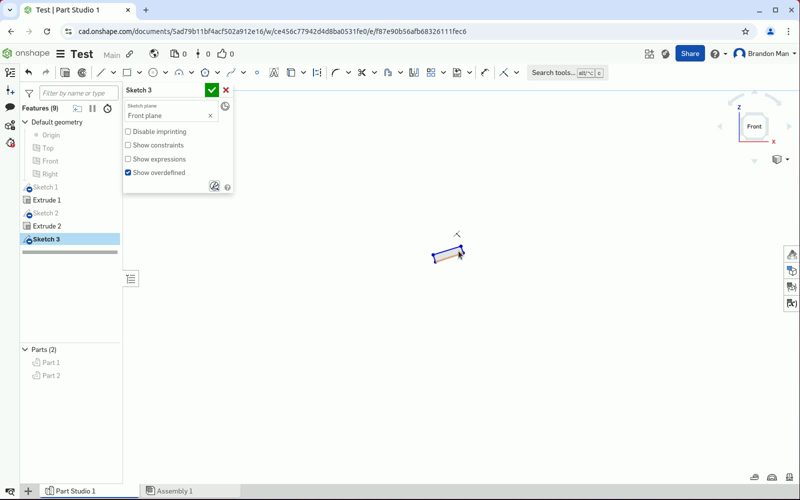
scroll(6)
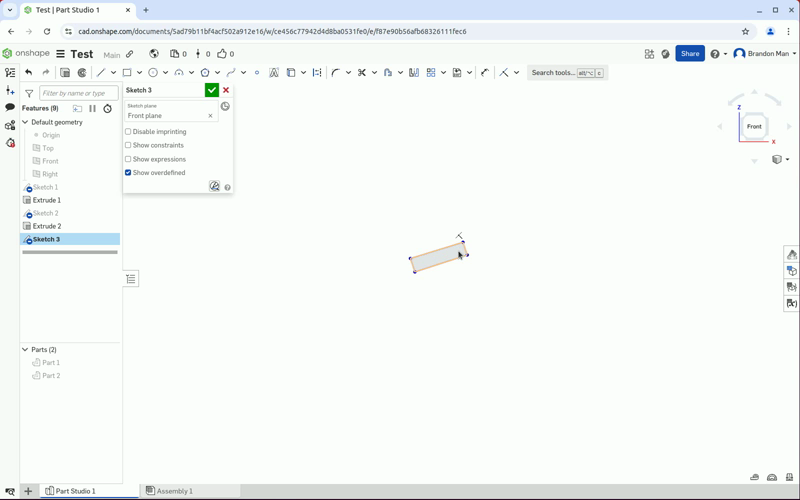
scroll(6)
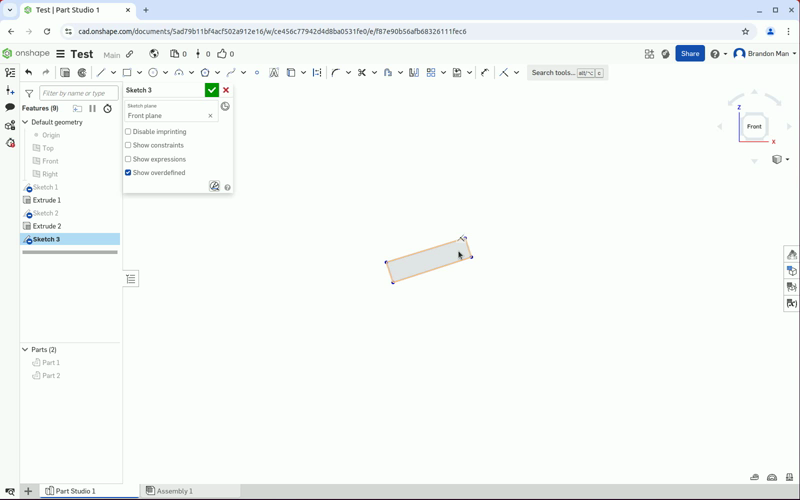
scroll(6)
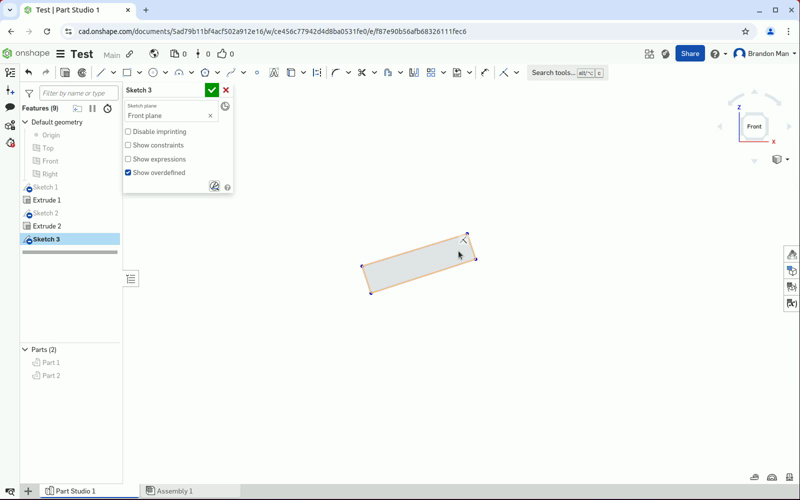
scroll(6)
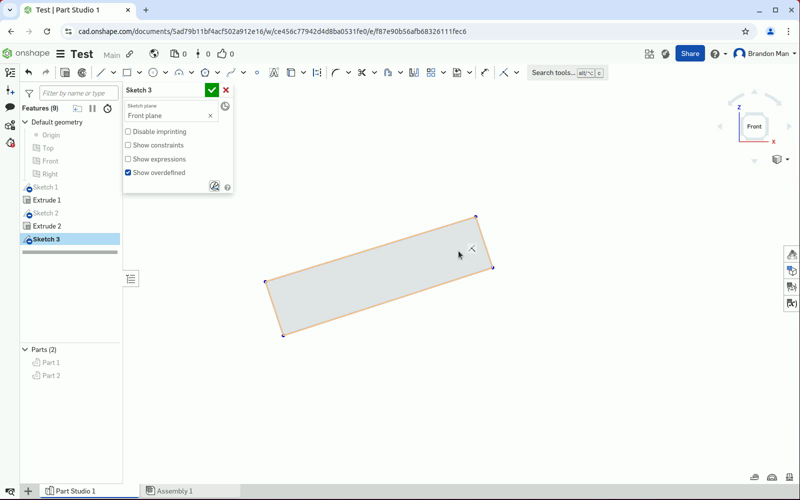
click(458, 250)
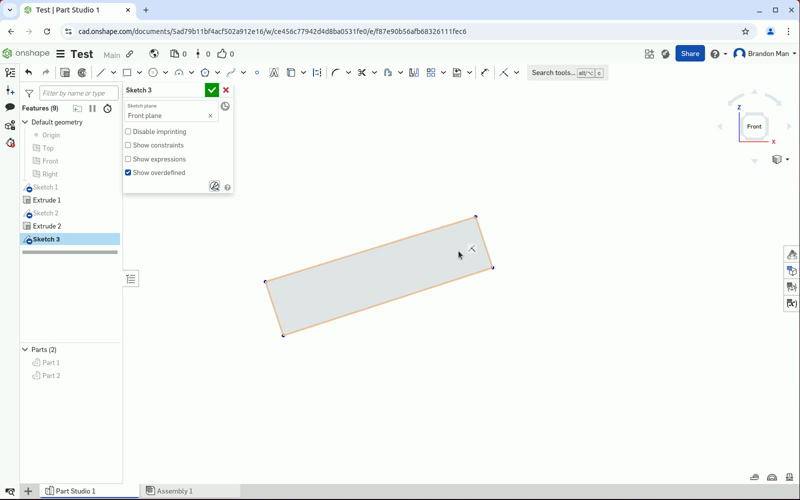
scroll(-6)
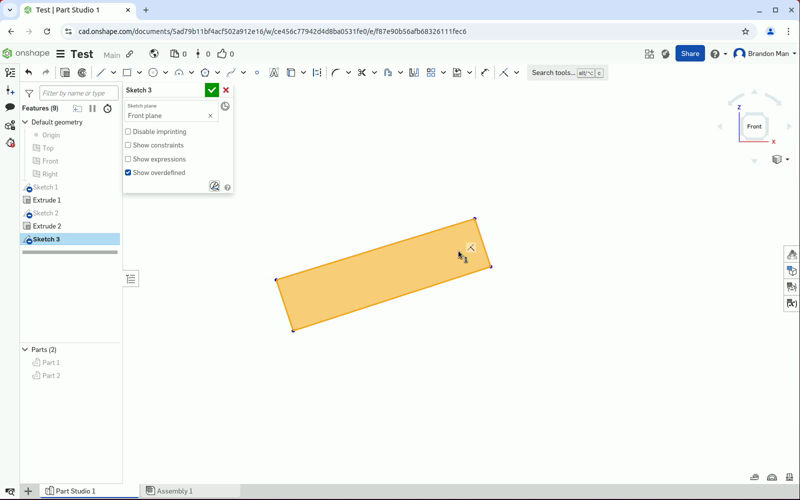
scroll(-6)
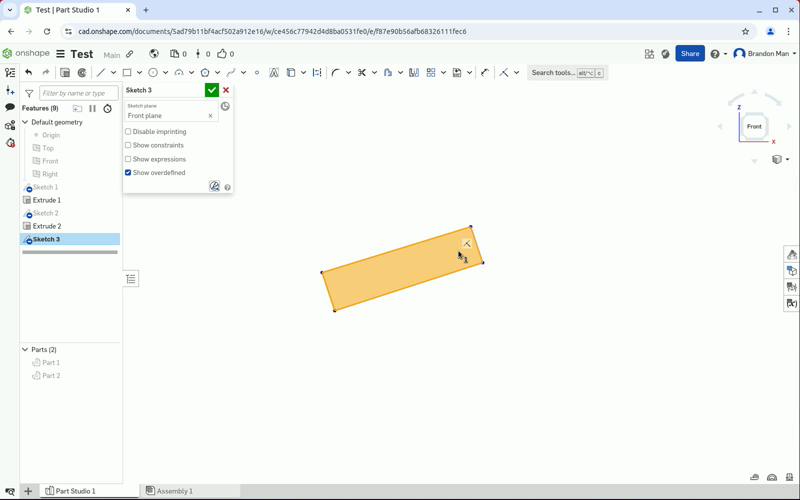
scroll(-6)
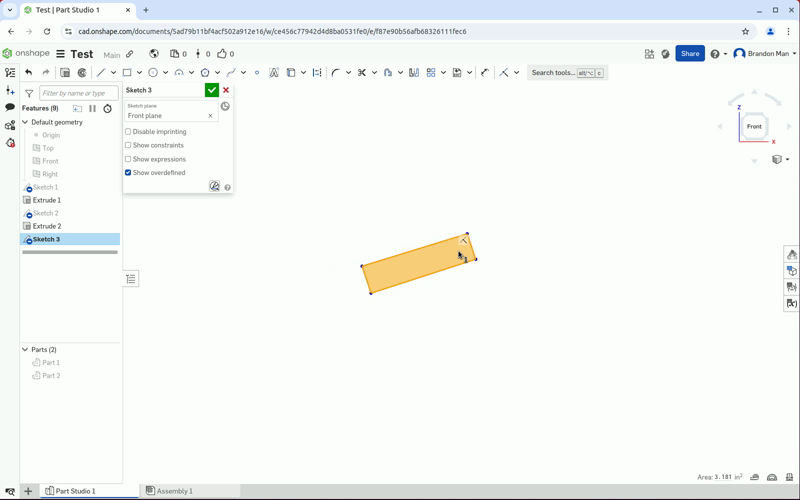
scroll(-6)
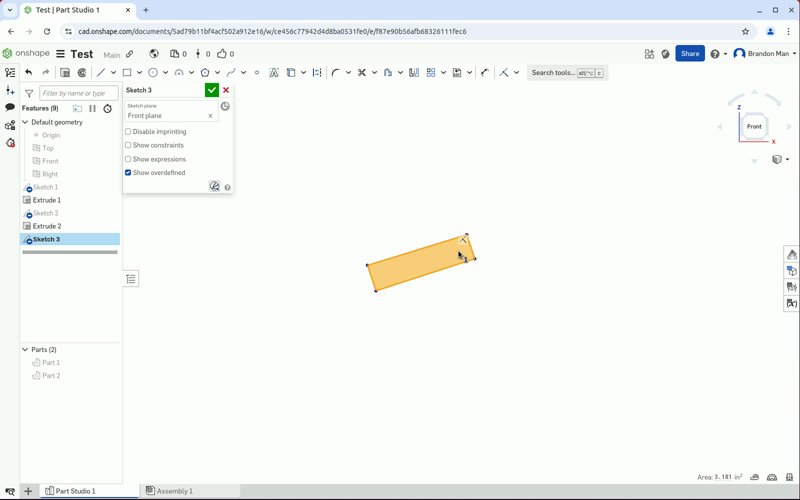
scroll(-6)
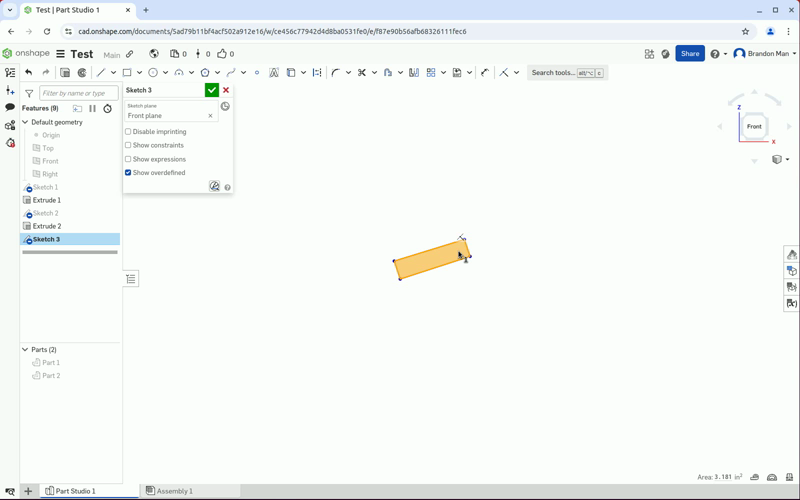
scroll(-6)
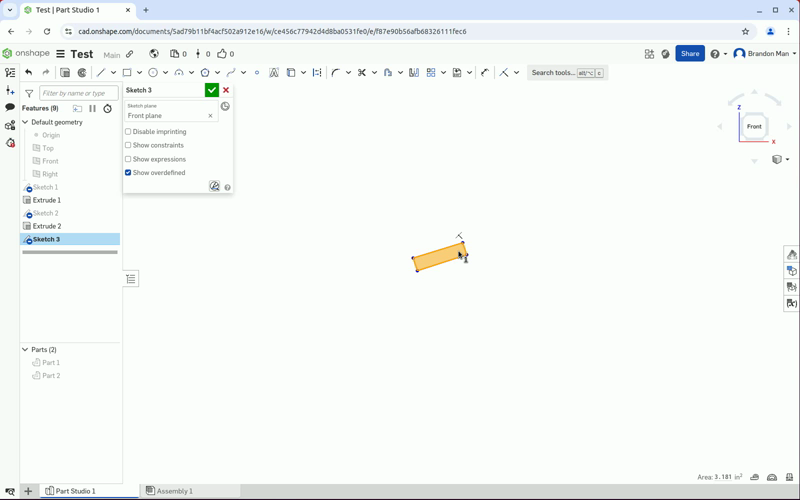
scroll(-6)
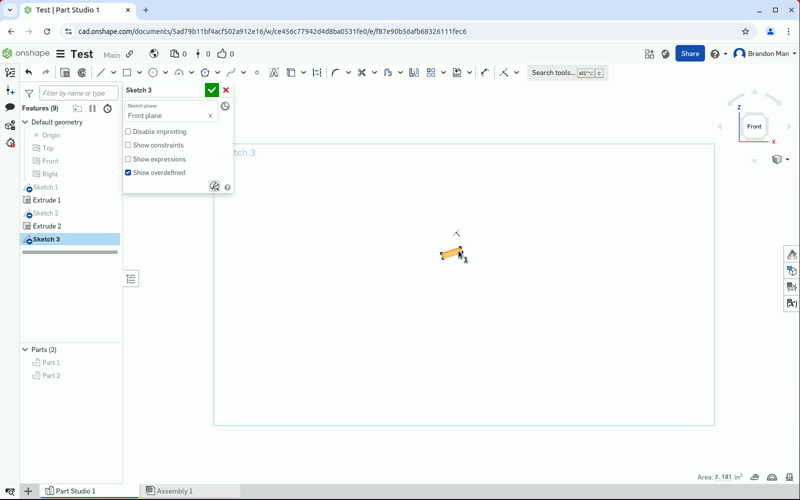
mouse_move(73, 352)
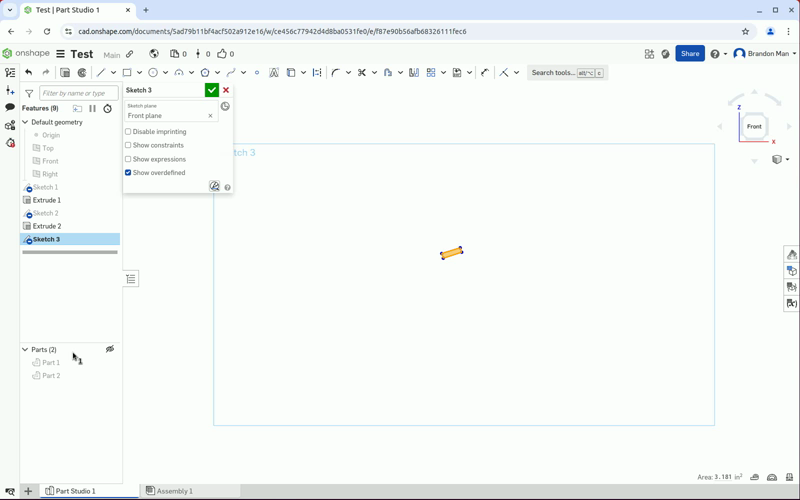
key(shift+y)
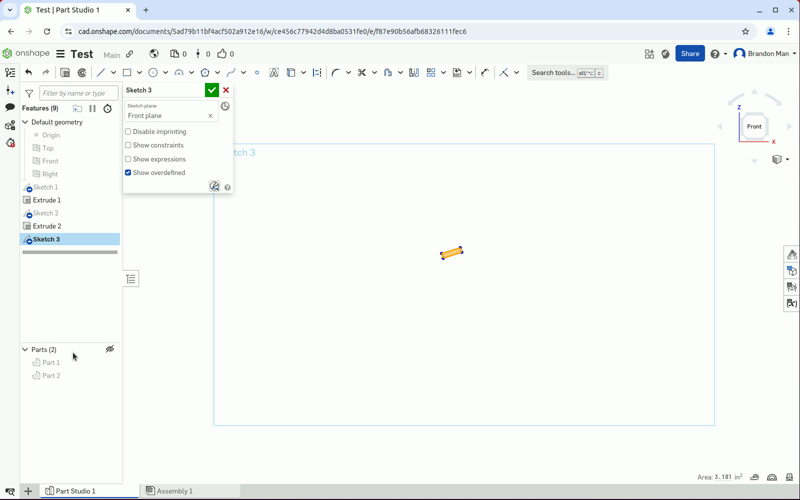
key(shift+e)
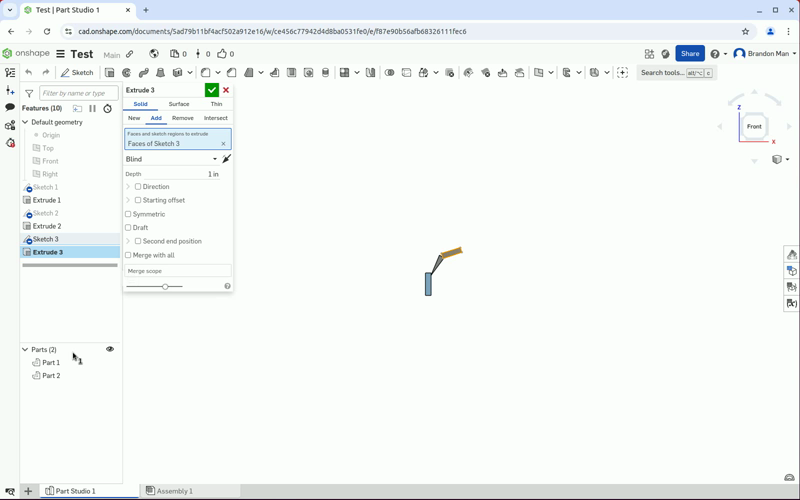
mouse_move(143, 106)
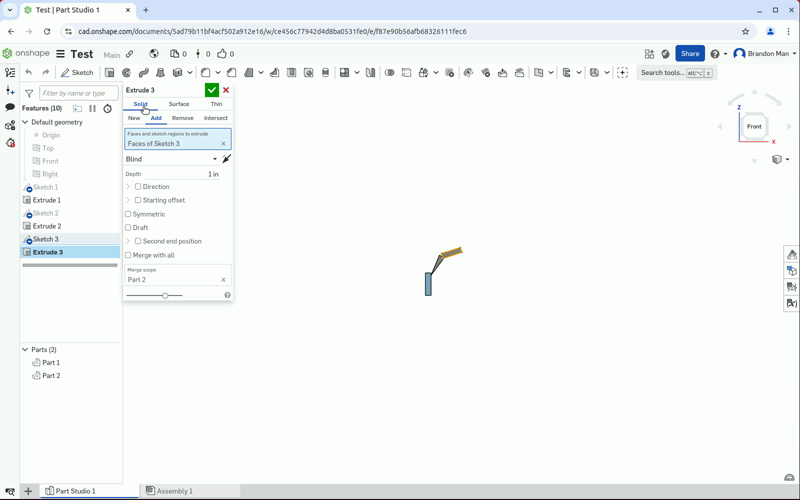
click(143, 106)
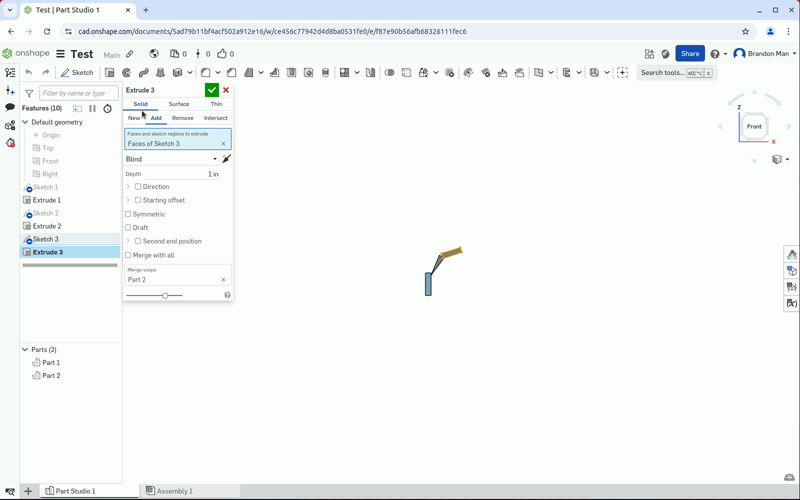
mouse_move(137, 120)
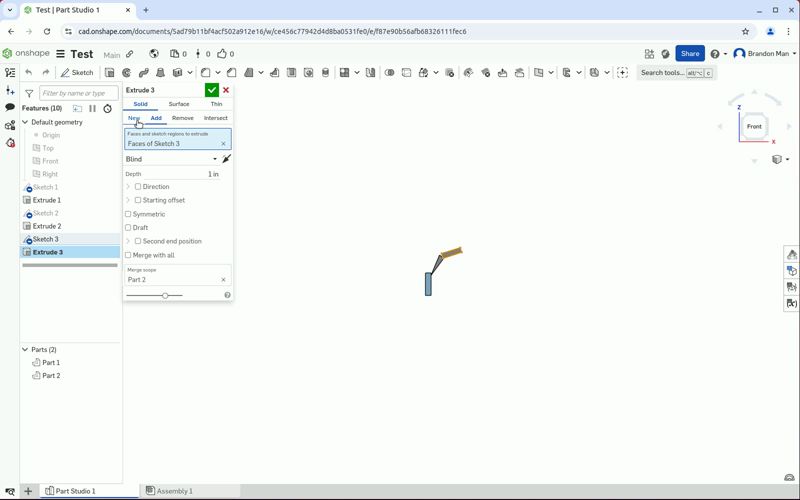
click(137, 120)
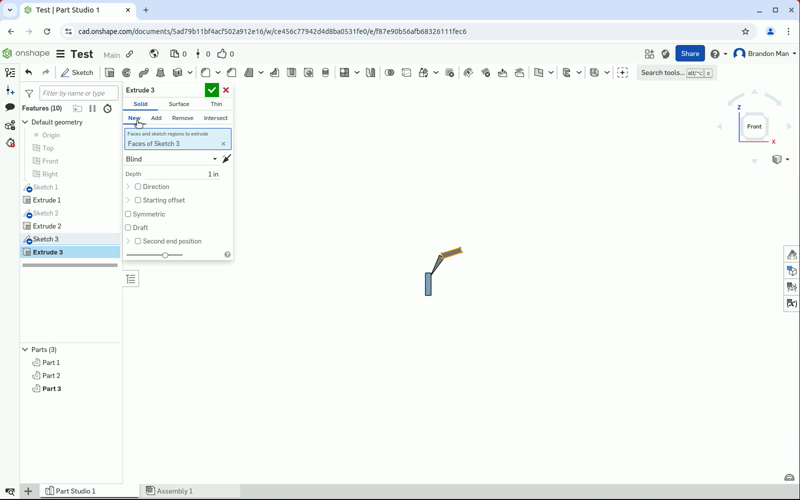
key(tab, 4)
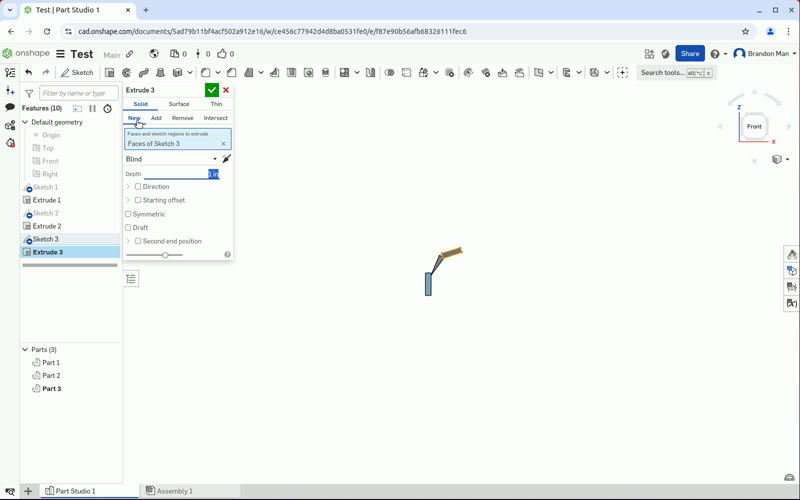
text(23.108)
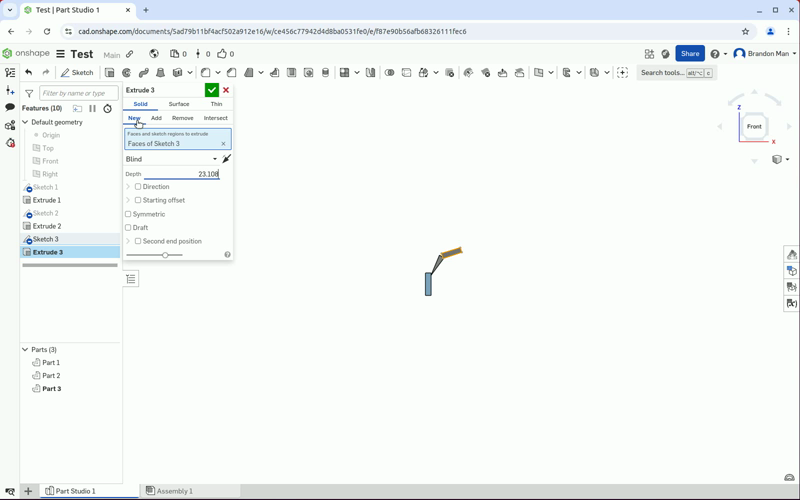
key(enter)
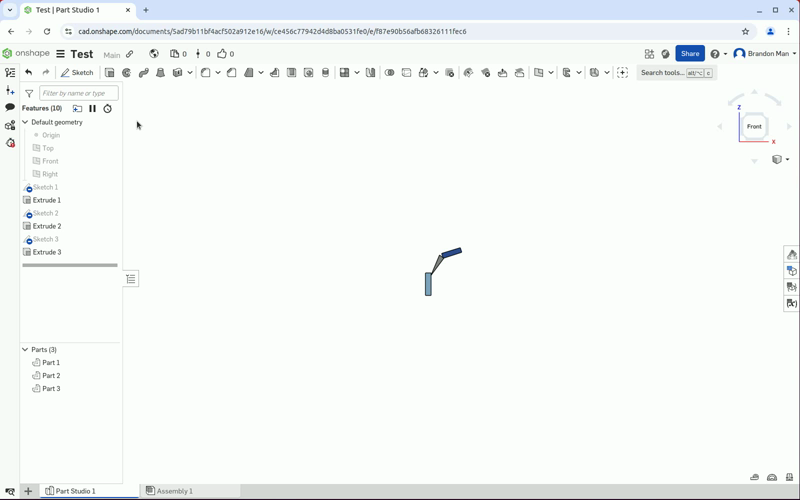
key(shift+h)
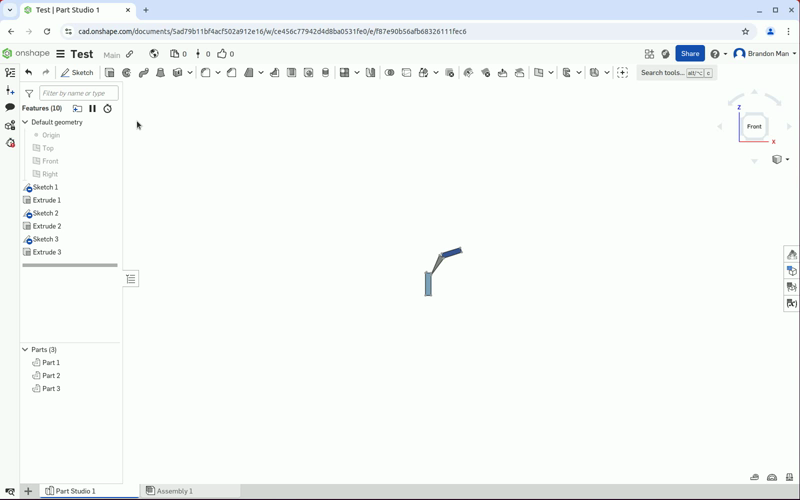
key(shift+h)
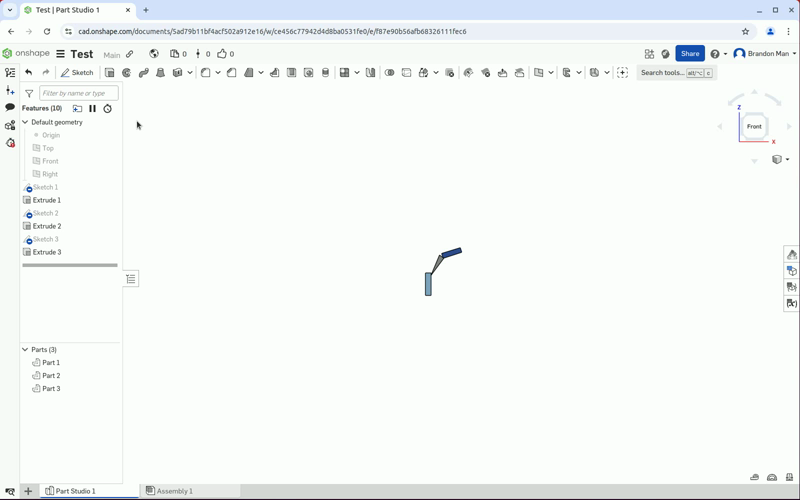
mouse_move(73, 189)
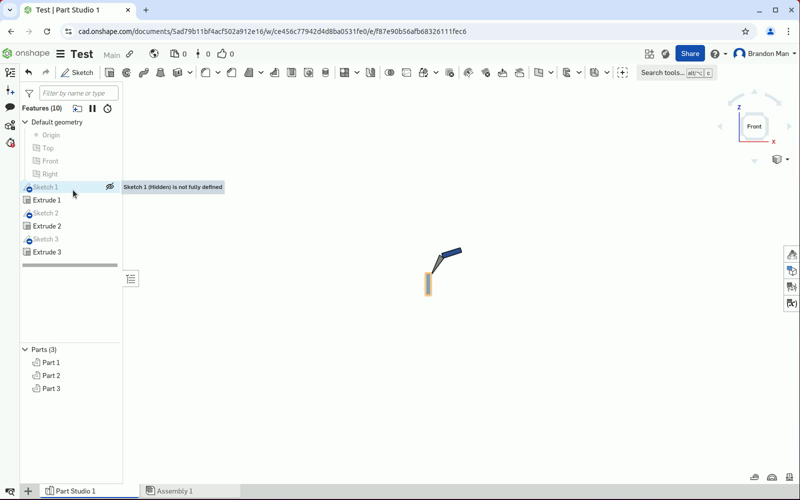
click(73, 189)
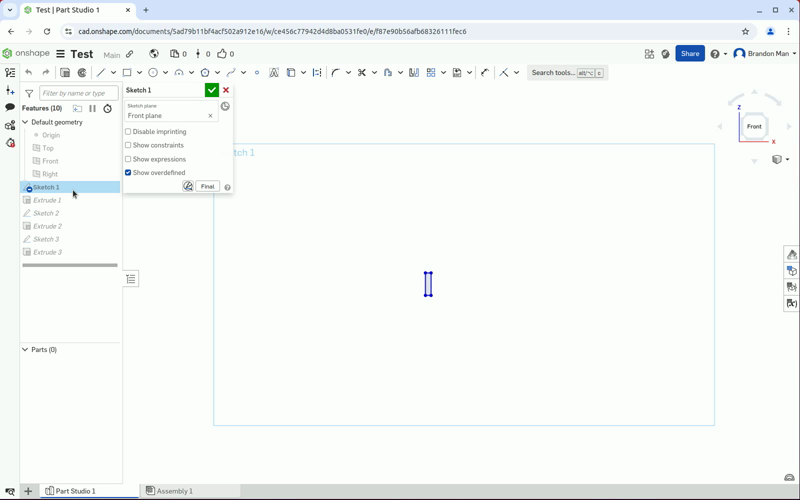
mouse_move(229, 92)
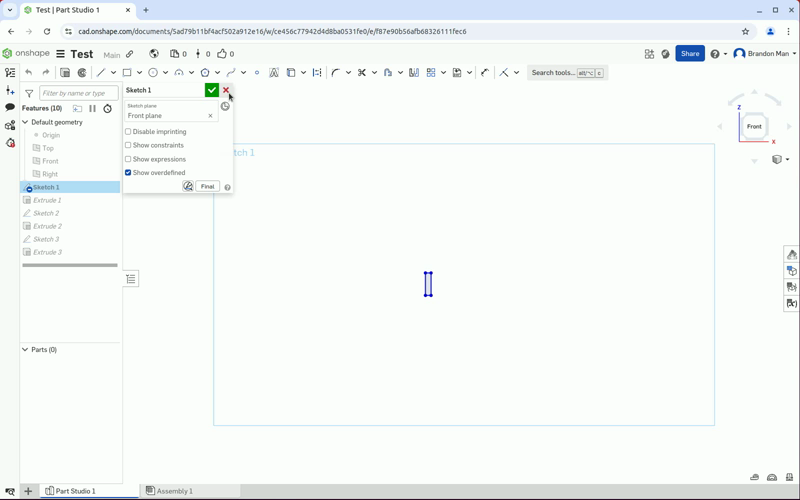
click(229, 92)
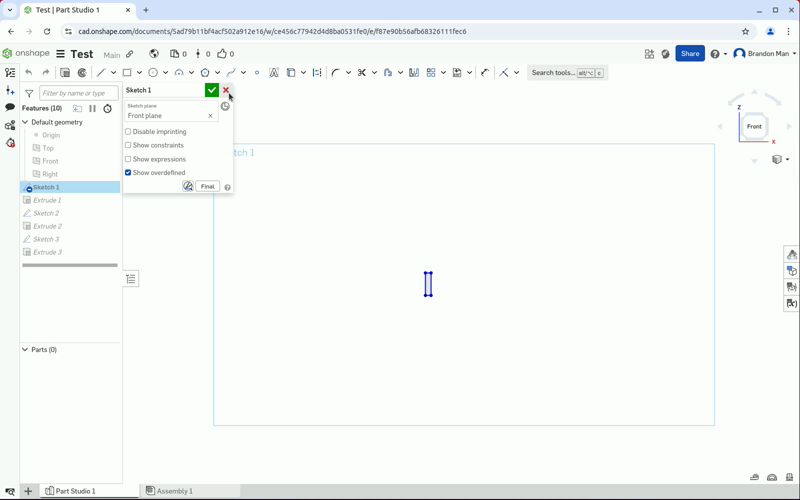
key(shift+s)
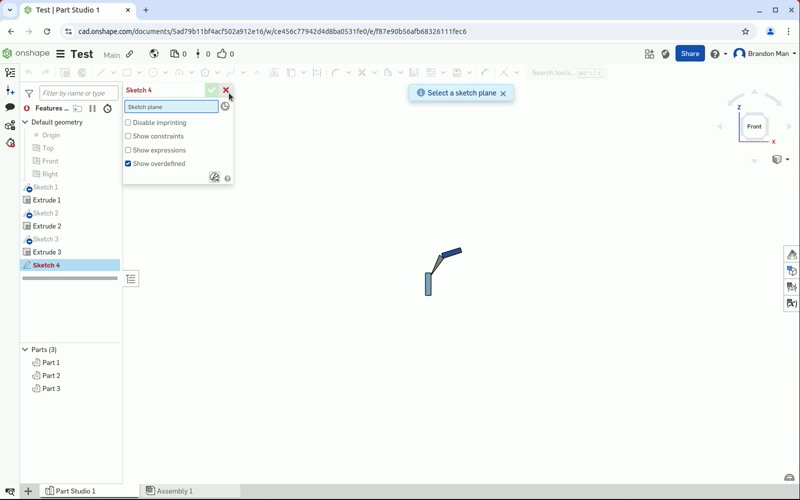
mouse_move(73, 163)
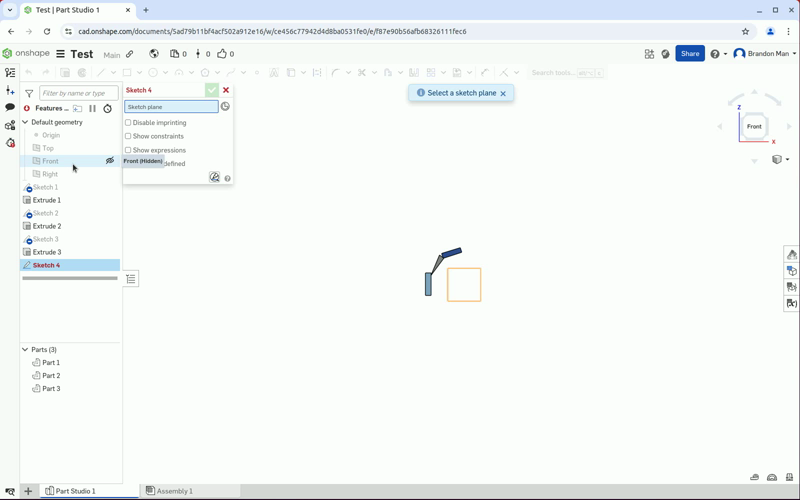
click(73, 163)
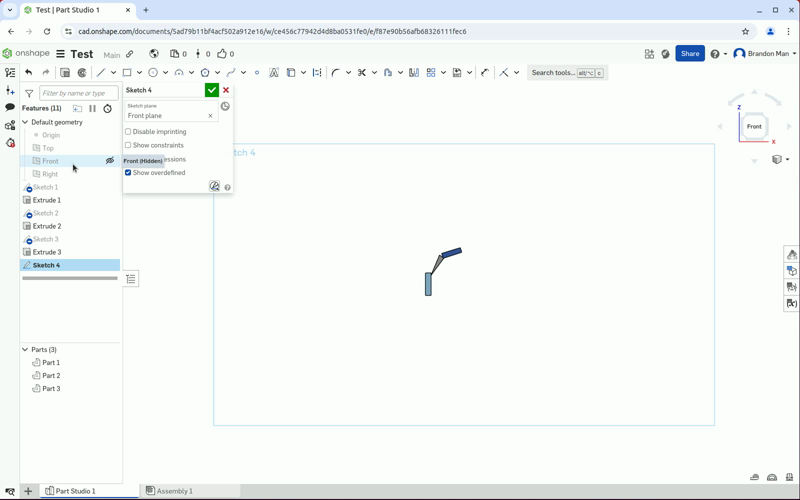
mouse_move(73, 352)
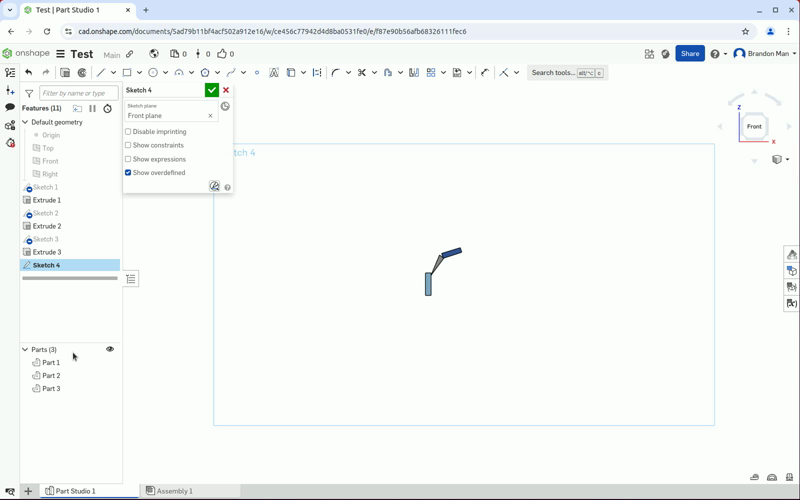
key(y)
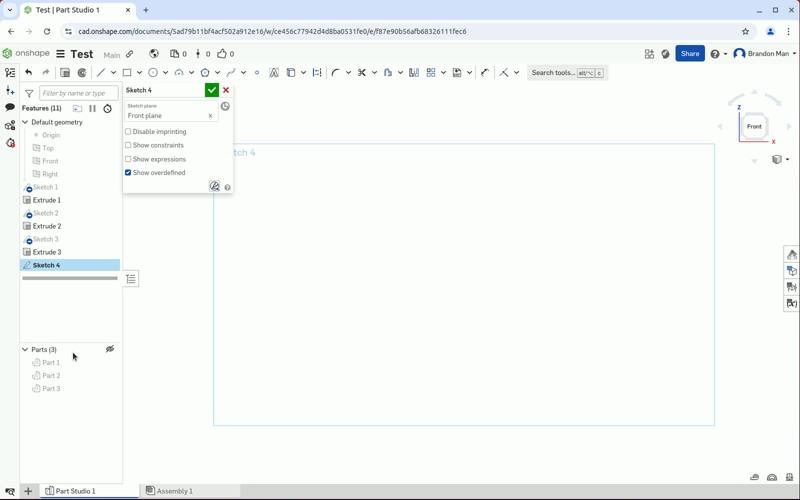
key(l)
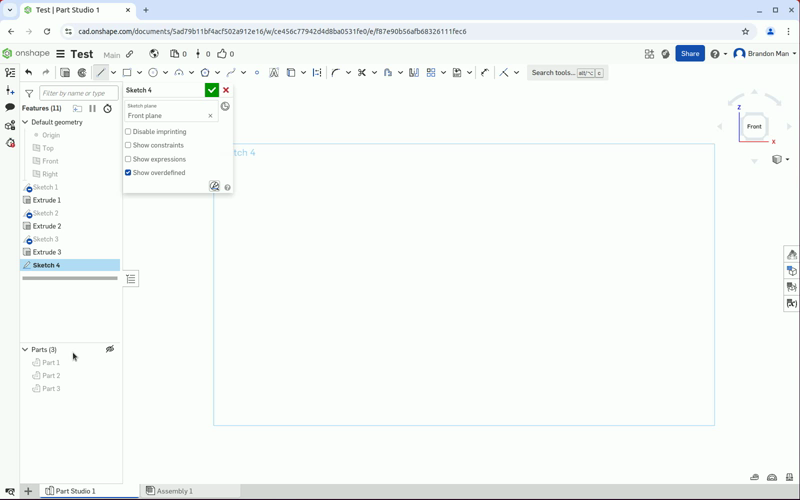
key_down(shift)
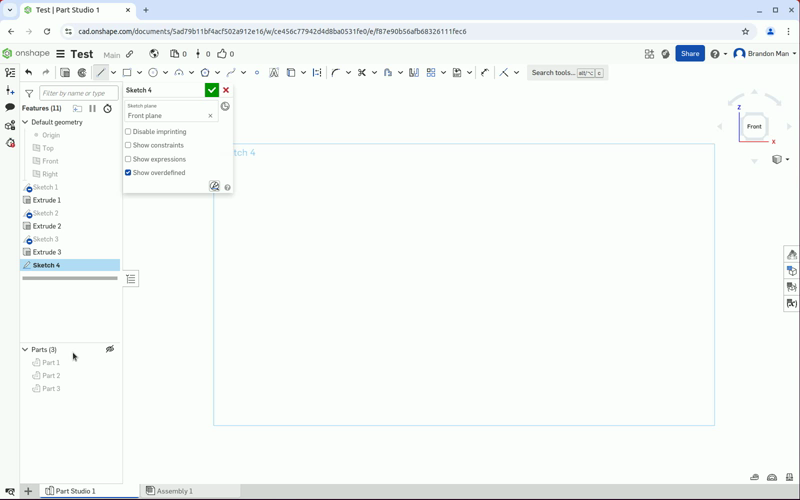
mouse_move(460, 252)
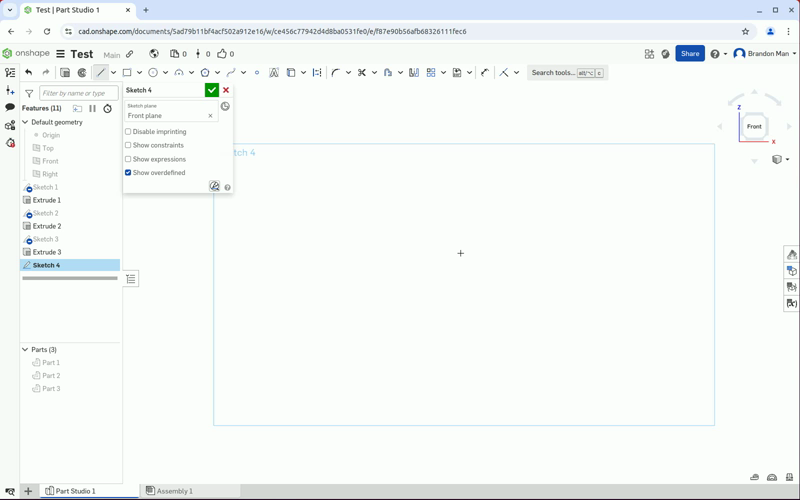
click(460, 252)
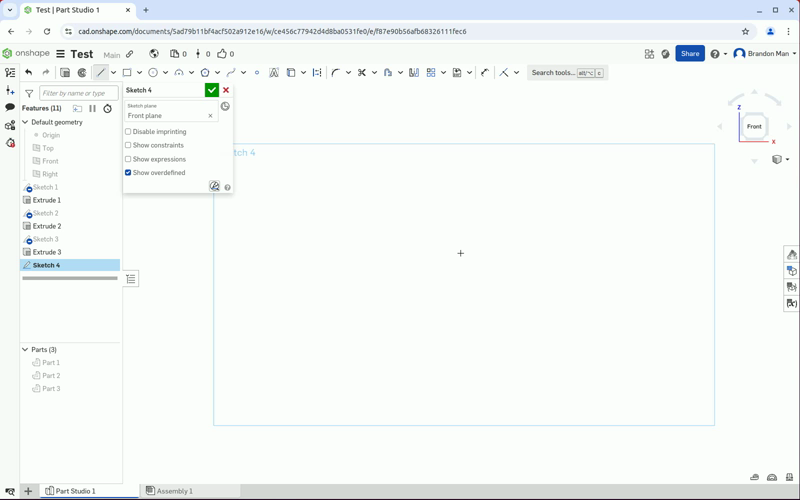
key_up(shift)
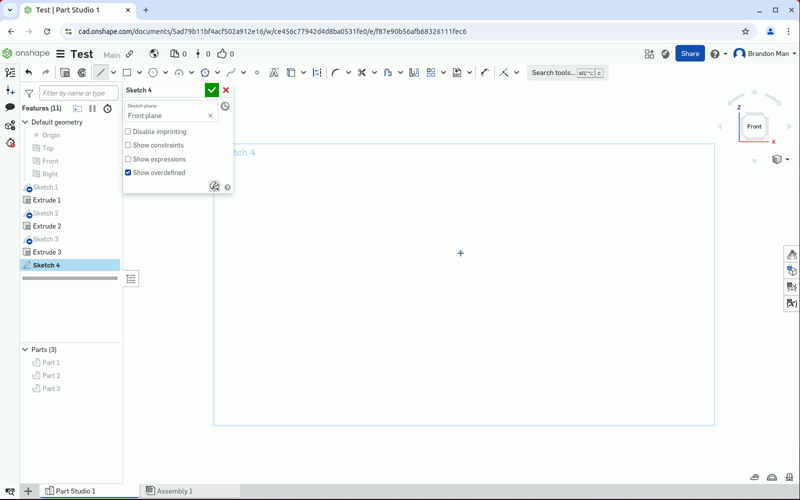
key_down(shift)
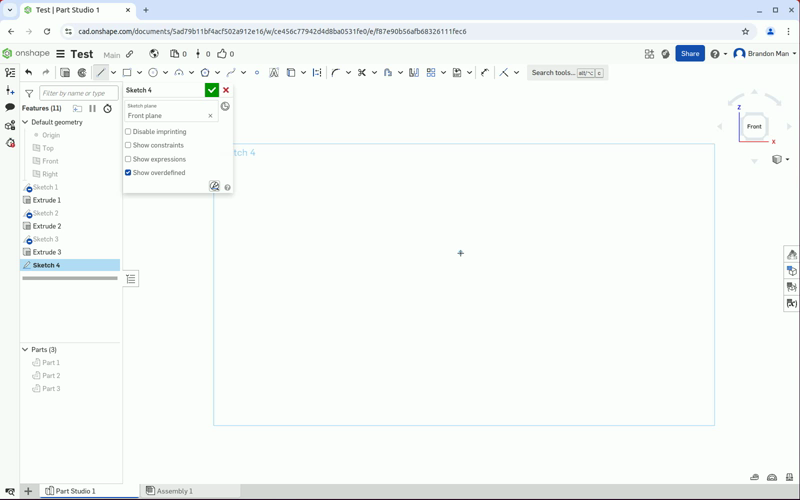
mouse_move(490, 252)
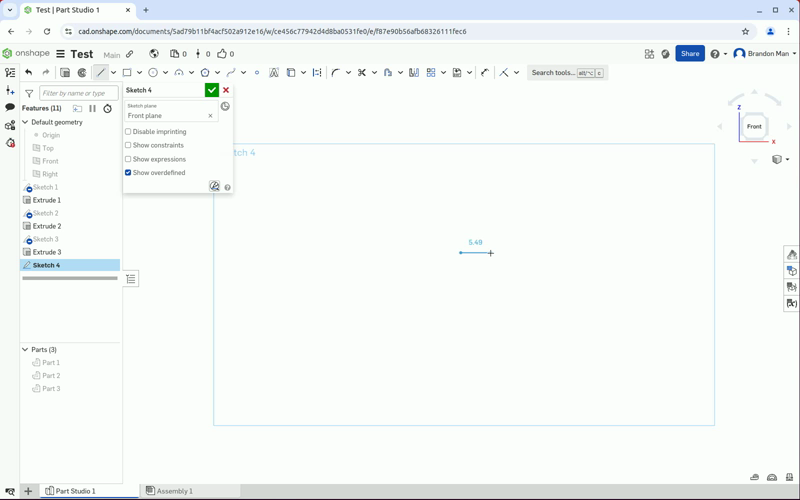
mouse_move(479, 258)
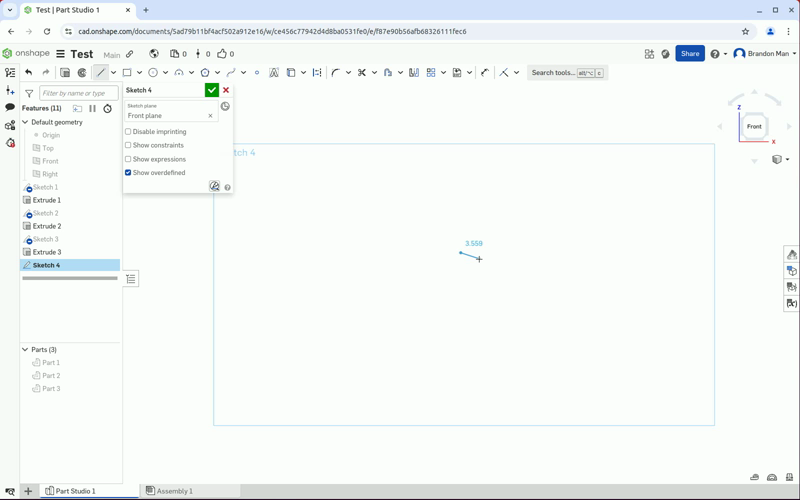
click(479, 258)
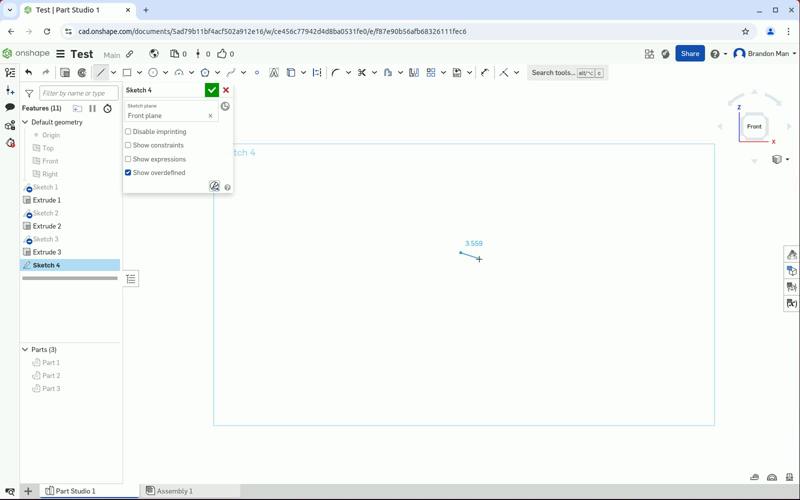
key_up(shift)
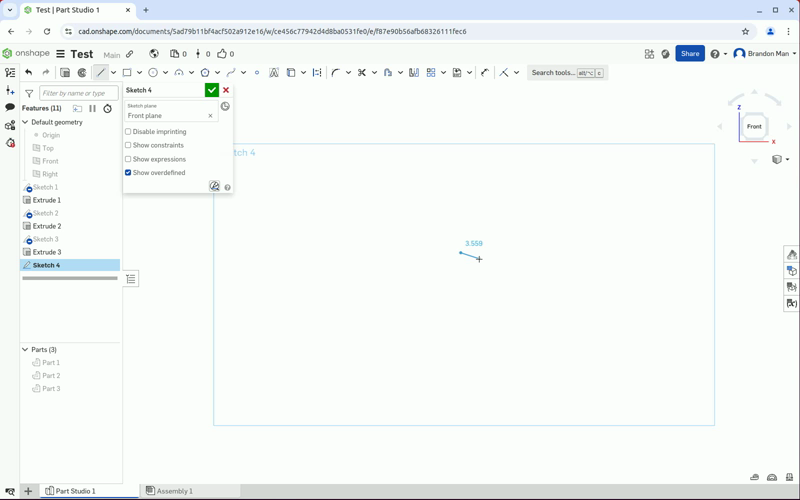
key_down(shift)
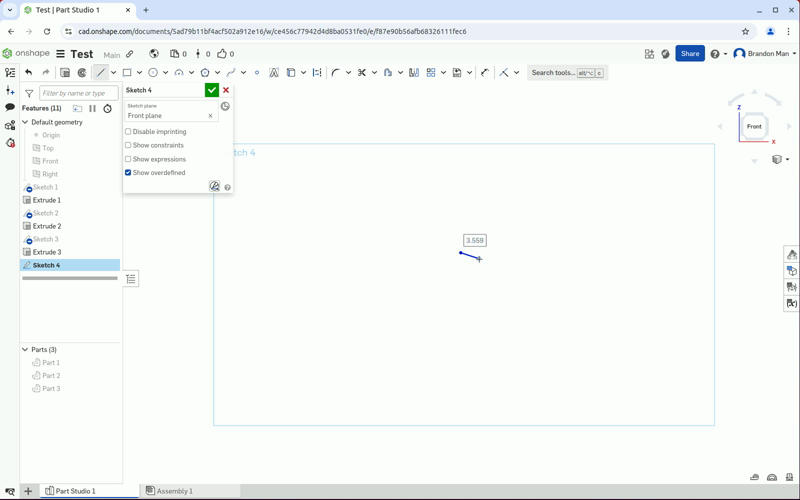
mouse_move(509, 258)
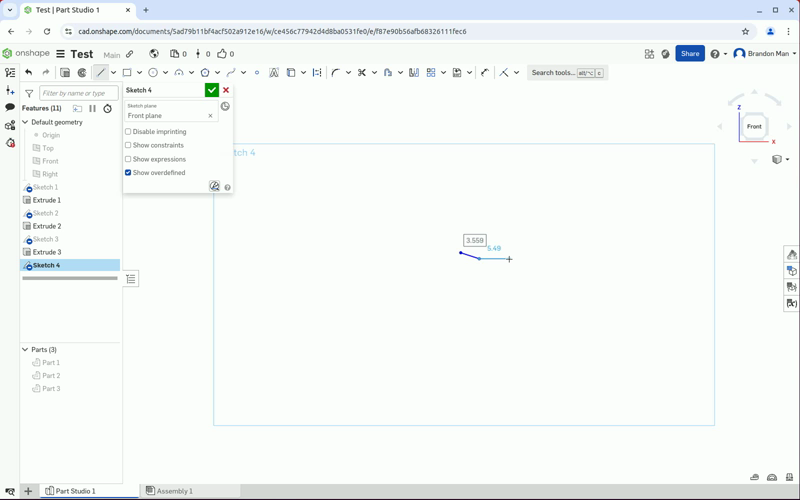
mouse_move(480, 253)
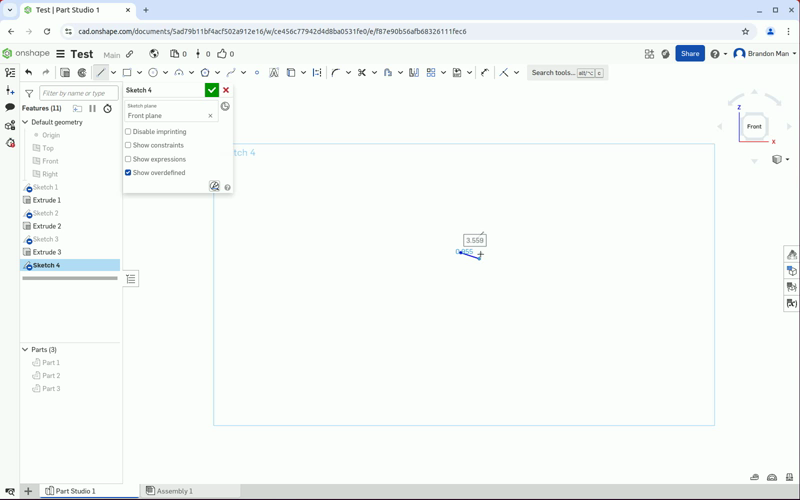
scroll(6)
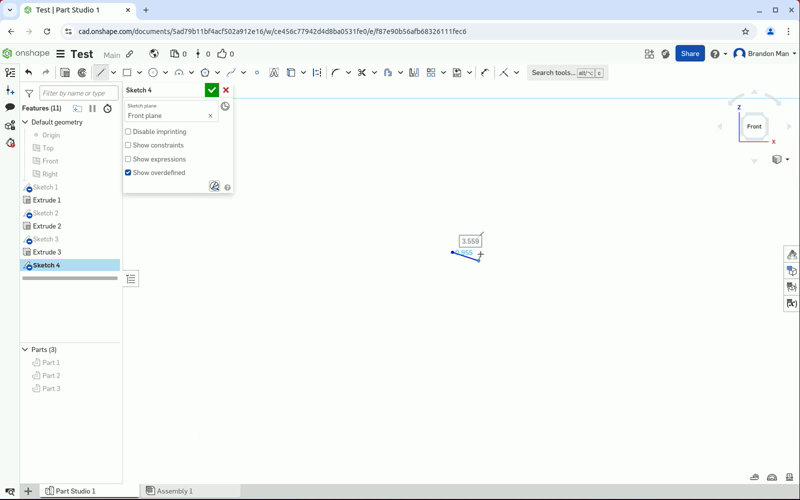
scroll(6)
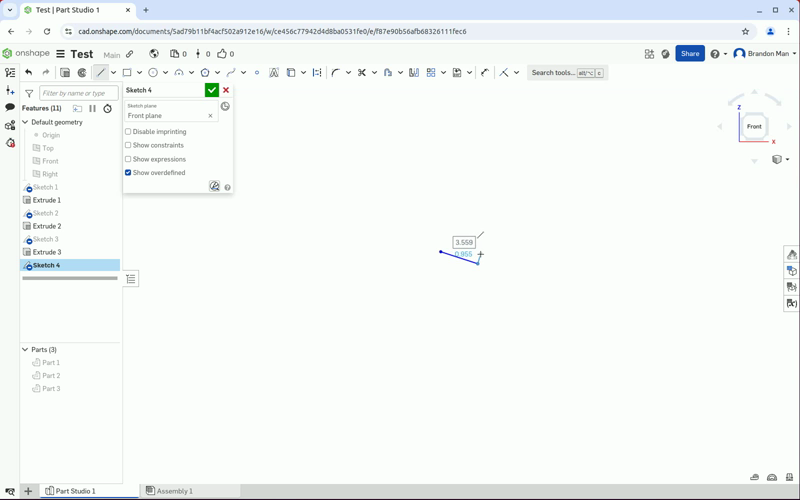
scroll(6)
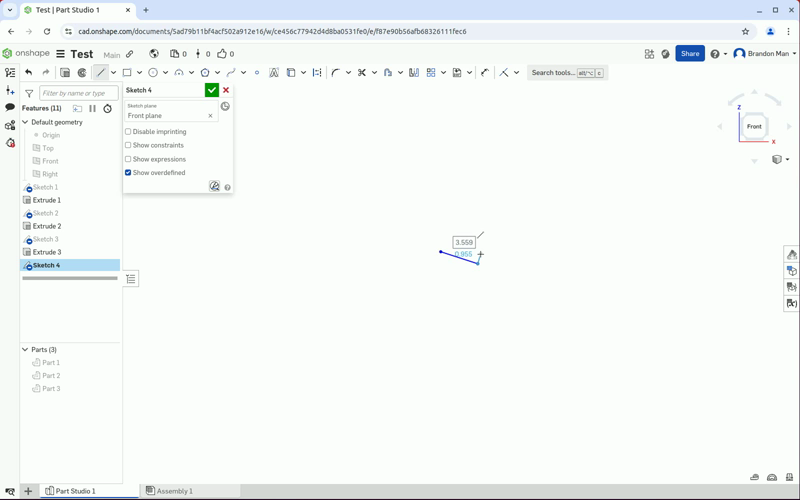
scroll(6)
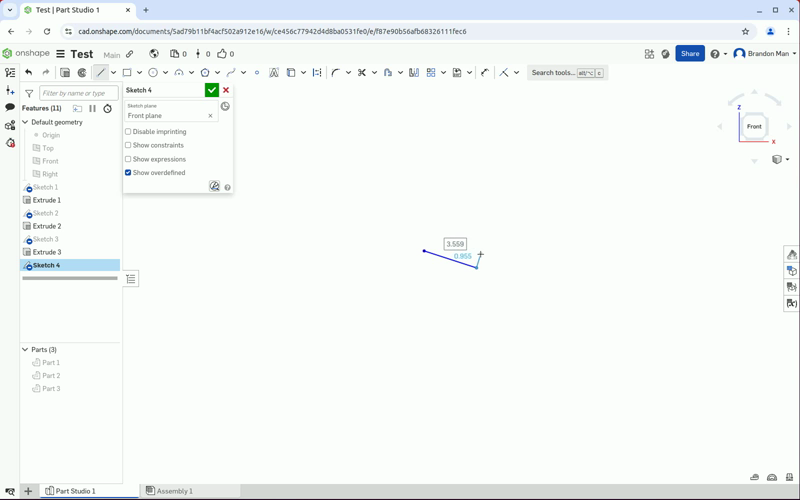
scroll(6)
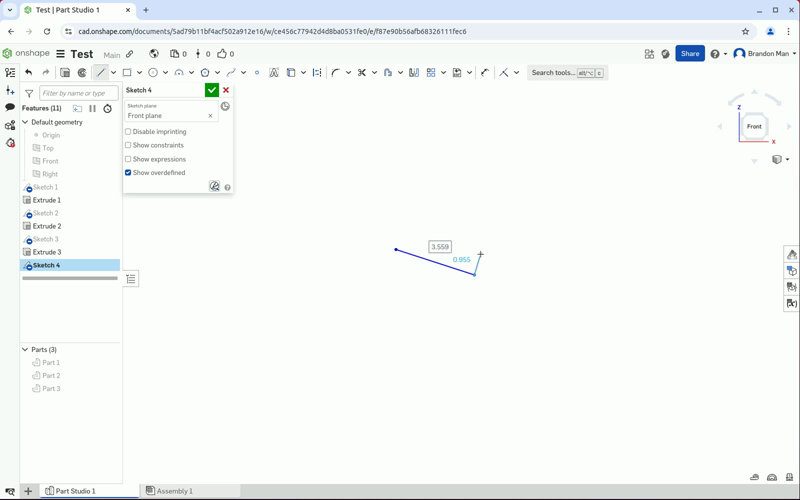
scroll(6)
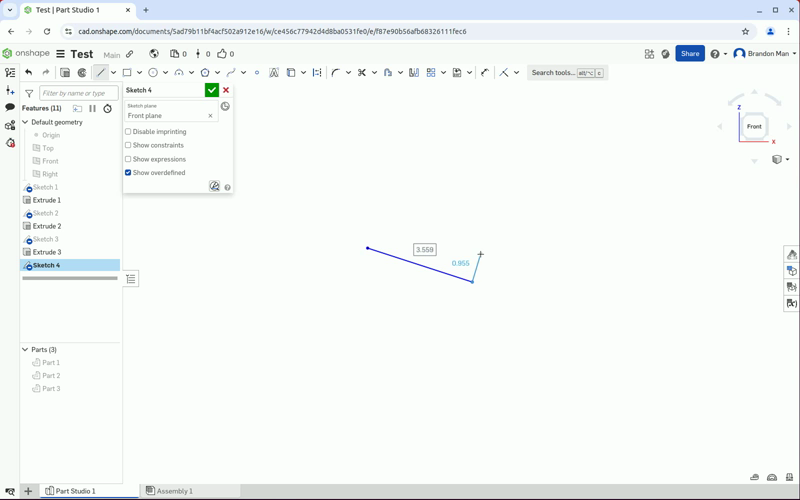
scroll(6)
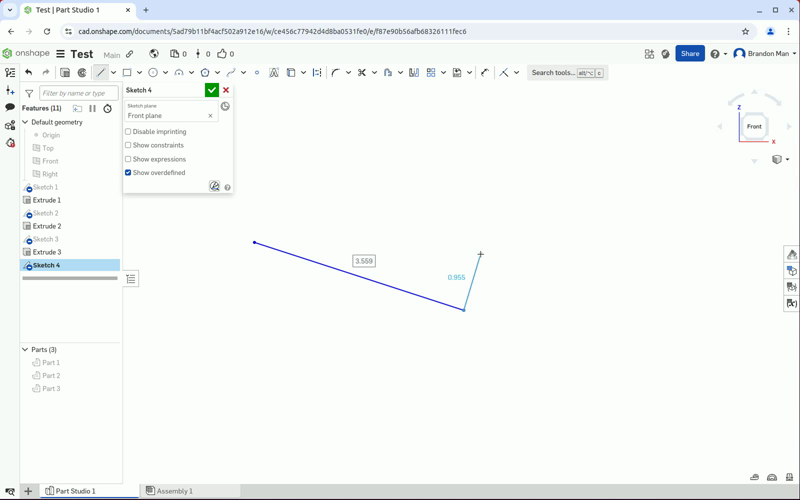
click(480, 253)
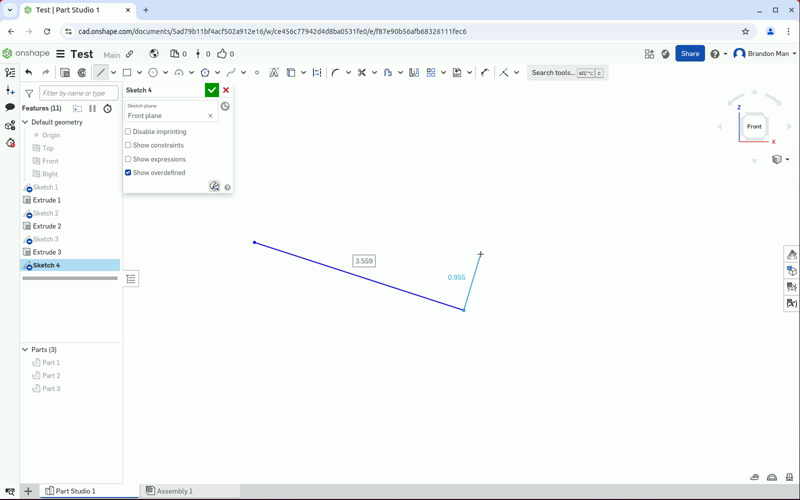
scroll(-6)
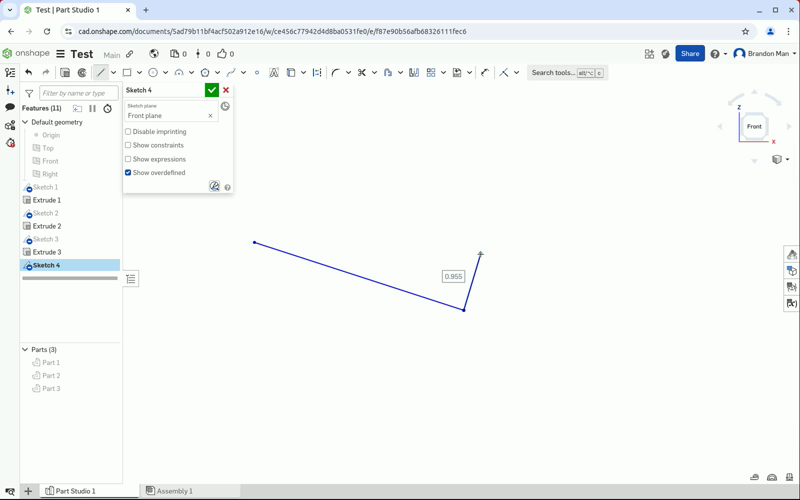
scroll(-6)
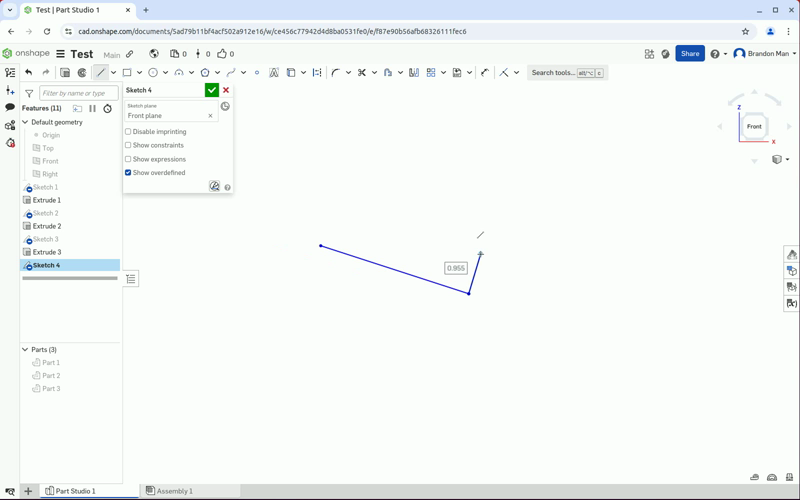
scroll(-6)
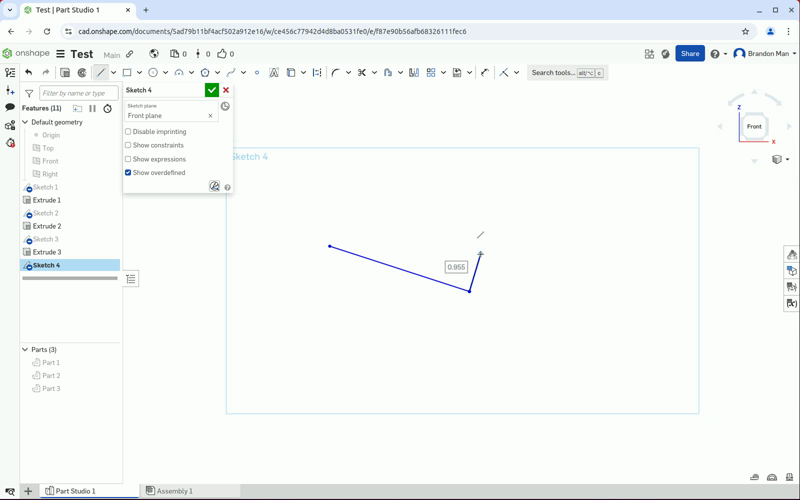
scroll(-6)
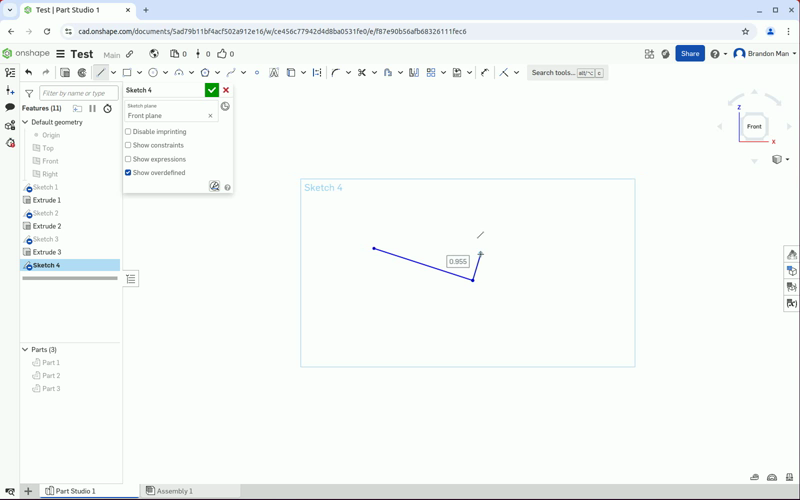
scroll(-6)
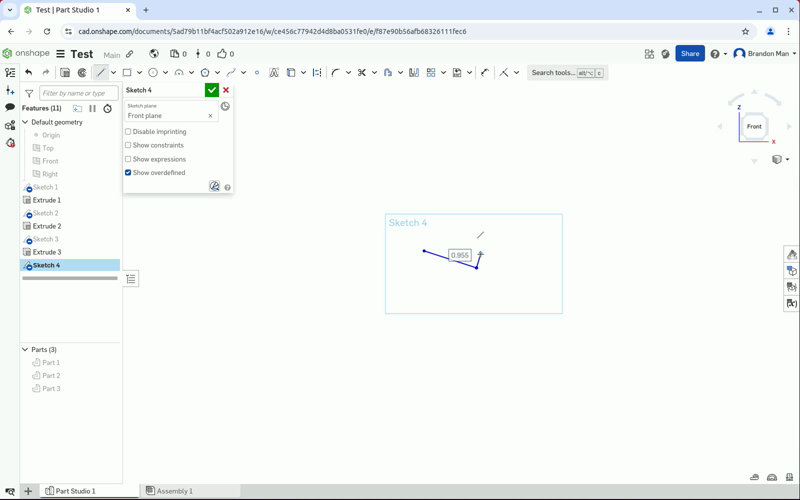
scroll(-6)
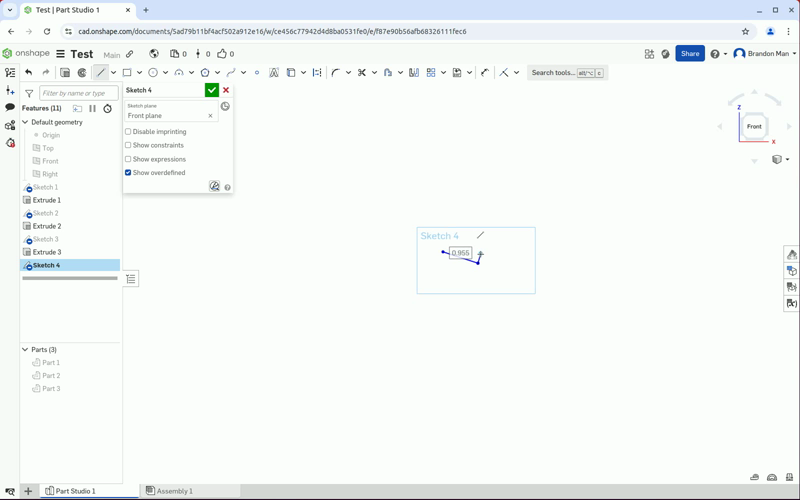
scroll(-6)
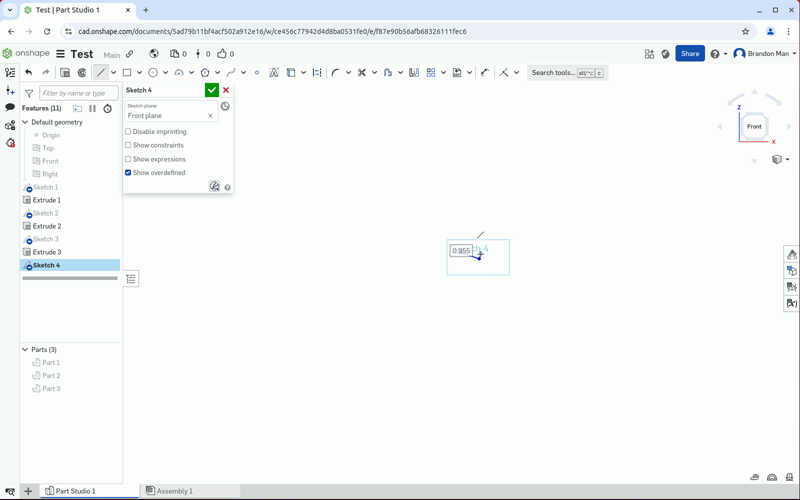
key_up(shift)
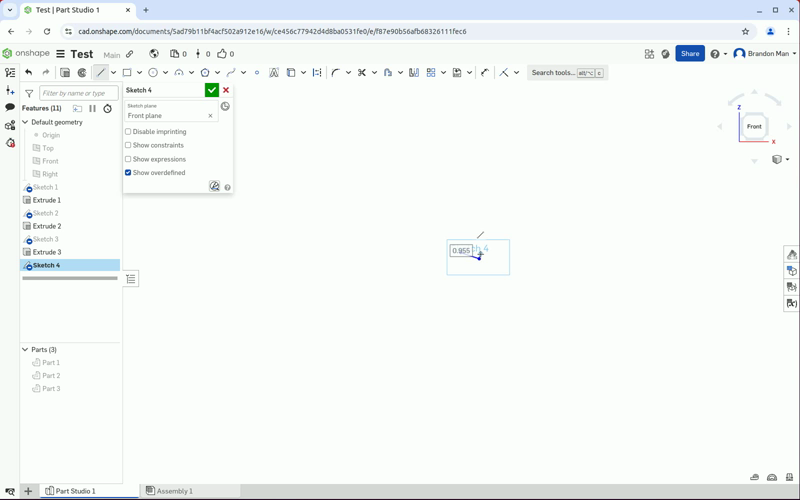
key_down(shift)
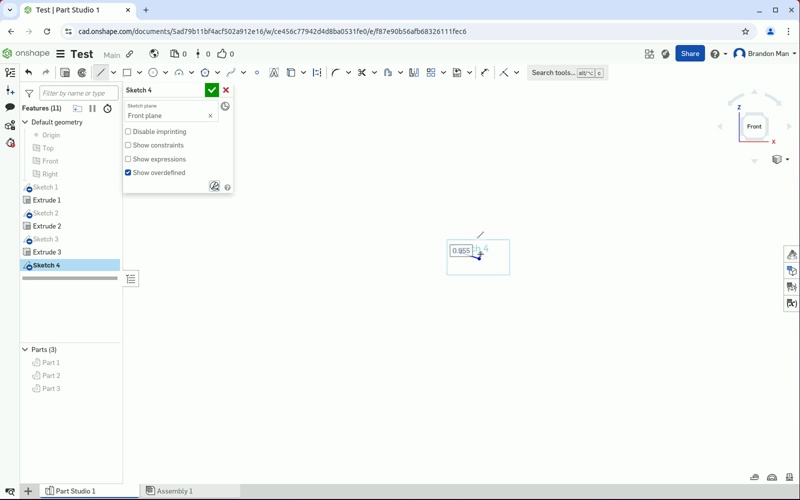
mouse_move(510, 253)
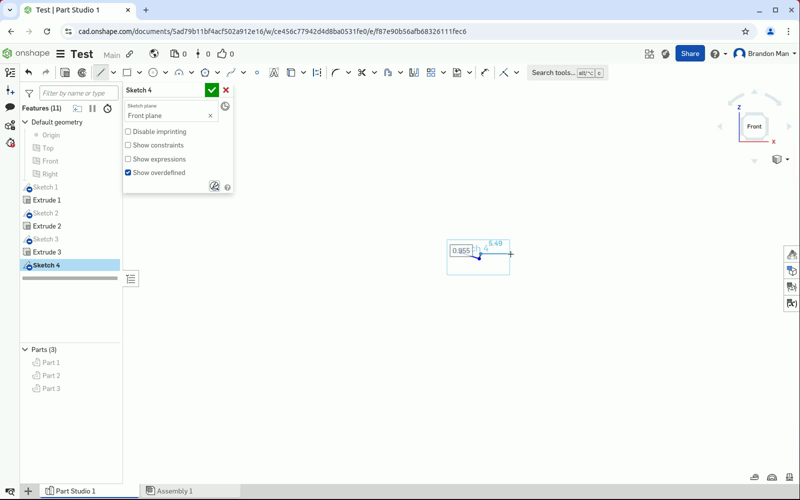
mouse_move(462, 247)
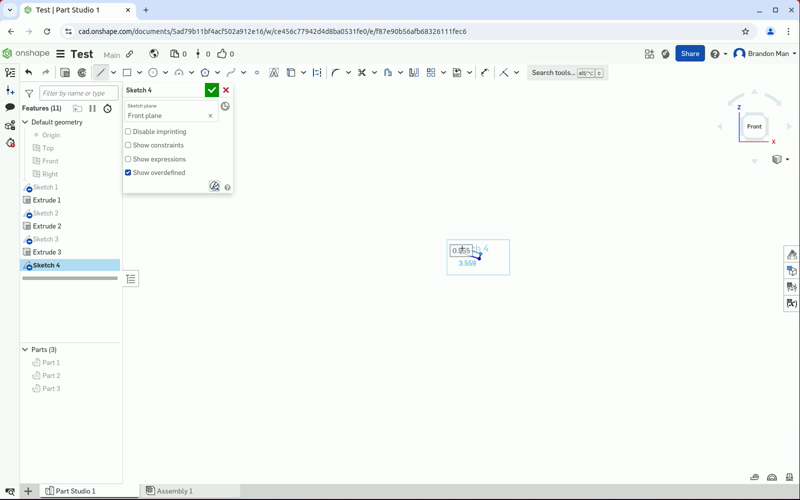
click(462, 247)
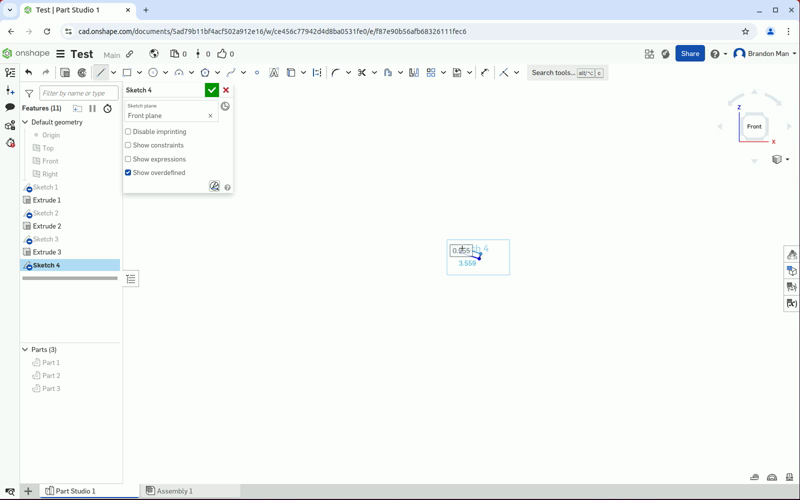
key_up(shift)
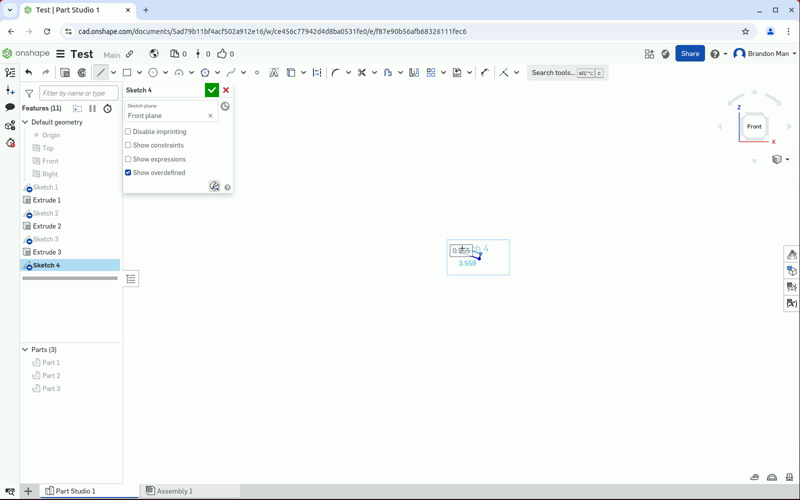
mouse_move(492, 247)
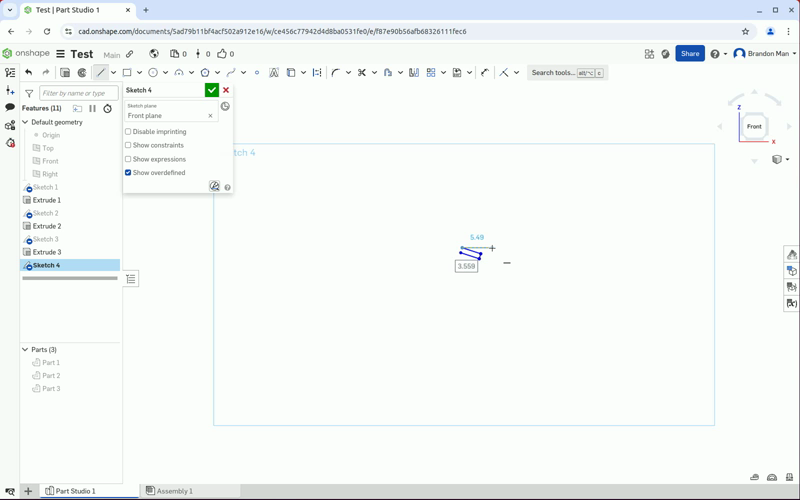
key_down(shift)
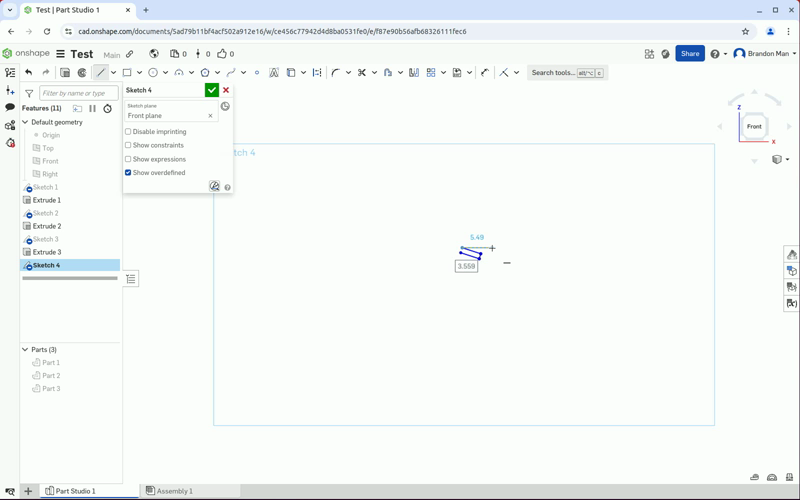
mouse_move(460, 252)
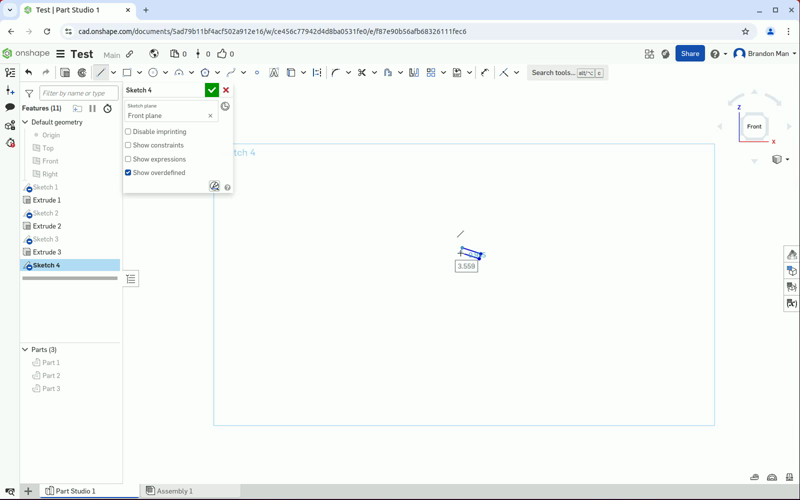
scroll(6)
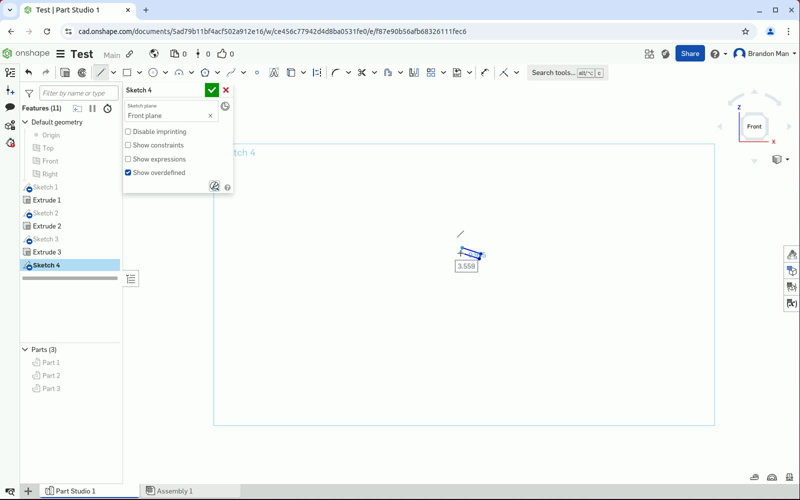
scroll(6)
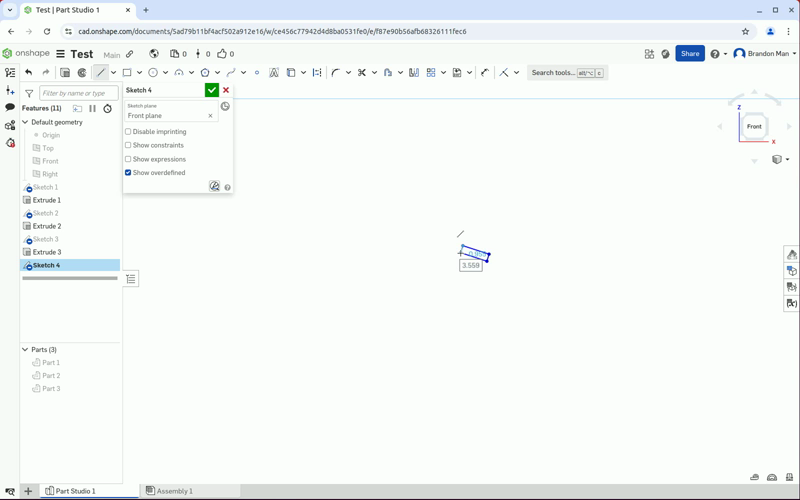
scroll(6)
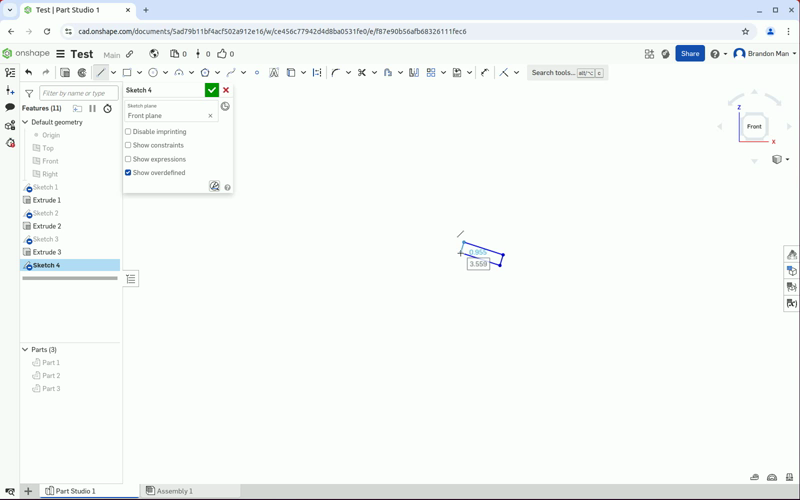
scroll(6)
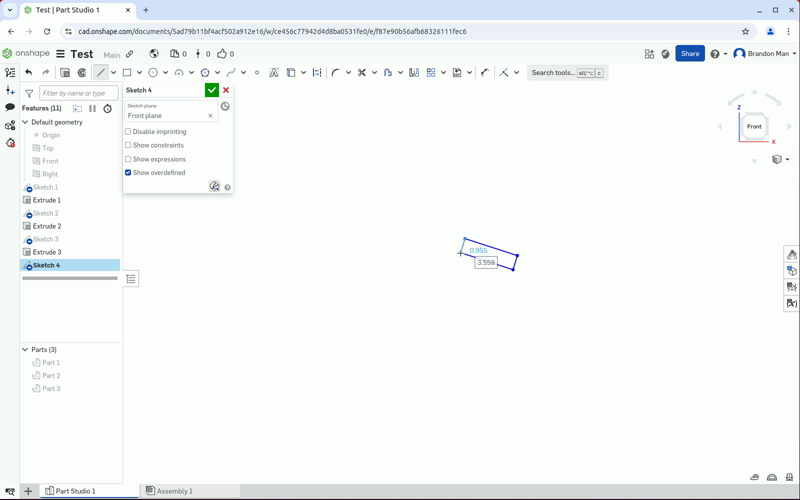
scroll(6)
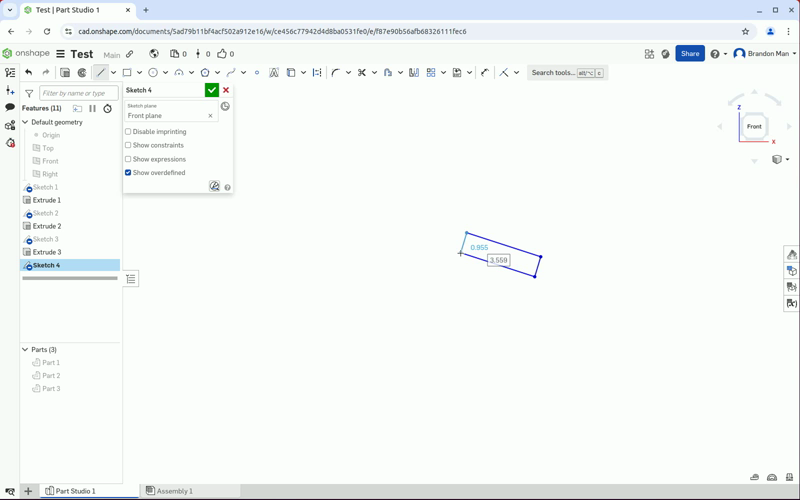
scroll(6)
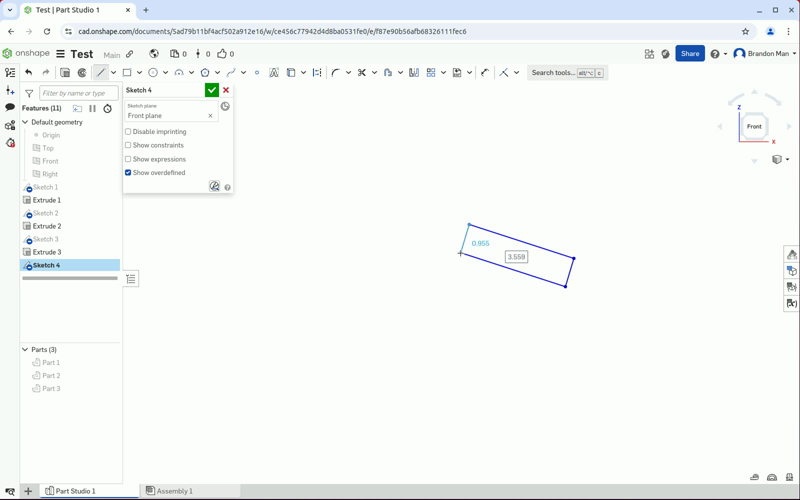
scroll(6)
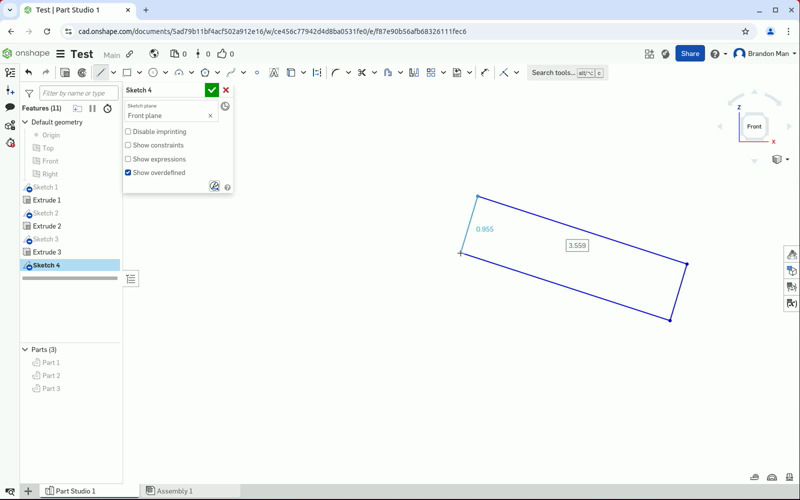
key_up(shift)
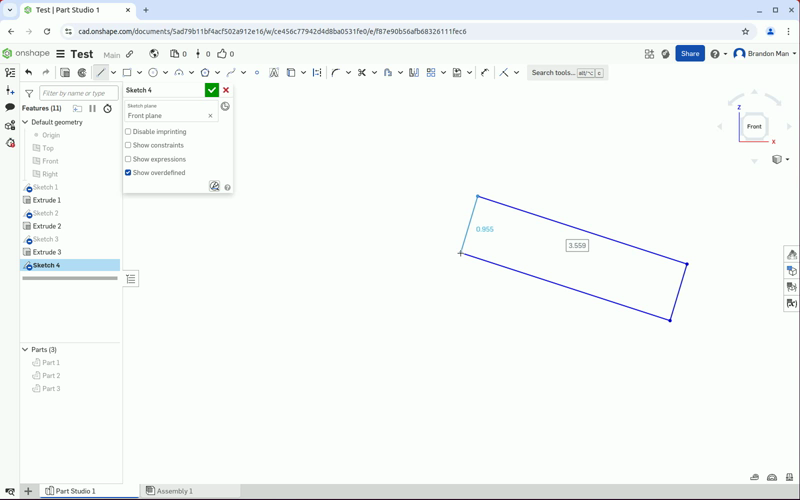
click(460, 252)
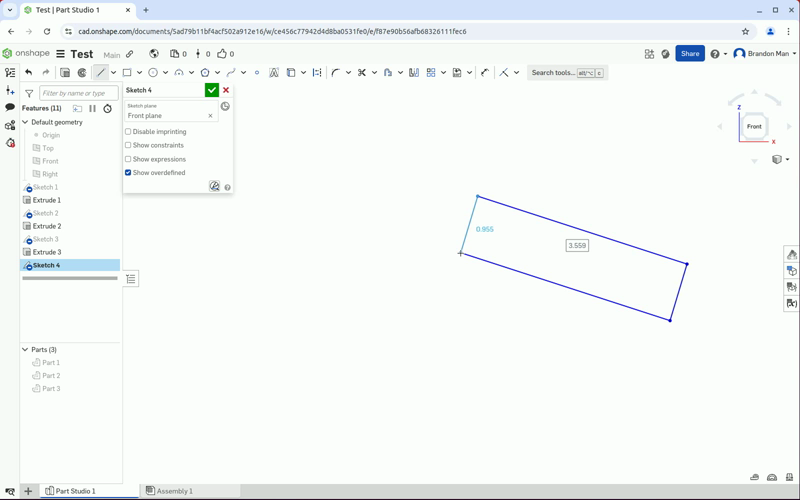
scroll(-6)
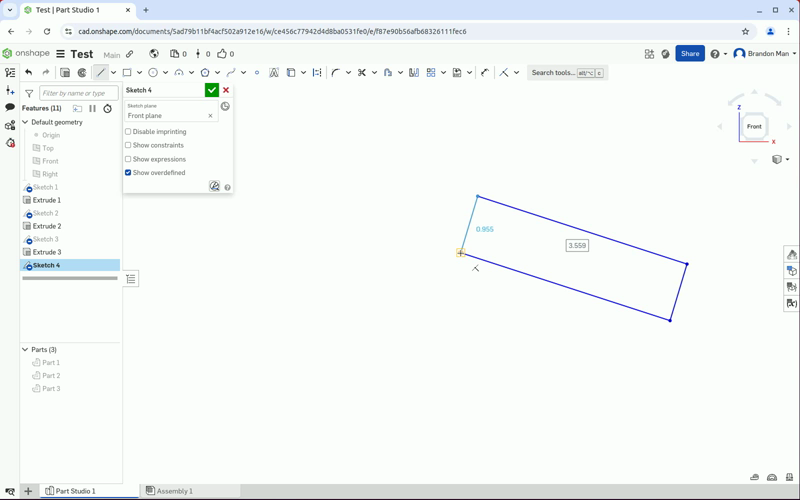
scroll(-6)
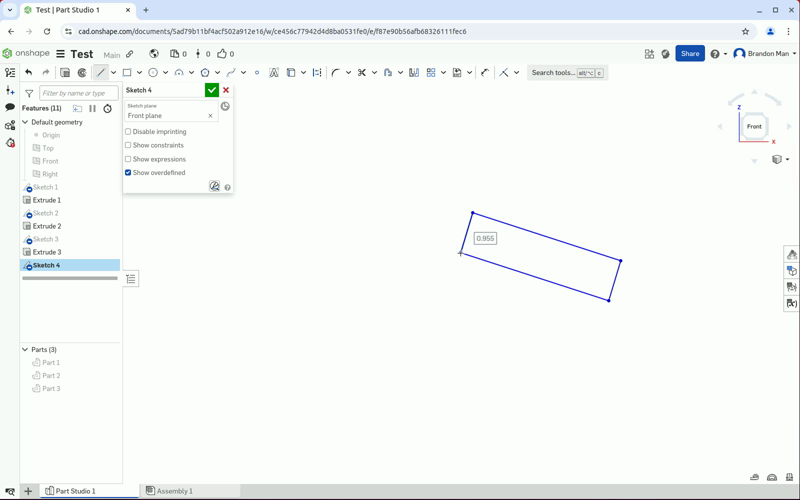
scroll(-6)
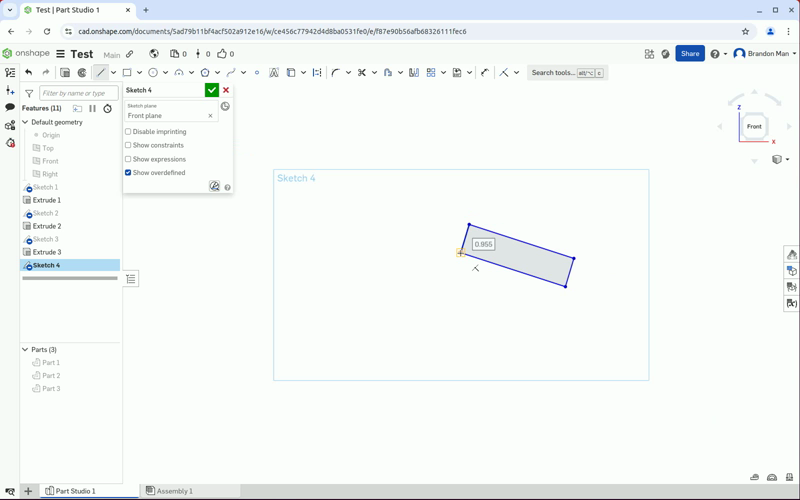
scroll(-6)
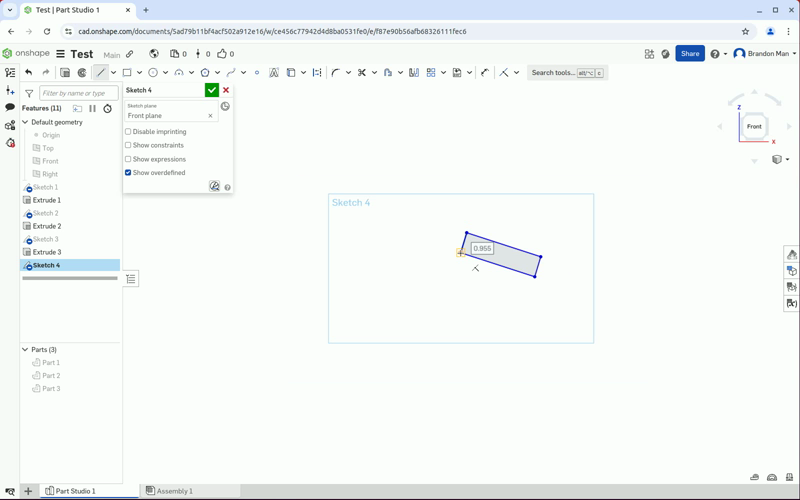
scroll(-6)
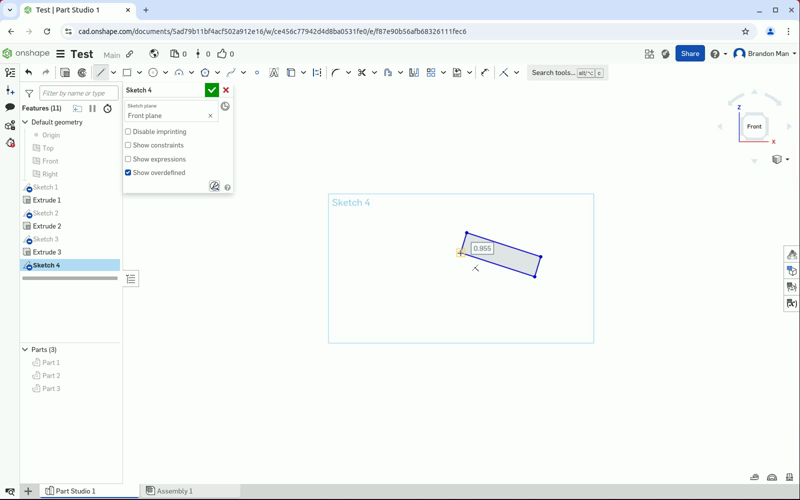
scroll(-6)
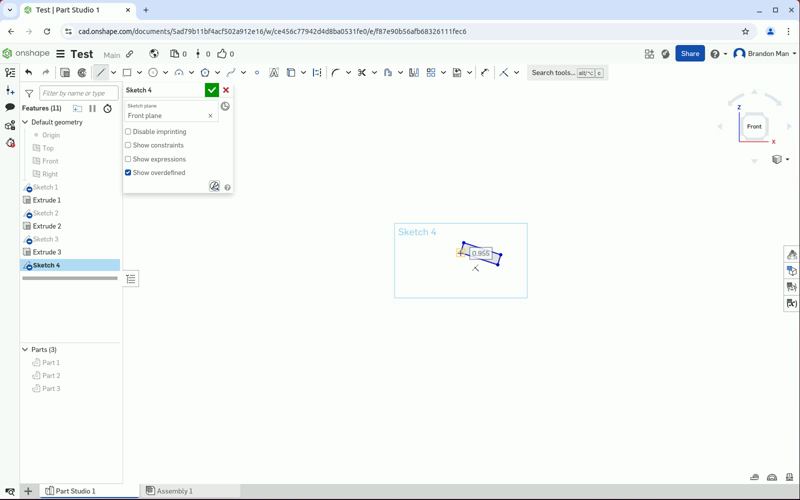
scroll(-6)
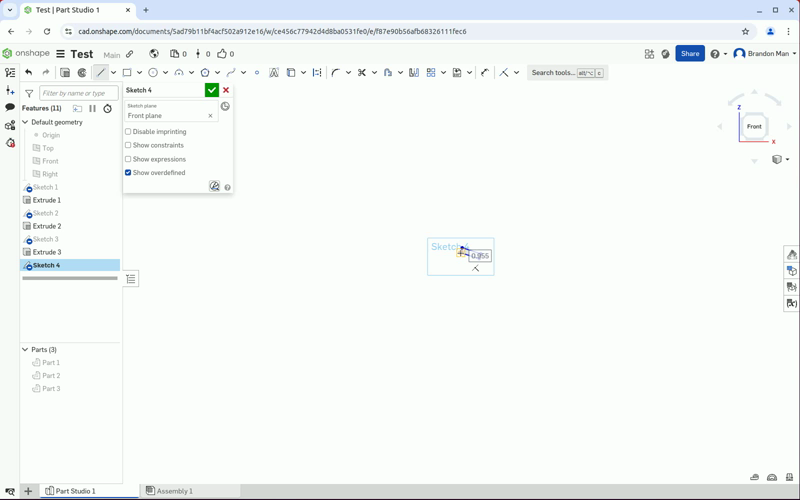
key(esc)
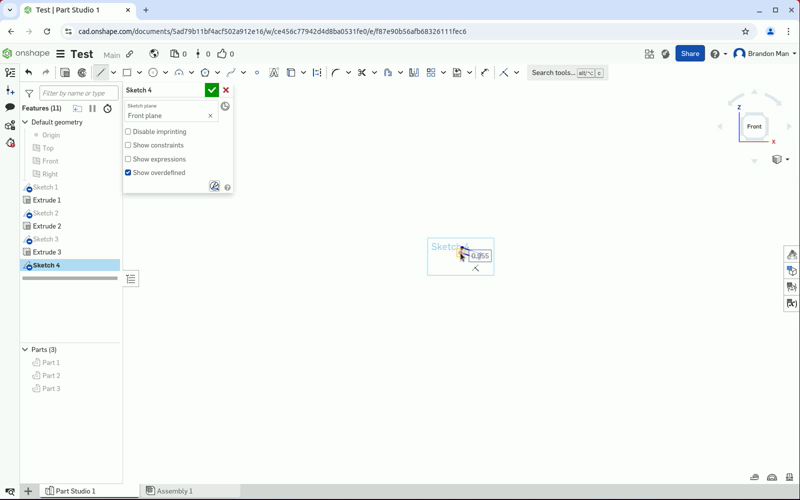
mouse_move(464, 251)
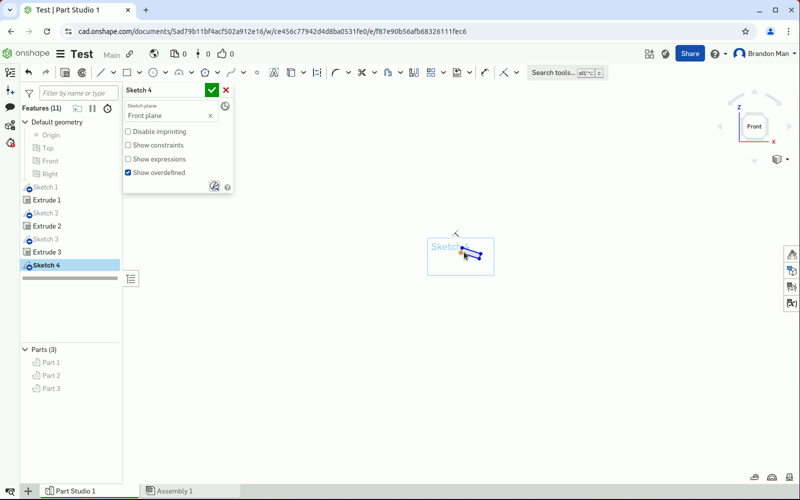
scroll(6)
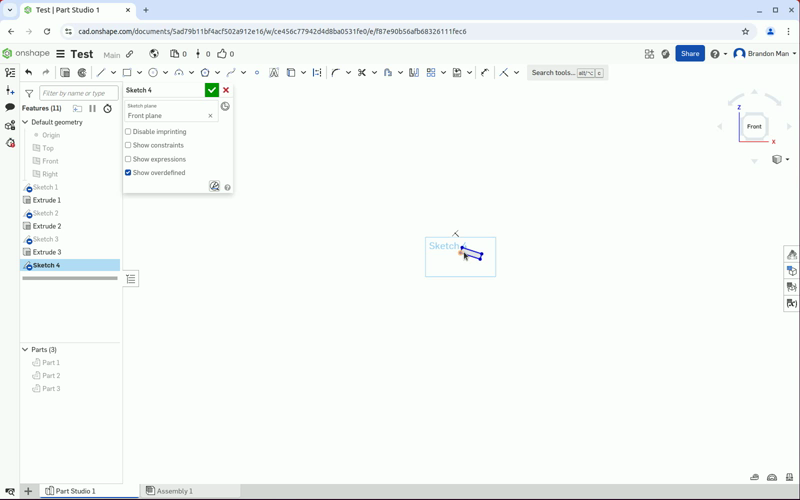
scroll(6)
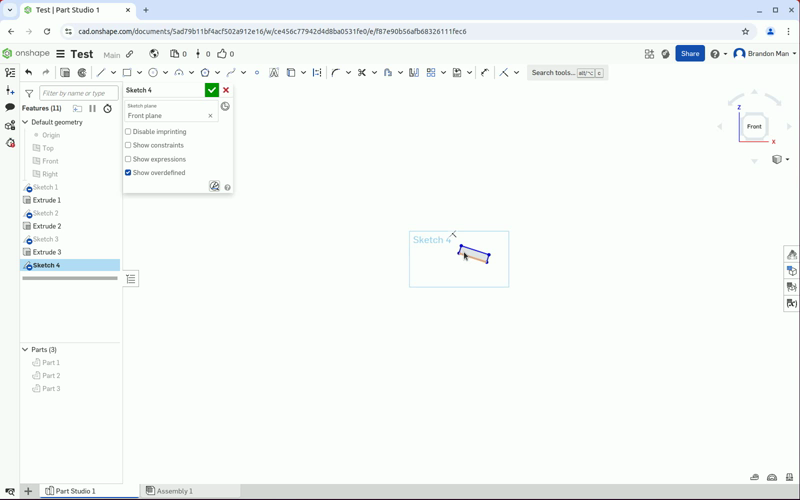
scroll(6)
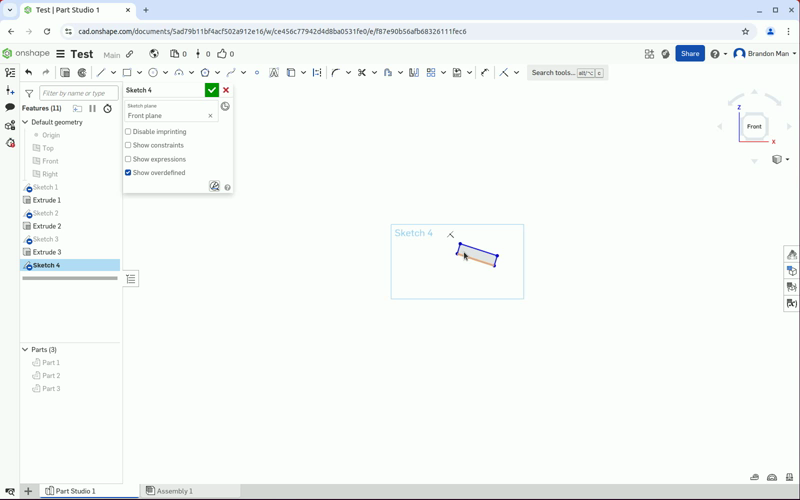
scroll(6)
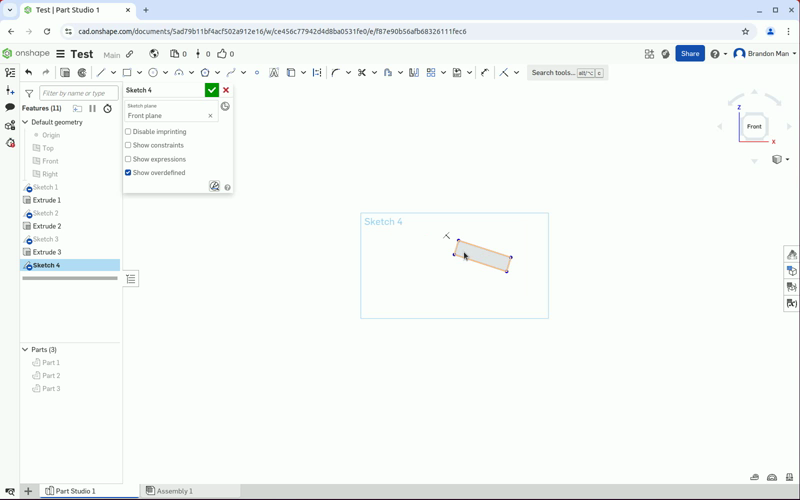
scroll(6)
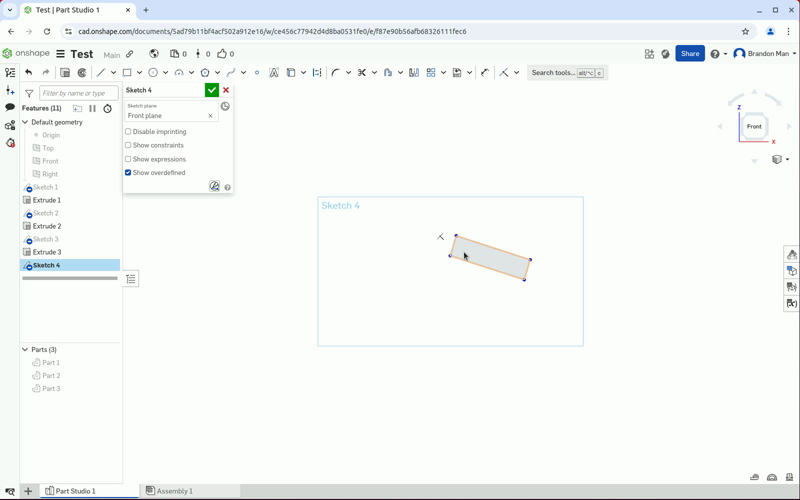
scroll(6)
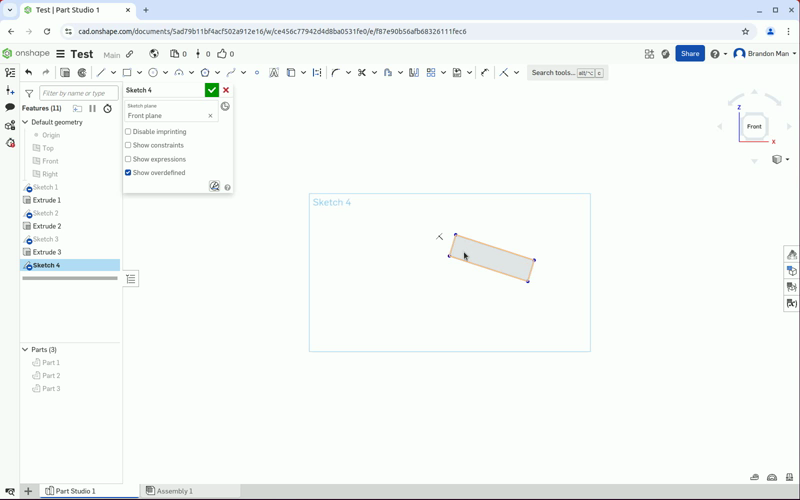
scroll(6)
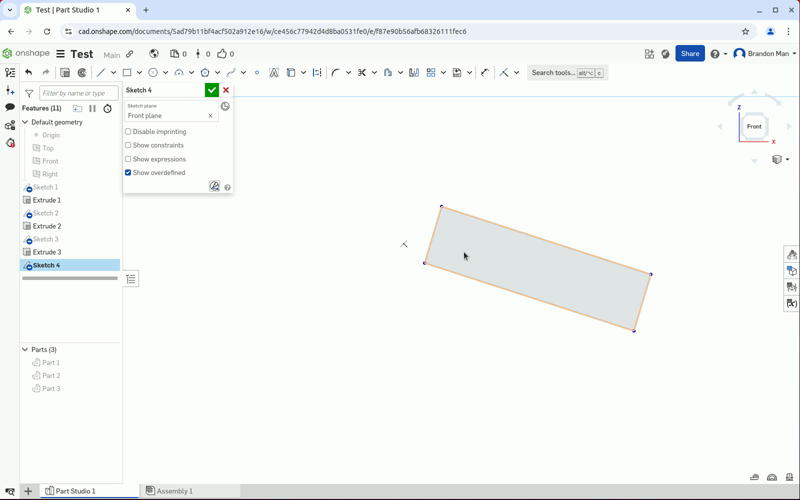
click(464, 251)
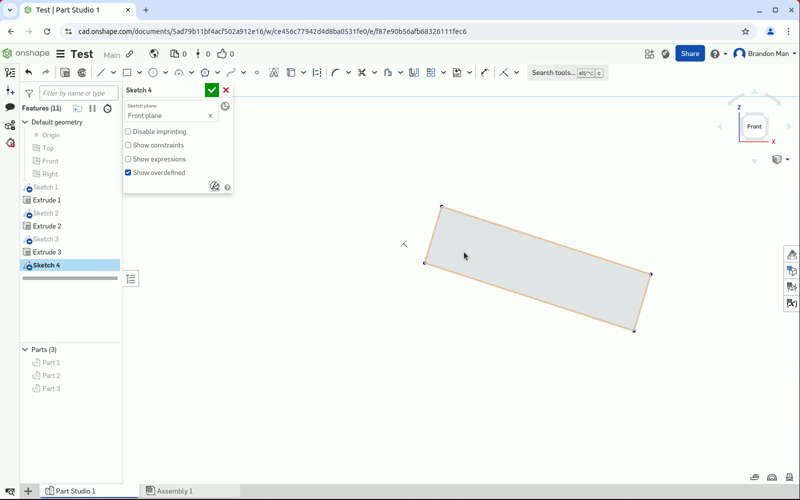
scroll(-6)
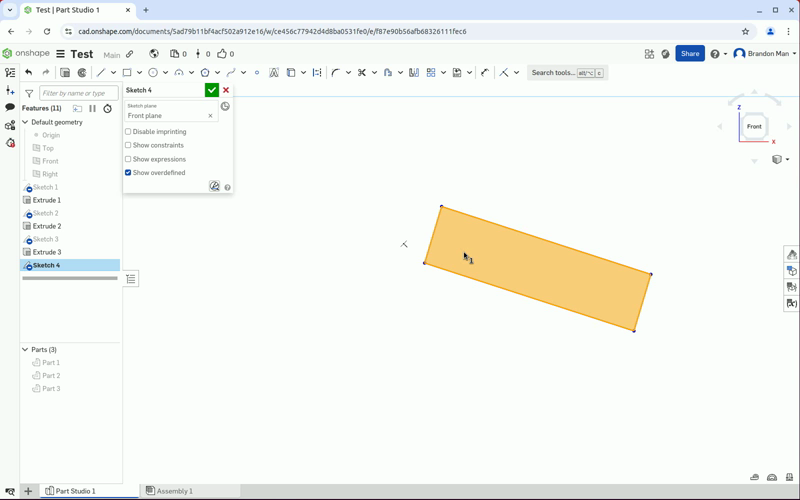
scroll(-6)
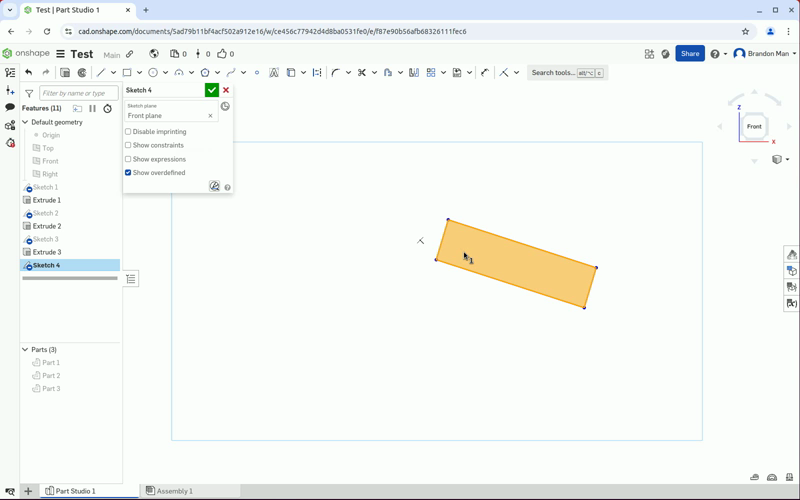
scroll(-6)
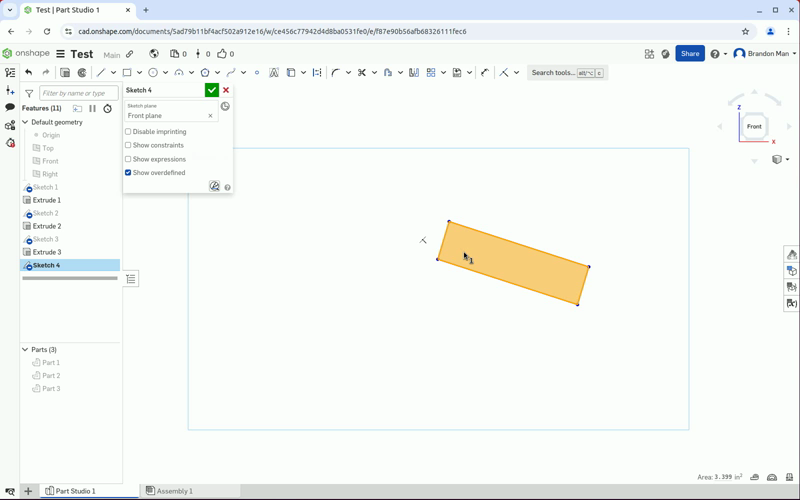
scroll(-6)
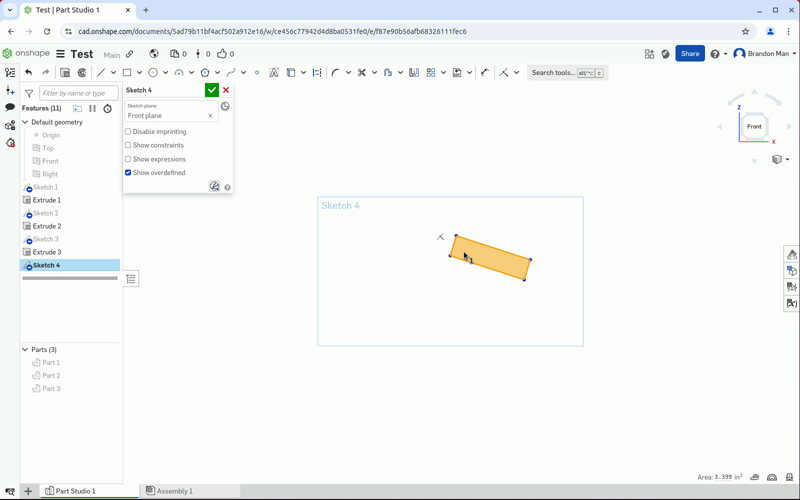
scroll(-6)
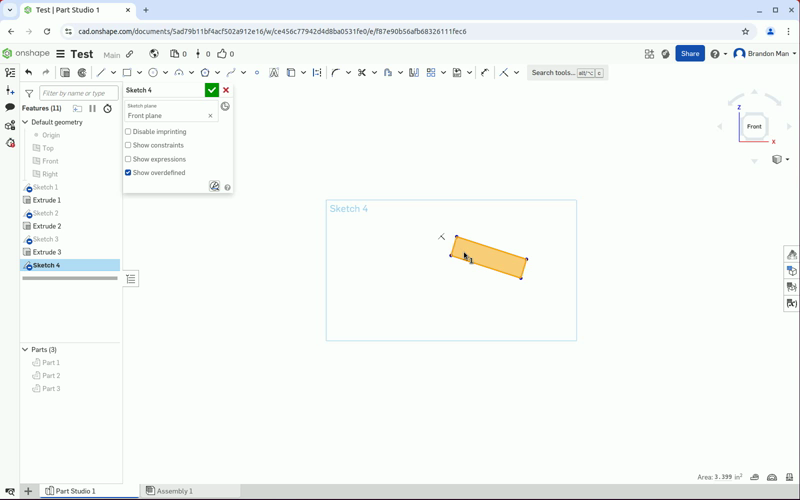
scroll(-6)
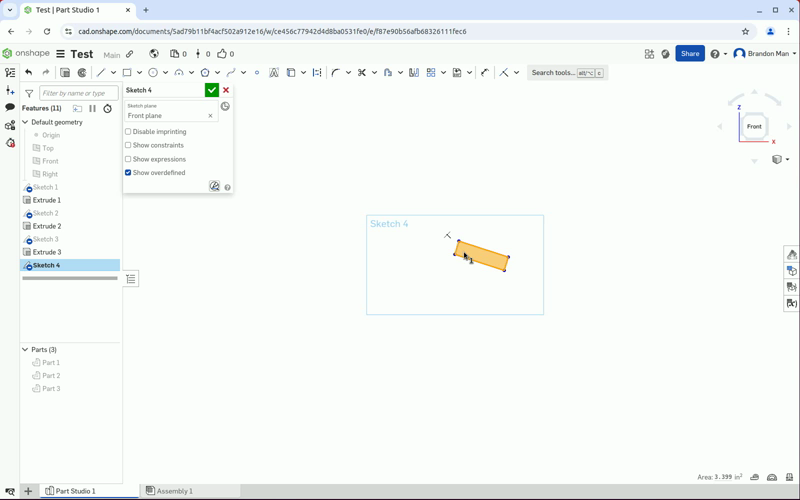
scroll(-6)
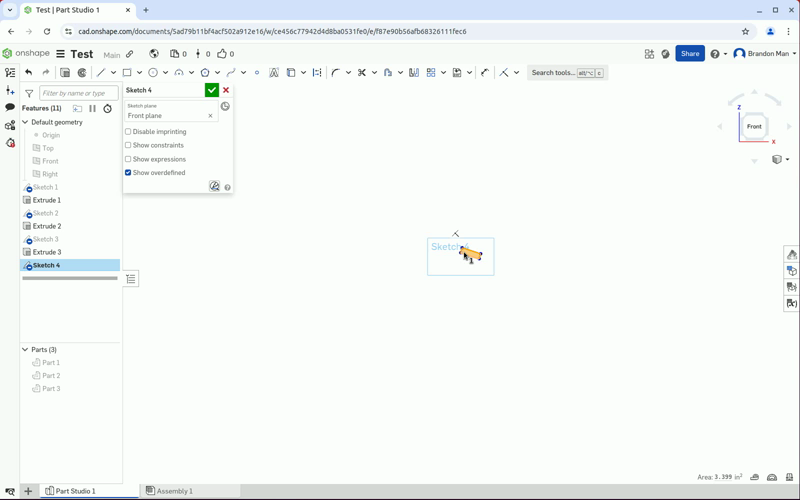
mouse_move(73, 352)
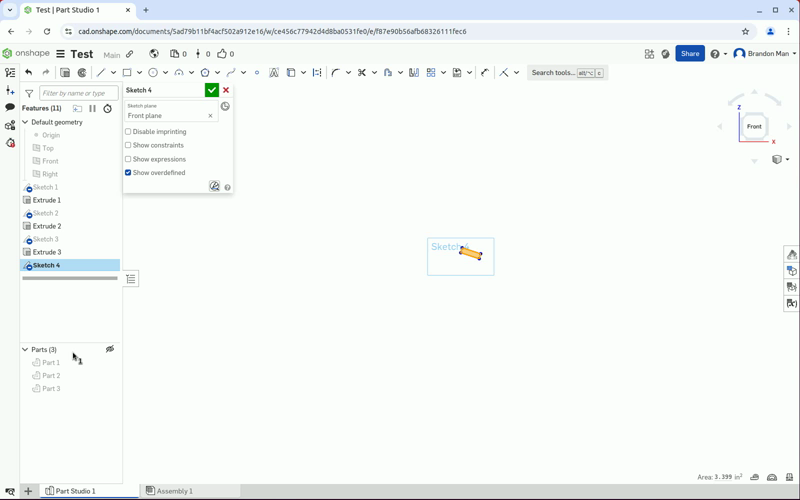
key(shift+y)
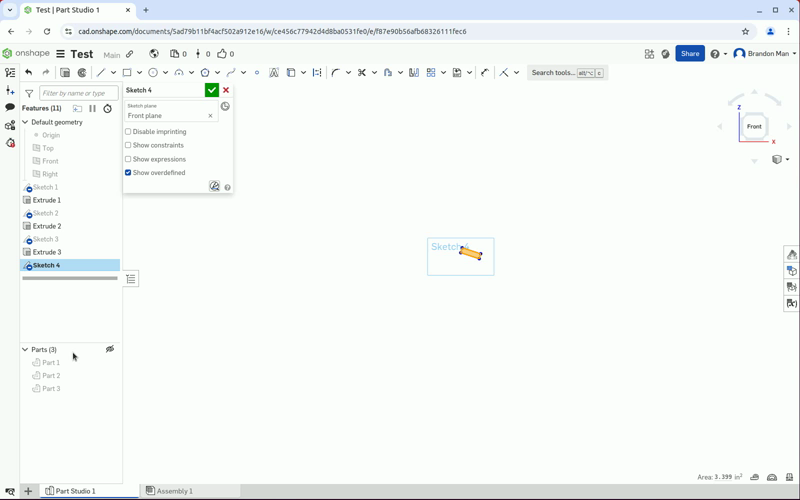
key(shift+e)
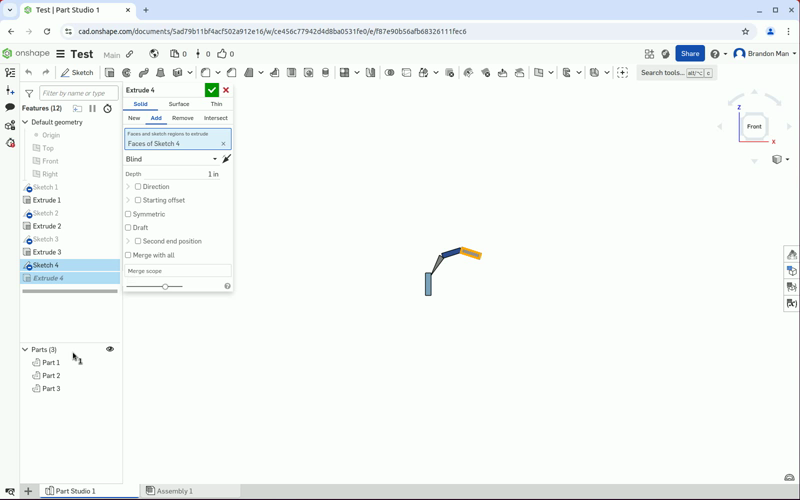
mouse_move(143, 106)
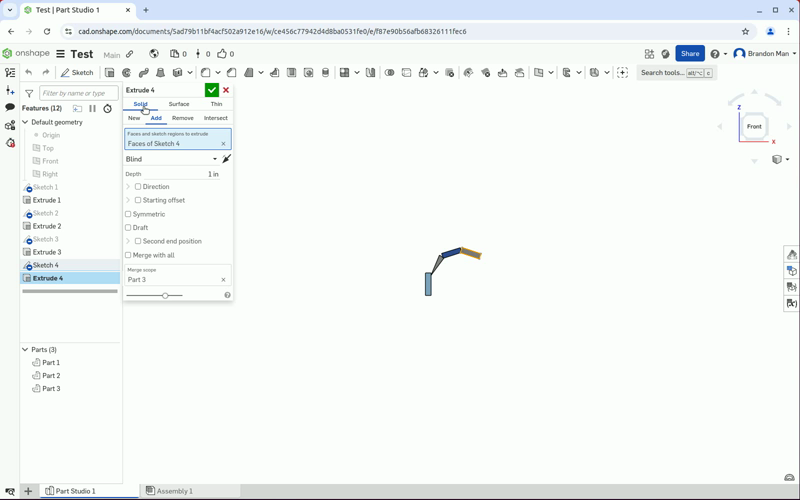
click(143, 106)
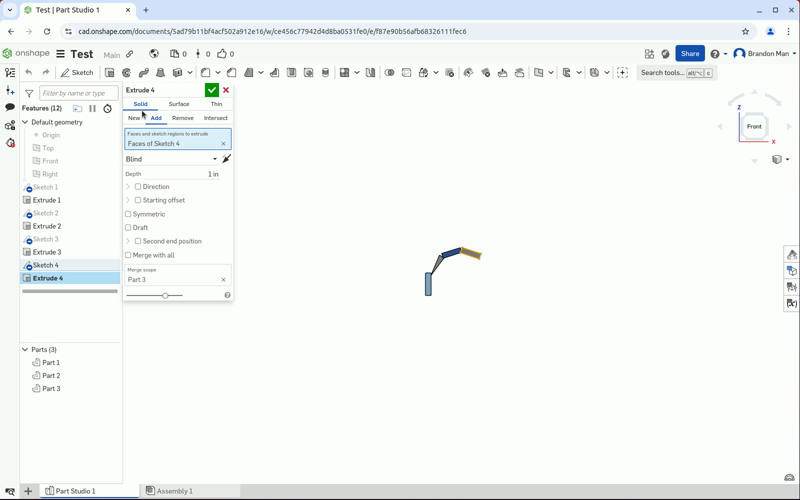
mouse_move(137, 120)
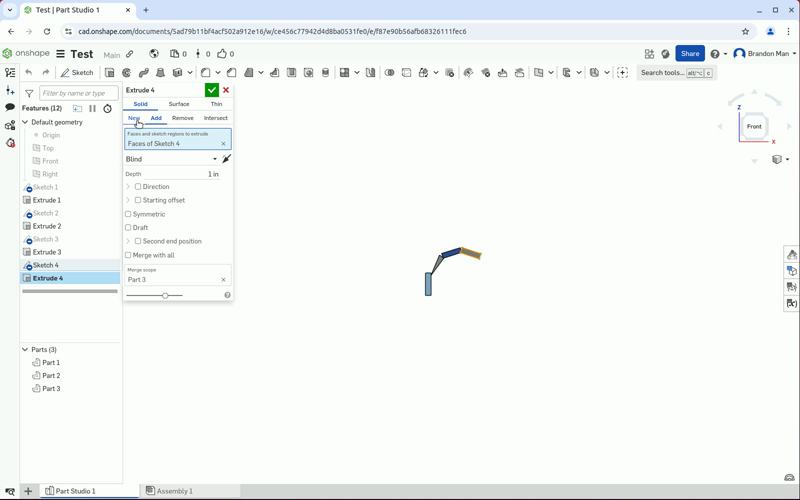
click(137, 120)
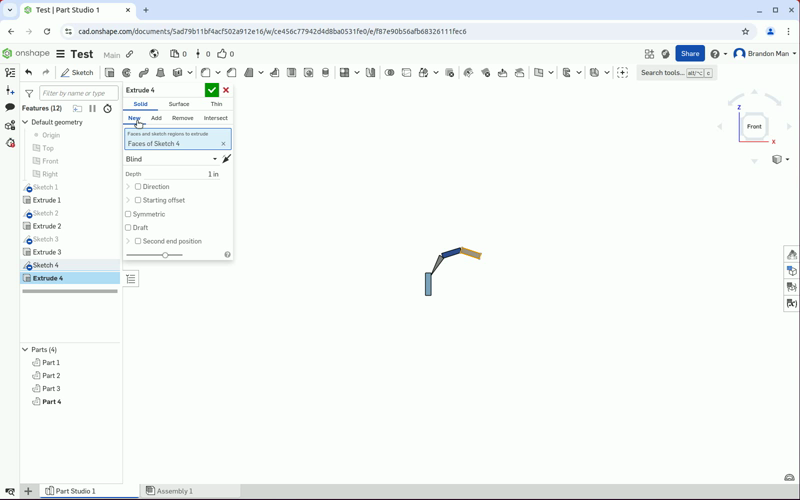
key(tab, 4)
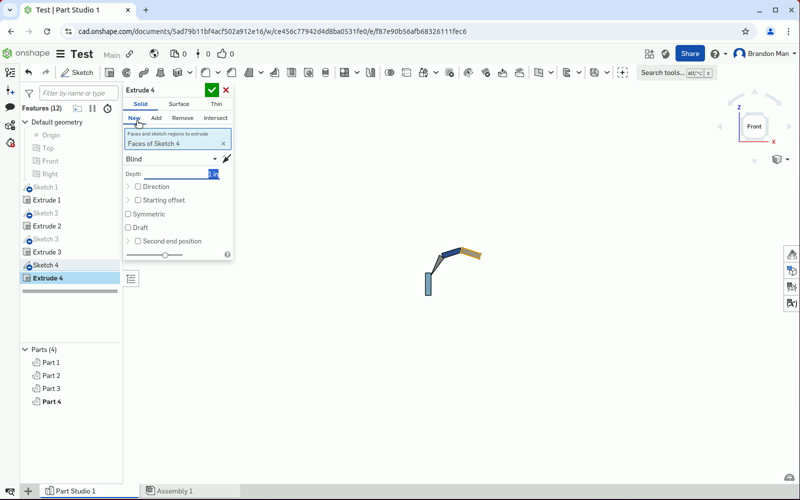
text(23.108)
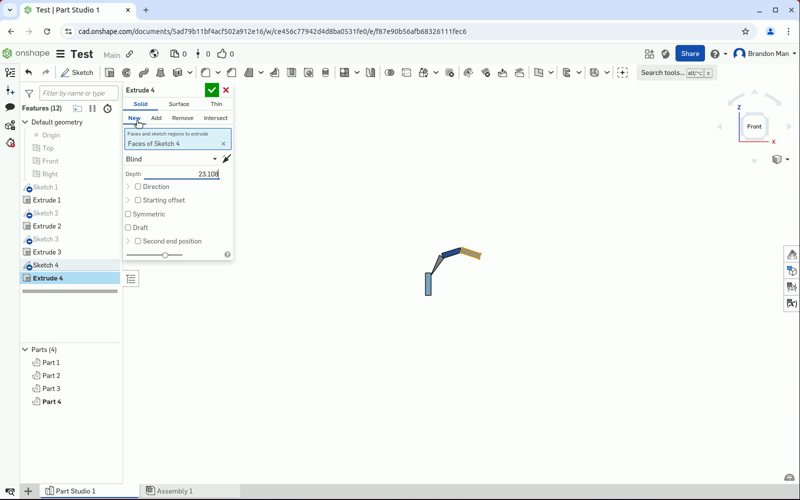
key(enter)
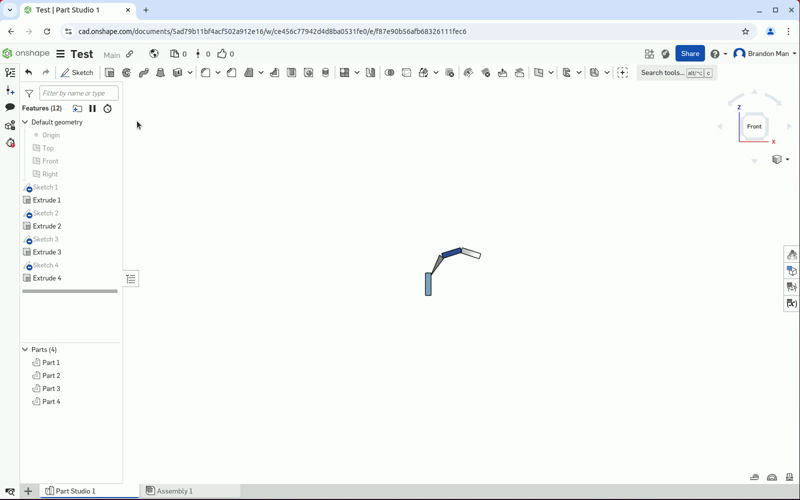
key(shift+h)
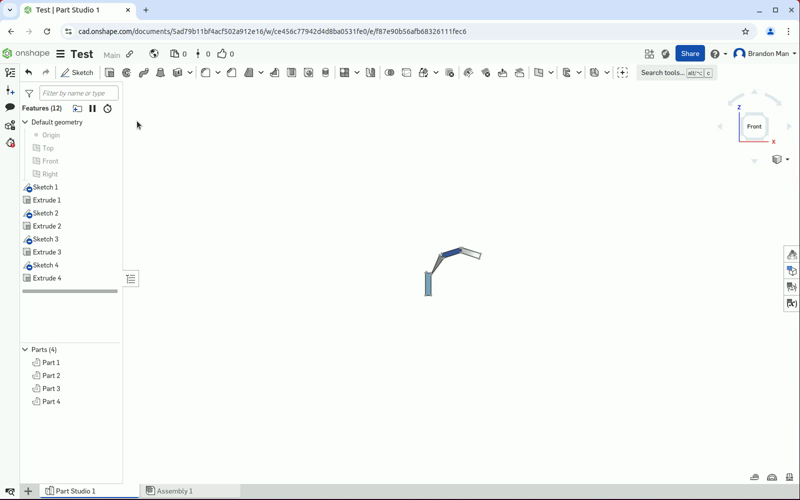
key(shift+h)
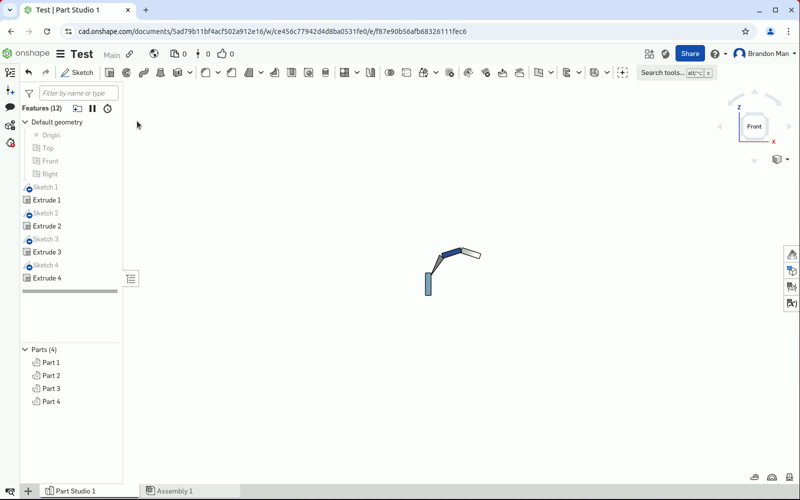
mouse_move(73, 189)
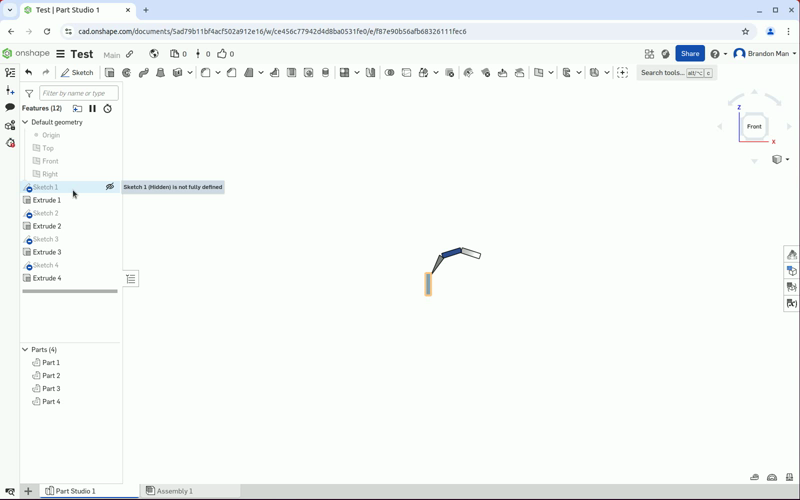
click(73, 189)
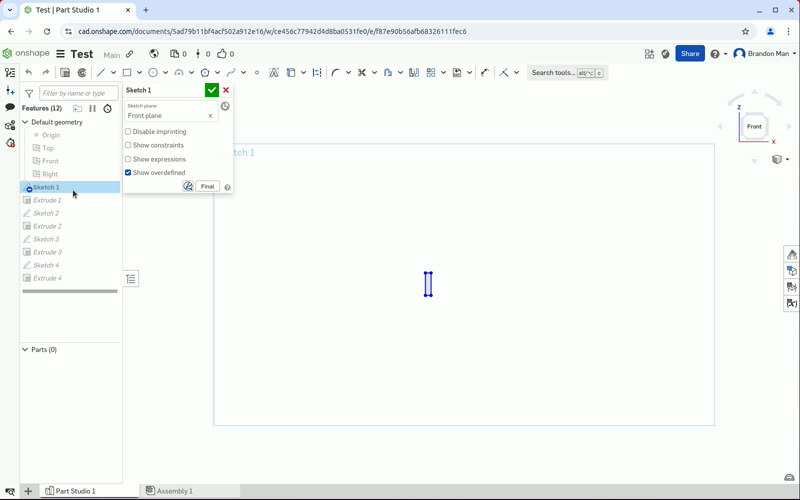
mouse_move(229, 92)
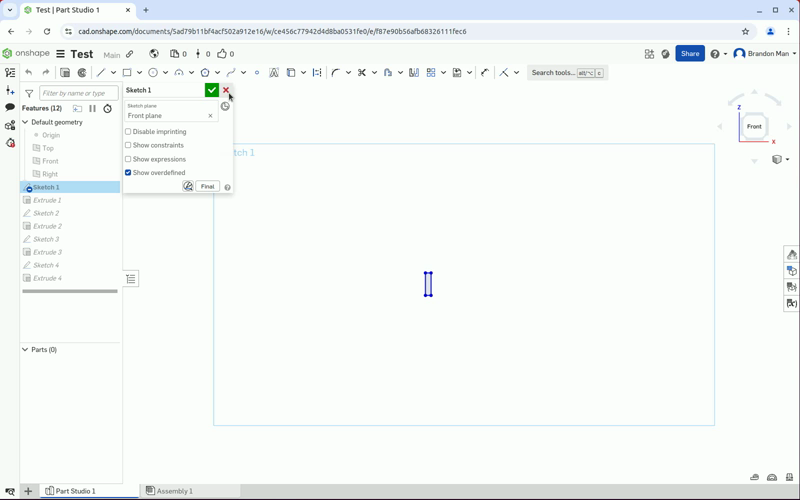
click(229, 92)
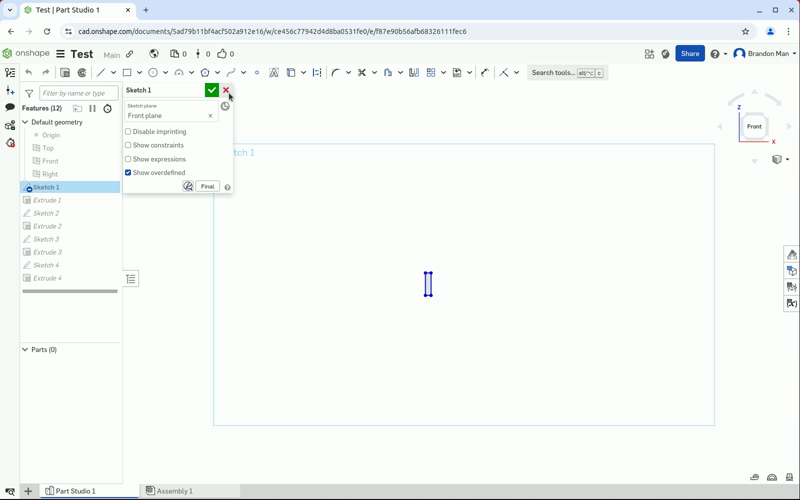
key(shift+s)
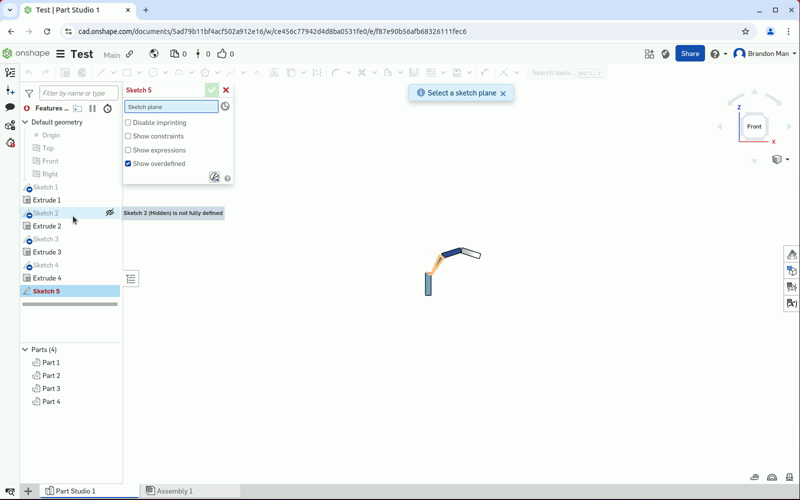
scroll(3)
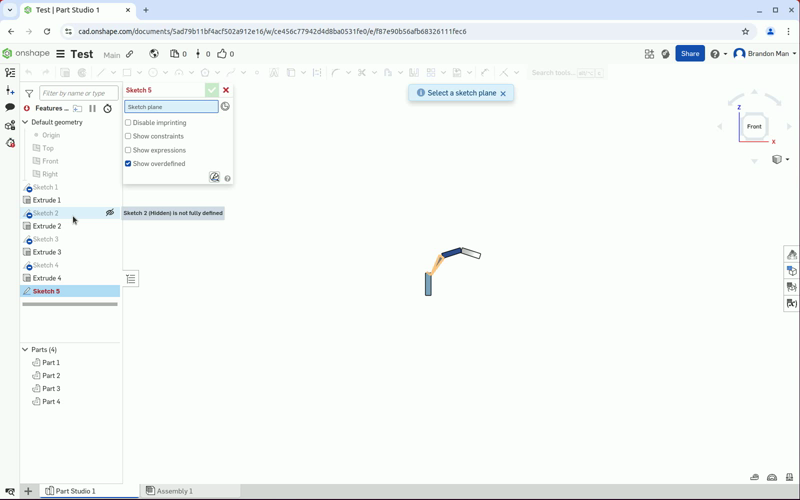
mouse_move(73, 163)
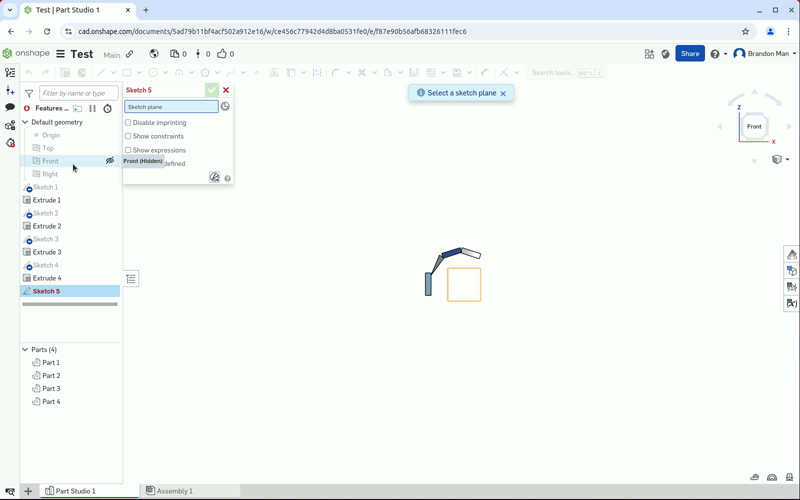
click(73, 163)
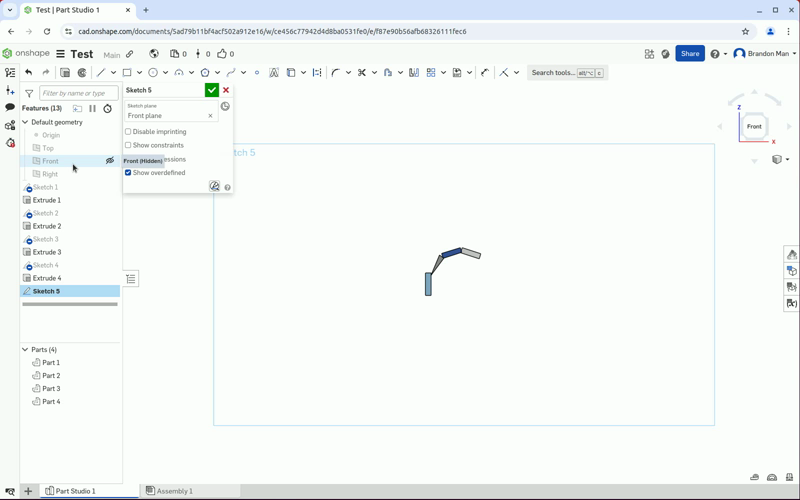
mouse_move(73, 352)
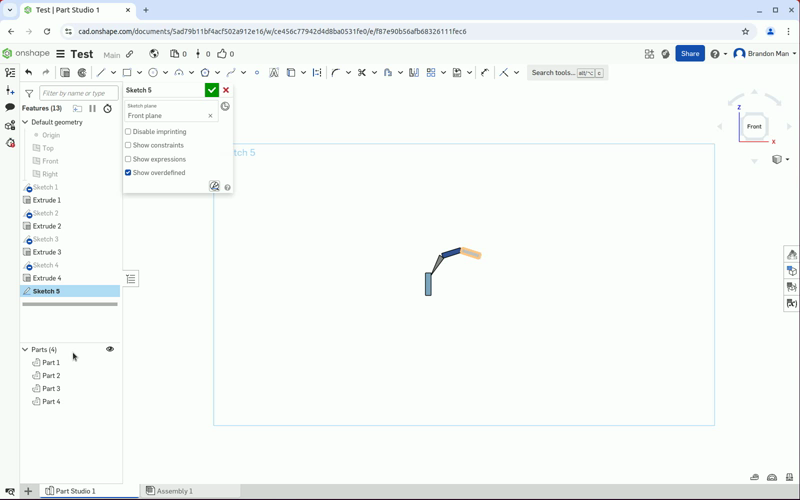
key(y)
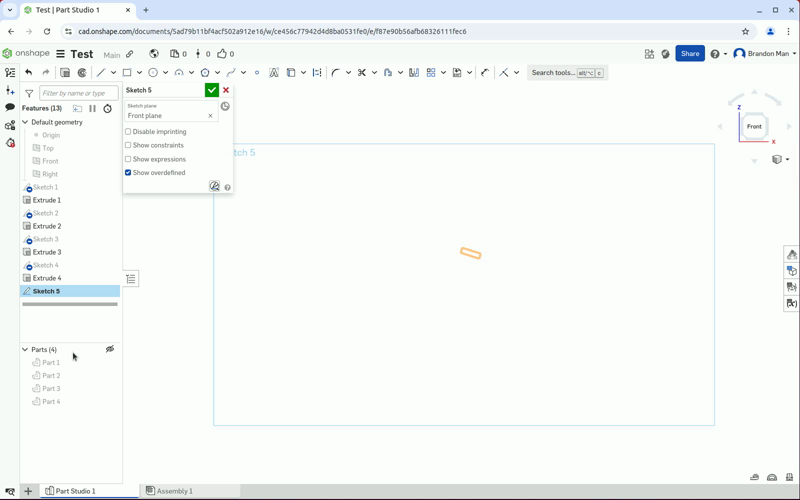
key(l)
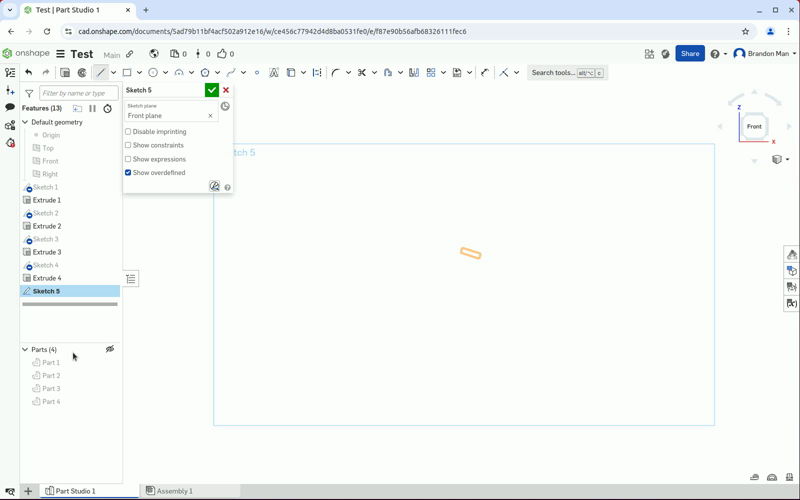
key_down(shift)
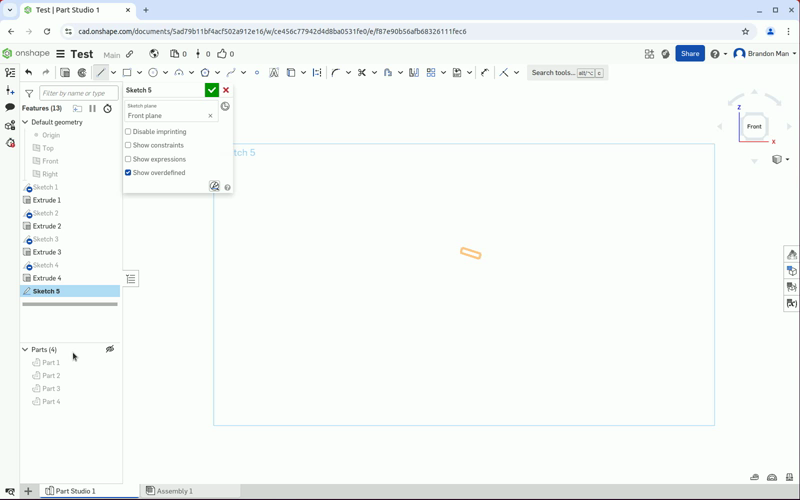
mouse_move(478, 258)
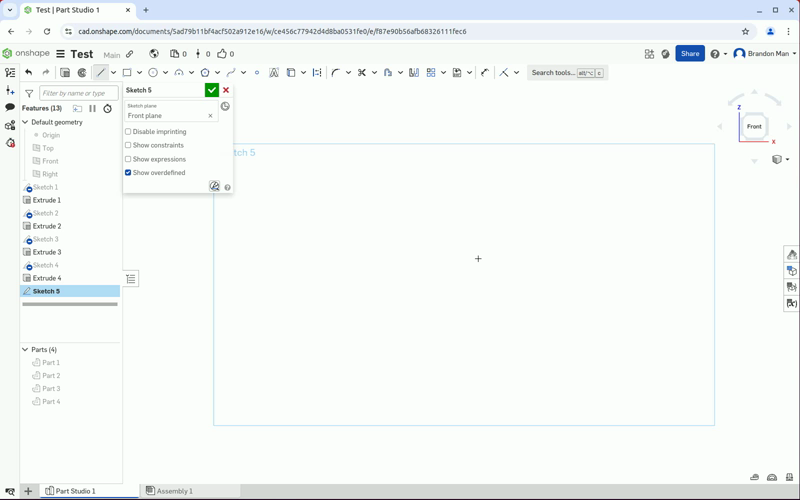
click(478, 258)
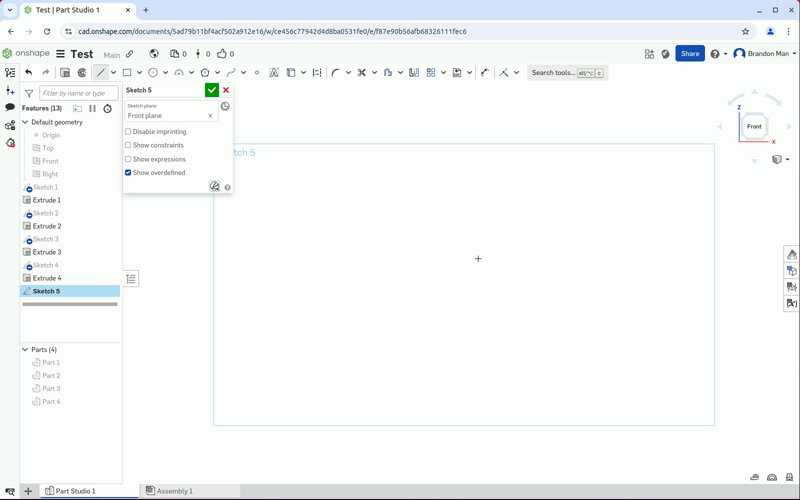
key_up(shift)
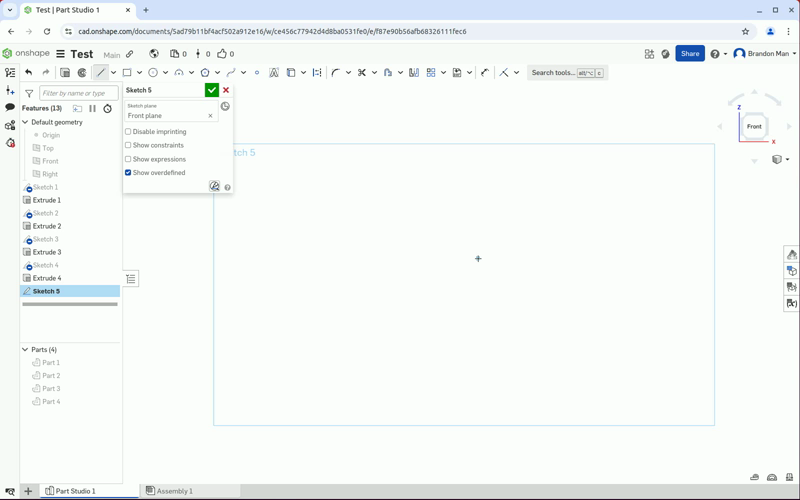
key_down(shift)
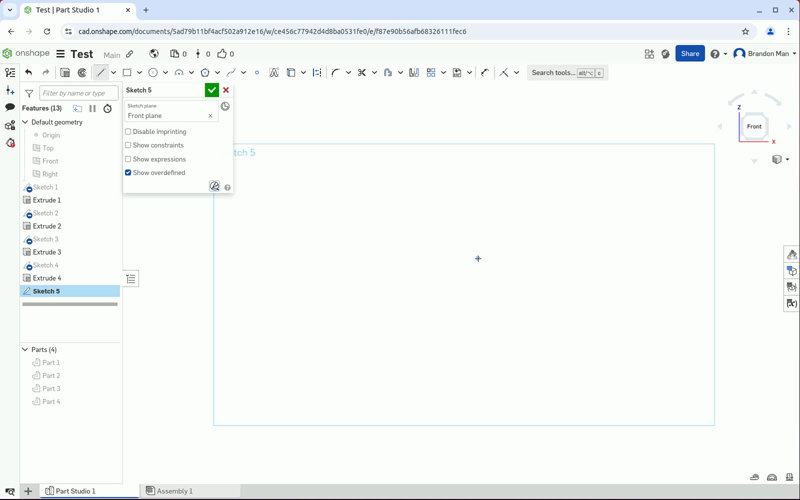
mouse_move(508, 258)
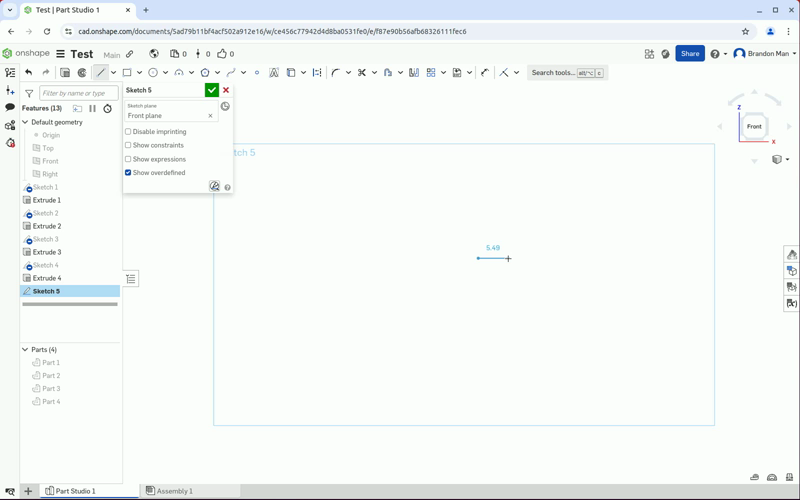
mouse_move(490, 274)
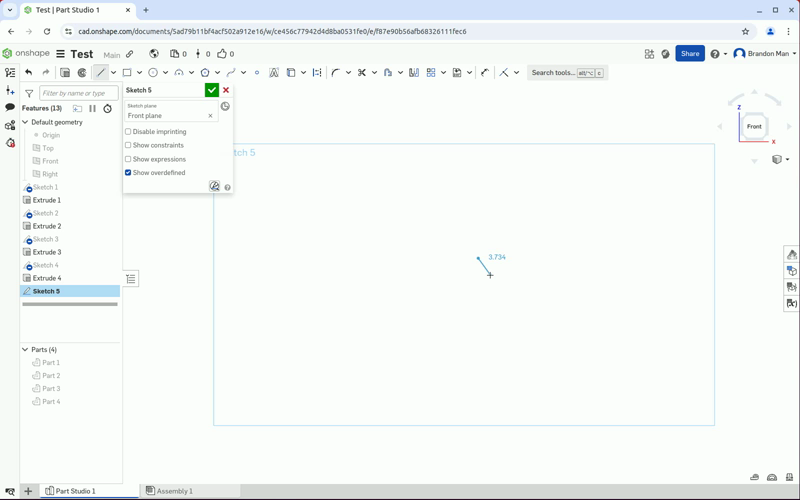
click(490, 274)
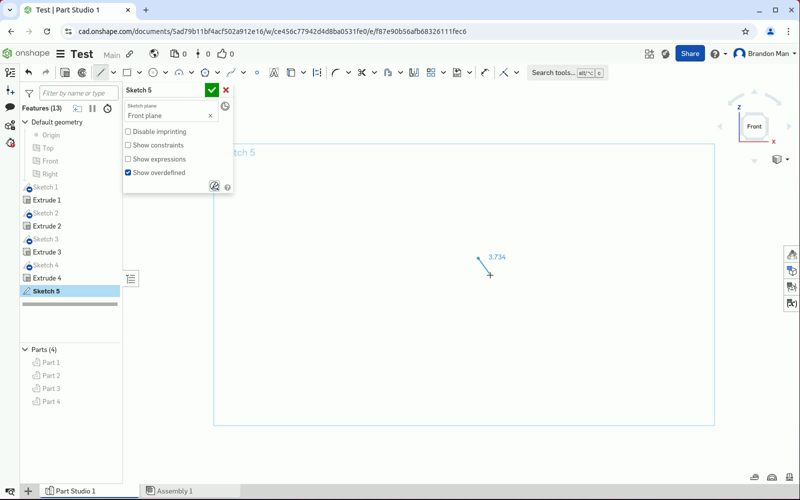
key_up(shift)
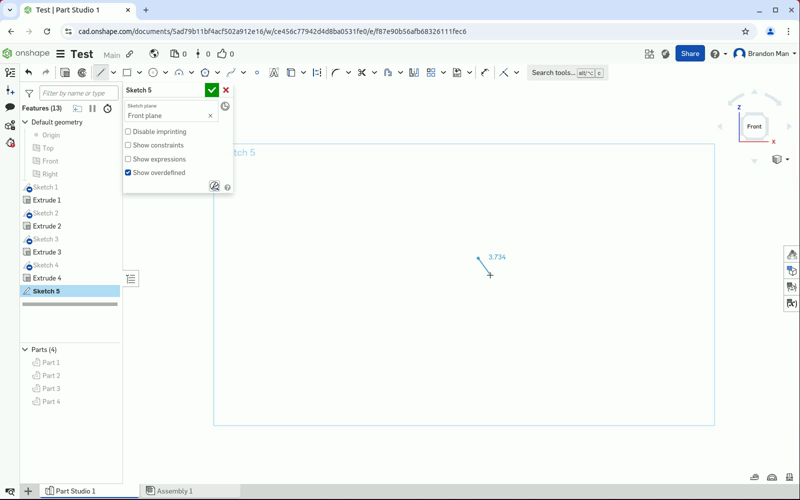
key_down(shift)
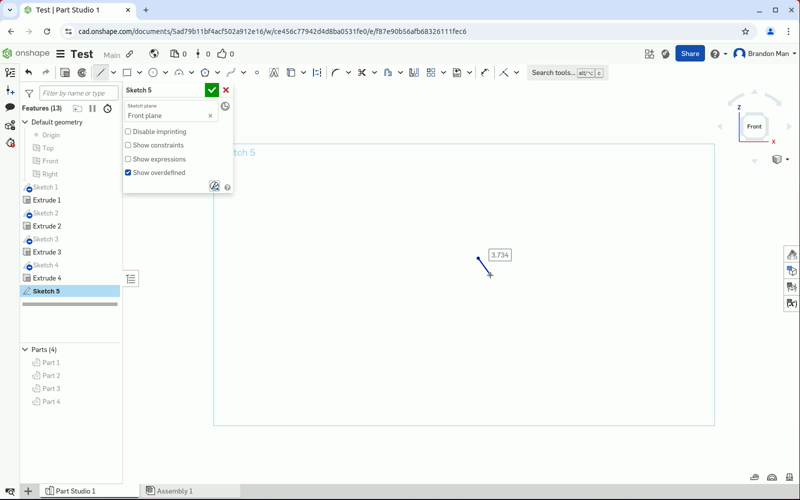
mouse_move(520, 274)
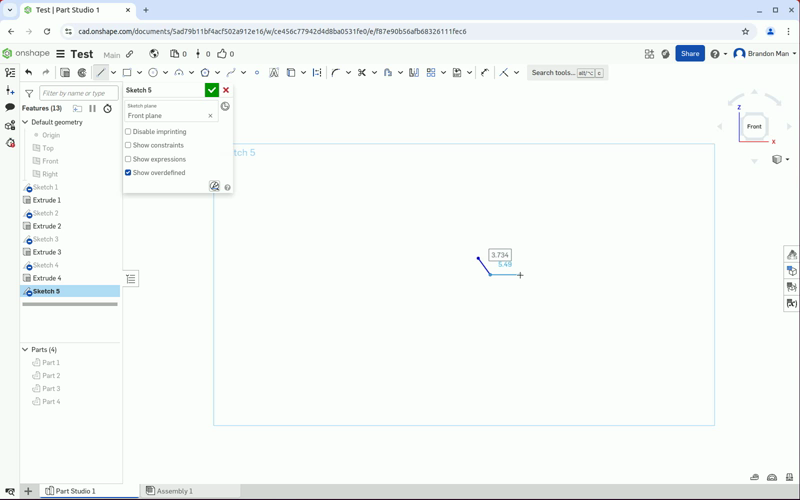
mouse_move(494, 271)
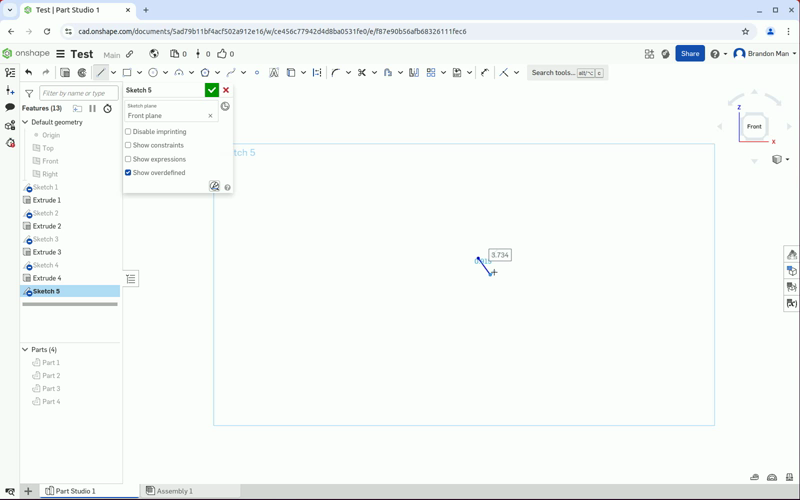
scroll(6)
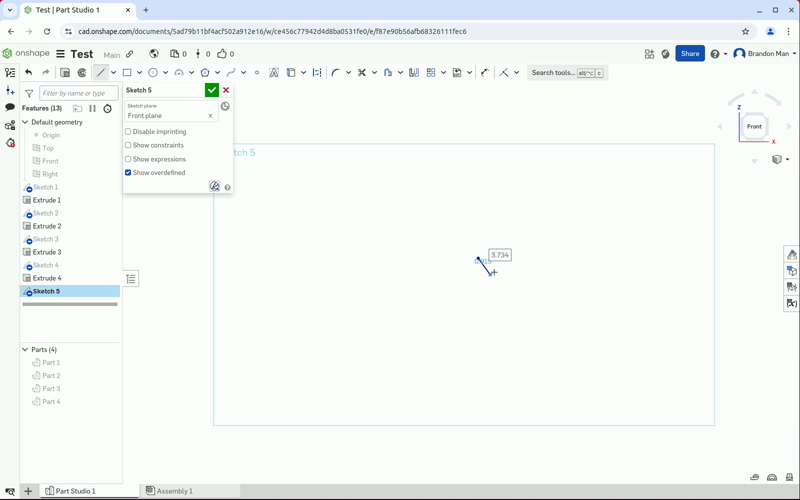
scroll(6)
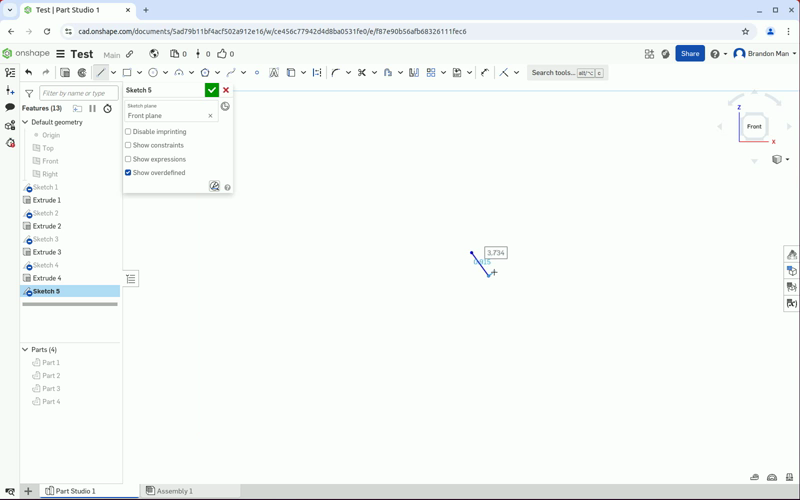
scroll(6)
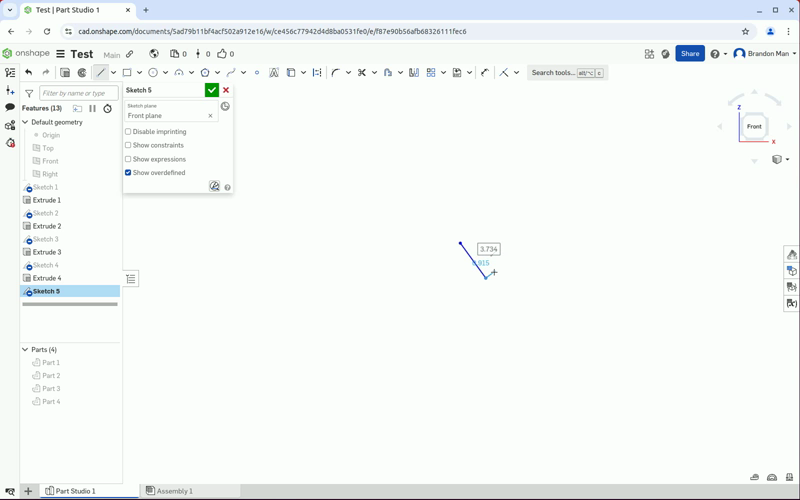
scroll(6)
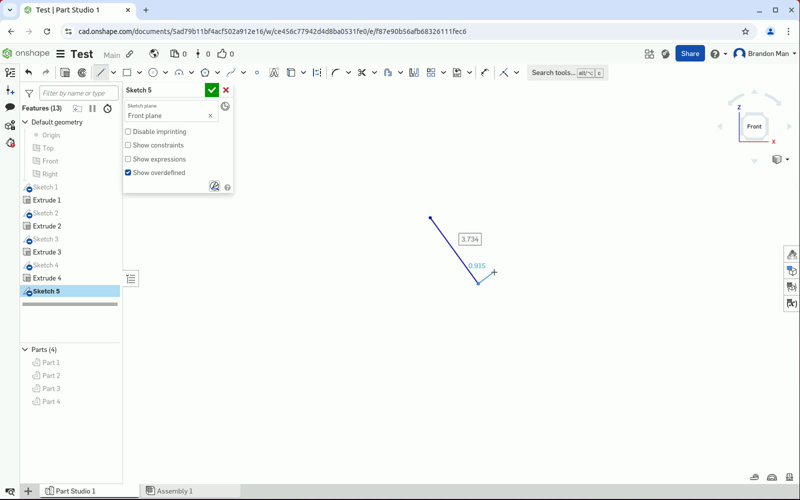
scroll(6)
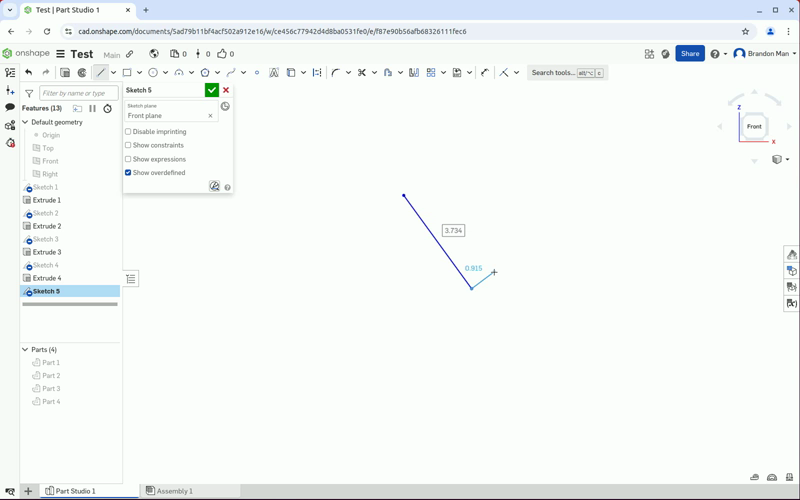
scroll(6)
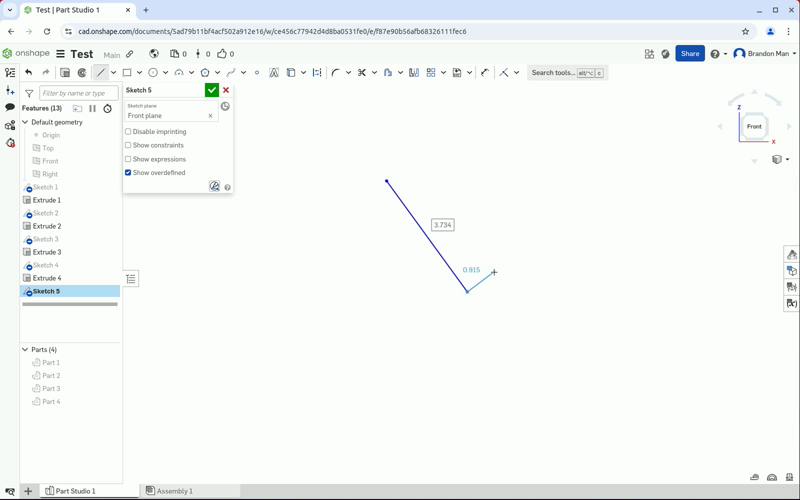
scroll(6)
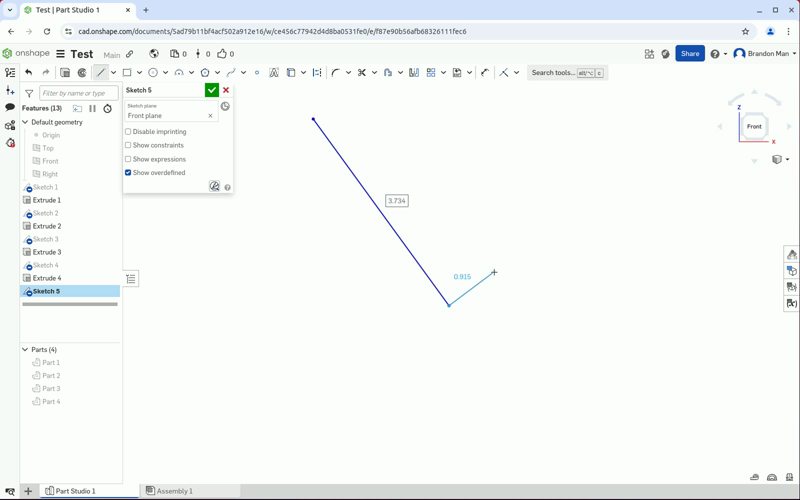
click(494, 271)
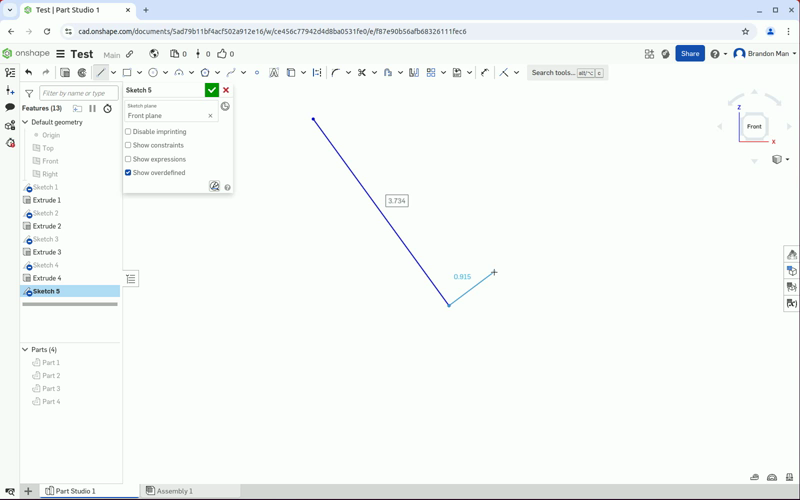
scroll(-6)
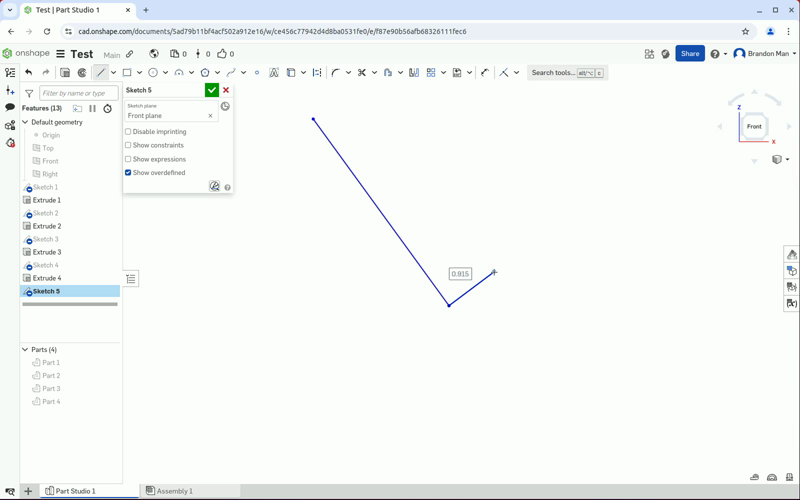
scroll(-6)
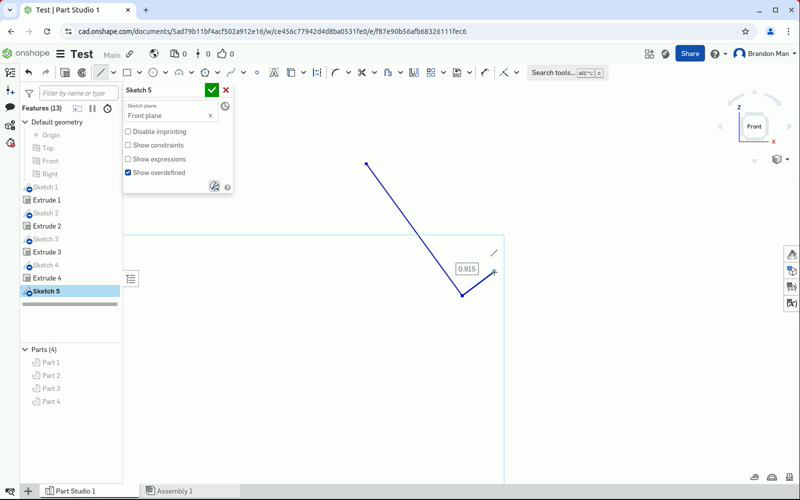
scroll(-6)
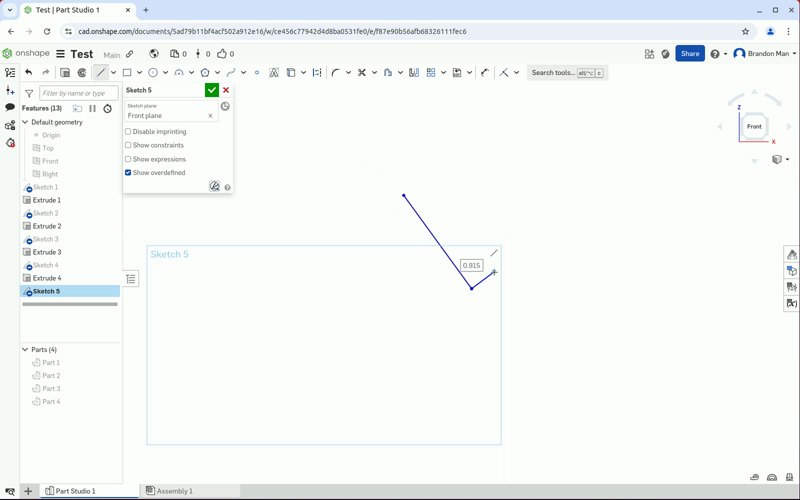
scroll(-6)
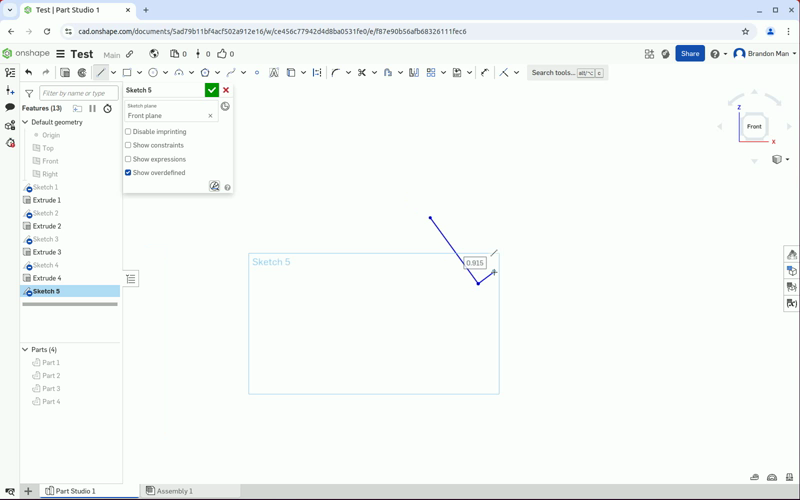
scroll(-6)
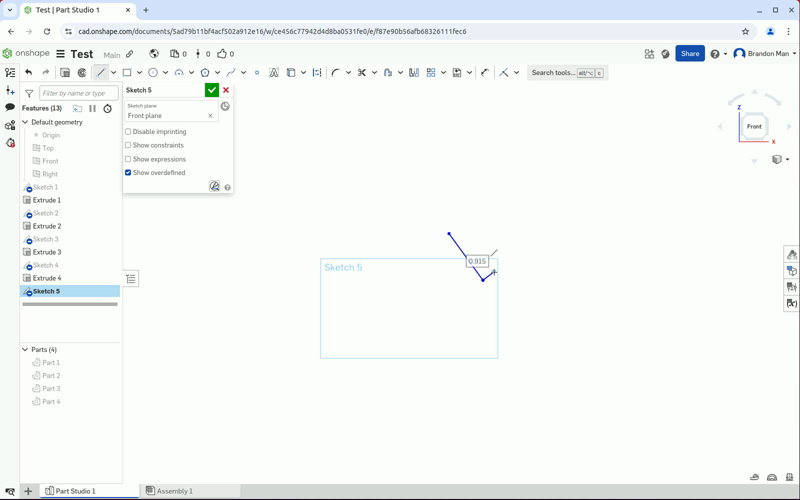
scroll(-6)
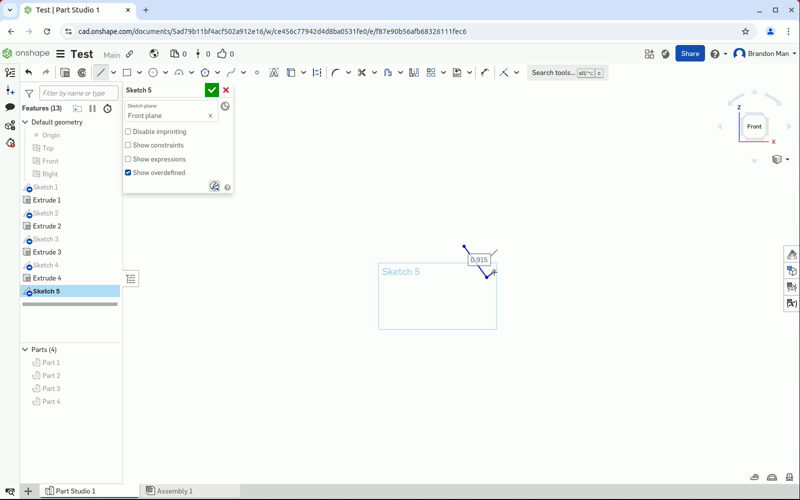
scroll(-6)
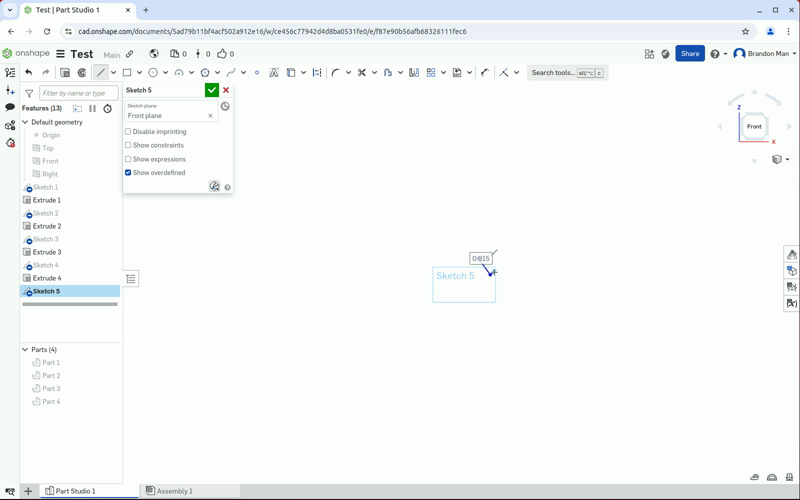
key_up(shift)
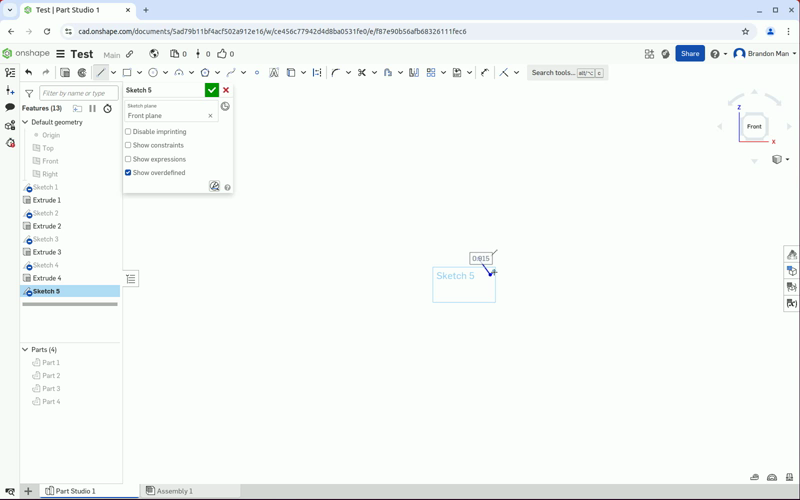
key_down(shift)
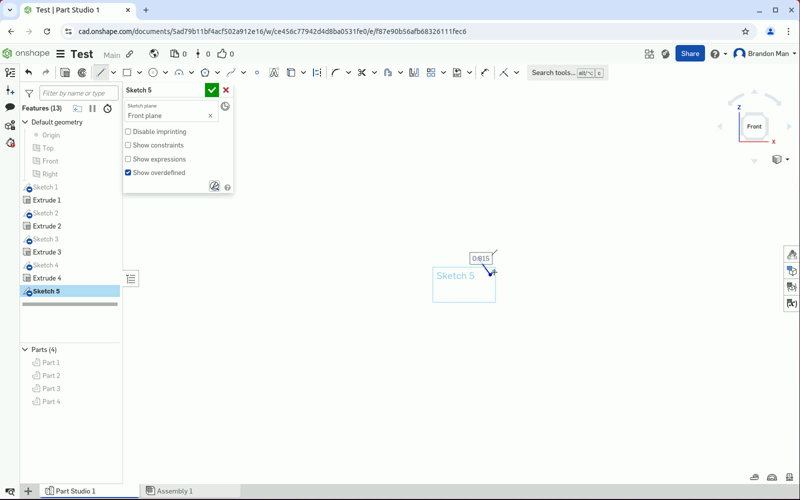
mouse_move(524, 271)
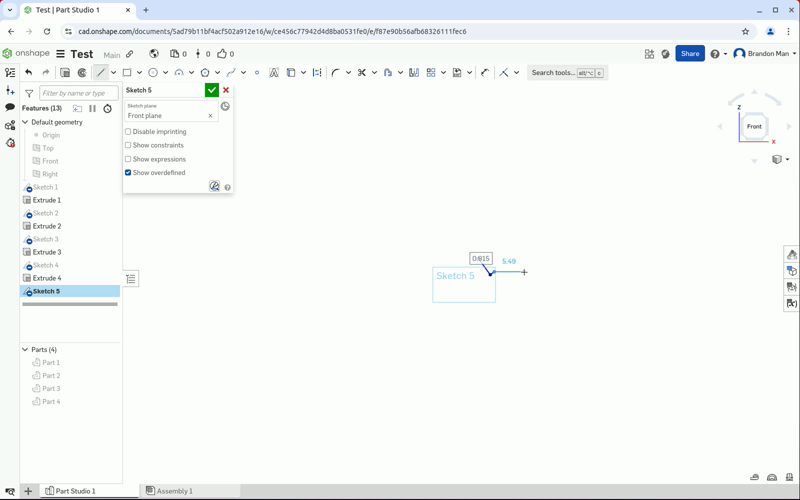
mouse_move(482, 255)
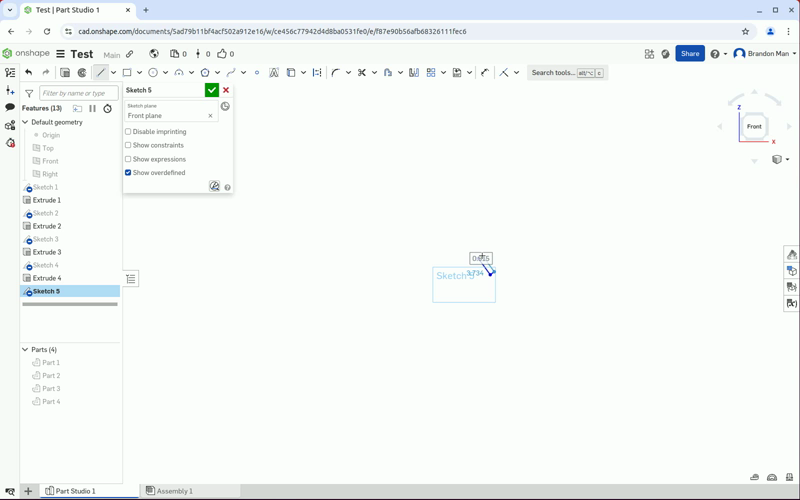
click(482, 255)
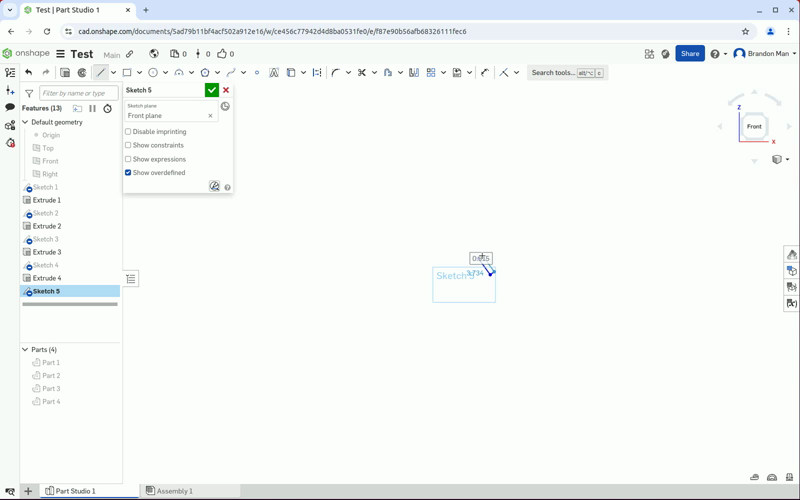
key_up(shift)
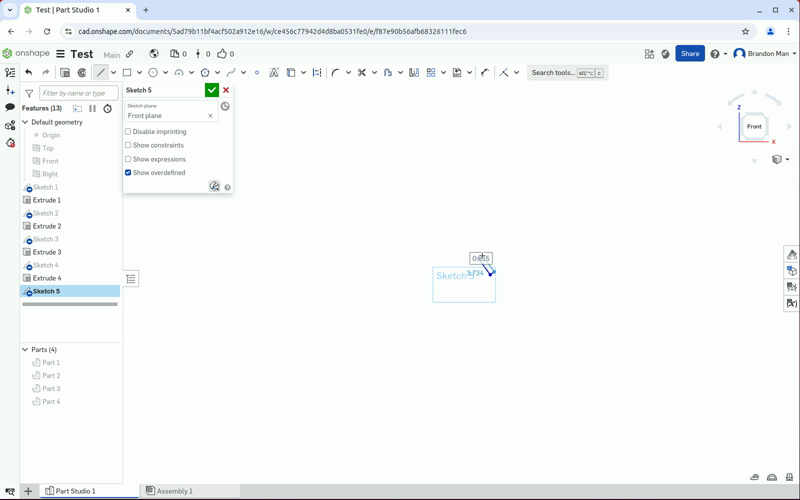
mouse_move(512, 255)
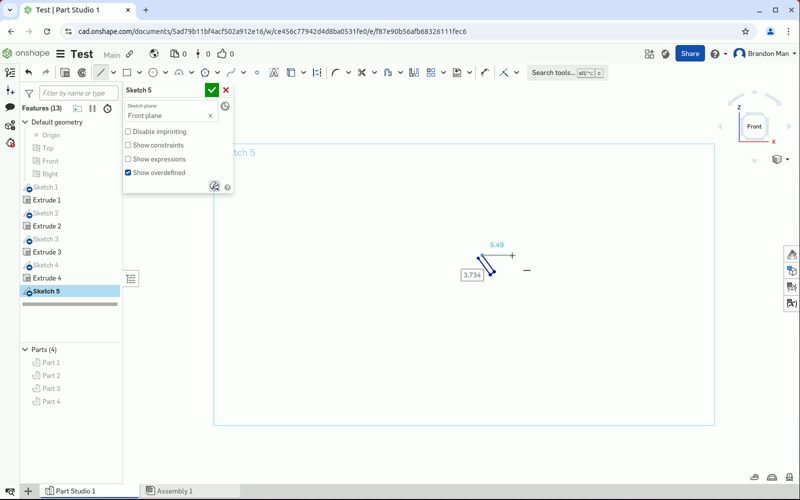
key_down(shift)
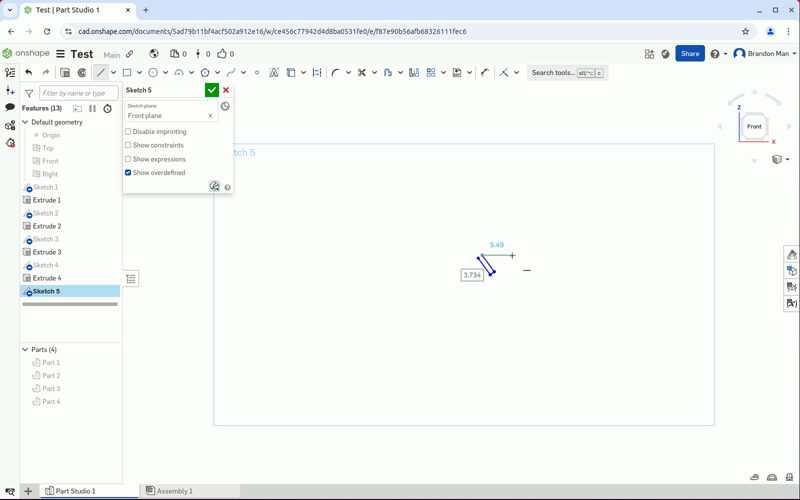
mouse_move(478, 258)
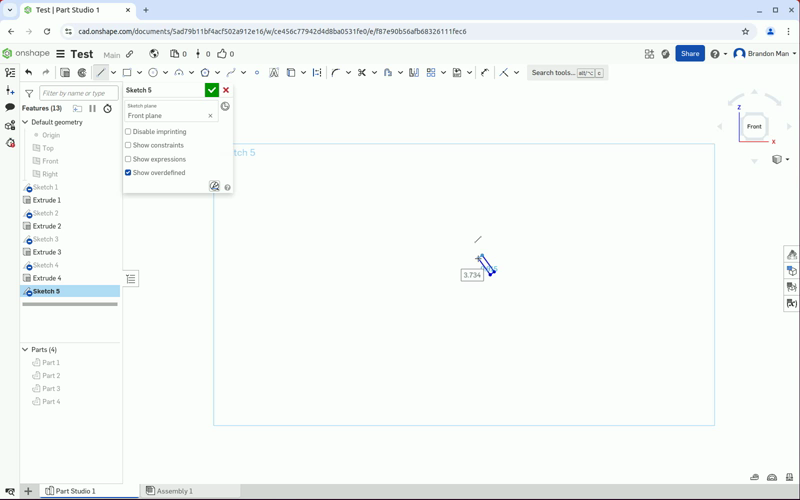
scroll(6)
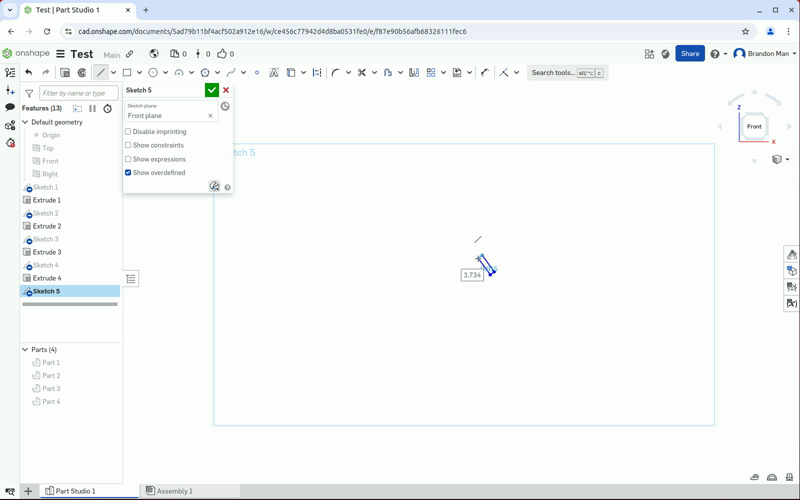
scroll(6)
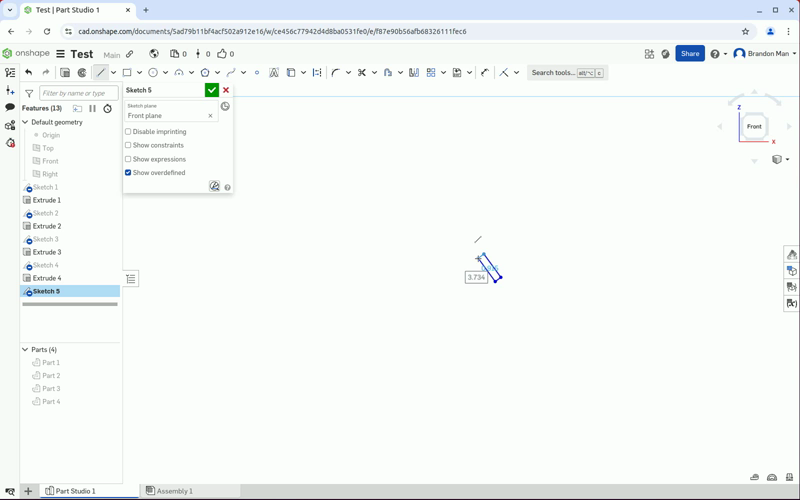
scroll(6)
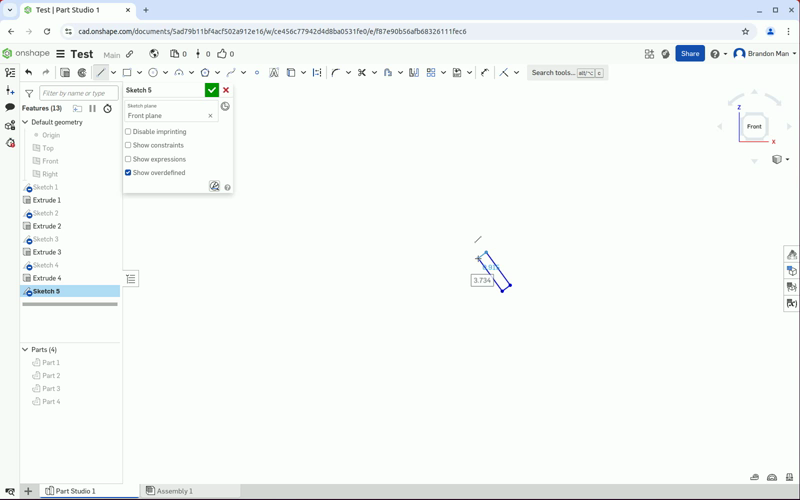
scroll(6)
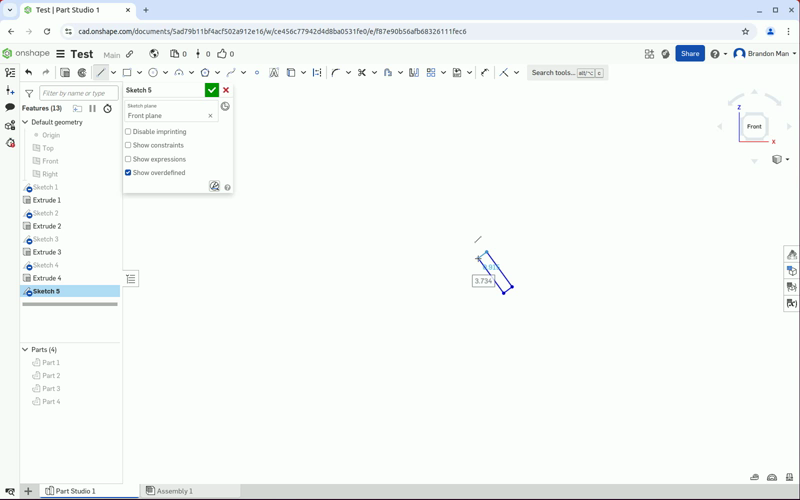
scroll(6)
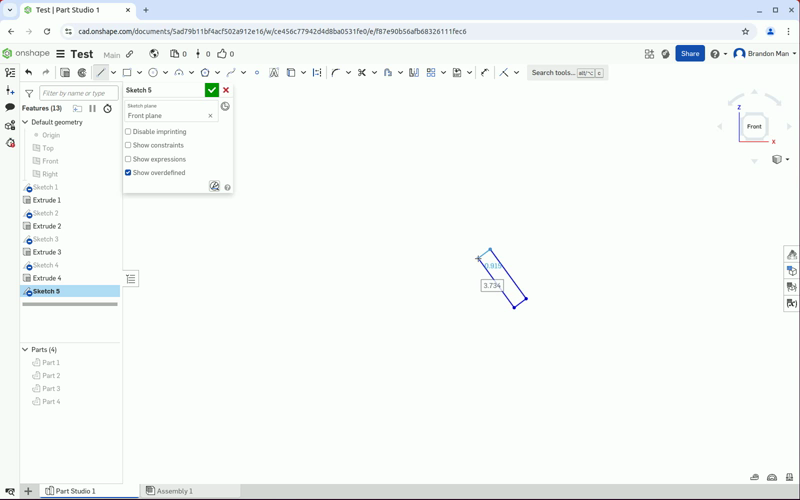
scroll(6)
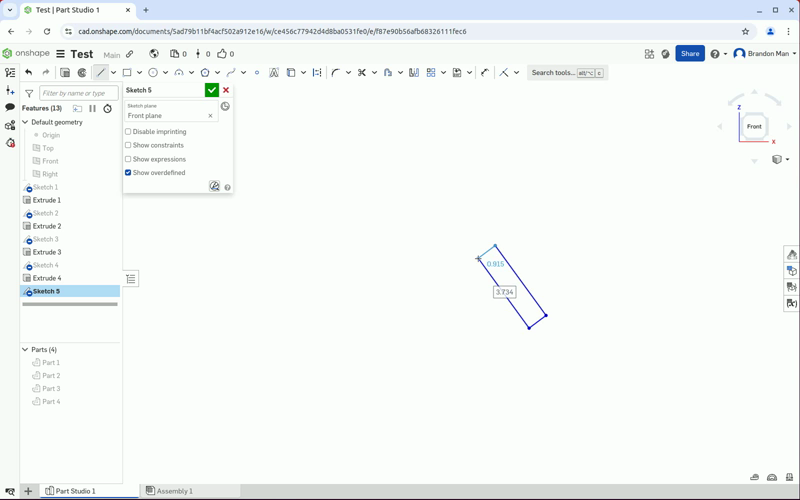
scroll(6)
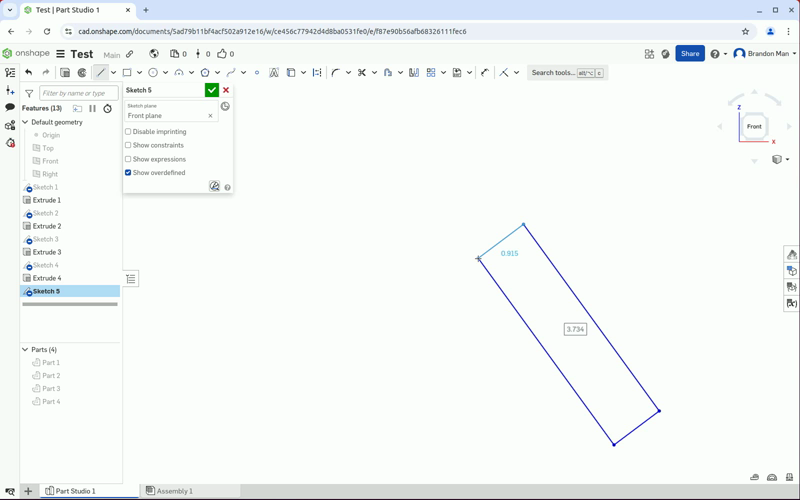
key_up(shift)
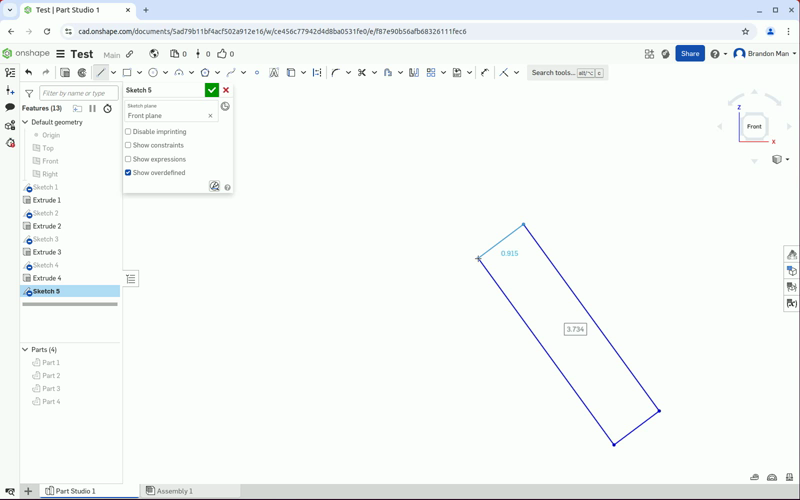
click(478, 258)
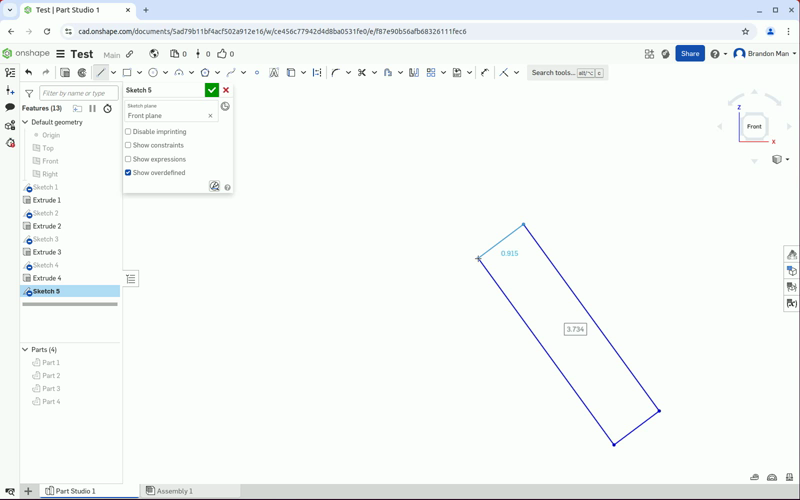
scroll(-6)
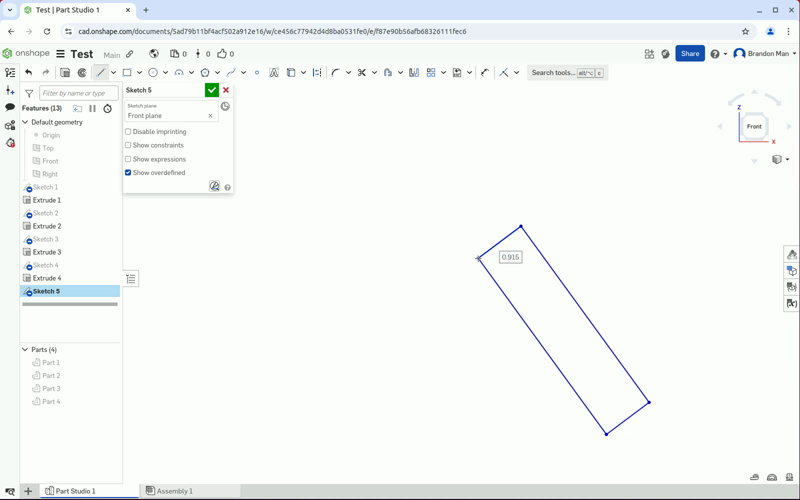
scroll(-6)
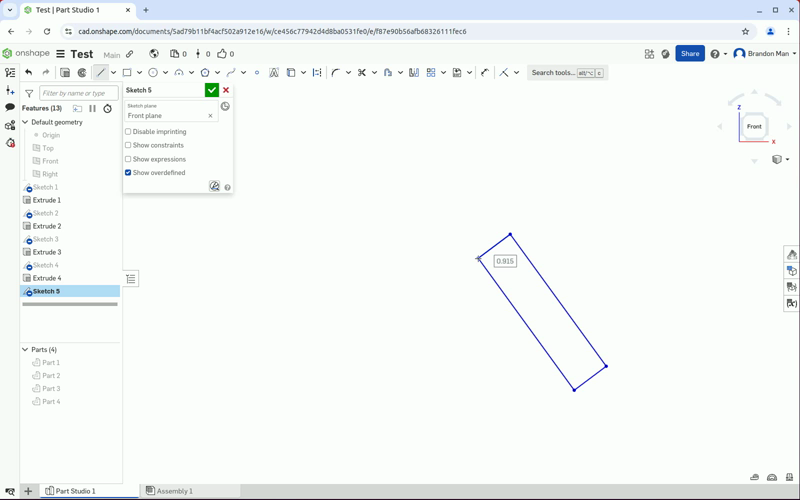
scroll(-6)
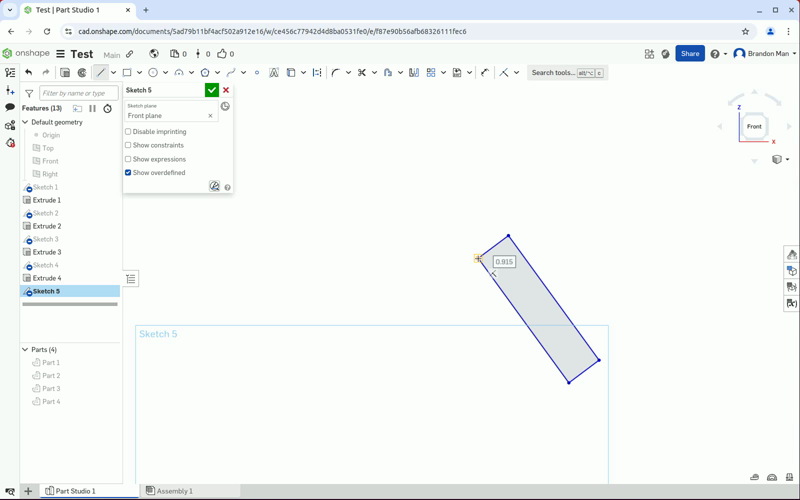
scroll(-6)
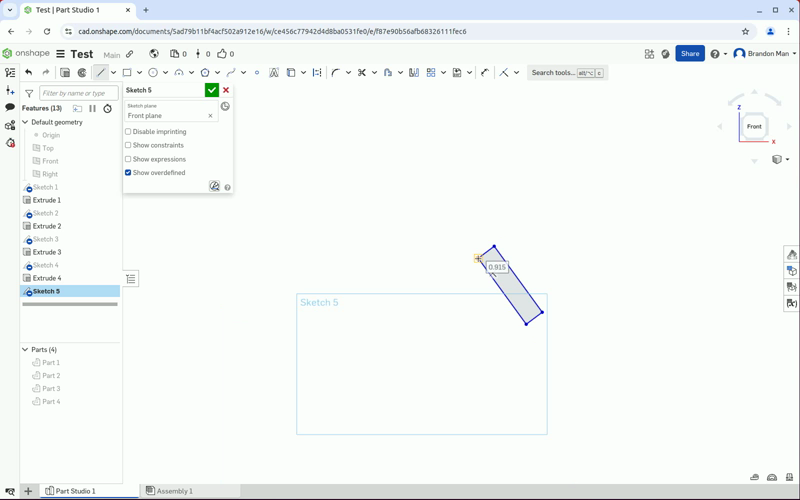
scroll(-6)
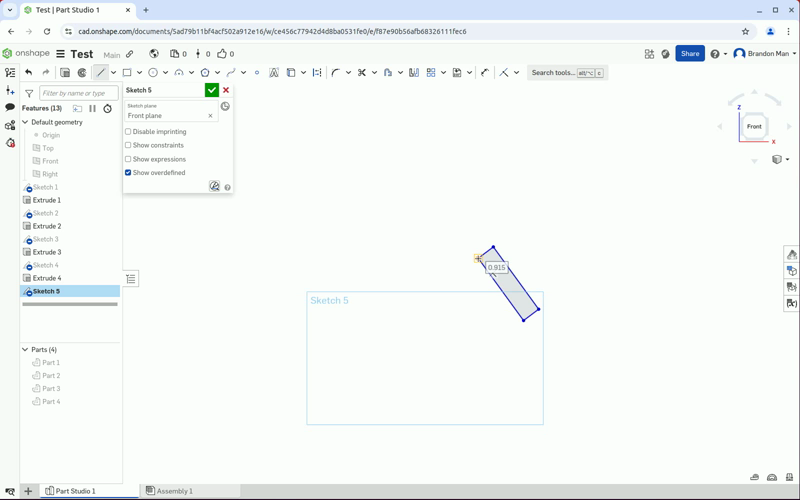
scroll(-6)
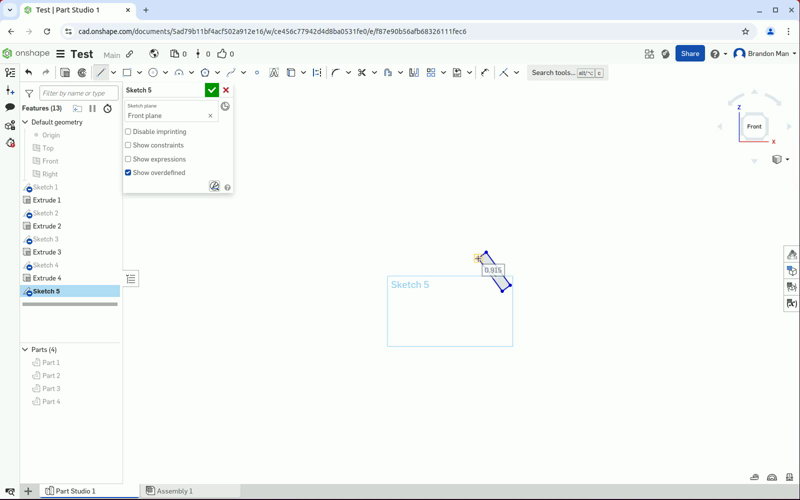
scroll(-6)
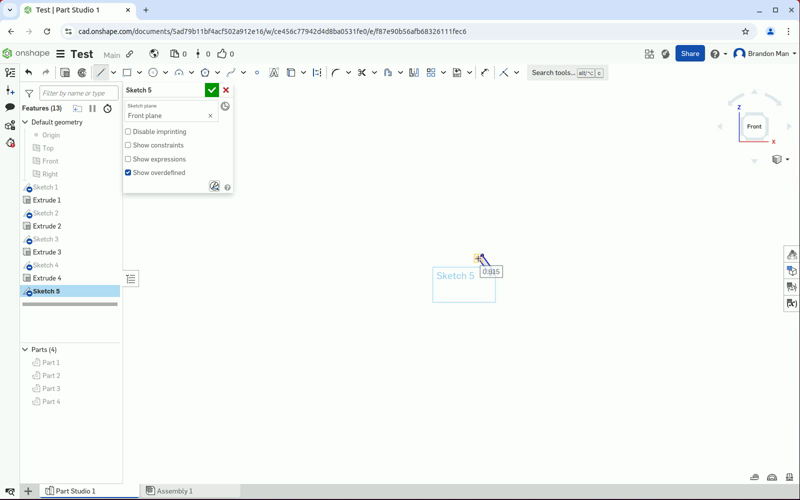
key(esc)
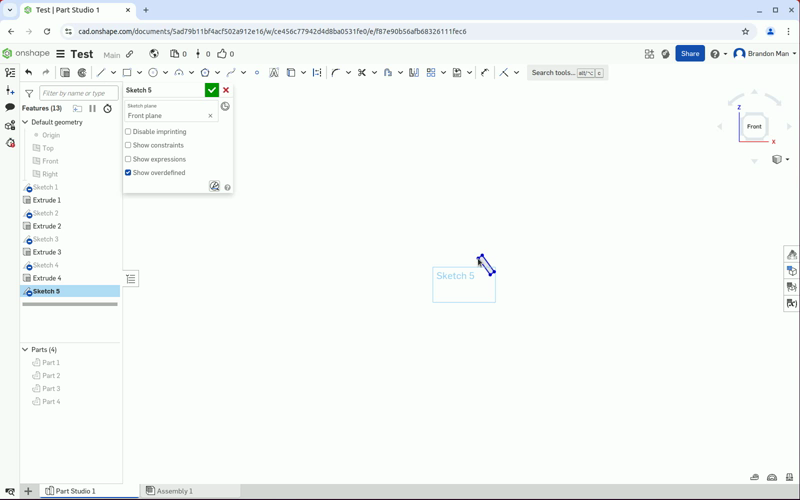
mouse_move(485, 263)
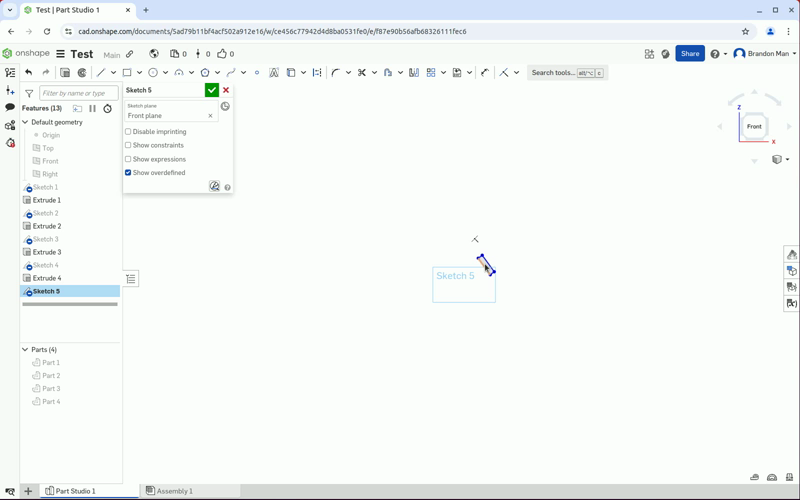
scroll(6)
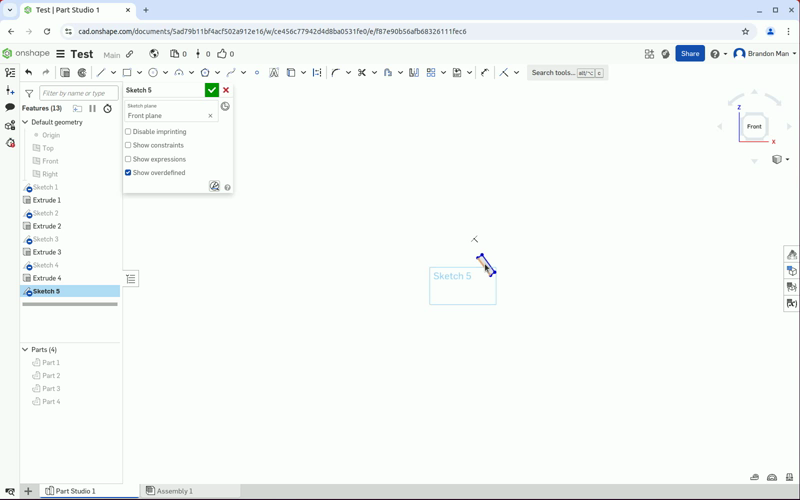
scroll(6)
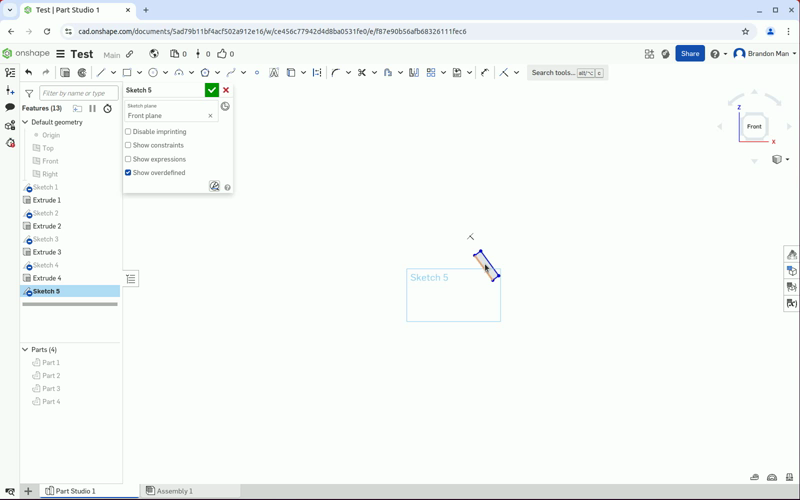
scroll(6)
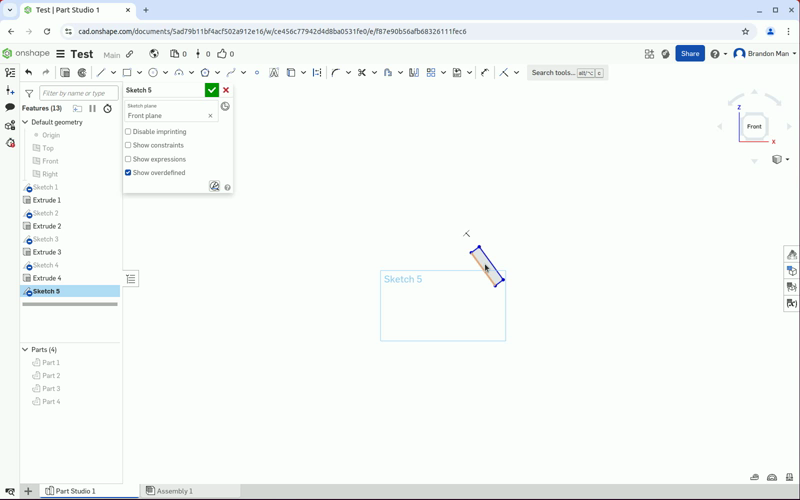
scroll(6)
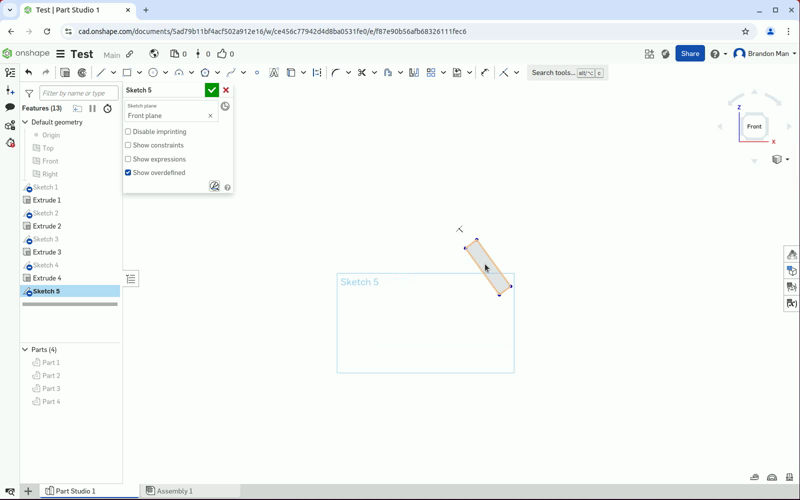
scroll(6)
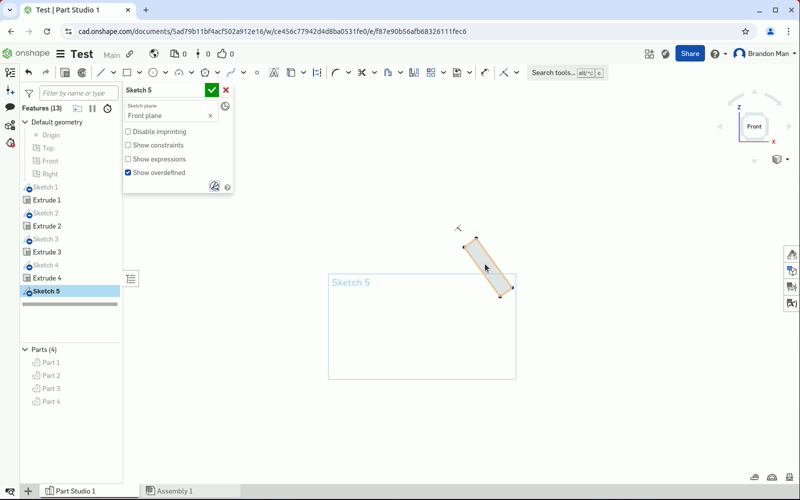
scroll(6)
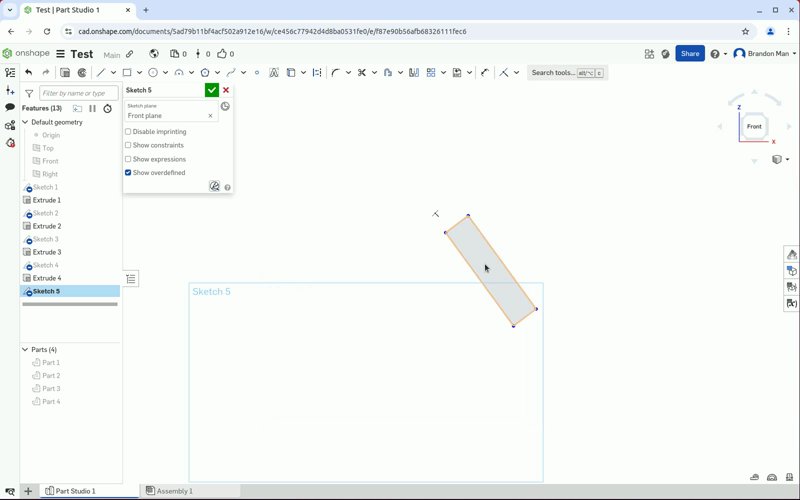
scroll(6)
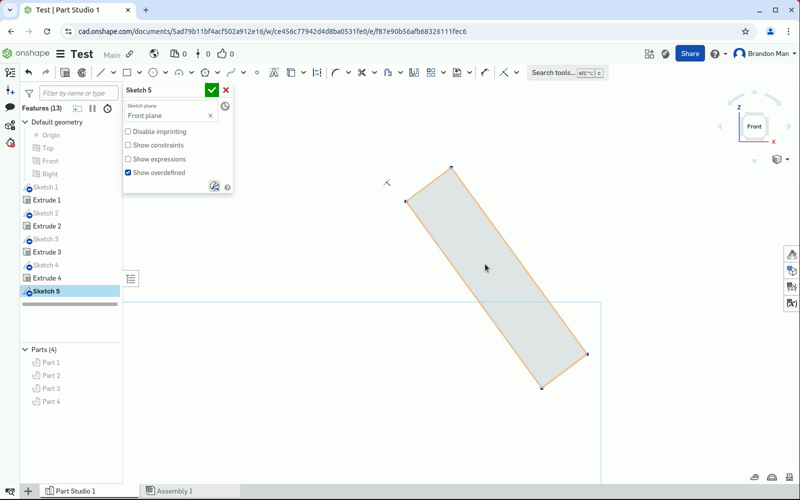
click(485, 263)
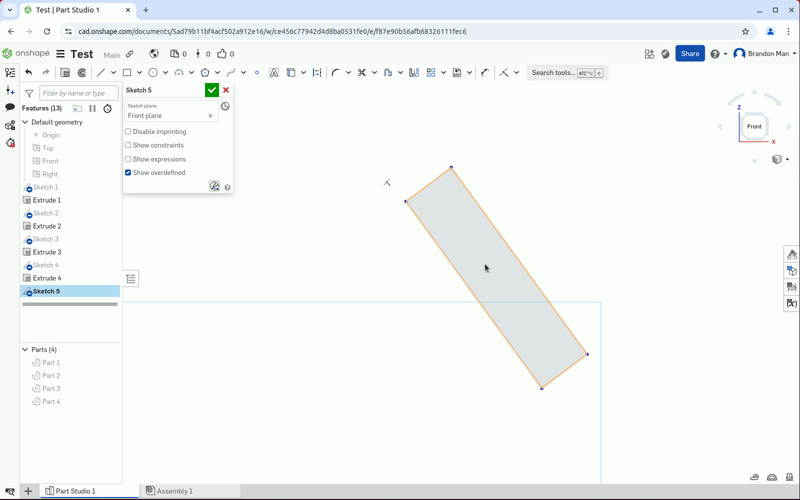
scroll(-6)
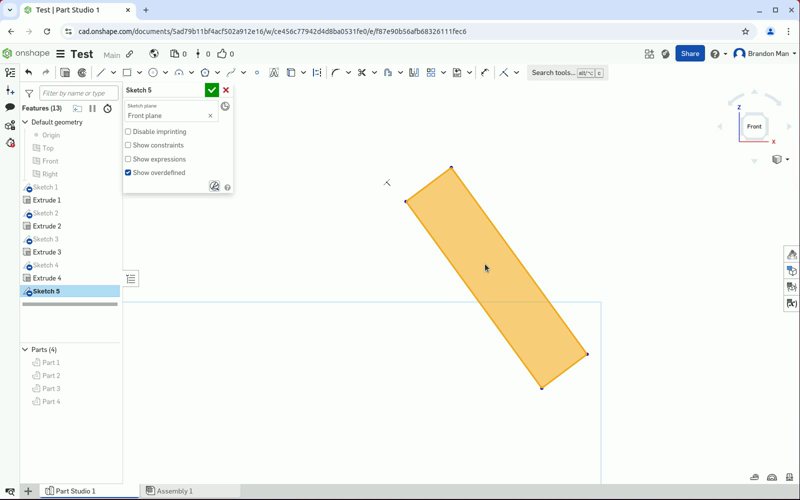
scroll(-6)
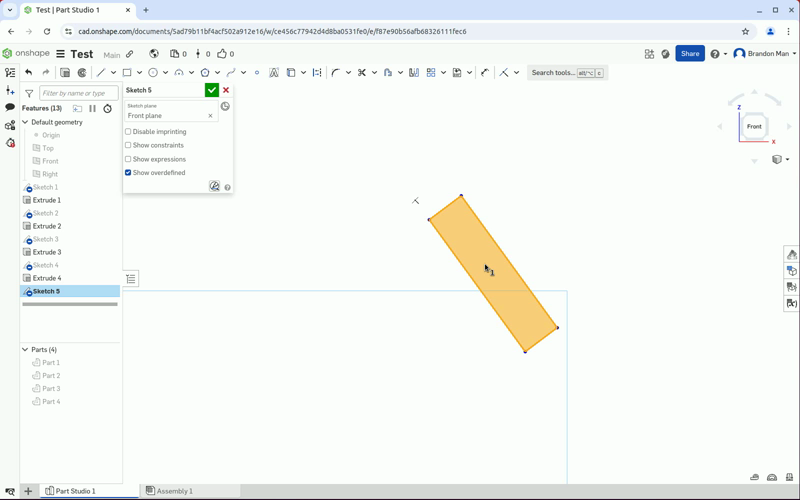
scroll(-6)
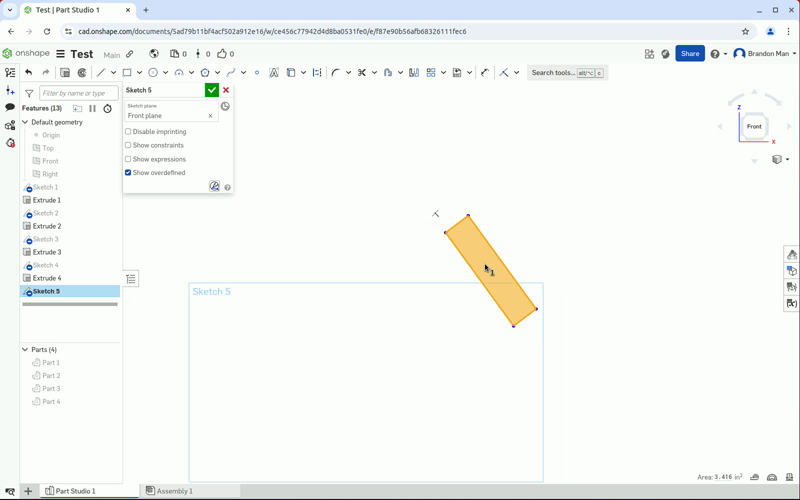
scroll(-6)
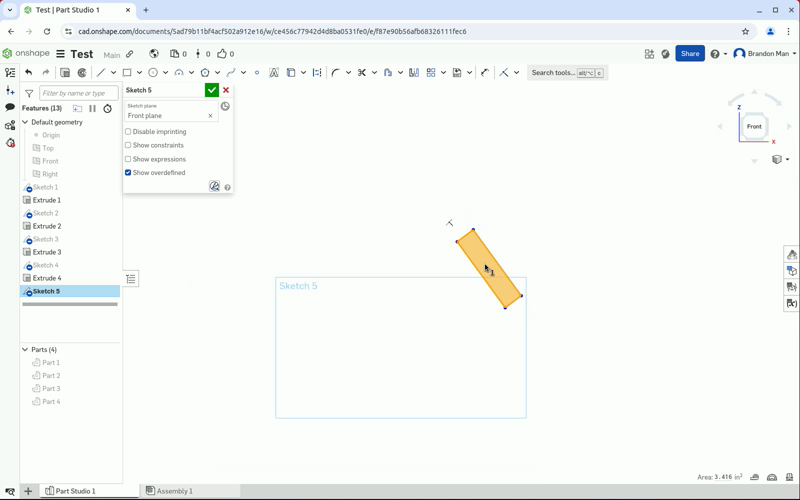
scroll(-6)
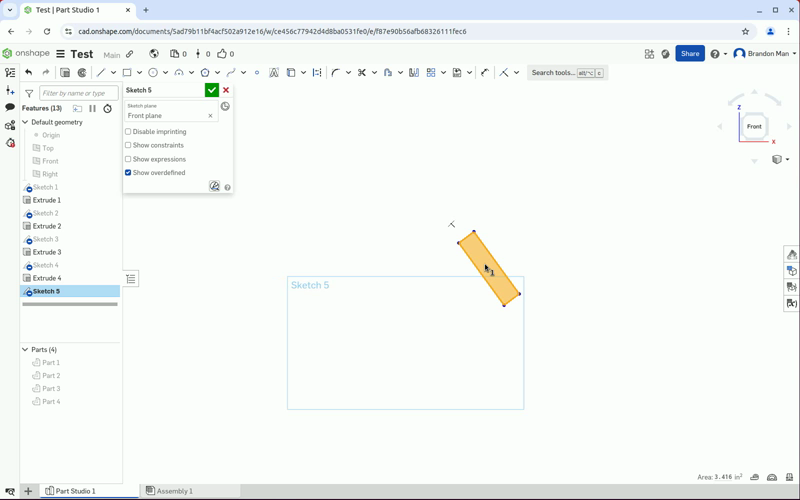
scroll(-6)
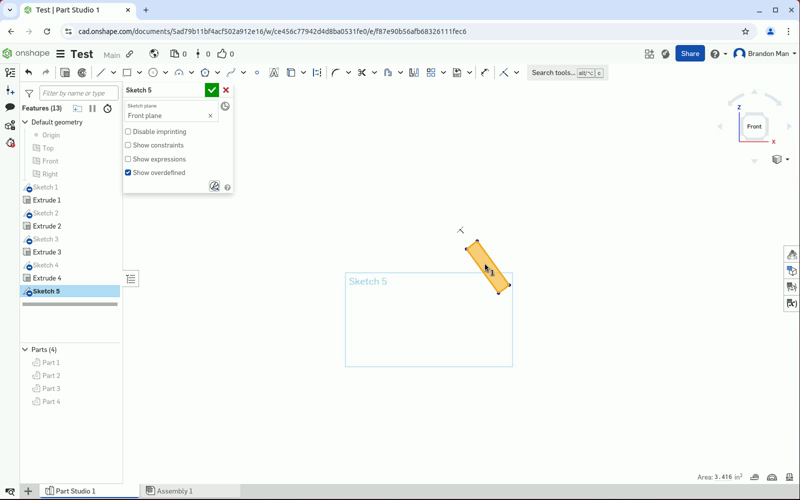
scroll(-6)
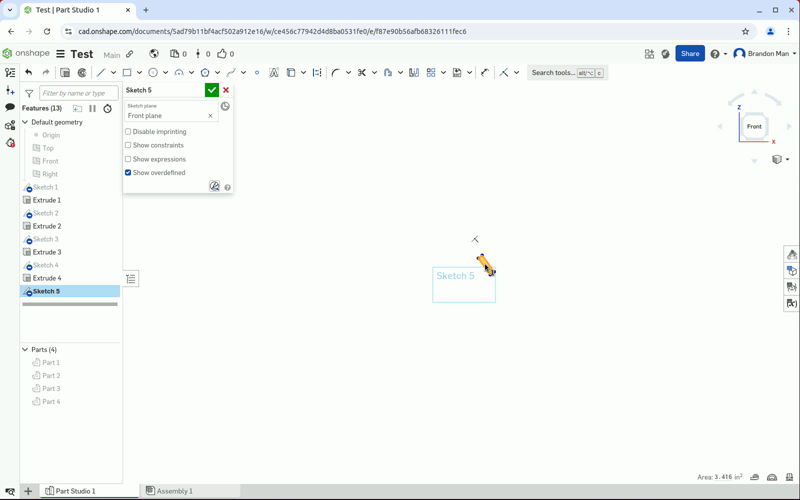
mouse_move(73, 352)
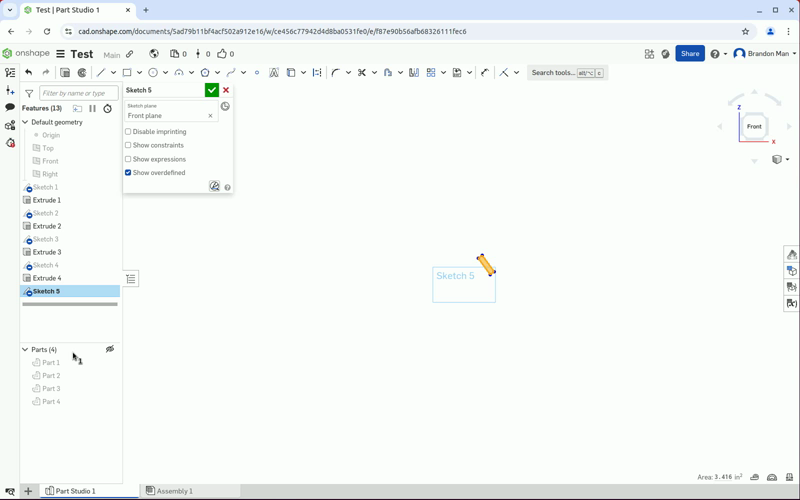
key(shift+y)
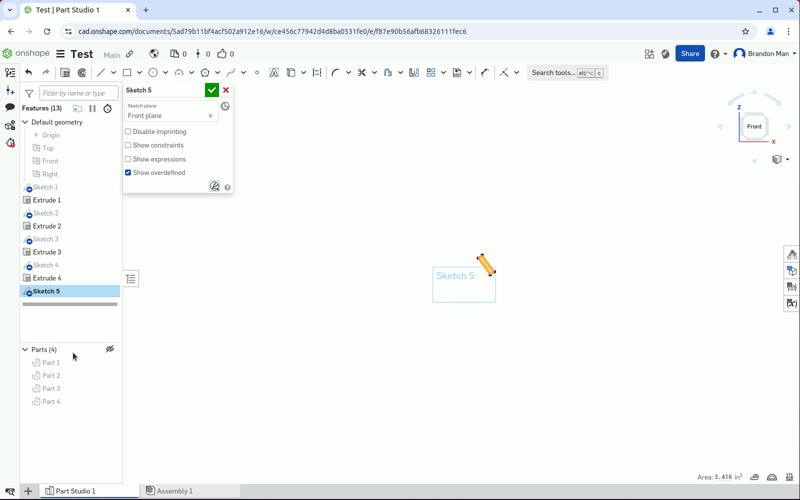
key(shift+e)
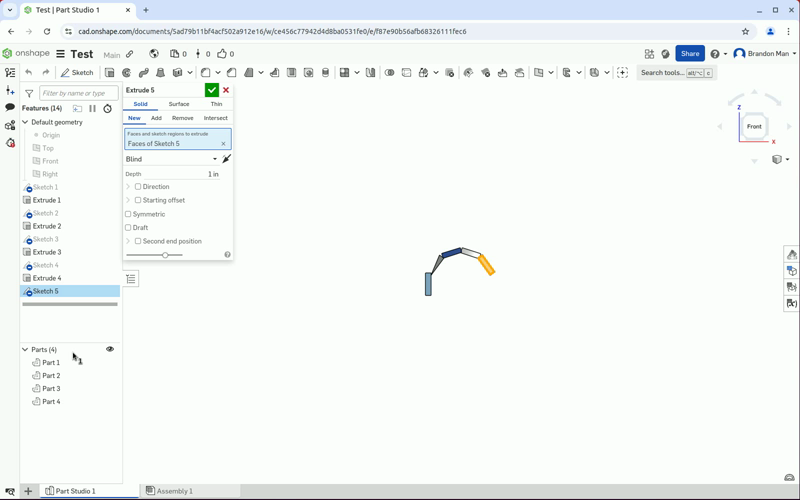
mouse_move(143, 106)
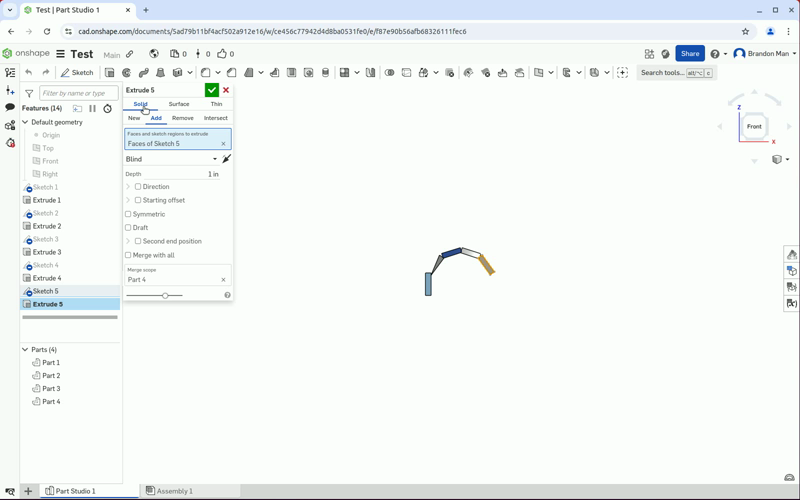
click(143, 106)
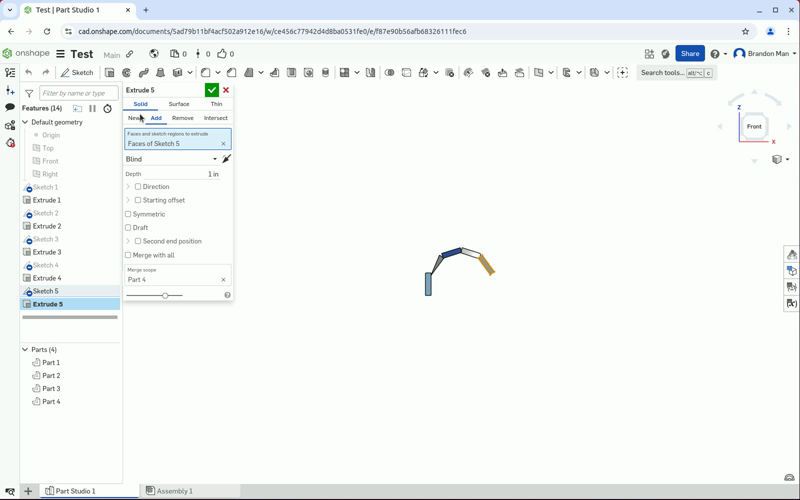
mouse_move(137, 120)
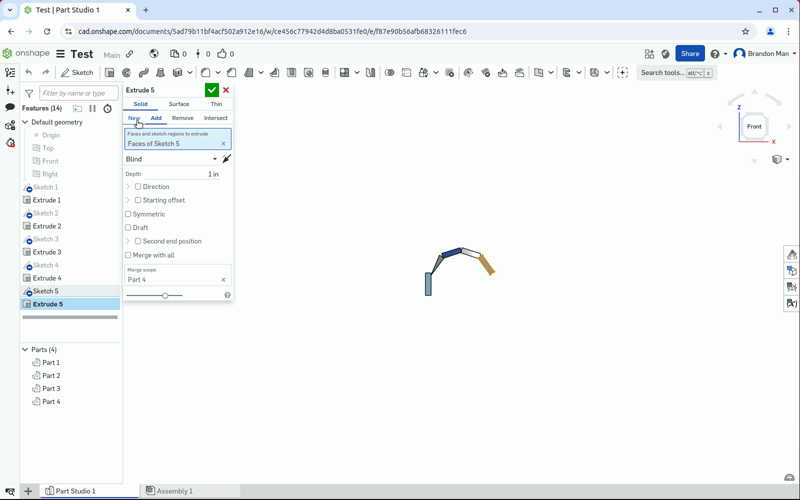
click(137, 120)
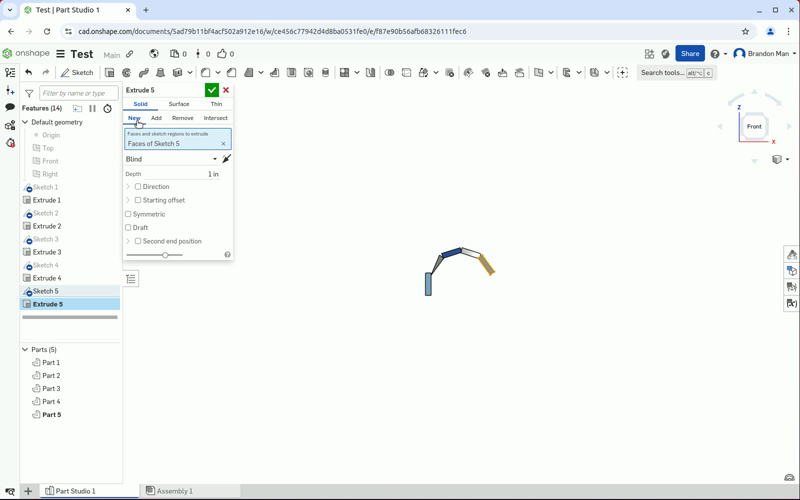
key(tab, 4)
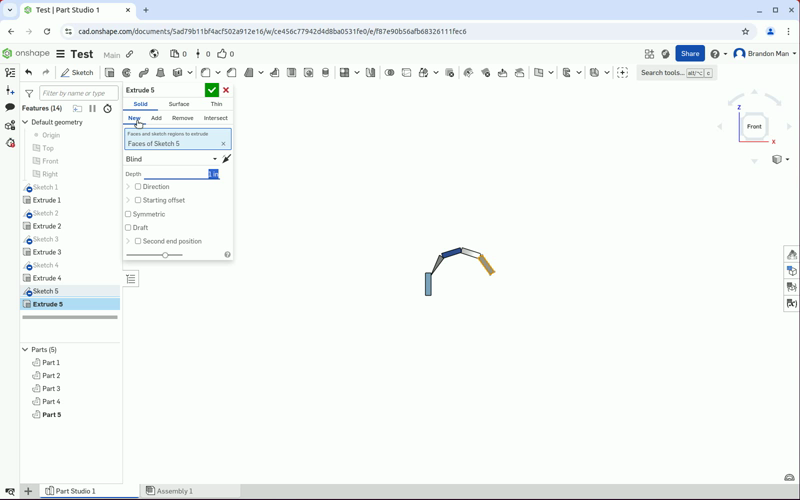
text(23.108)
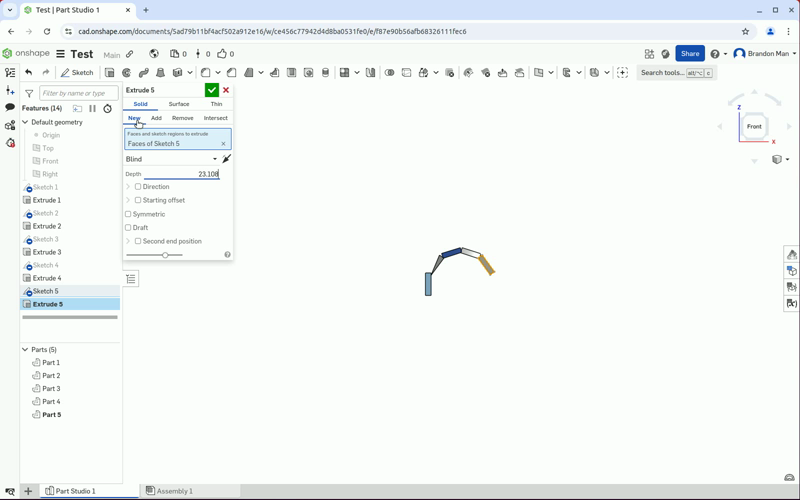
key(enter)
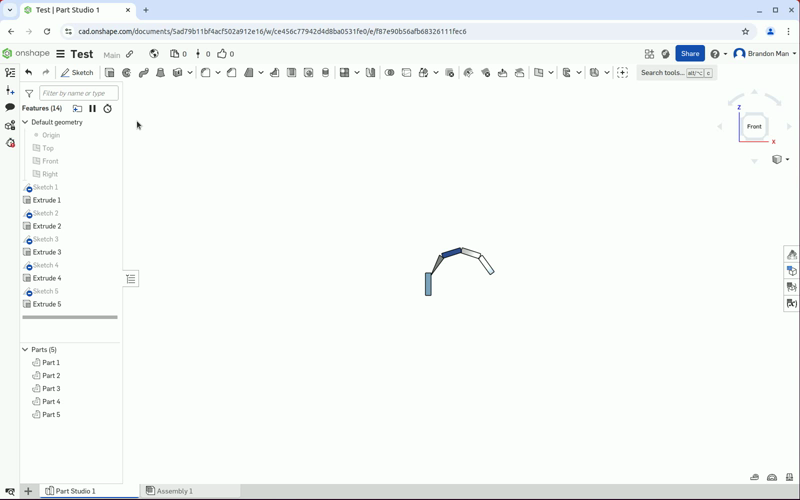
key(shift+h)
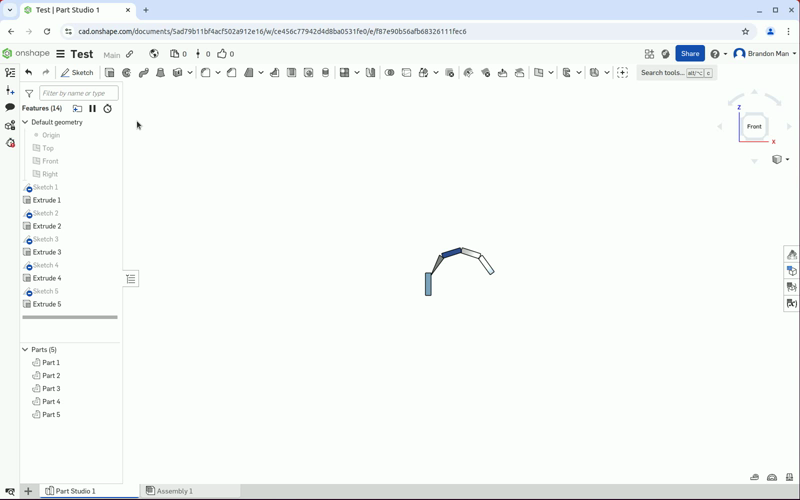
key(shift+h)
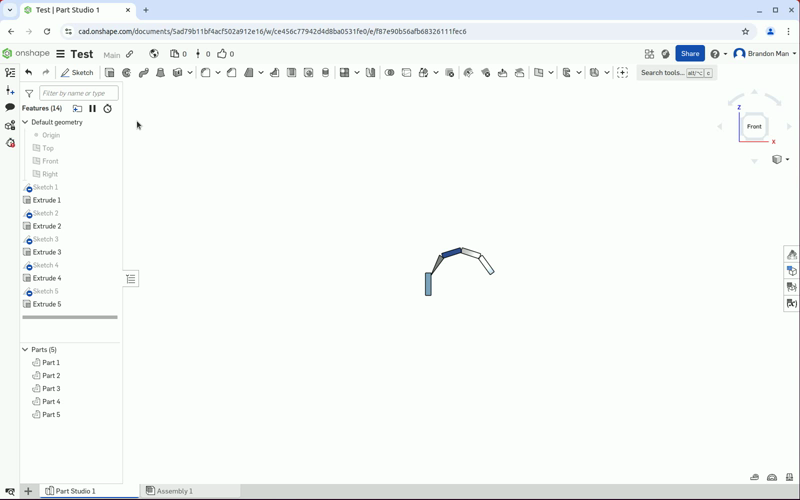
mouse_move(73, 189)
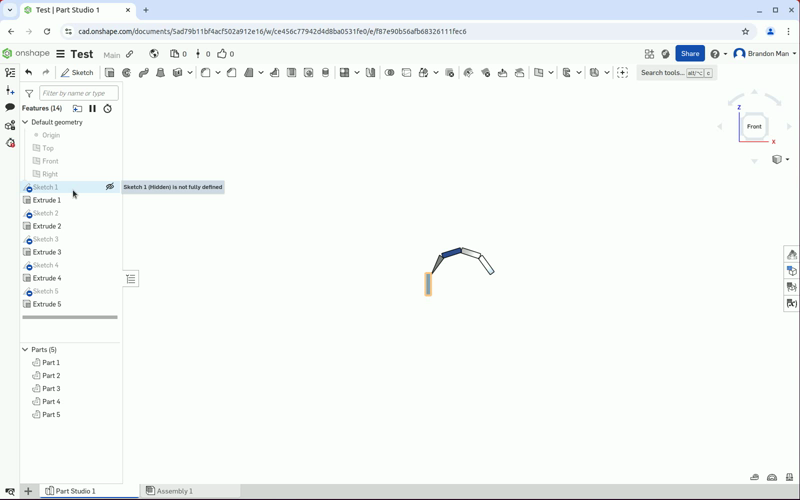
click(73, 189)
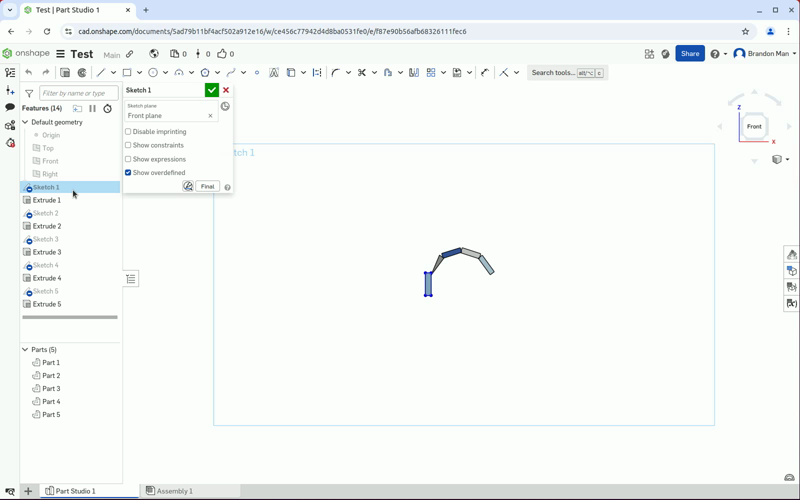
mouse_move(229, 92)
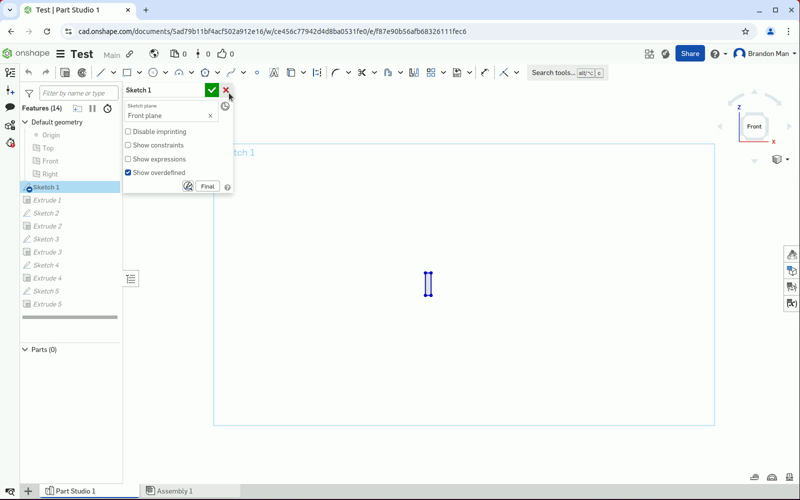
click(229, 92)
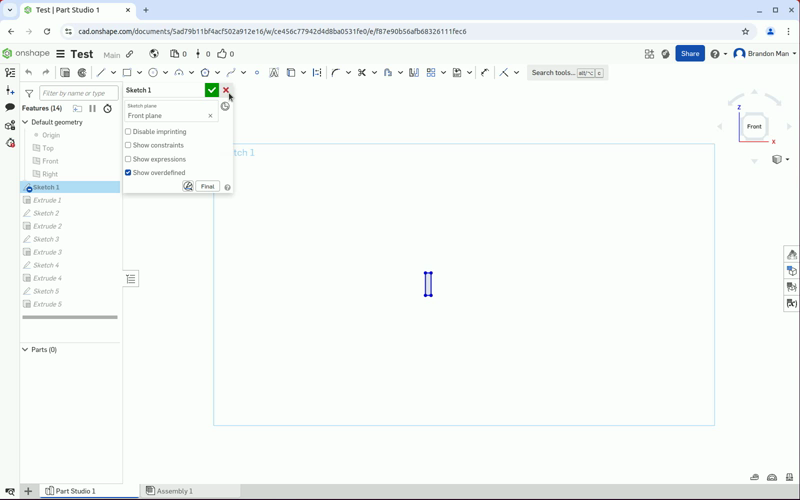
key(shift+s)
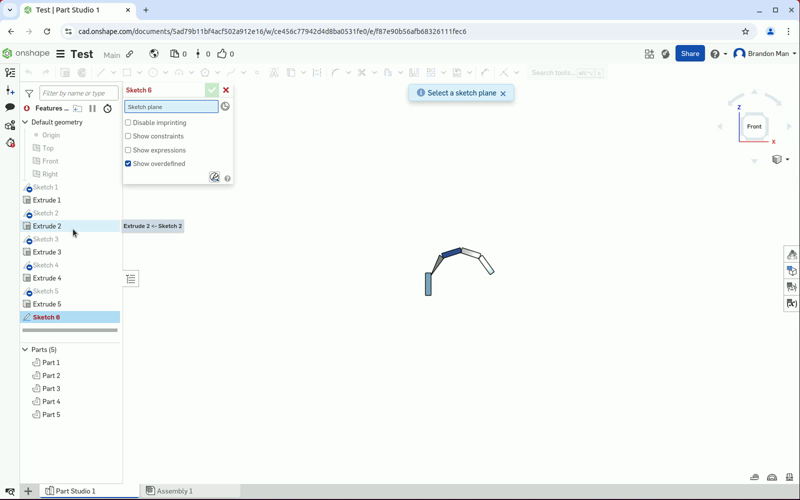
scroll(3)
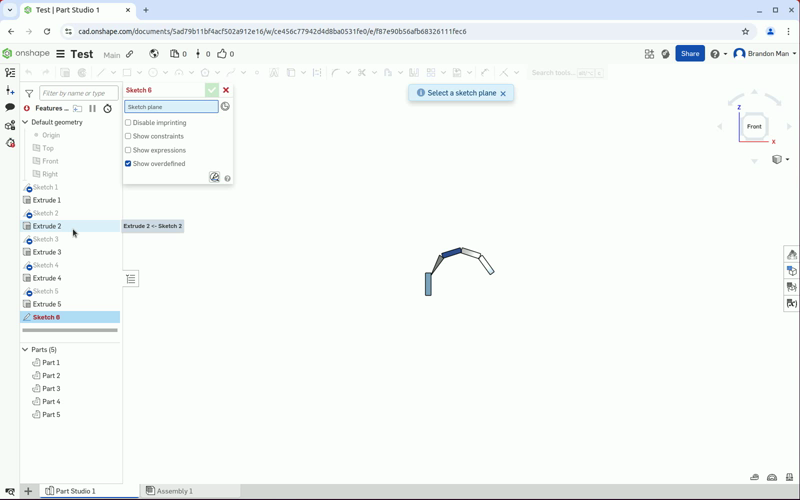
mouse_move(73, 163)
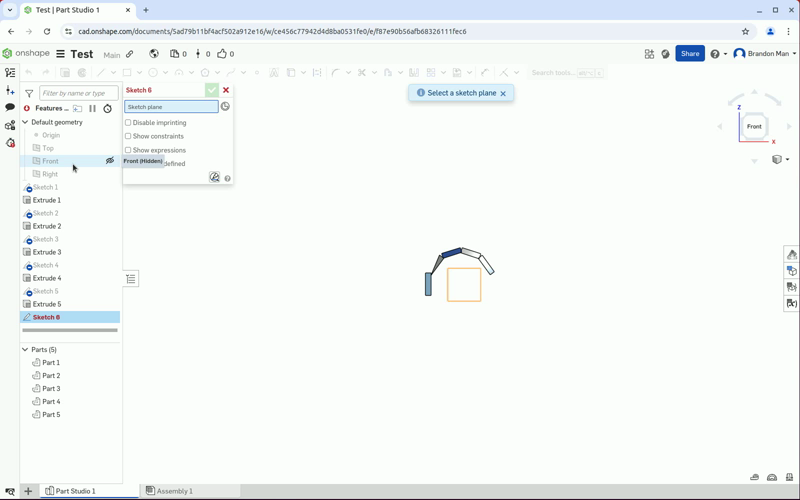
click(73, 163)
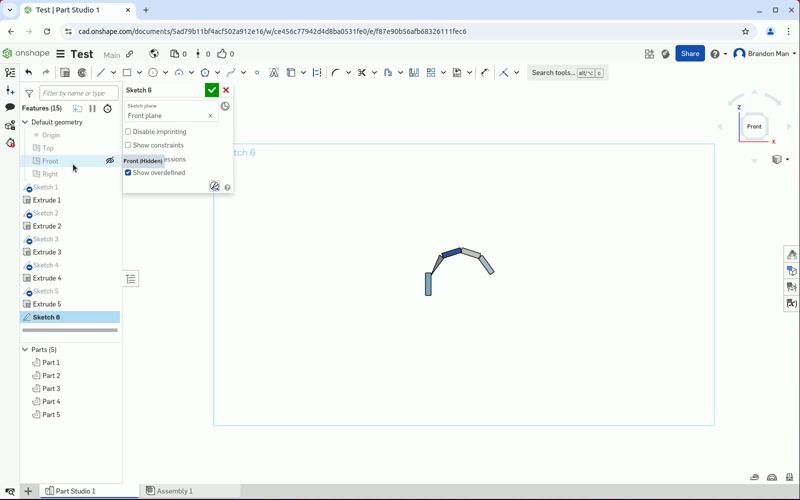
mouse_move(73, 352)
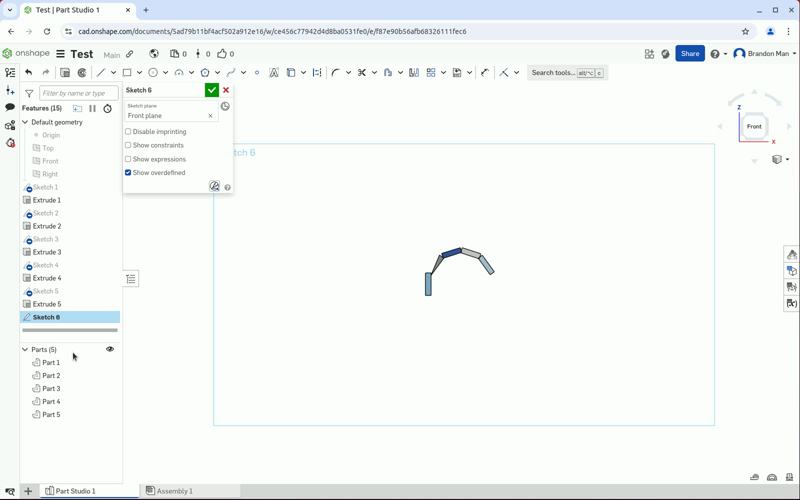
key(y)
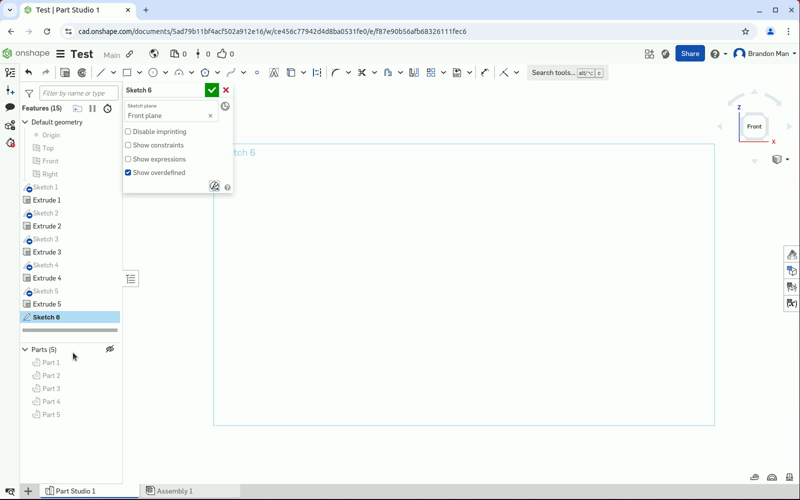
key(l)
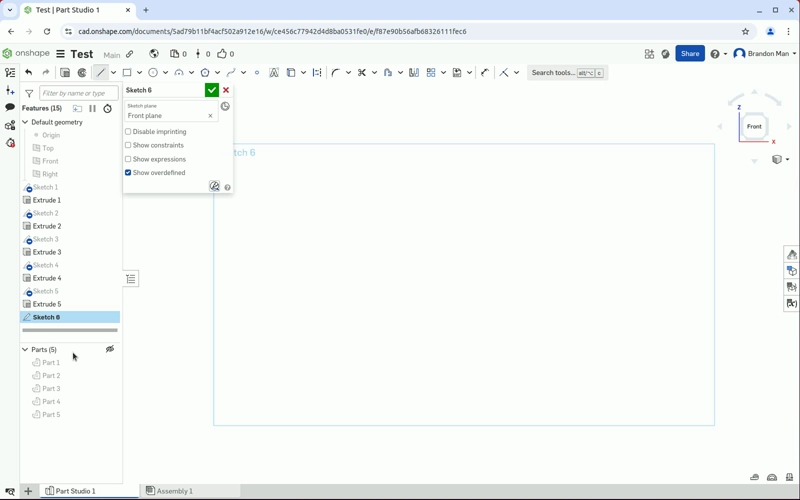
key_down(shift)
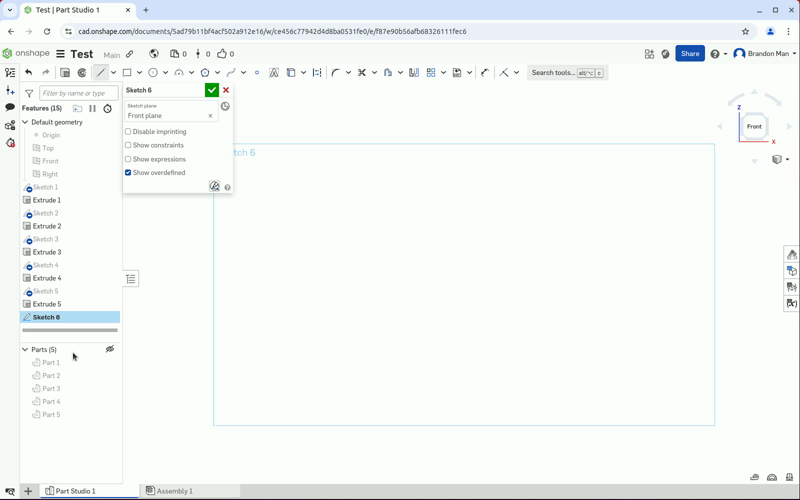
mouse_move(489, 292)
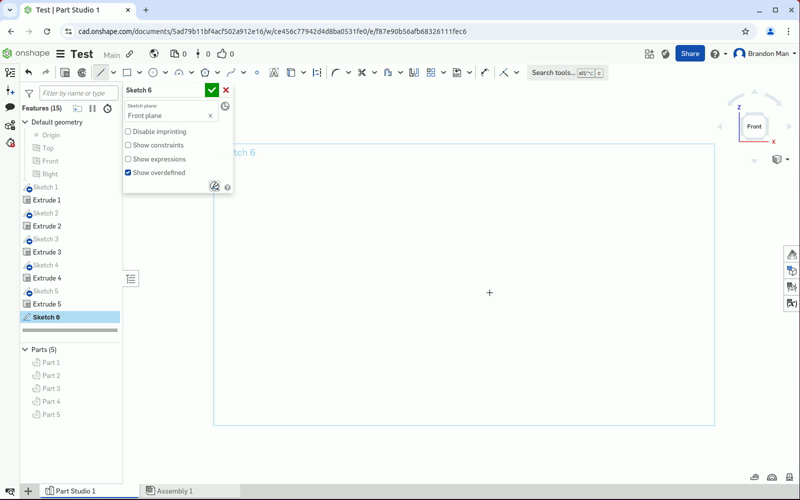
click(489, 292)
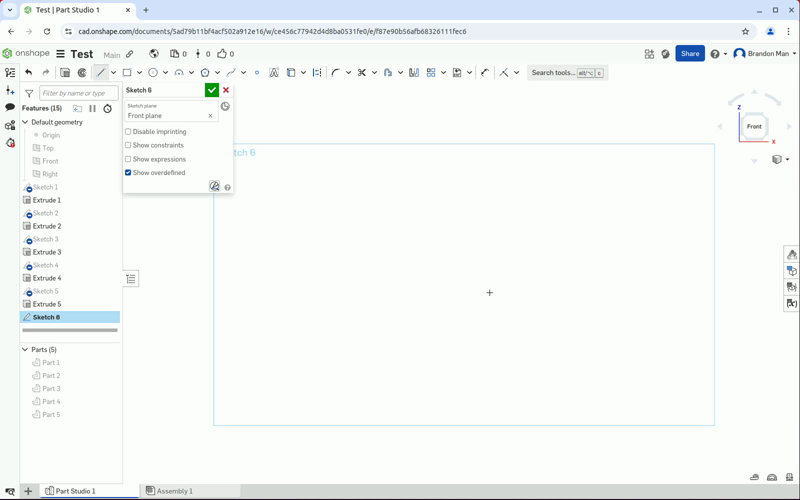
key_up(shift)
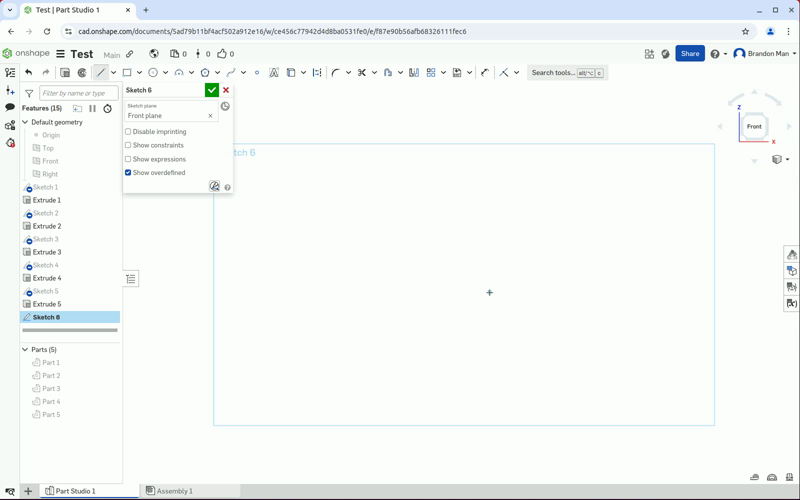
key_down(shift)
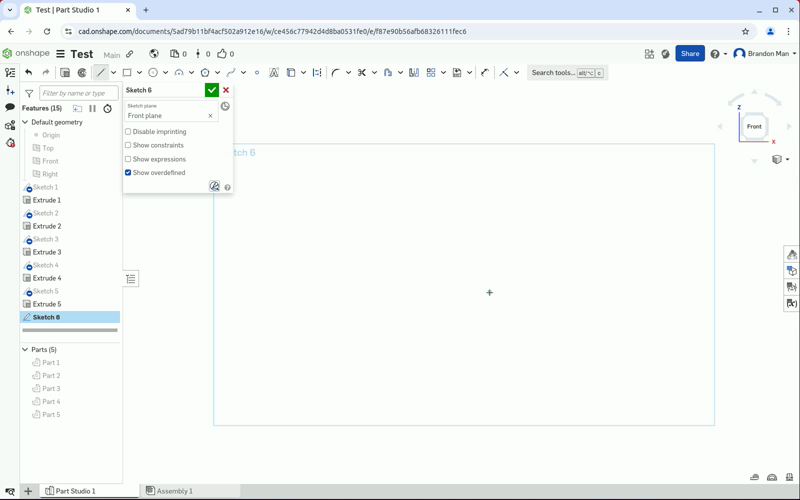
mouse_move(519, 292)
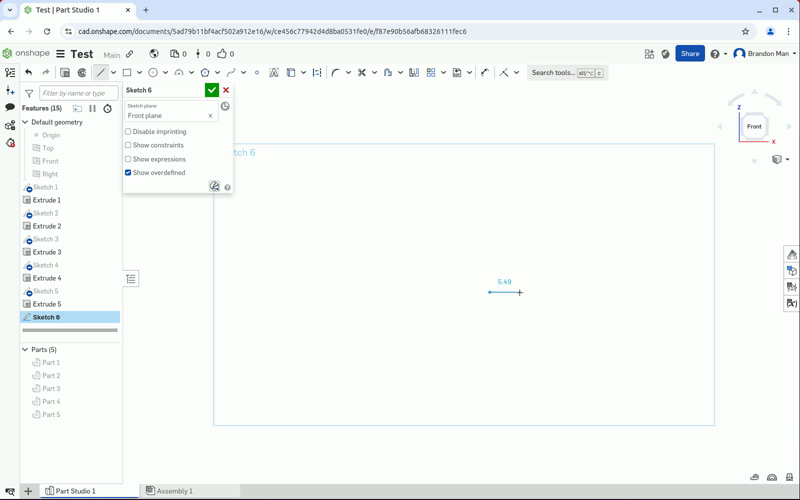
mouse_move(495, 292)
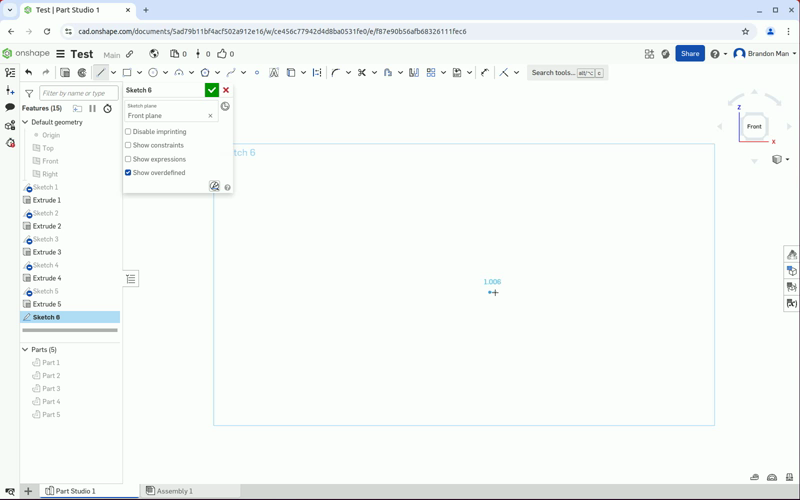
scroll(6)
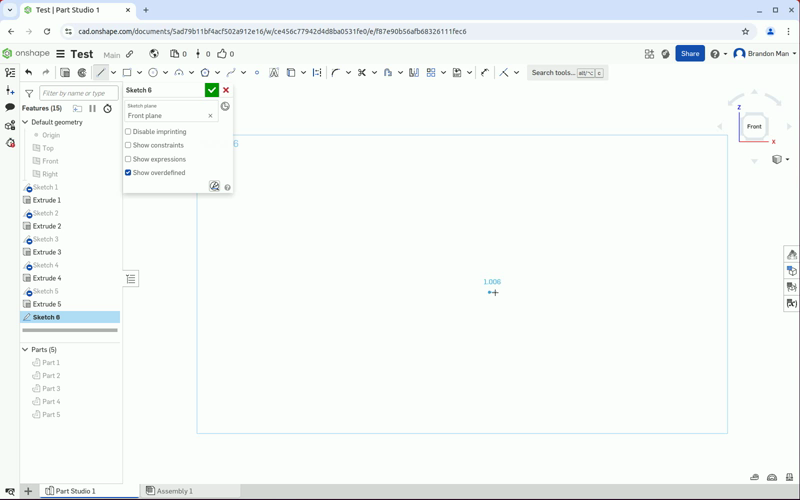
scroll(6)
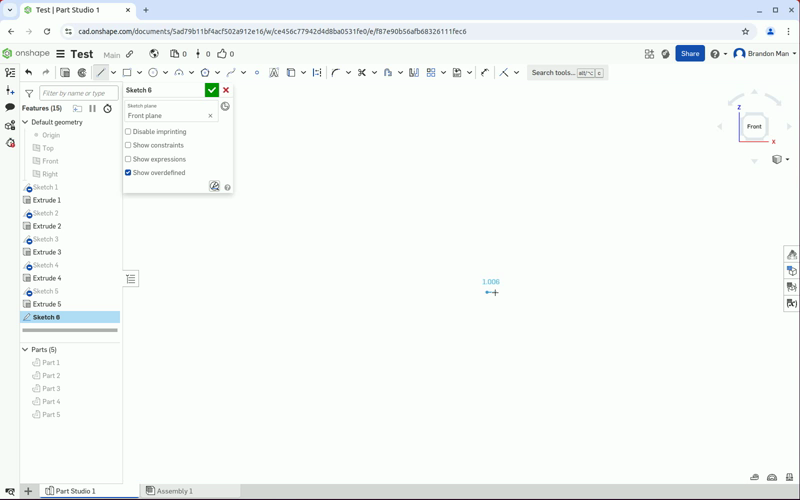
scroll(6)
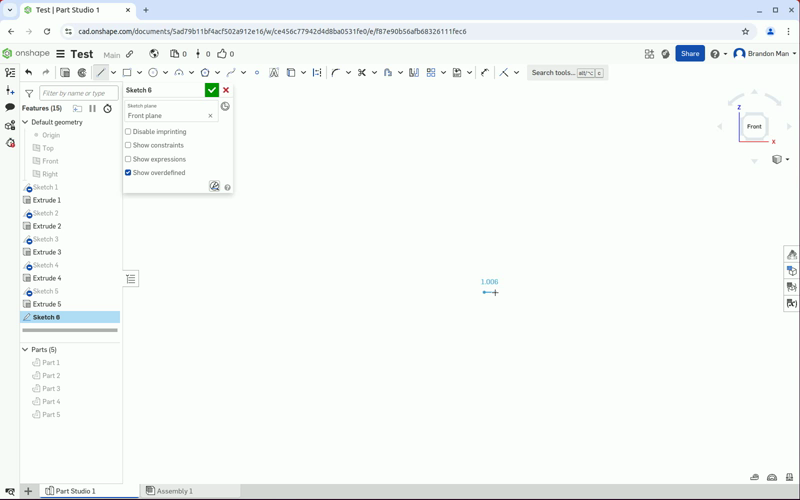
scroll(6)
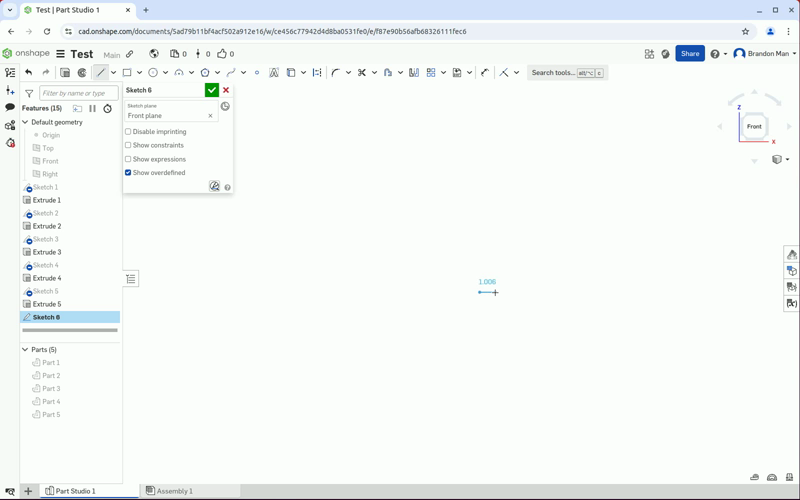
scroll(6)
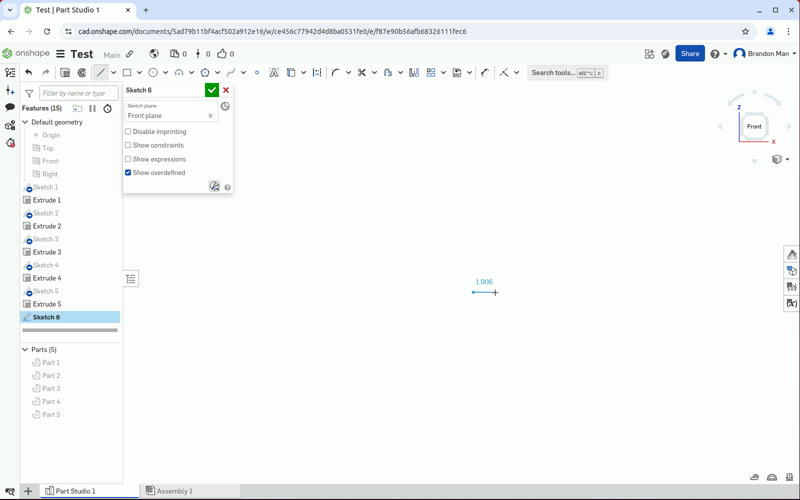
scroll(6)
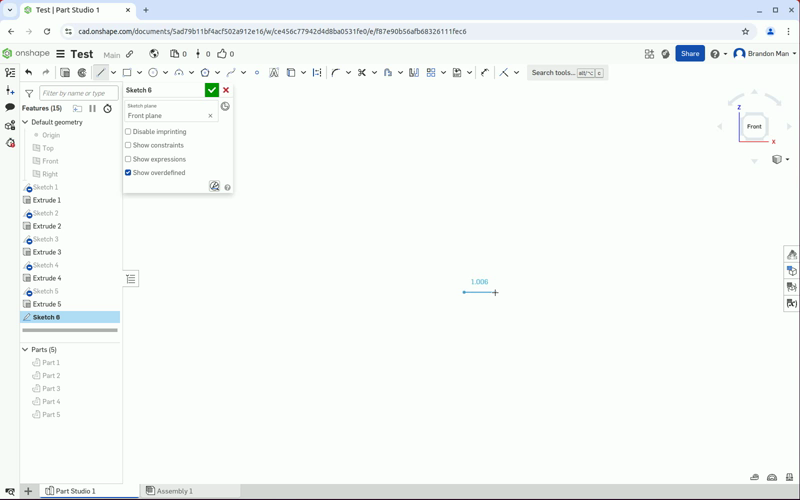
scroll(6)
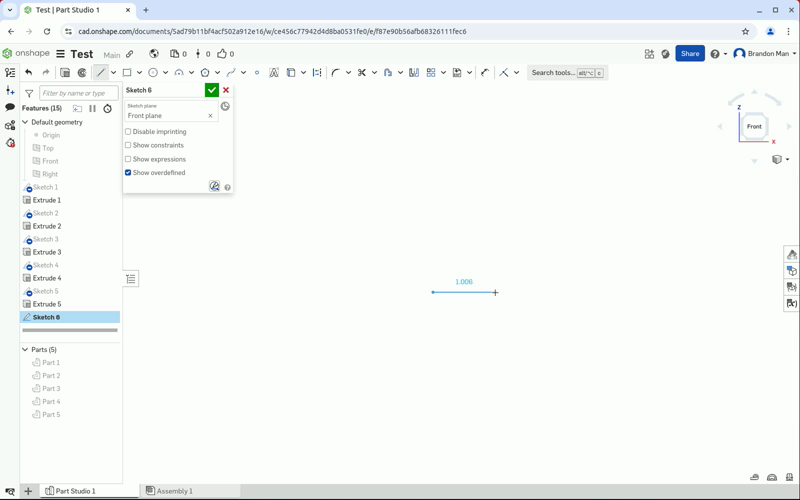
click(495, 292)
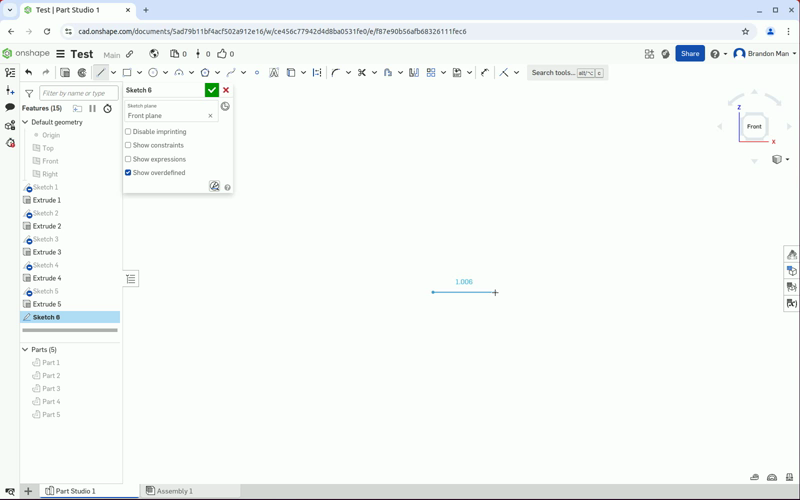
scroll(-6)
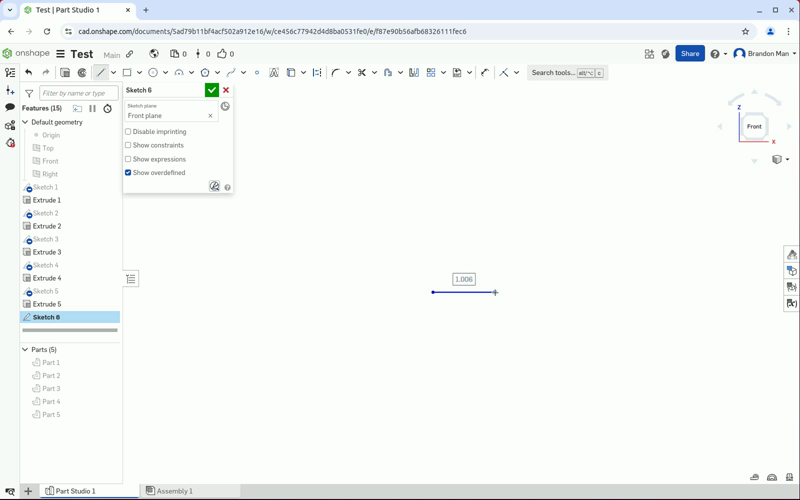
scroll(-6)
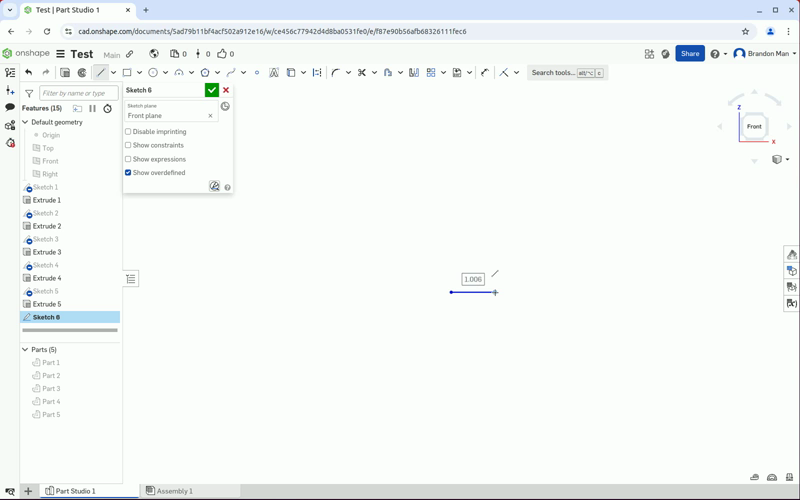
scroll(-6)
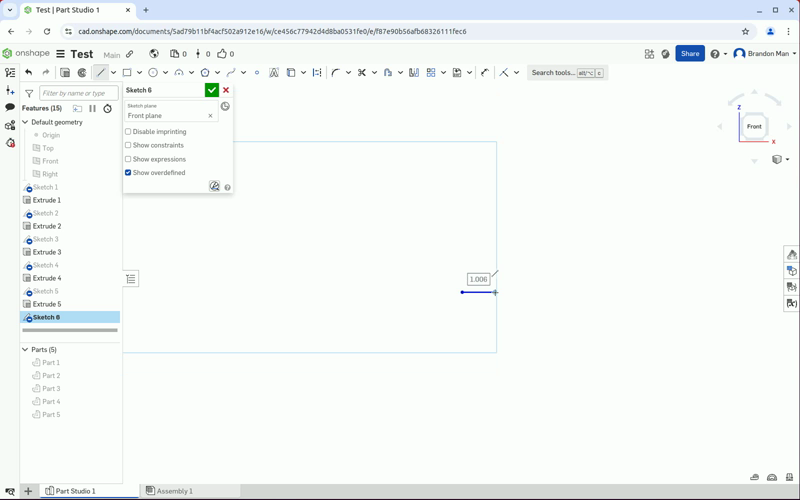
scroll(-6)
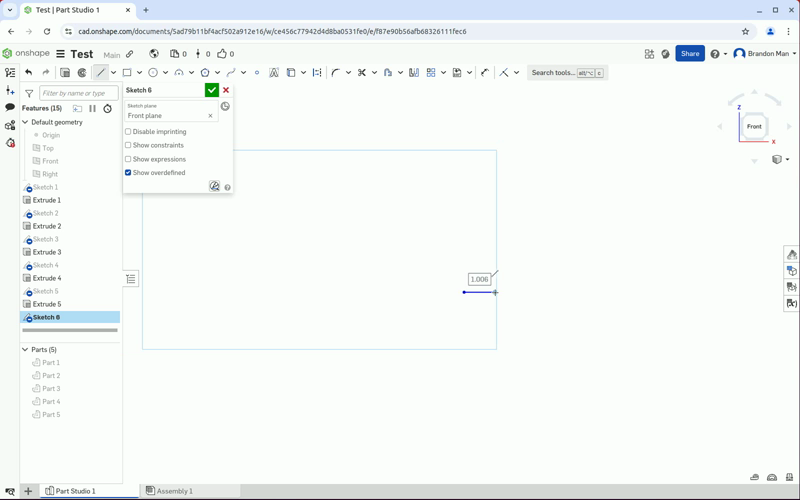
scroll(-6)
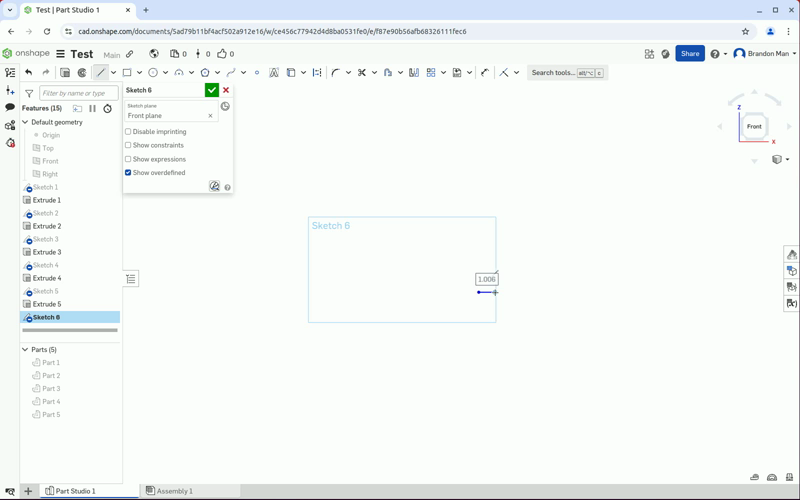
scroll(-6)
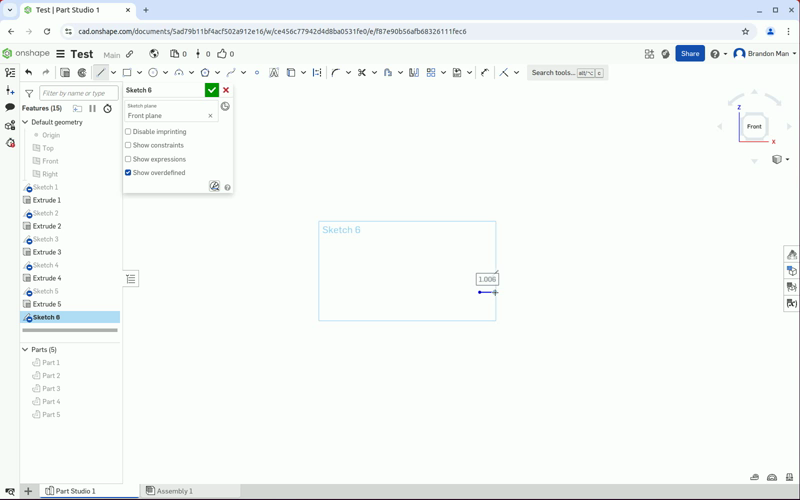
scroll(-6)
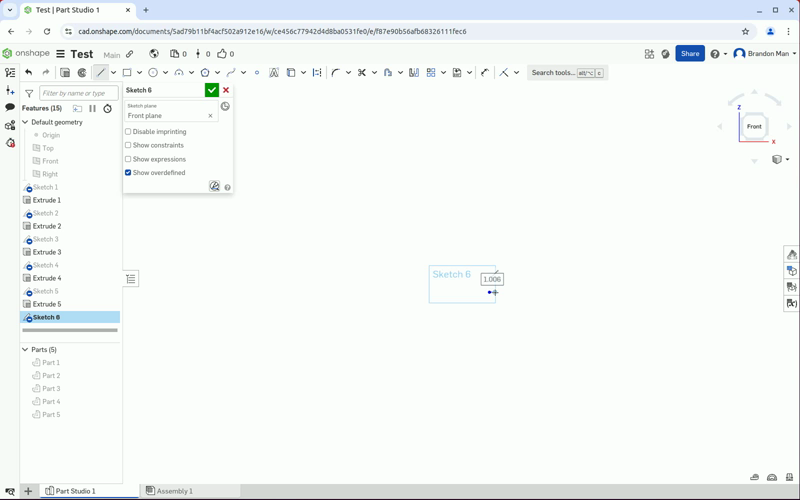
key_up(shift)
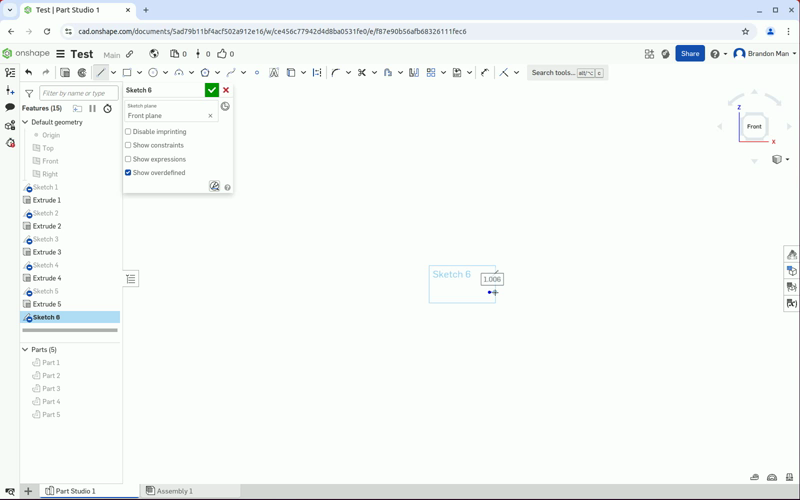
key_down(shift)
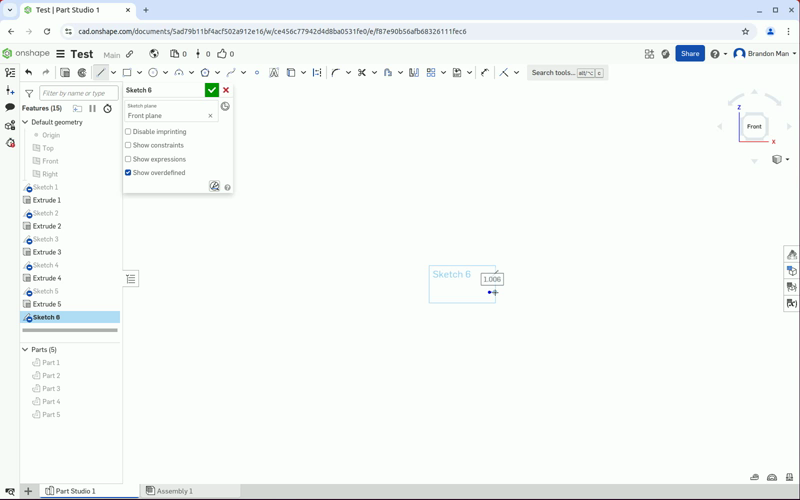
mouse_move(525, 292)
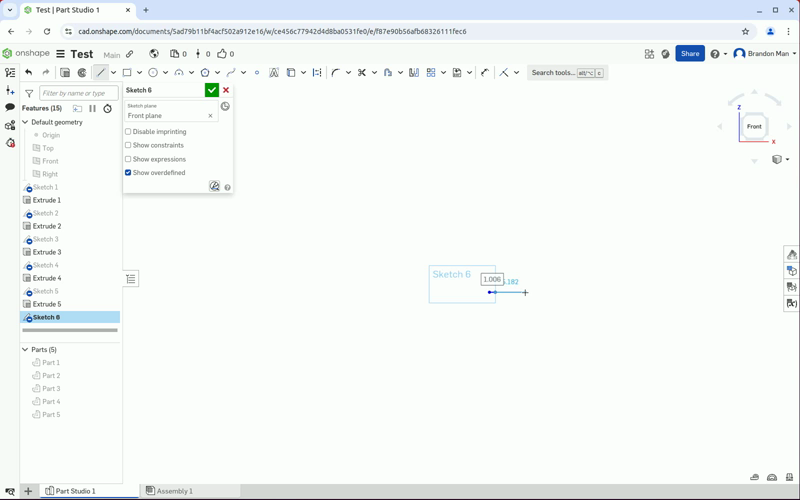
mouse_move(495, 272)
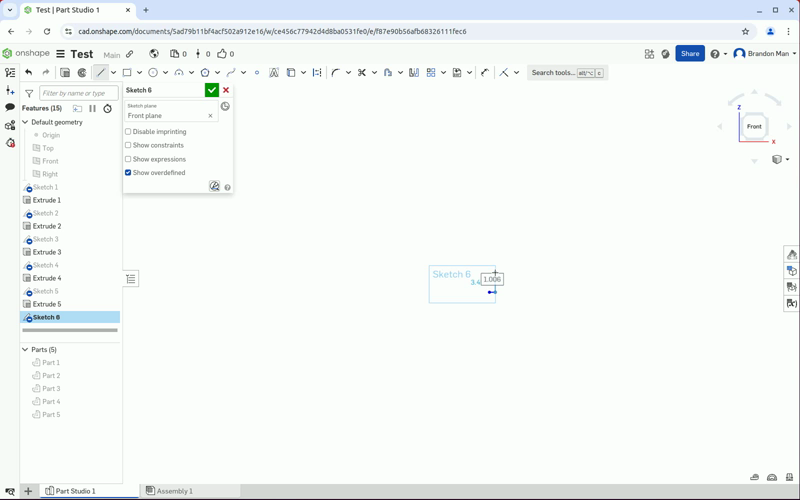
click(495, 272)
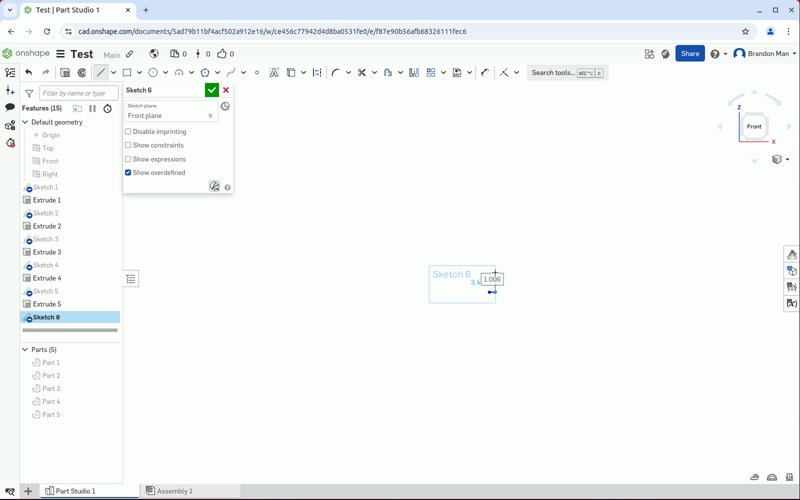
key_up(shift)
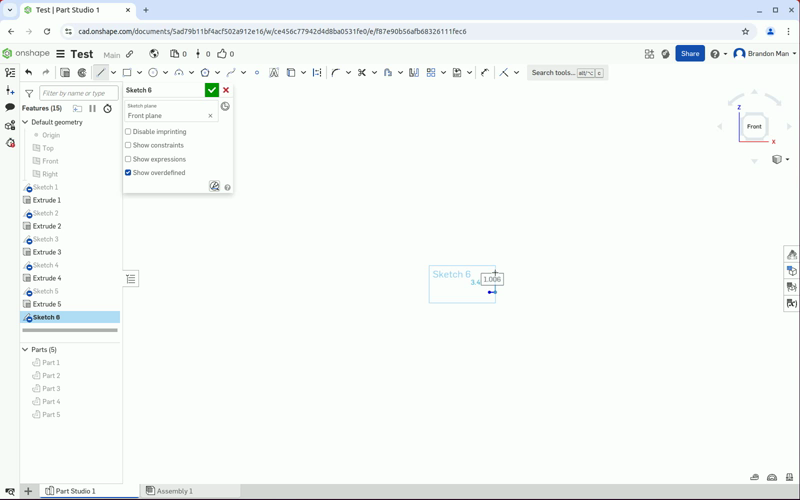
key_down(shift)
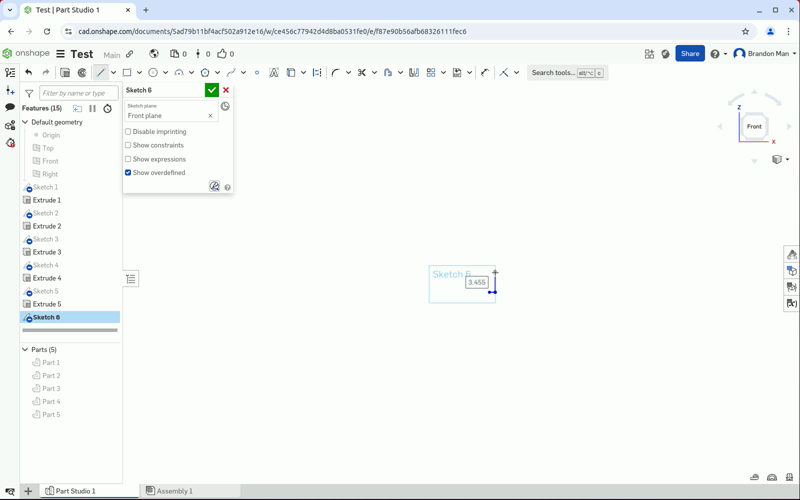
mouse_move(525, 272)
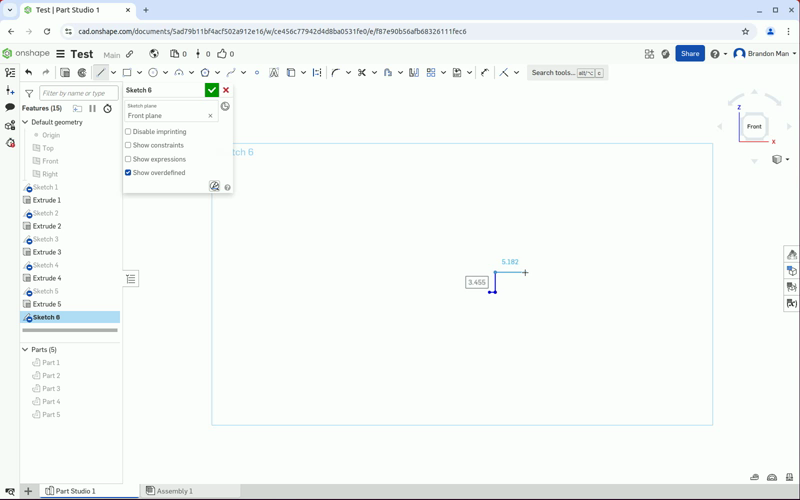
mouse_move(489, 272)
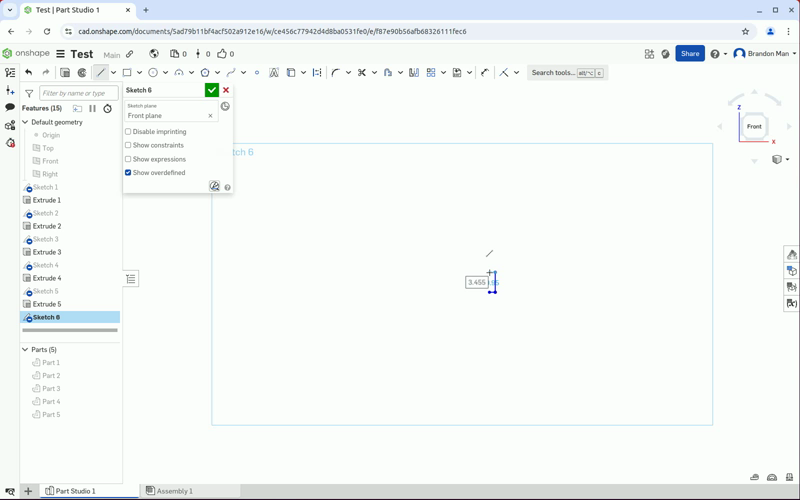
scroll(6)
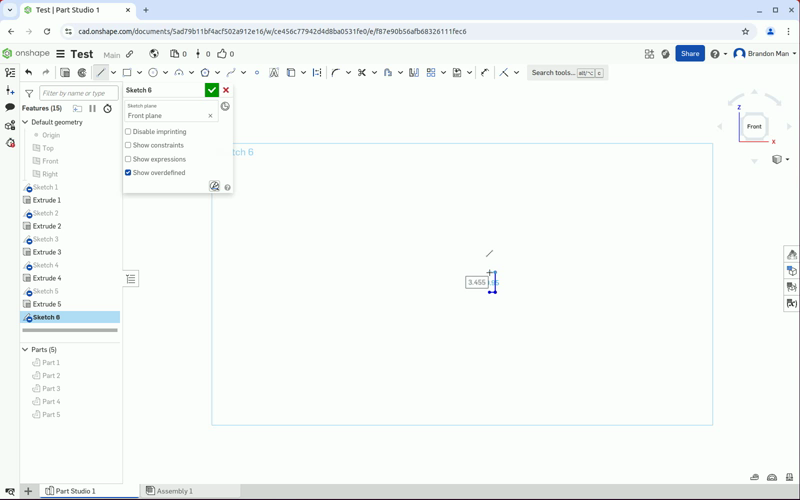
scroll(6)
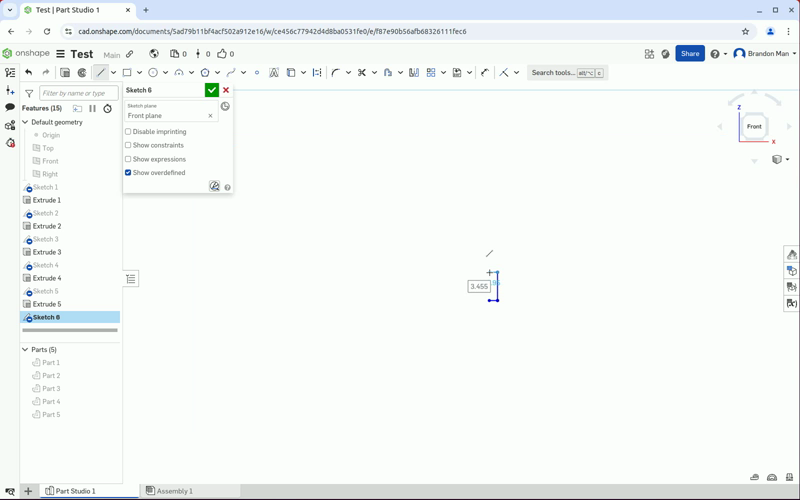
scroll(6)
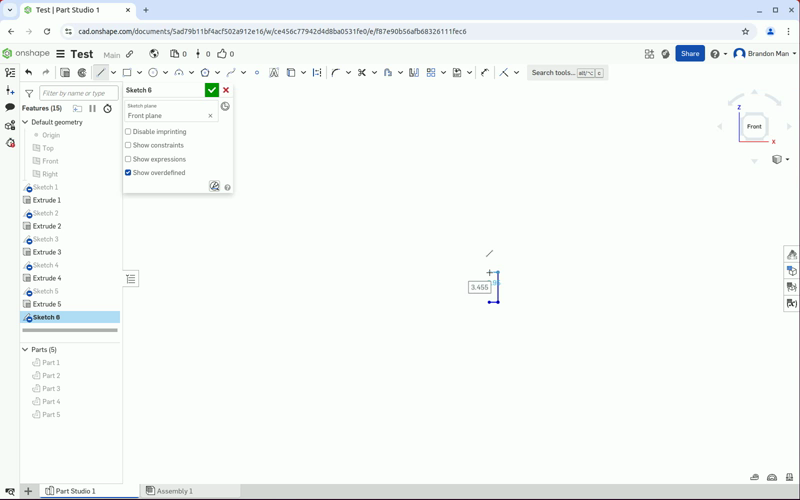
scroll(6)
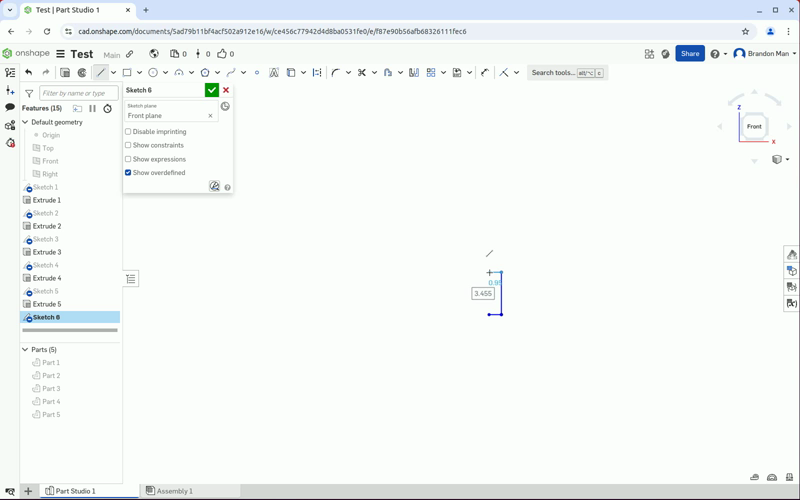
scroll(6)
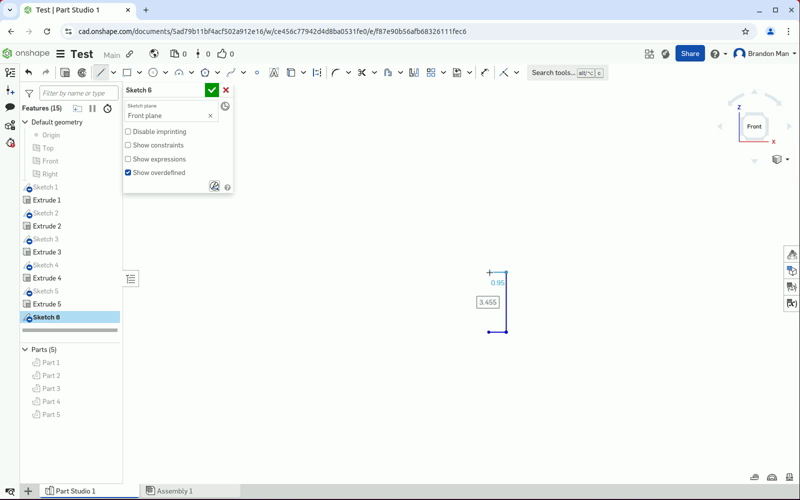
scroll(6)
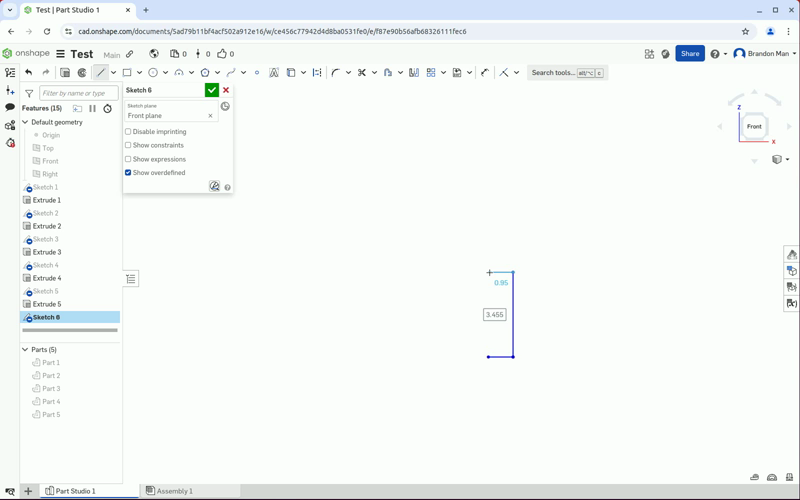
scroll(6)
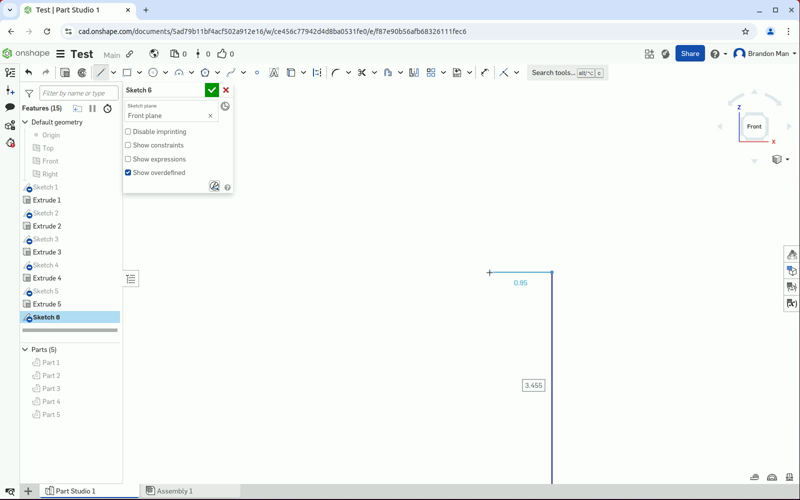
click(489, 272)
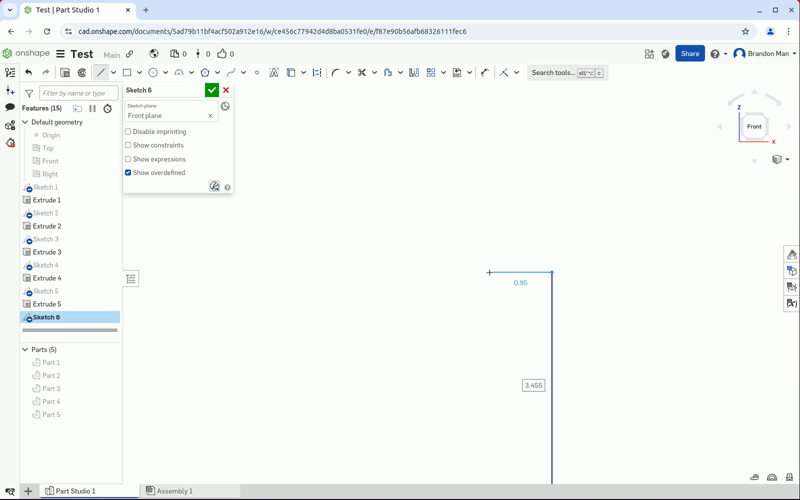
scroll(-6)
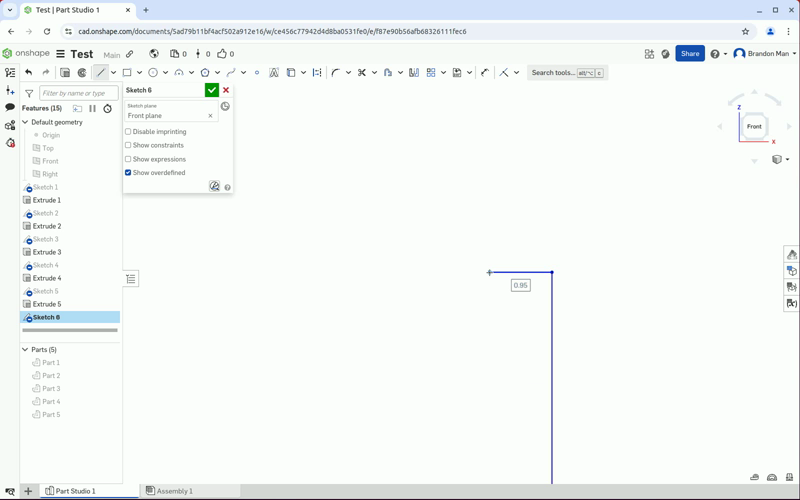
scroll(-6)
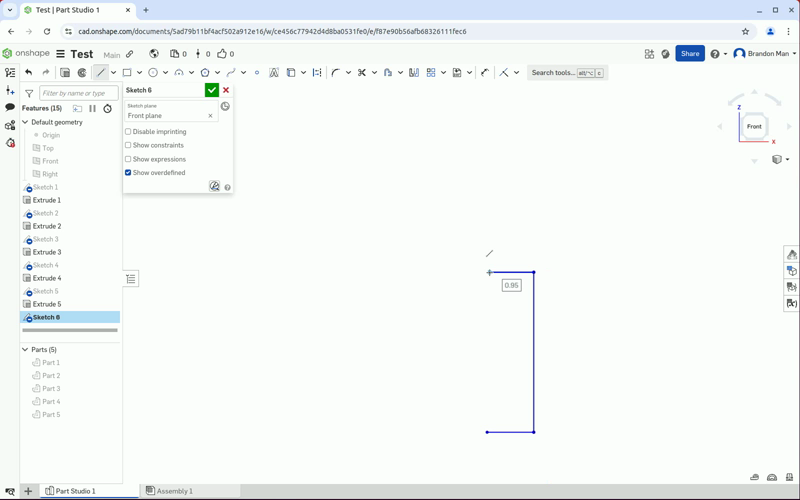
scroll(-6)
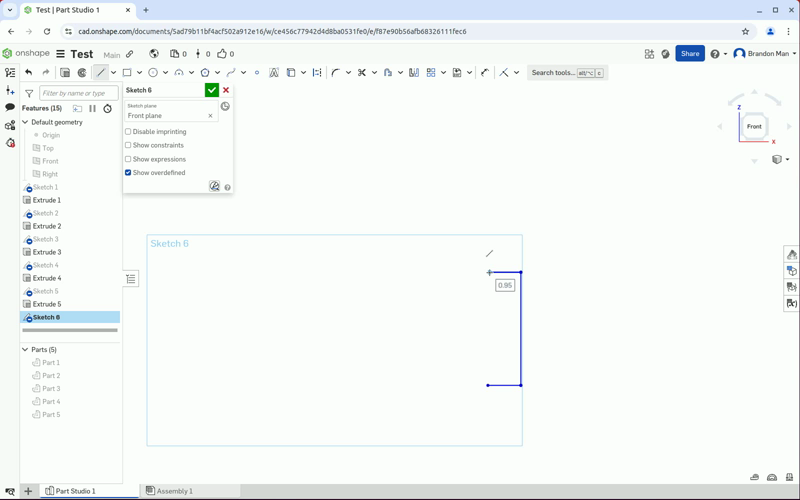
scroll(-6)
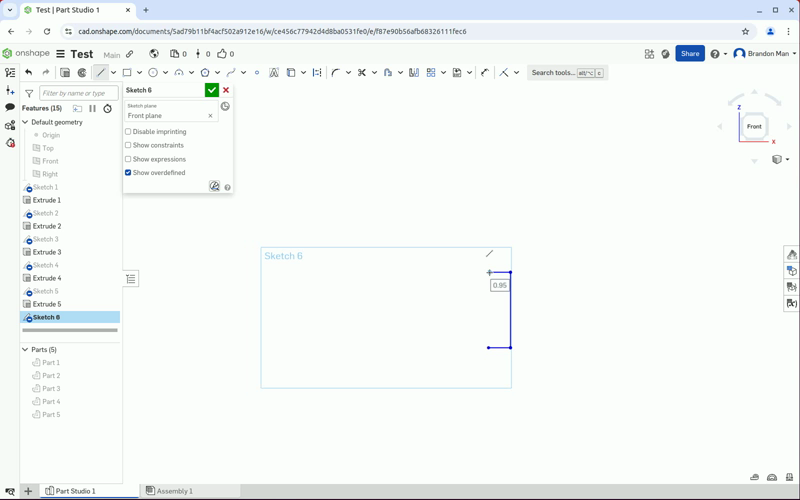
scroll(-6)
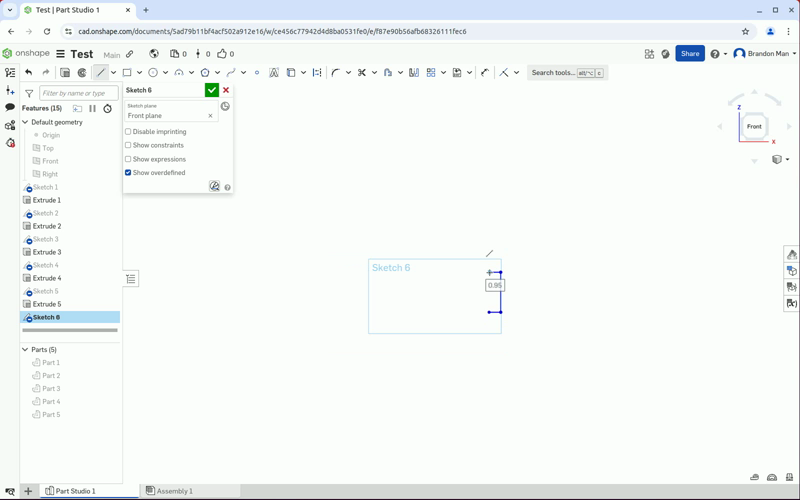
scroll(-6)
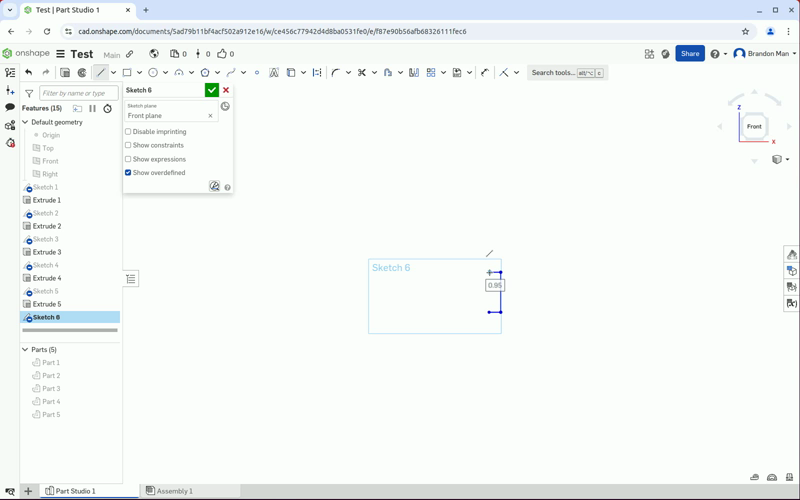
scroll(-6)
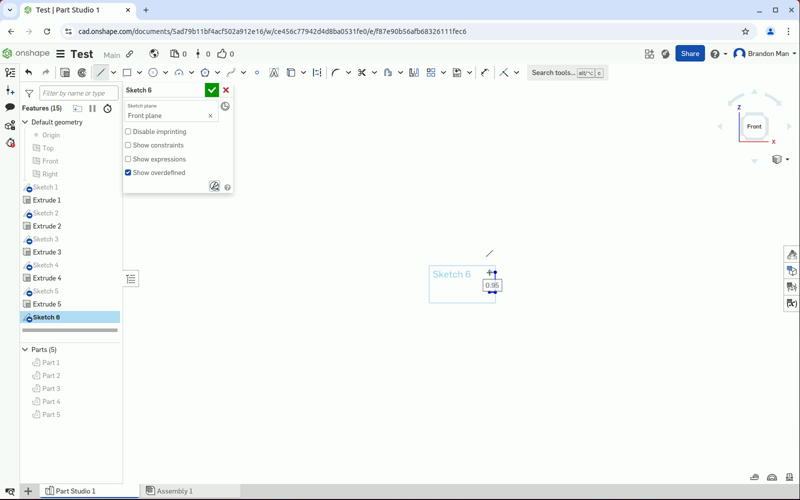
key_up(shift)
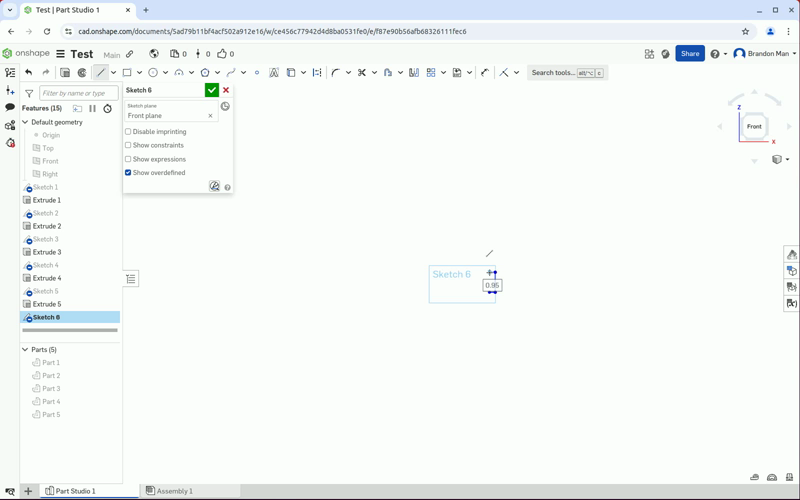
mouse_move(519, 272)
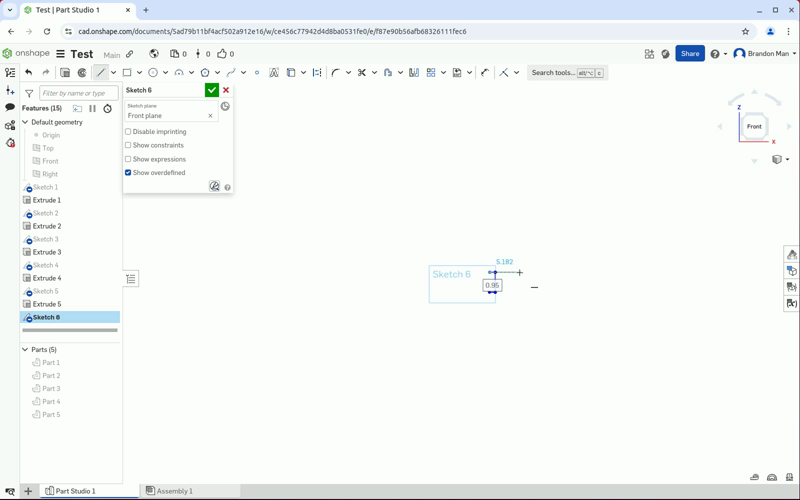
key_down(shift)
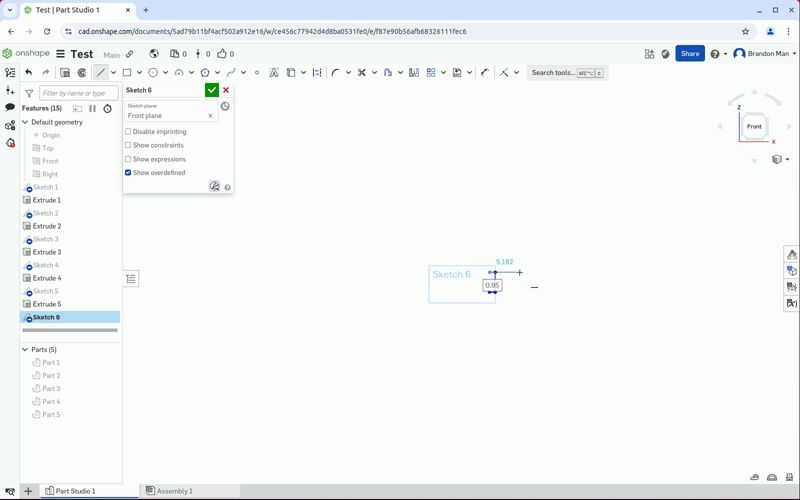
mouse_move(489, 292)
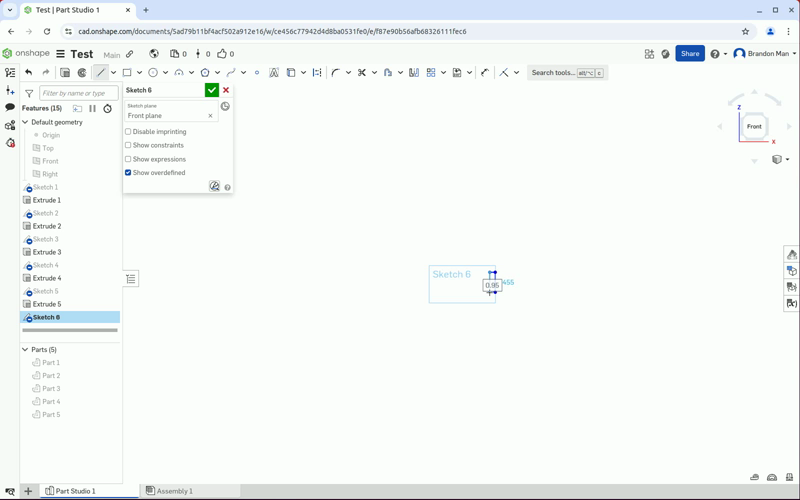
key_up(shift)
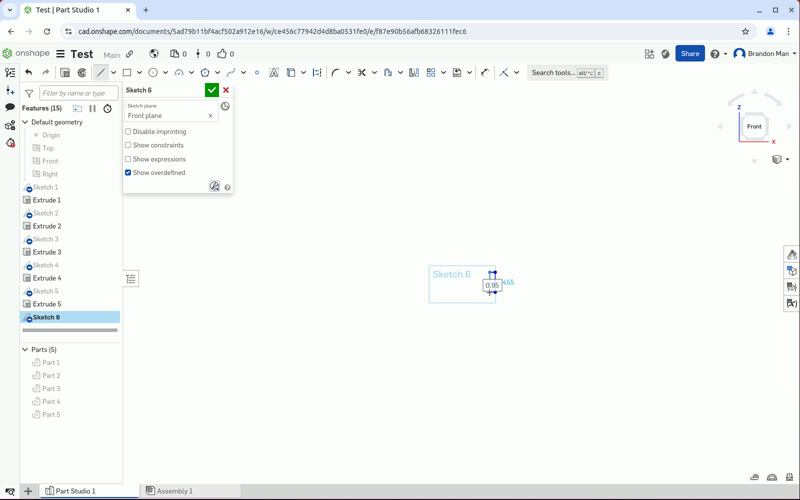
click(489, 292)
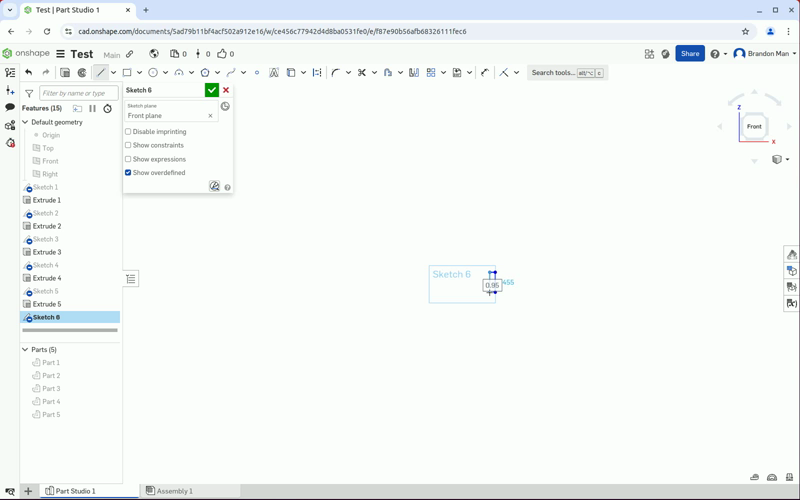
key(esc)
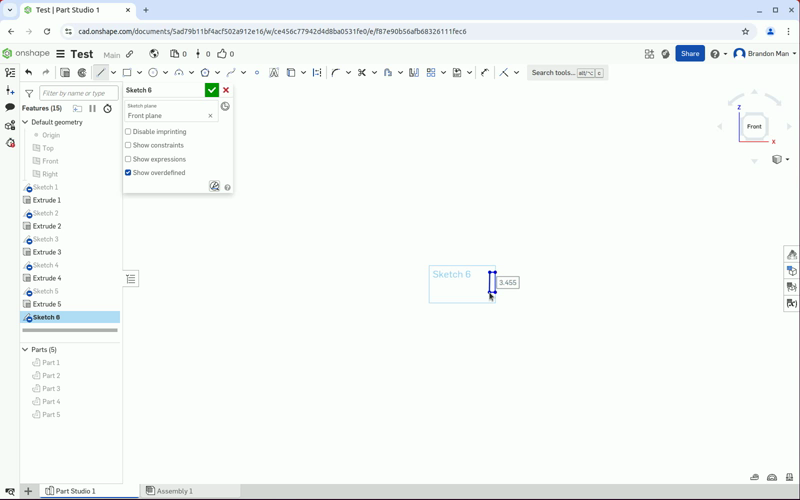
mouse_move(490, 288)
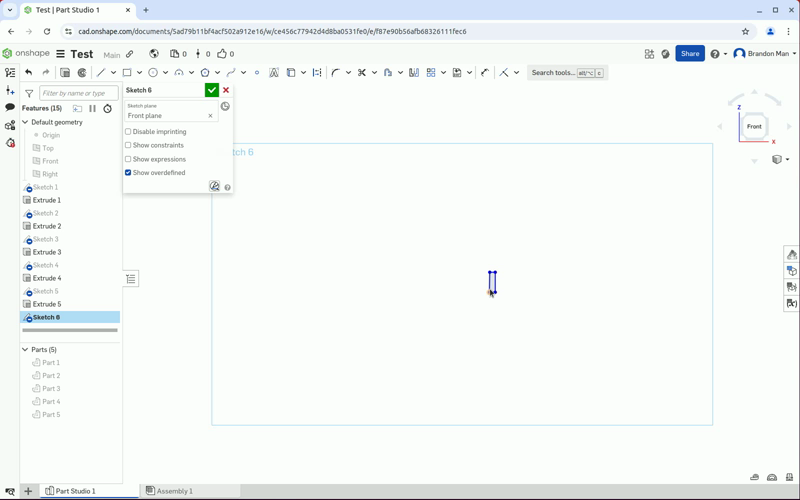
scroll(6)
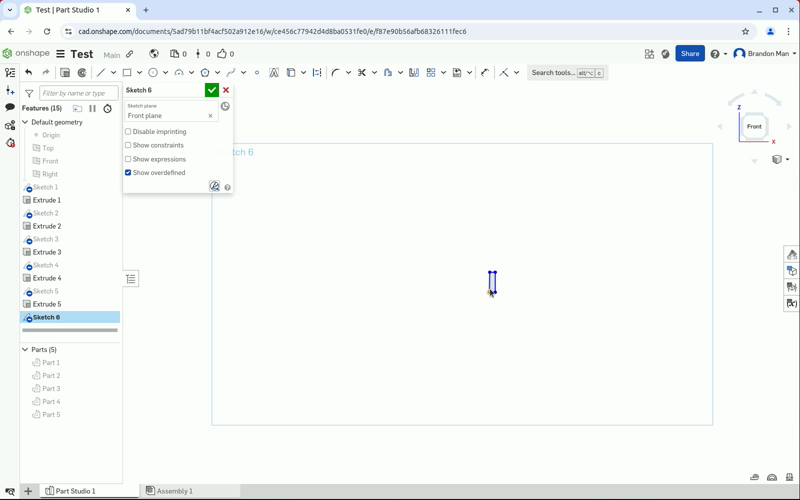
scroll(6)
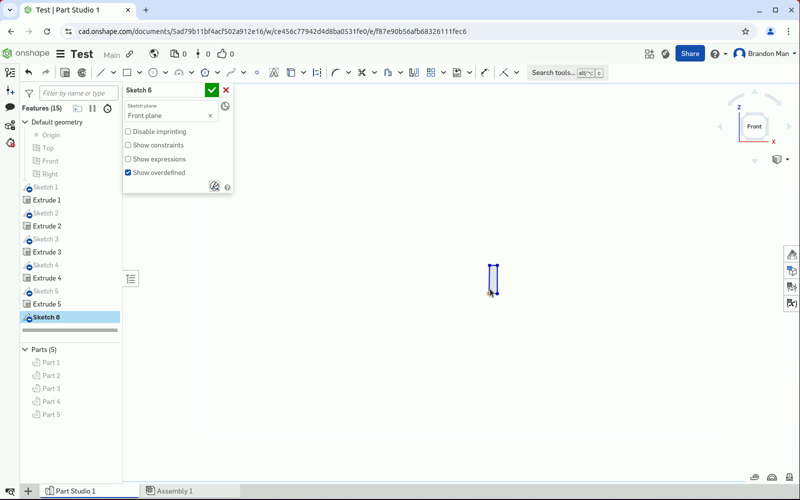
scroll(6)
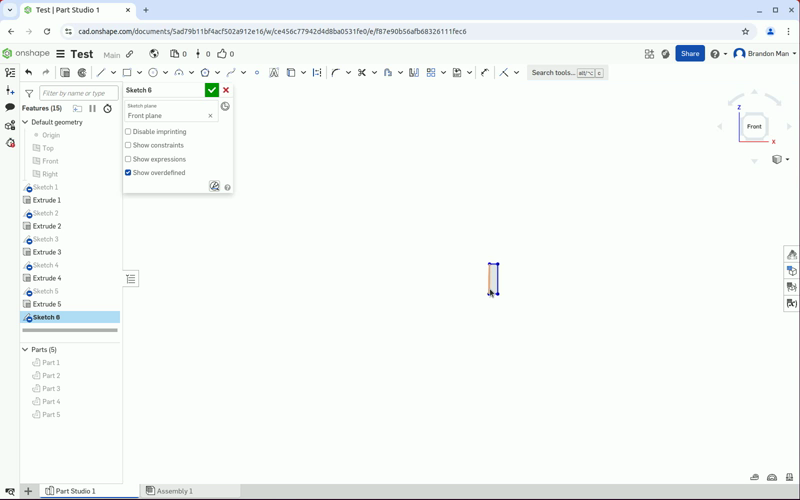
scroll(6)
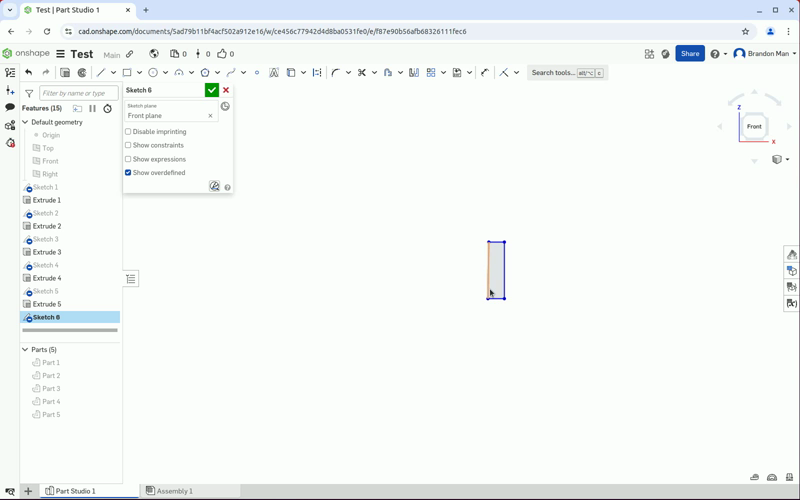
scroll(6)
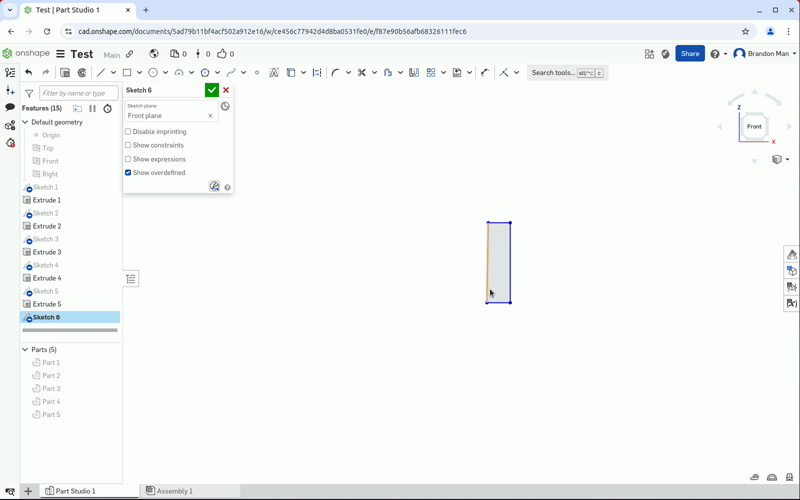
scroll(6)
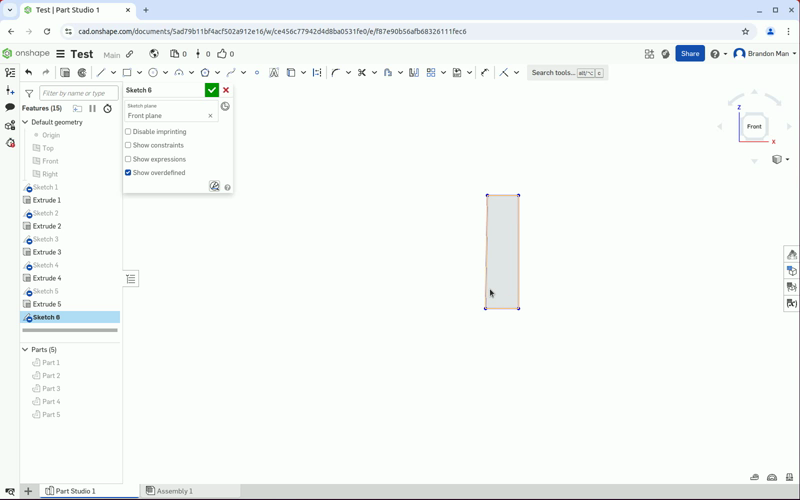
scroll(6)
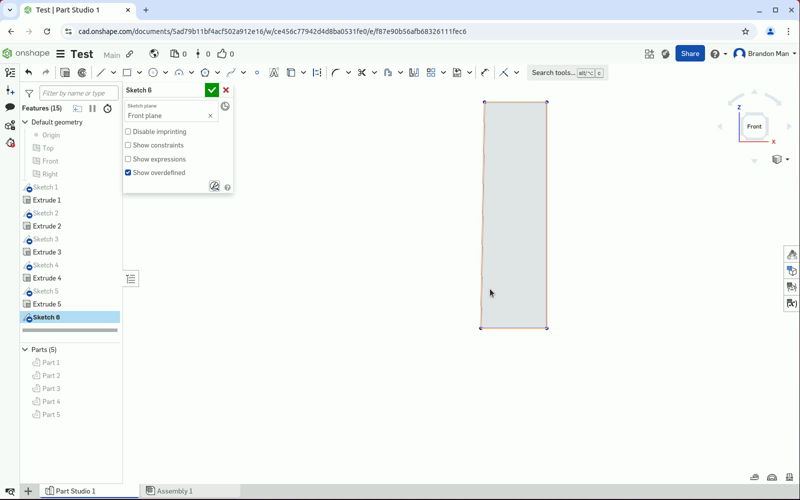
click(490, 288)
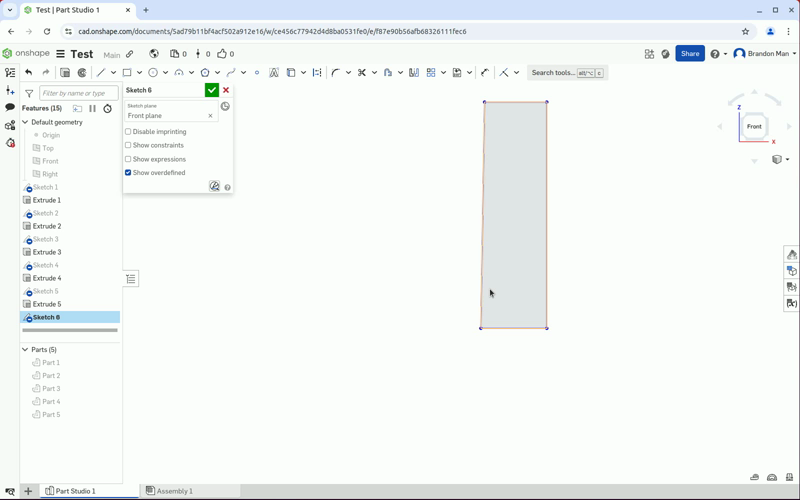
scroll(-6)
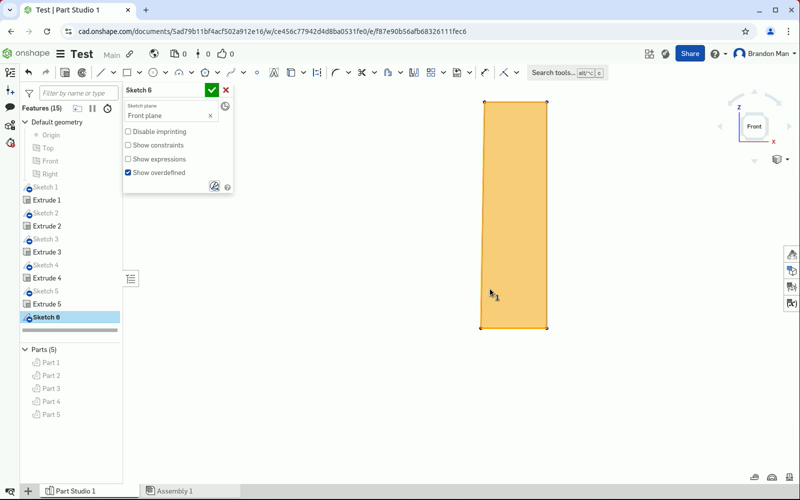
scroll(-6)
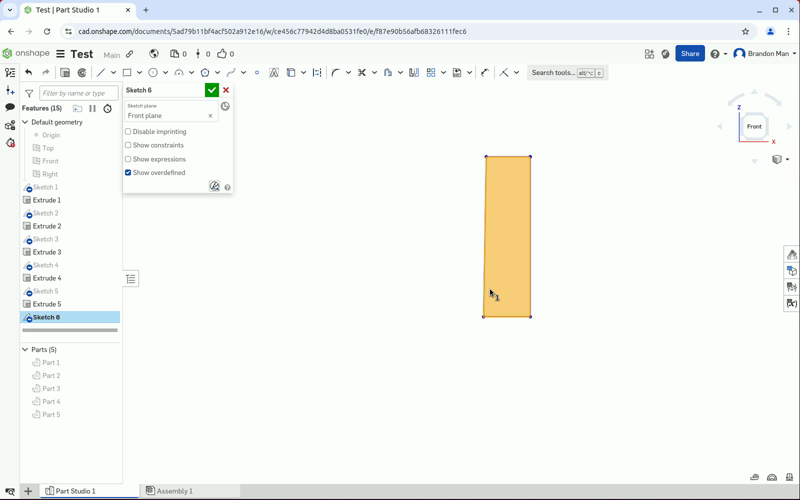
scroll(-6)
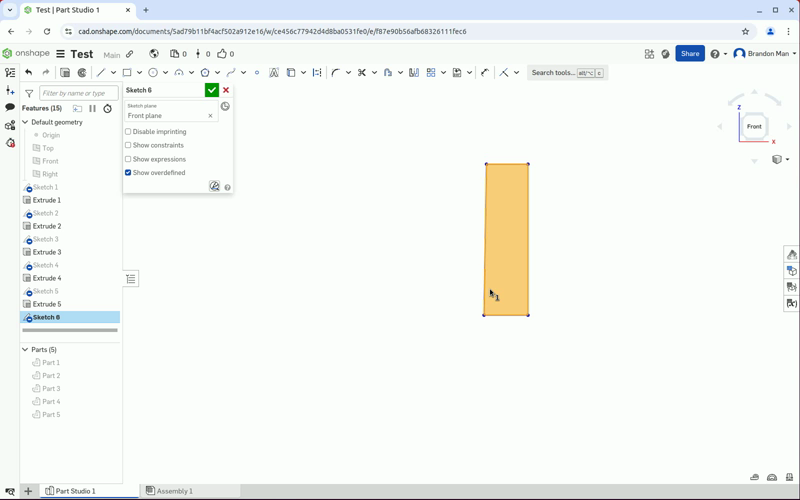
scroll(-6)
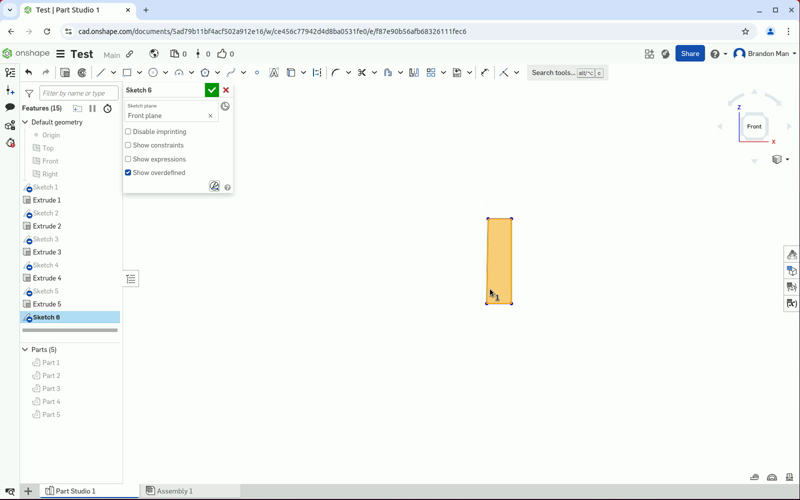
scroll(-6)
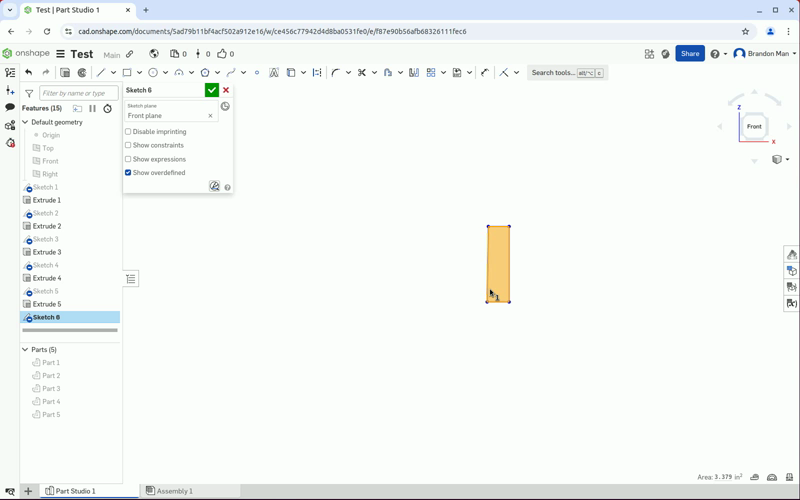
scroll(-6)
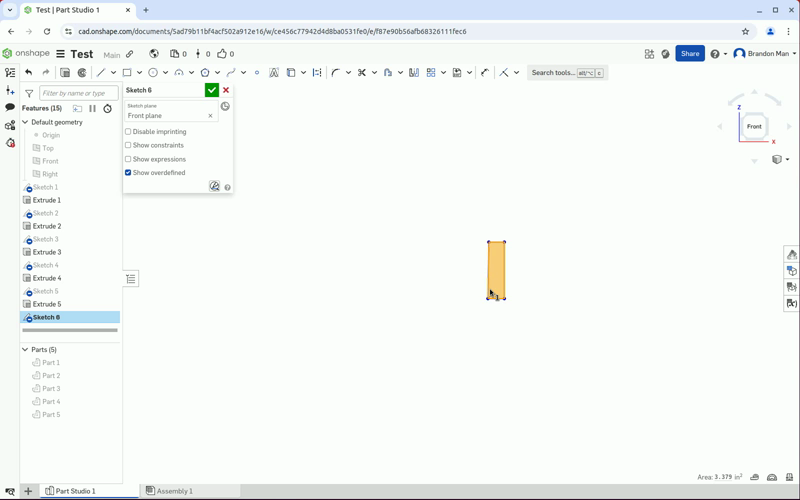
scroll(-6)
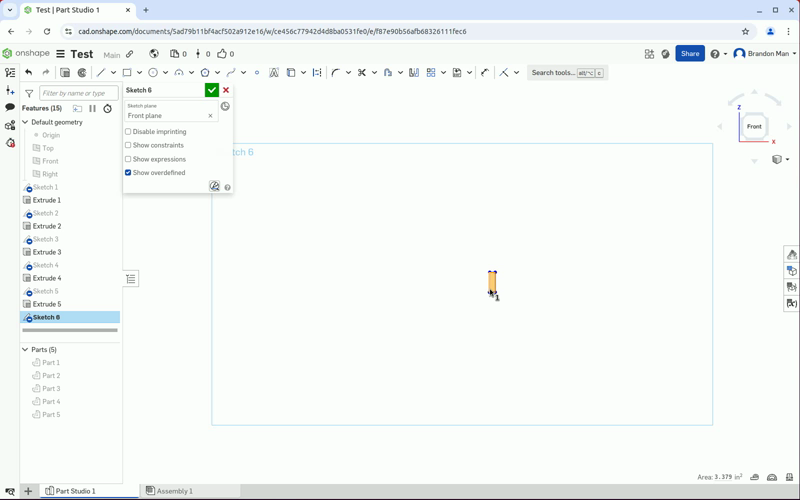
mouse_move(73, 352)
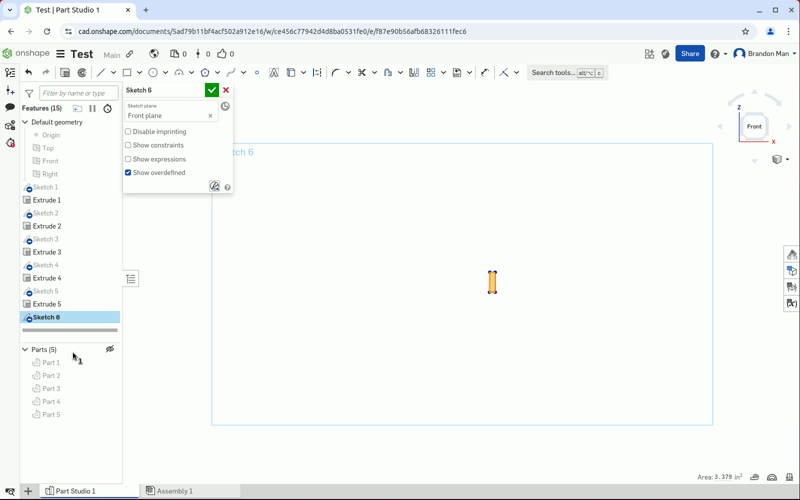
key(shift+y)
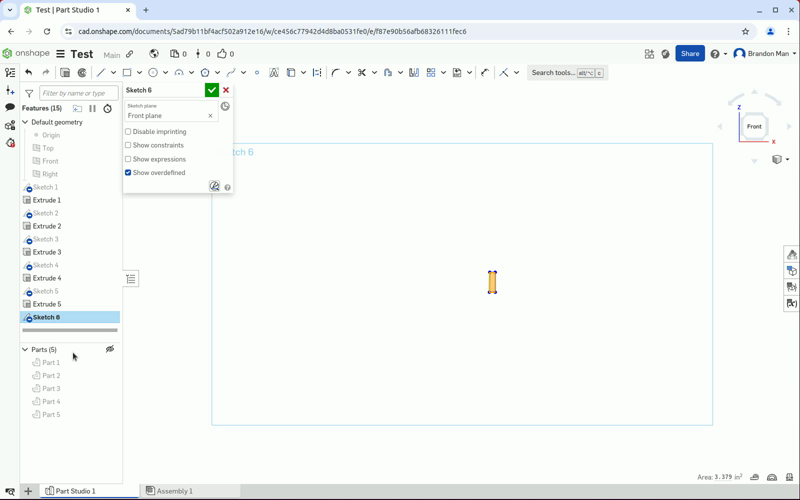
key(shift+e)
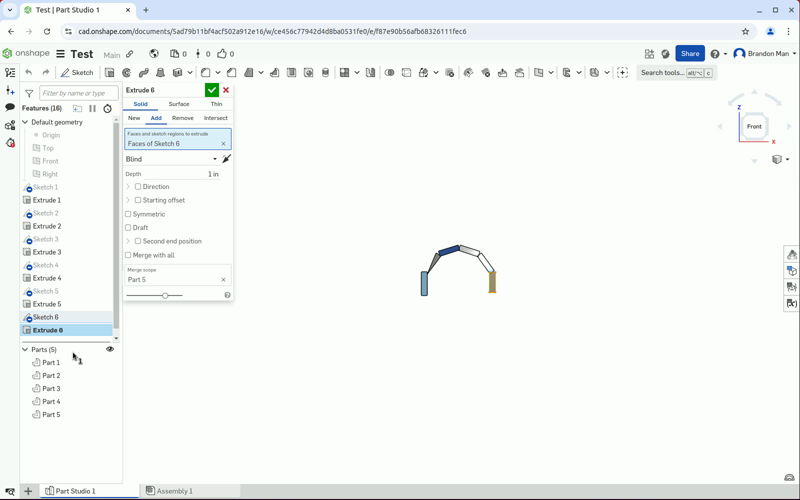
mouse_move(143, 106)
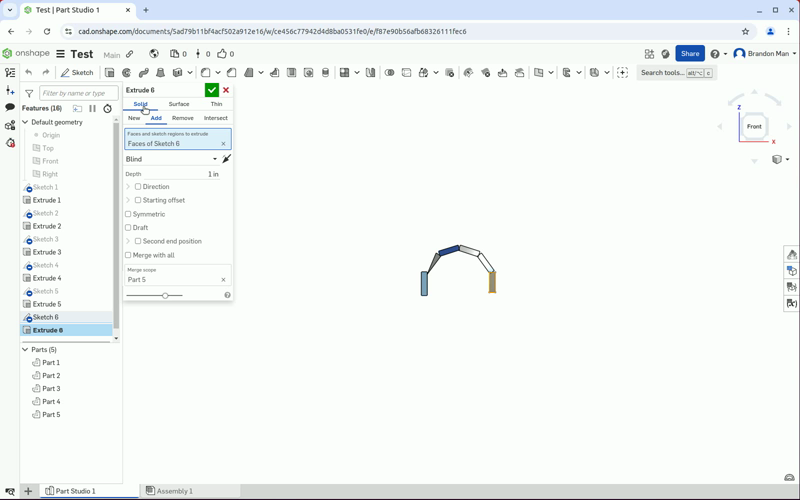
click(143, 106)
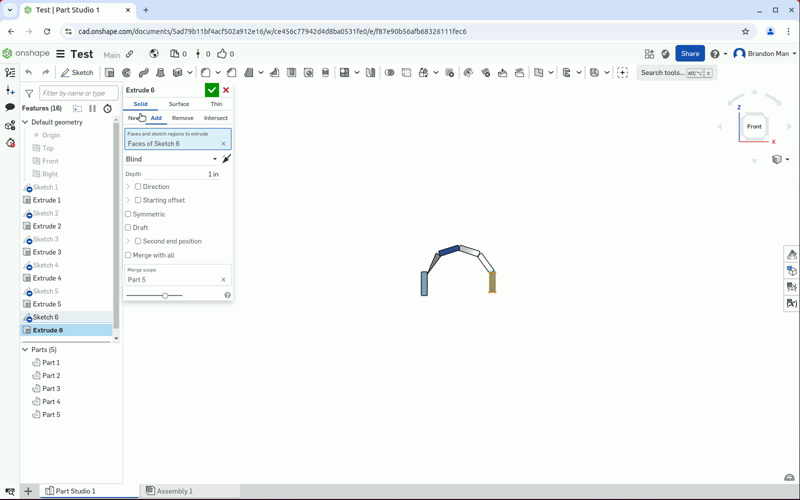
mouse_move(137, 120)
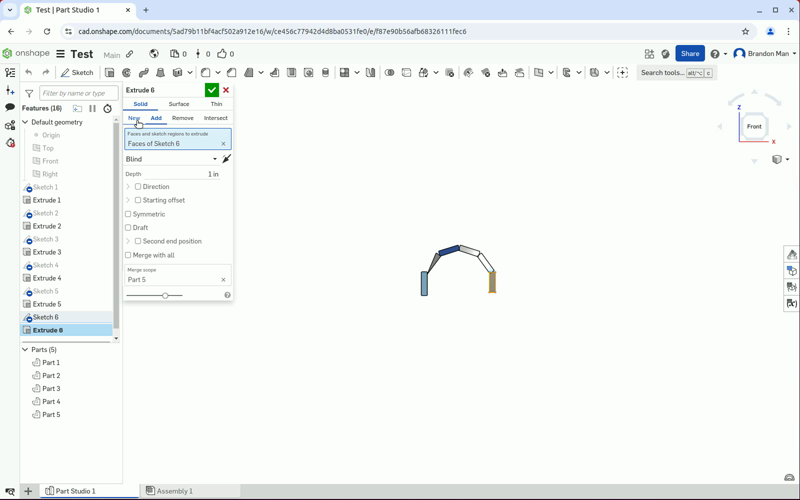
click(137, 120)
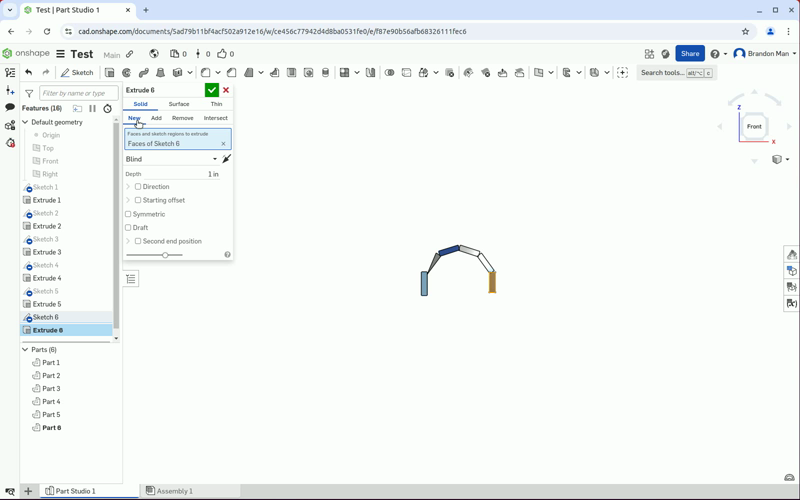
key(tab, 4)
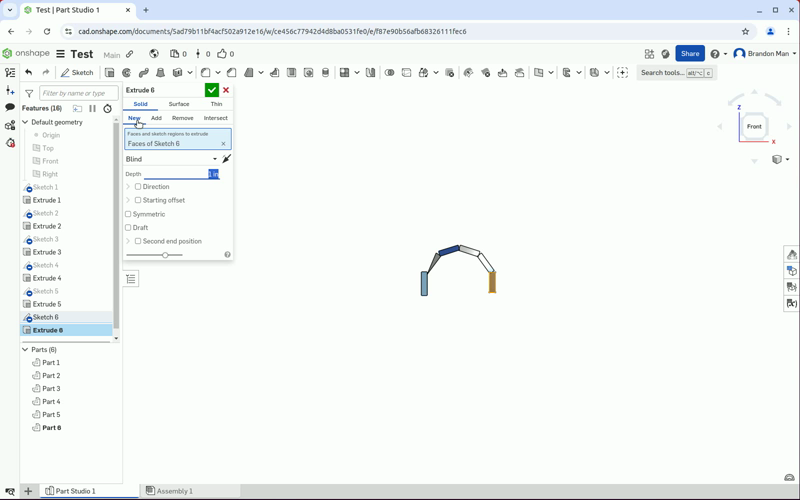
text(23.108)
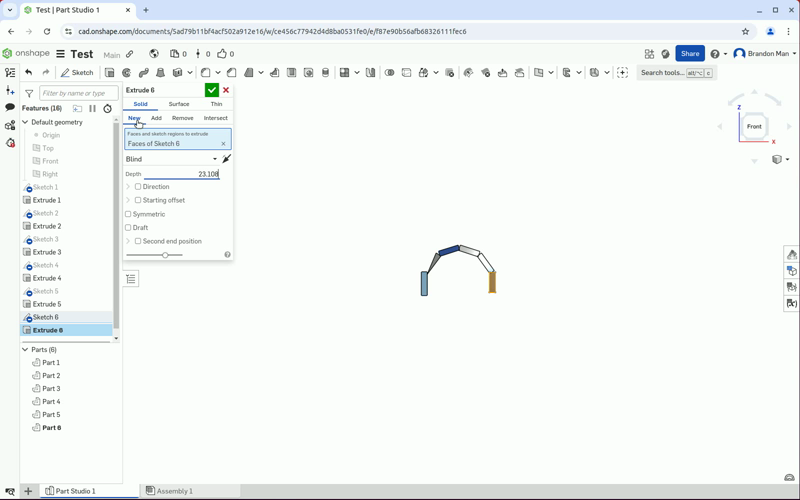
key(enter)
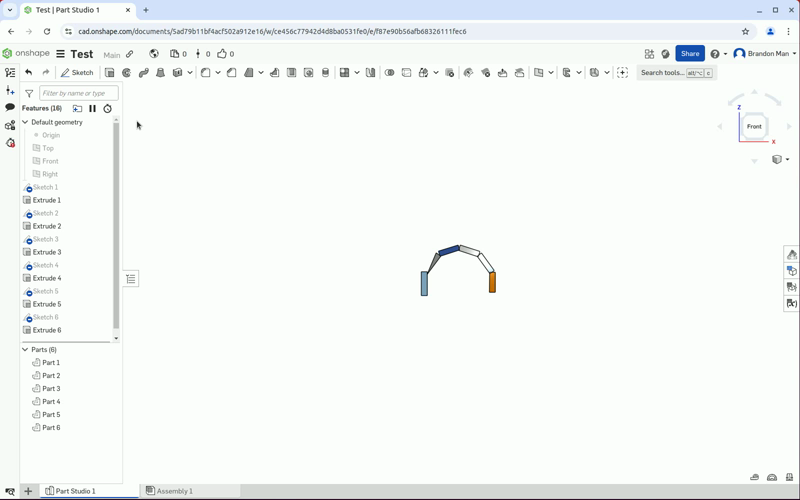
key(shift+h)
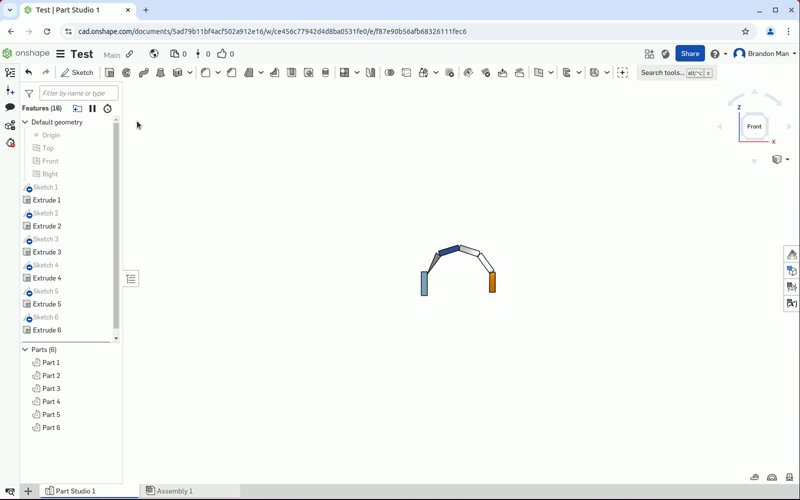
key(shift+h)
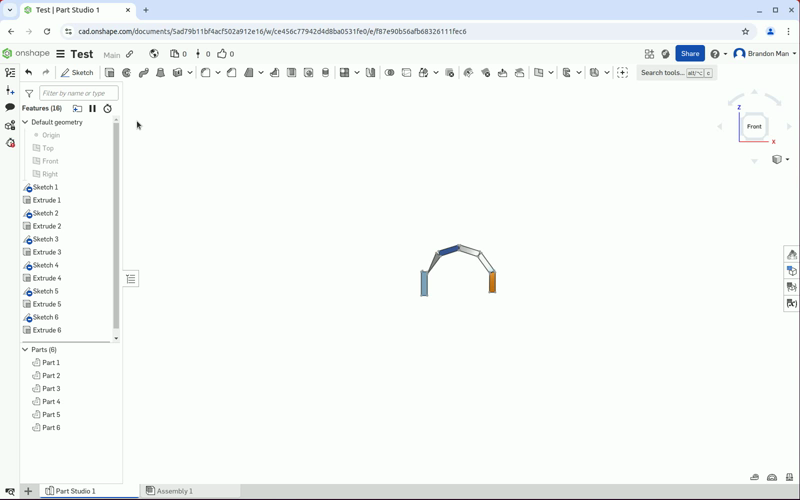
key(shift+7)
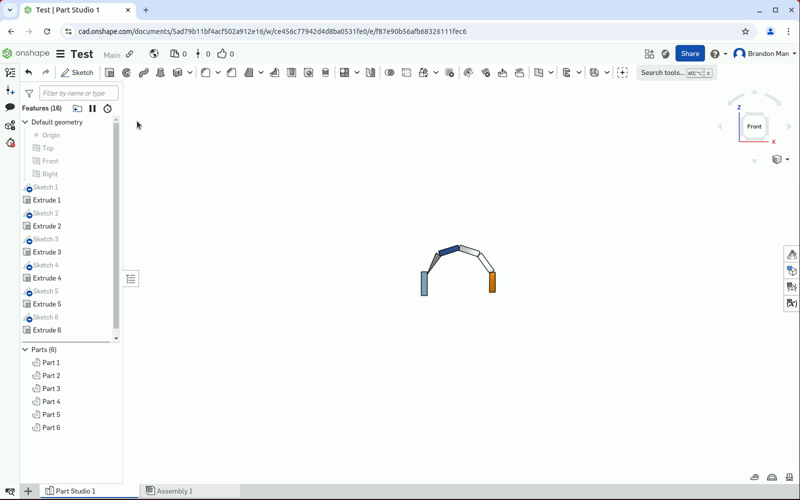
key(left, 2)
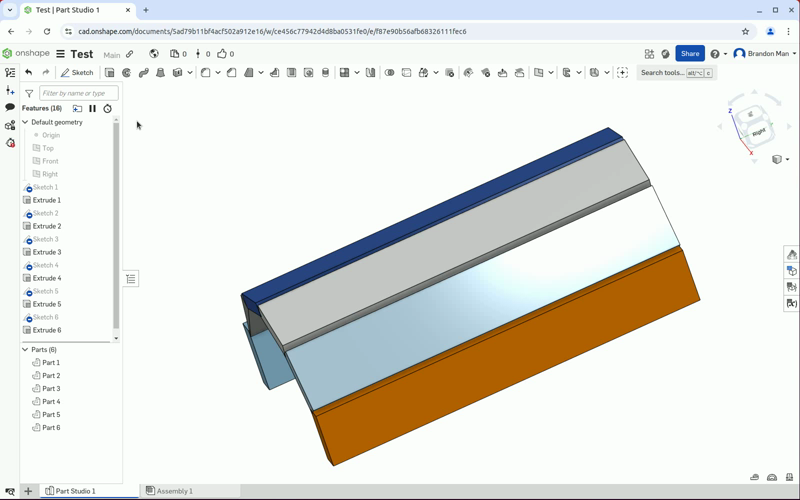
key(down, 2)
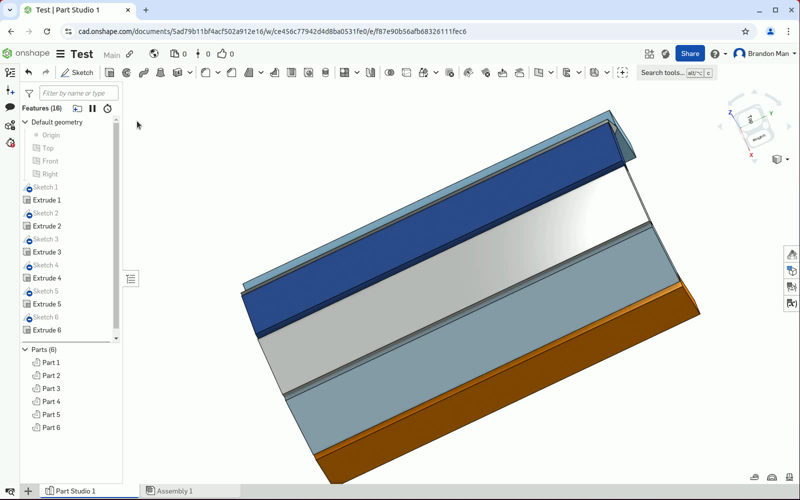
key(up, 2)
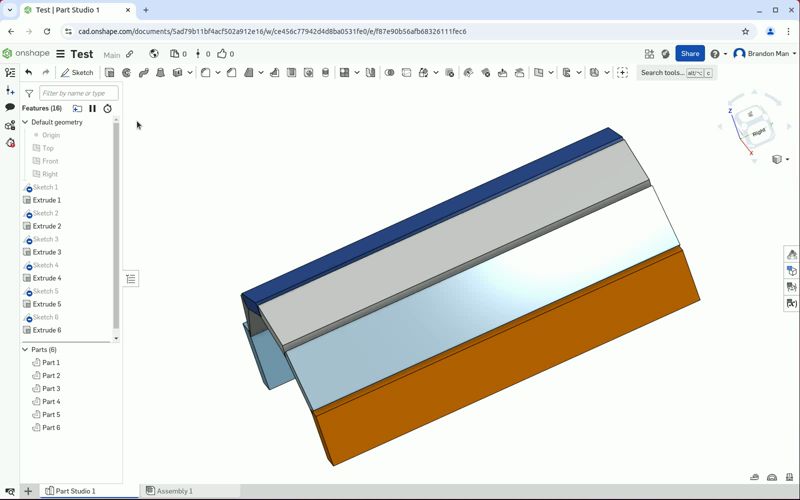
key(right, 2)
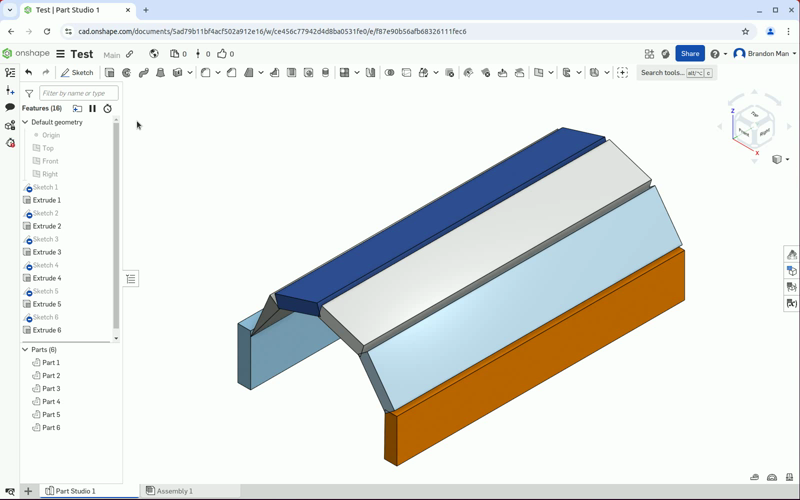
mouse_move(69, 189)
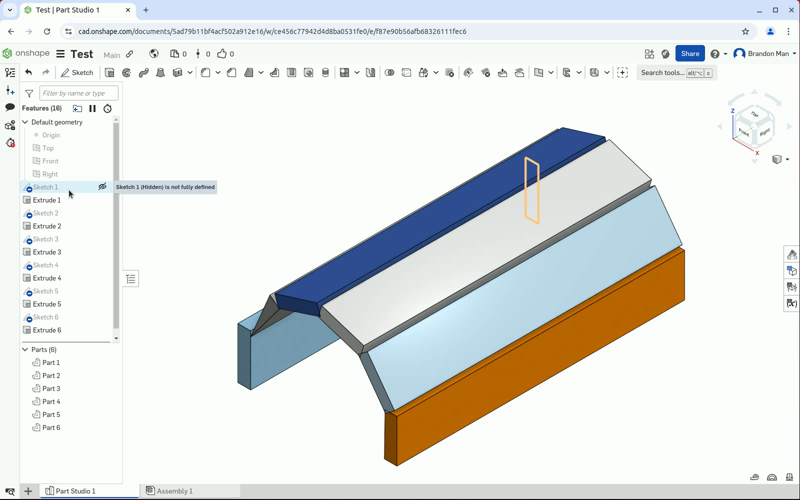
click(69, 189)